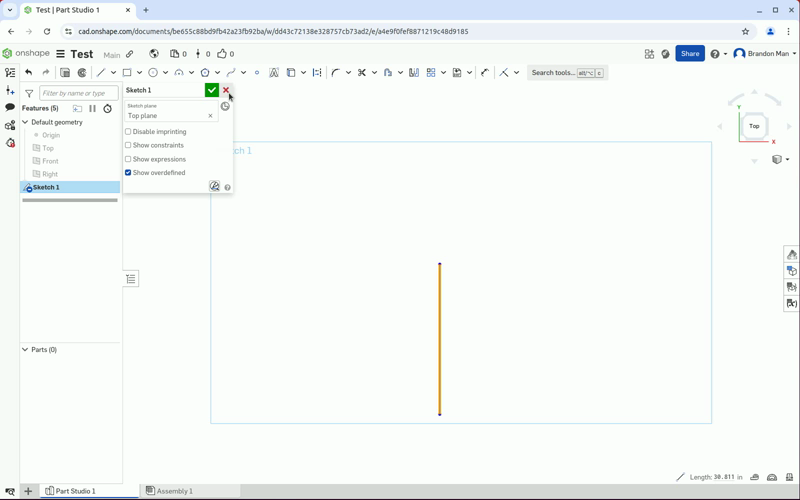
key(shift+h)
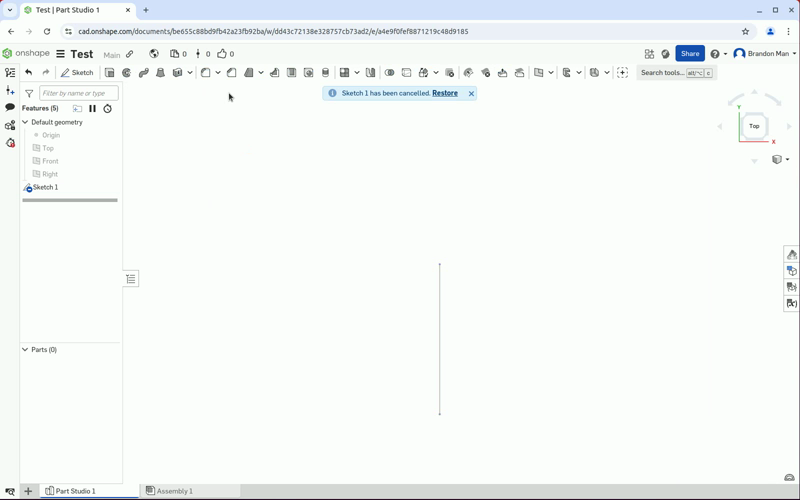
key(shift+s)
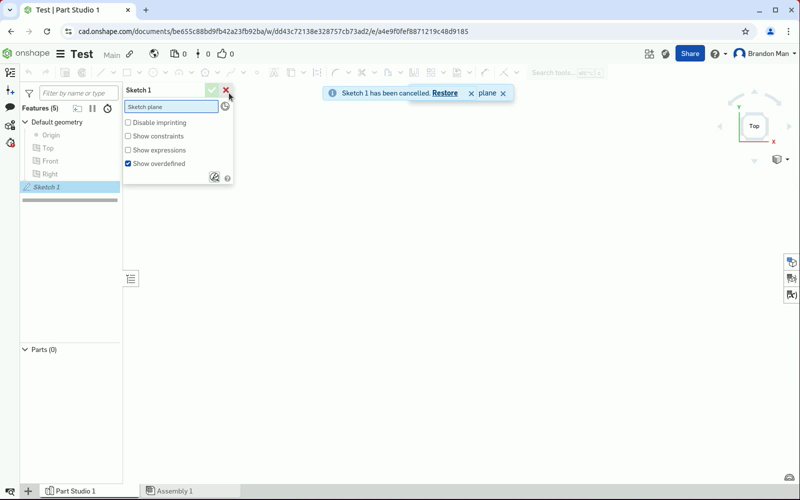
mouse_move(73, 150)
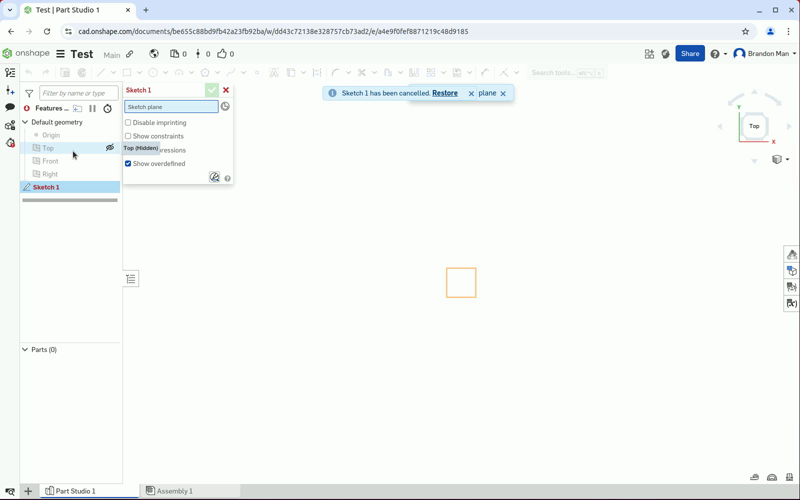
click(73, 150)
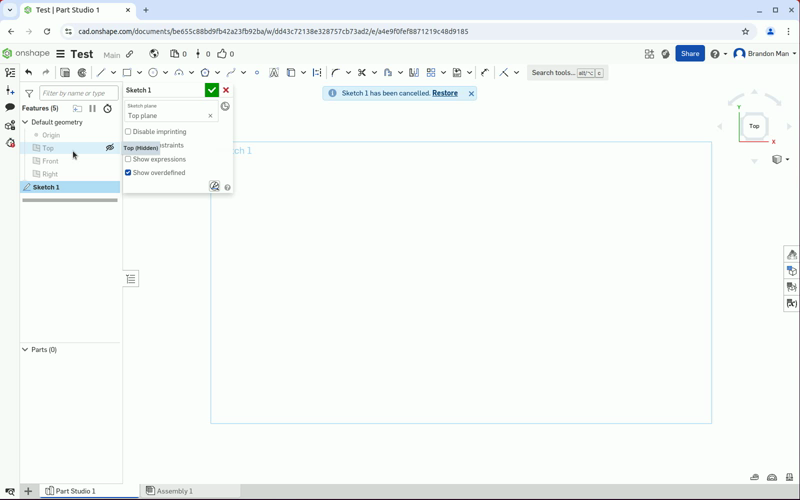
mouse_move(73, 352)
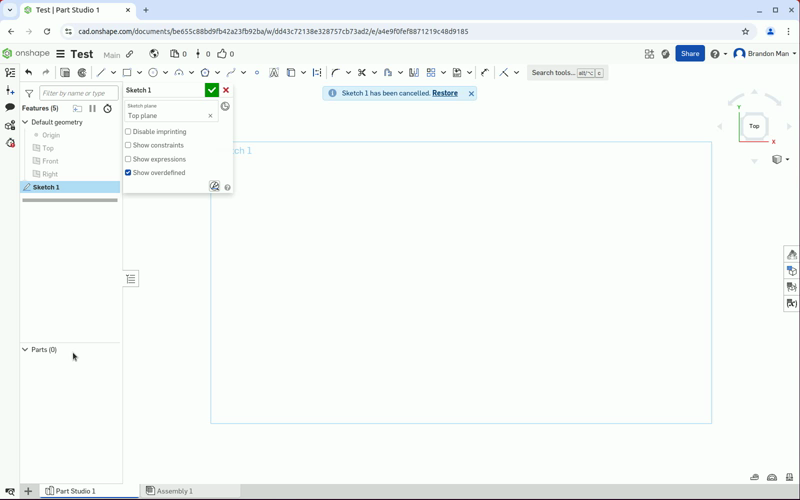
key(y)
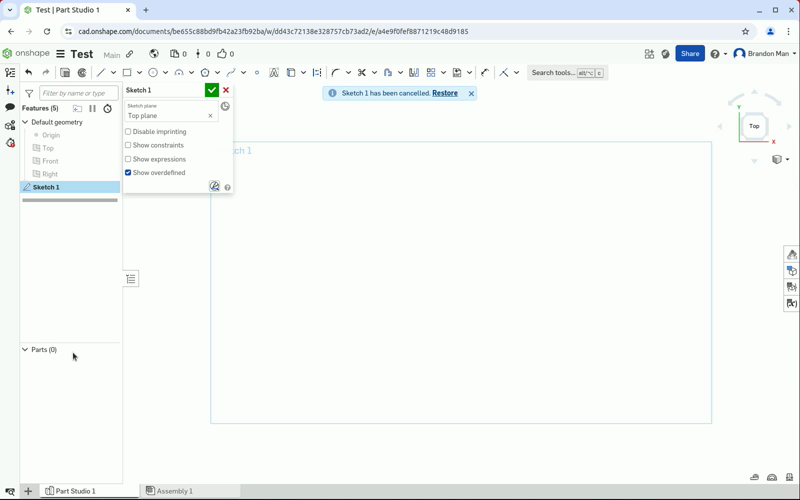
key(l)
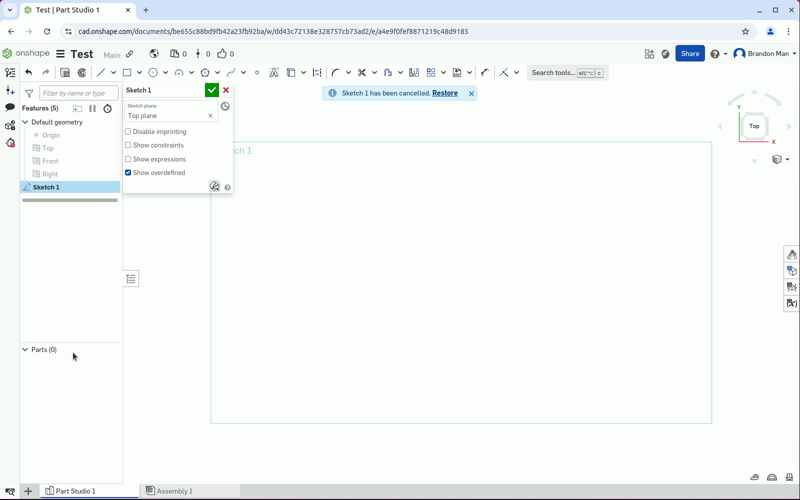
key_down(shift)
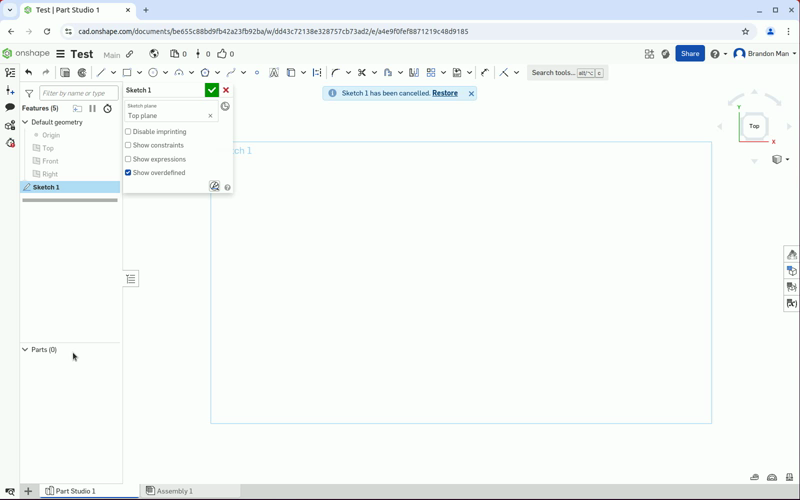
mouse_move(356, 395)
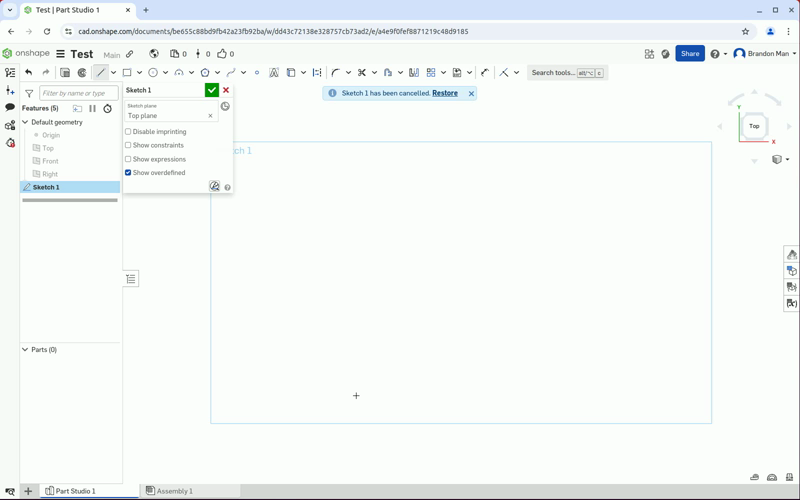
click(356, 395)
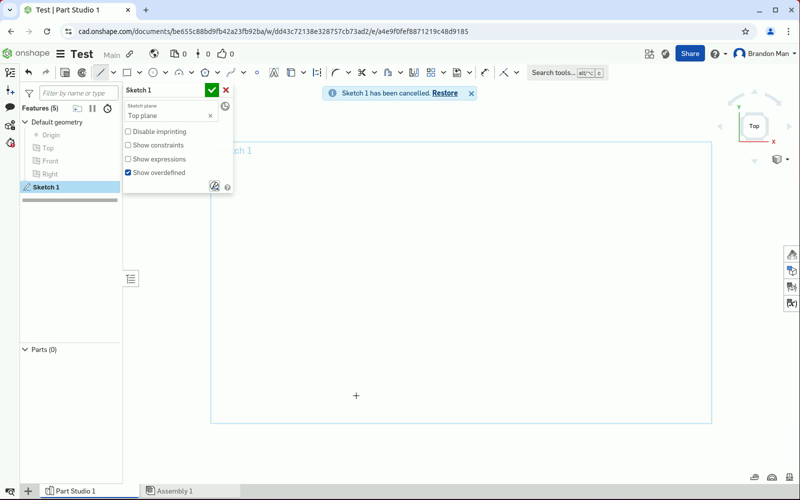
key_up(shift)
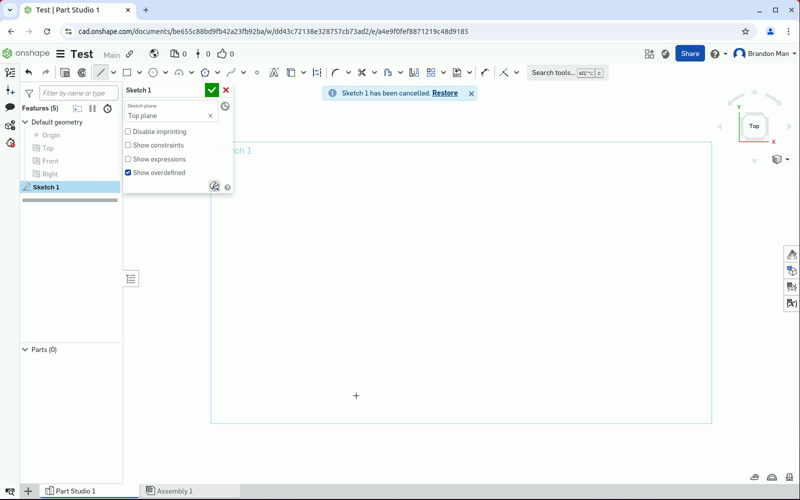
key_down(shift)
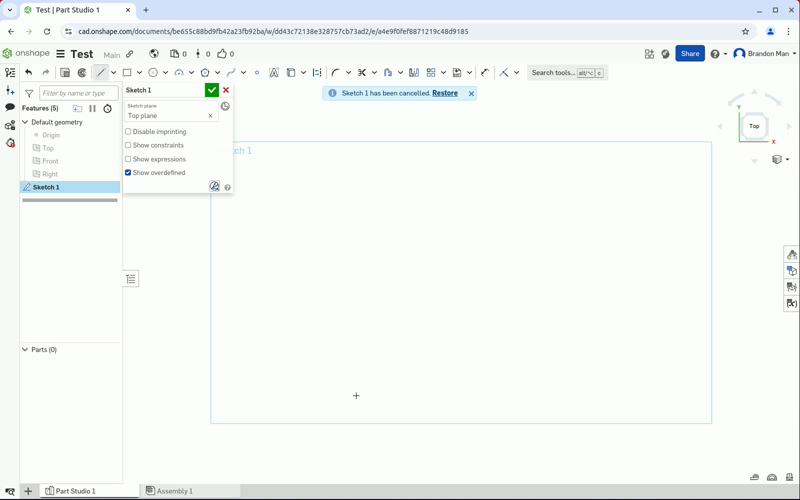
mouse_move(563, 395)
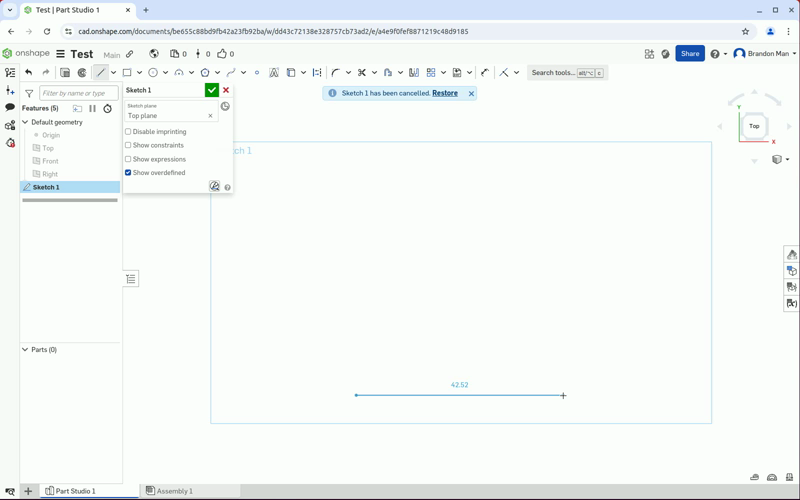
click(563, 395)
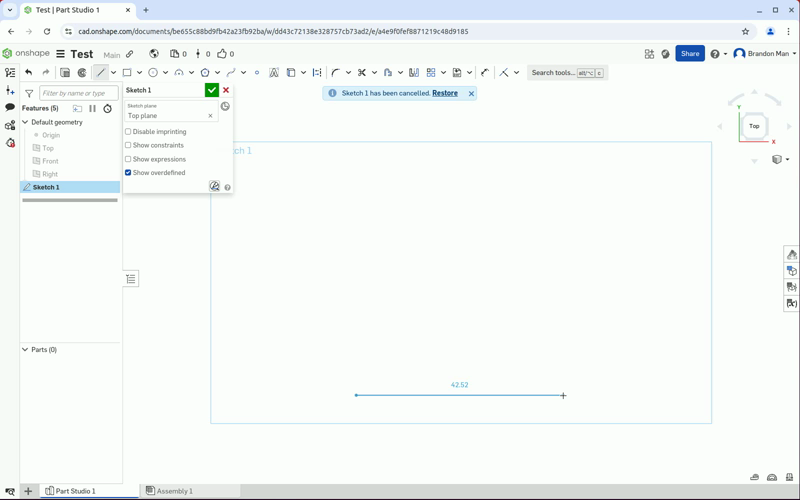
key_up(shift)
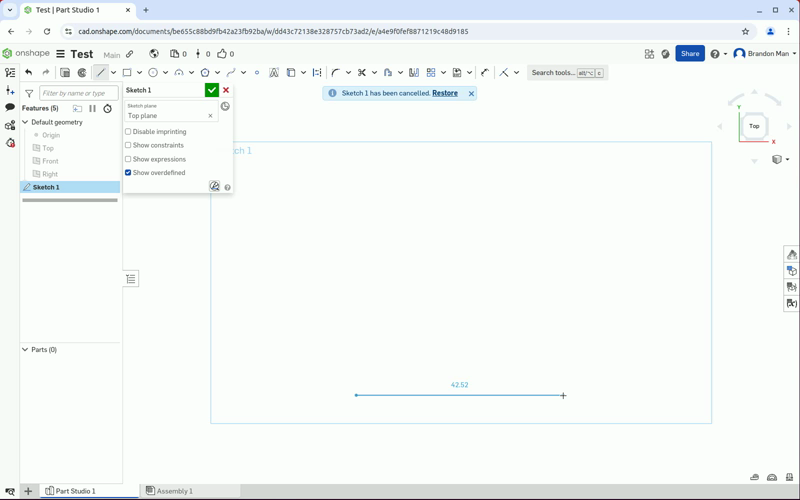
key_down(shift)
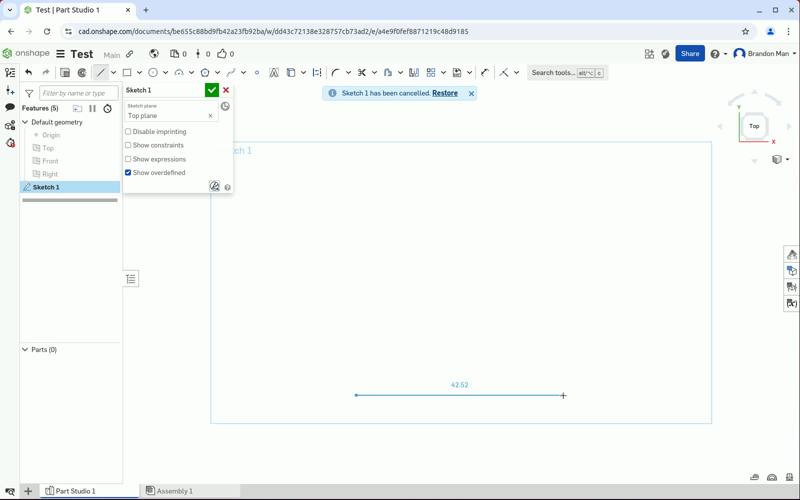
mouse_move(589, 395)
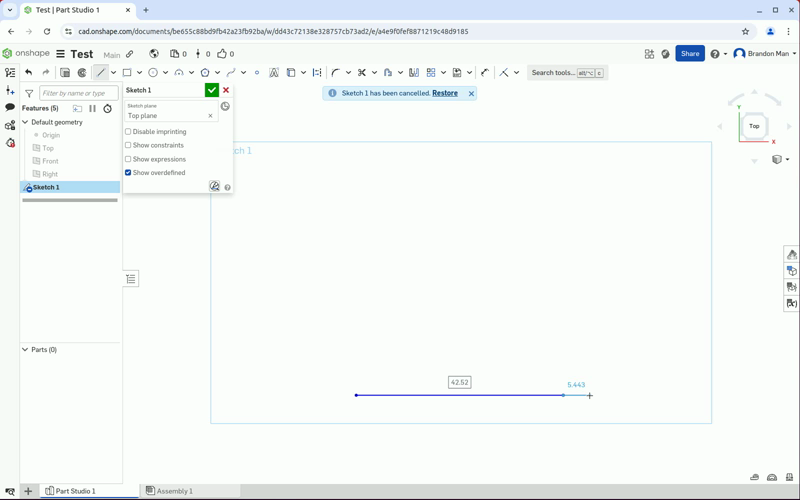
mouse_move(563, 365)
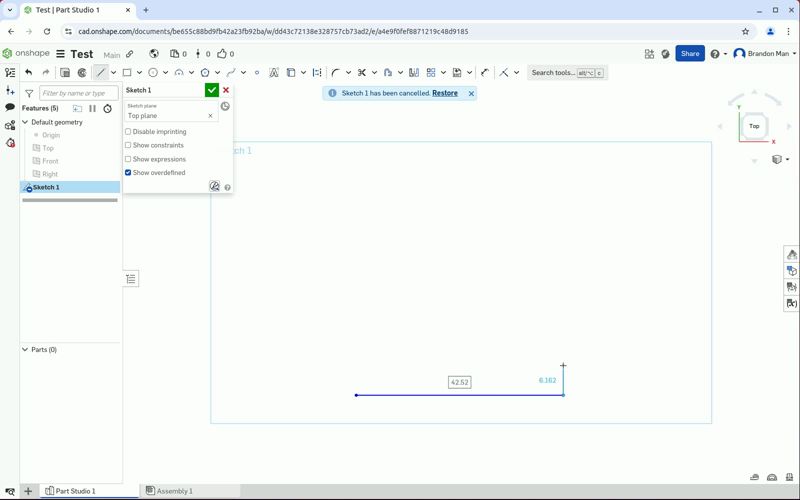
click(563, 365)
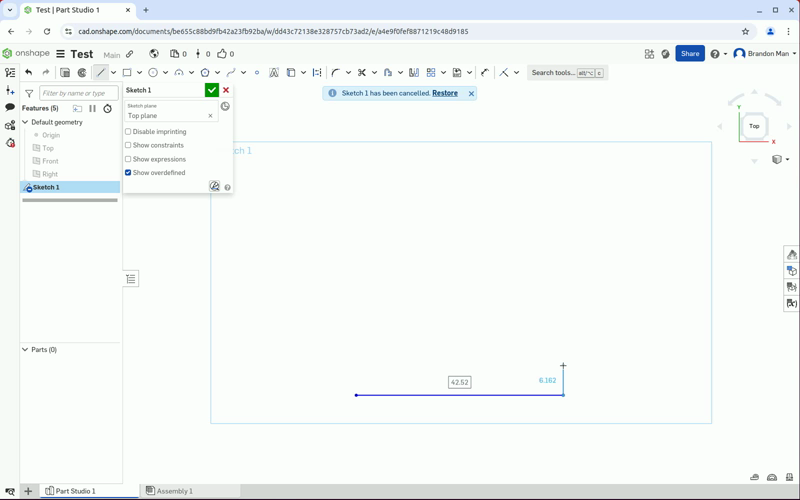
key_up(shift)
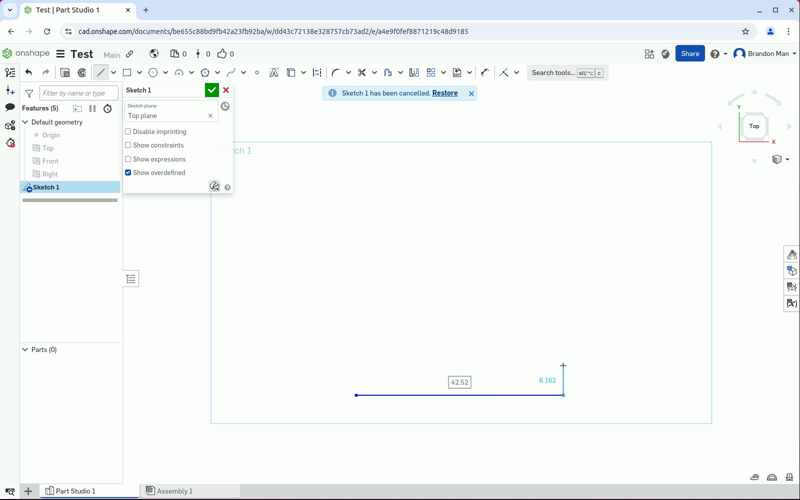
key_down(shift)
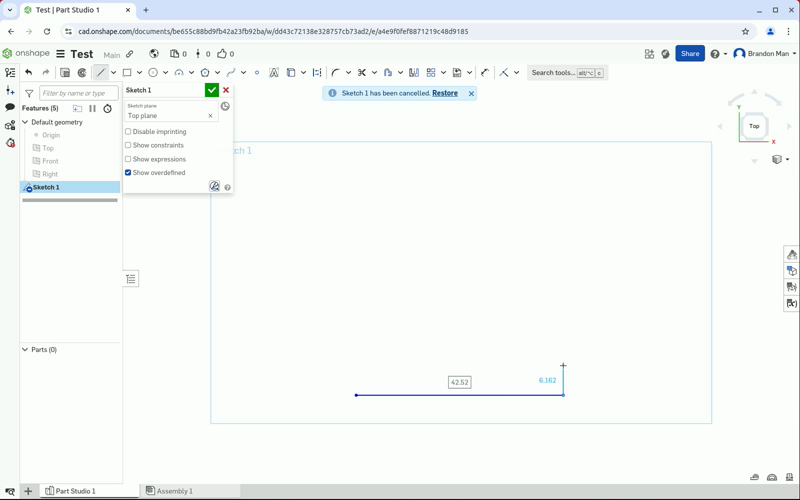
mouse_move(491, 365)
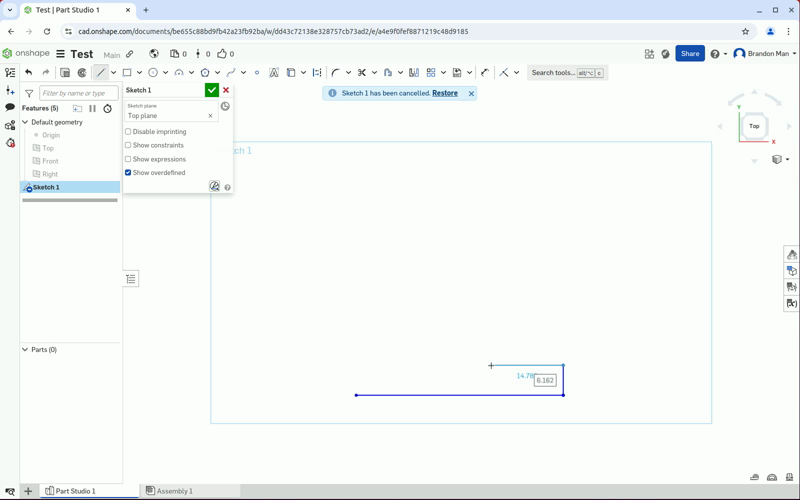
click(491, 365)
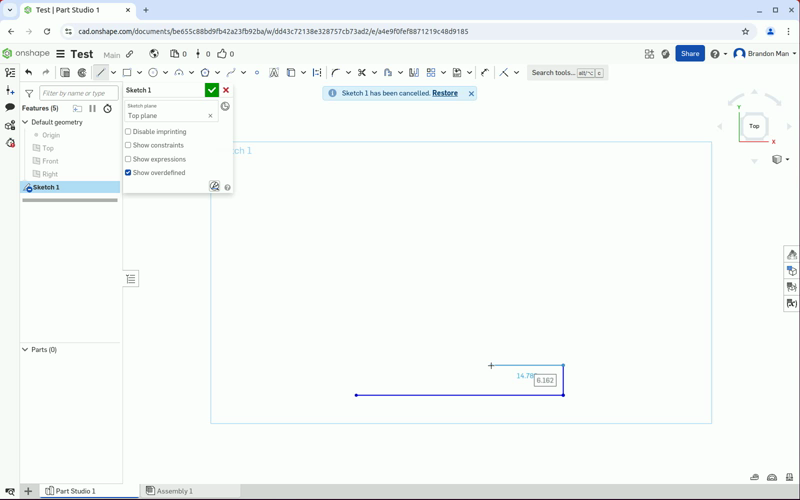
key_up(shift)
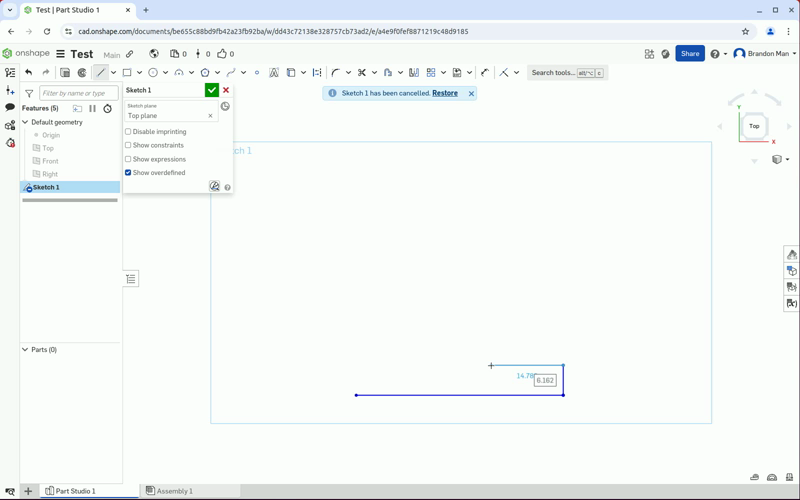
key_down(shift)
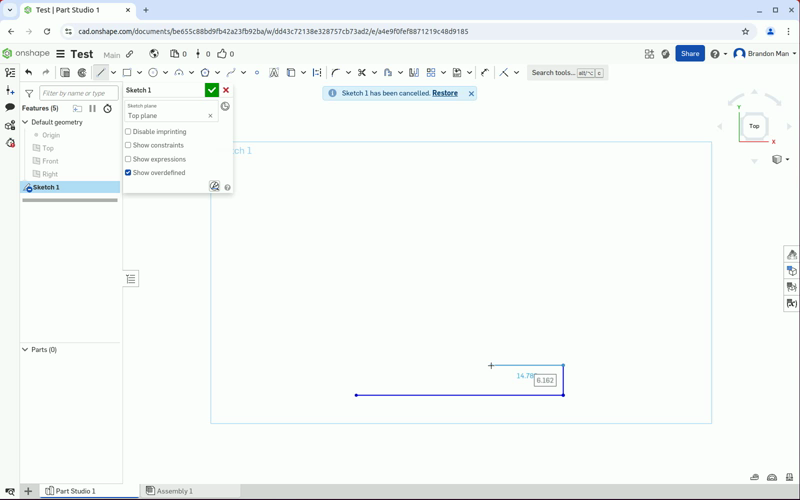
mouse_move(426, 365)
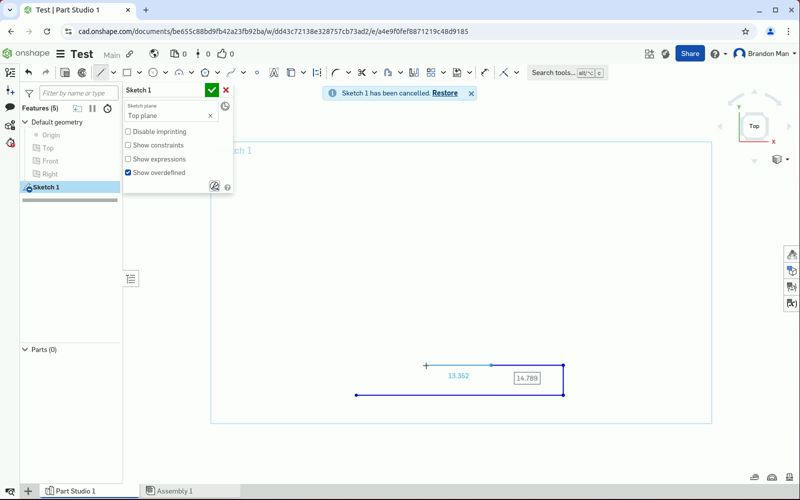
click(426, 365)
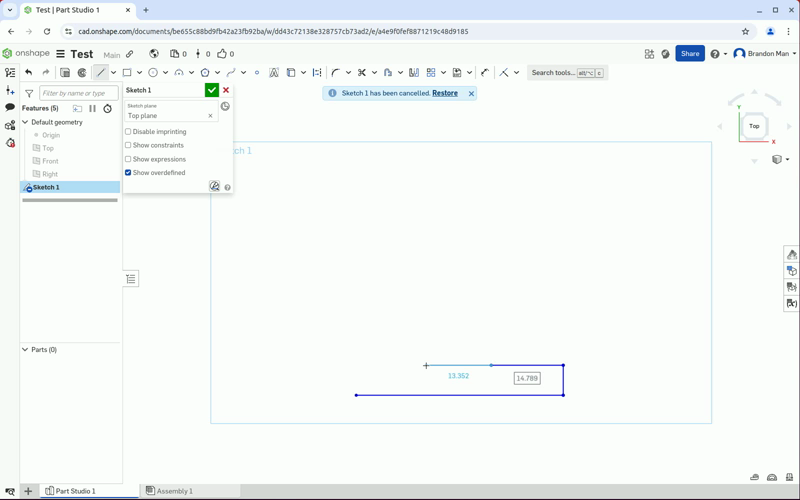
key_up(shift)
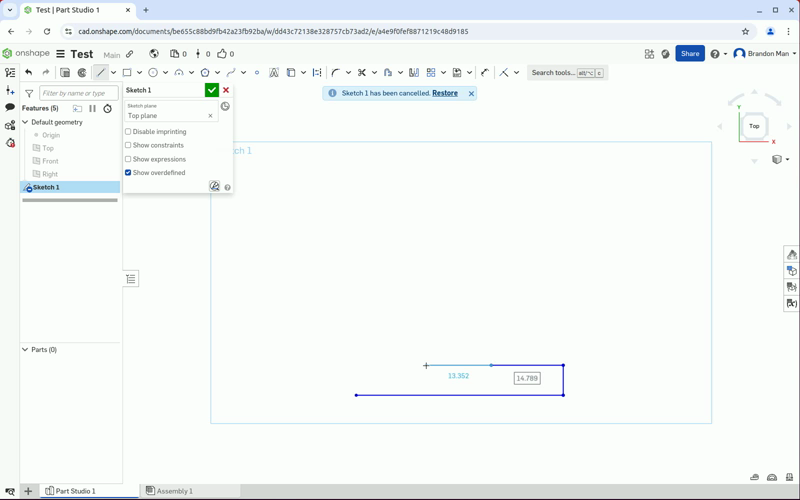
key_down(shift)
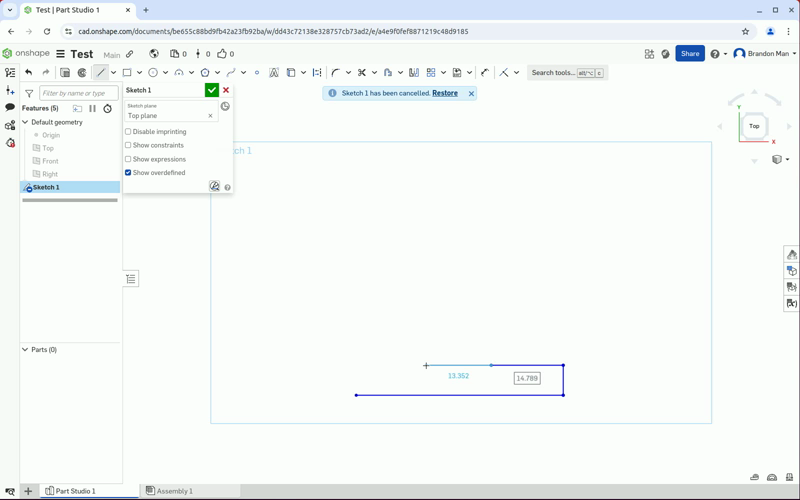
mouse_move(456, 365)
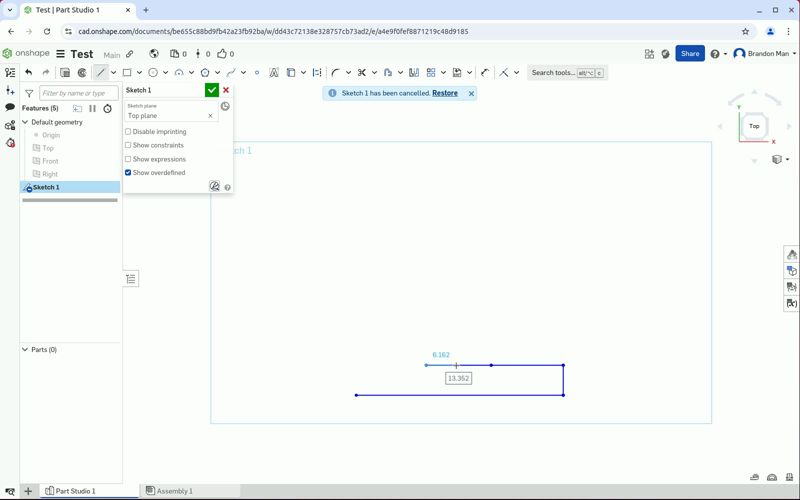
mouse_move(378, 365)
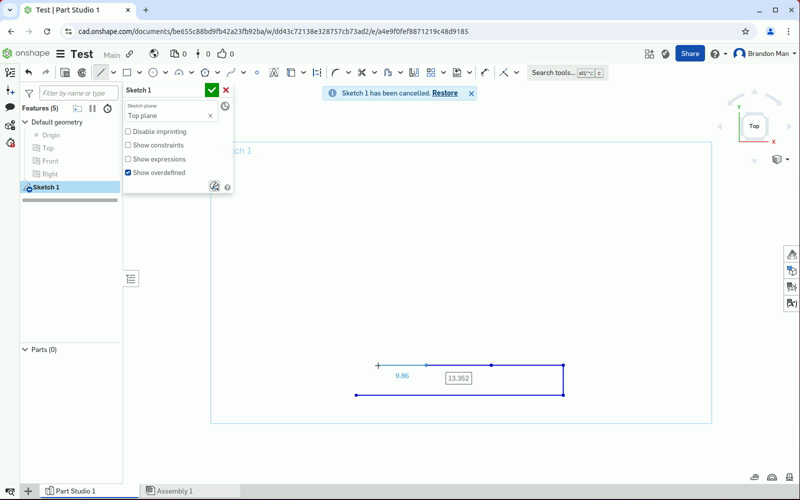
click(378, 365)
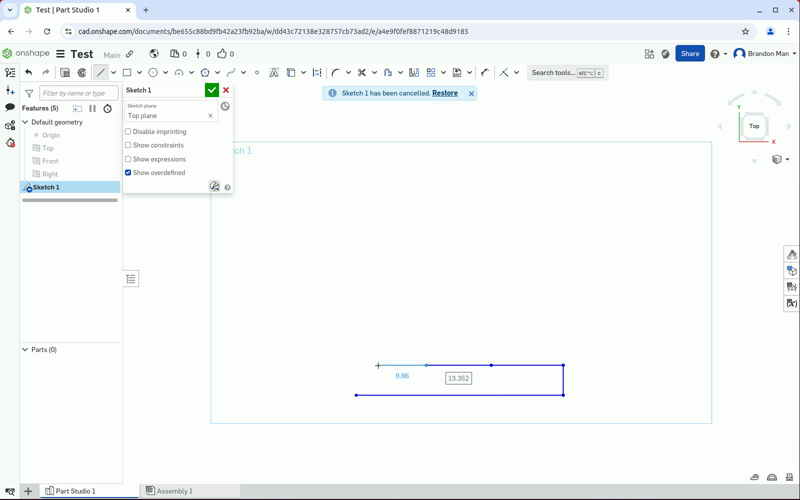
key_up(shift)
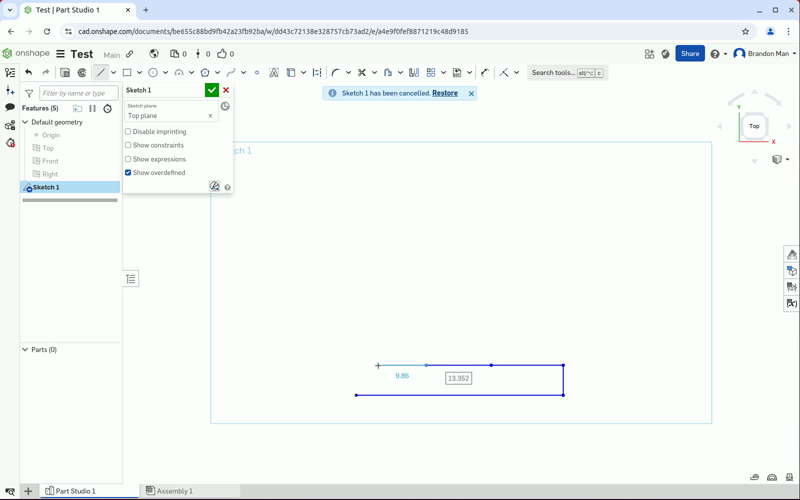
key_down(shift)
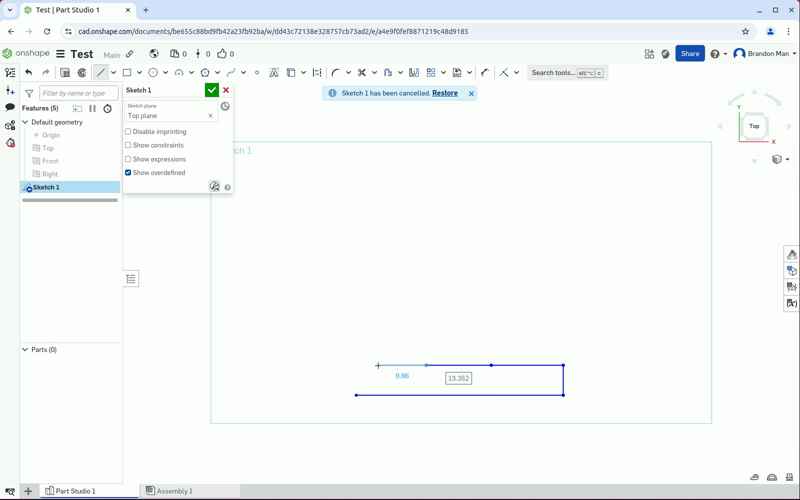
mouse_move(408, 365)
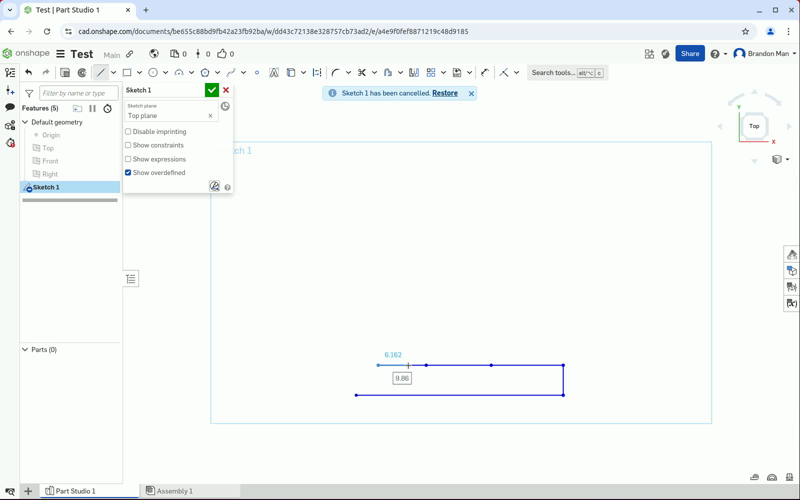
mouse_move(356, 365)
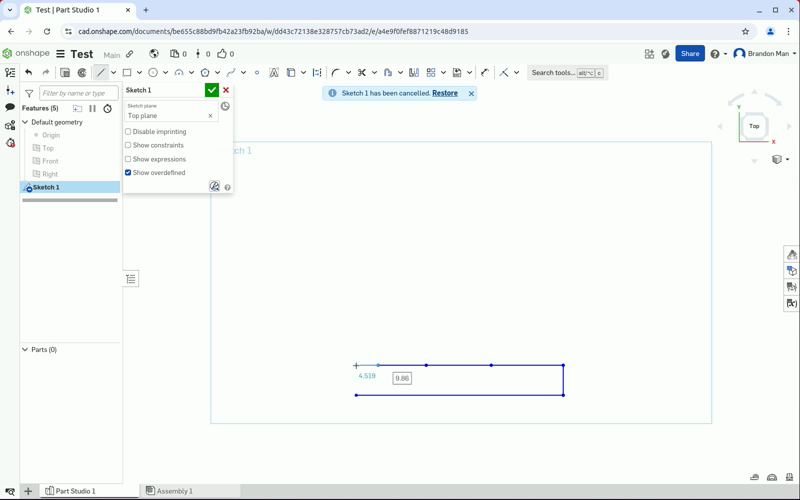
click(356, 365)
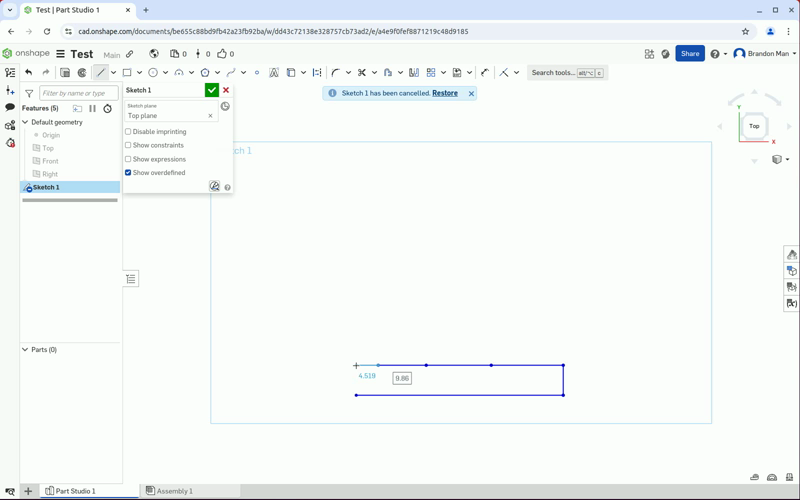
key_up(shift)
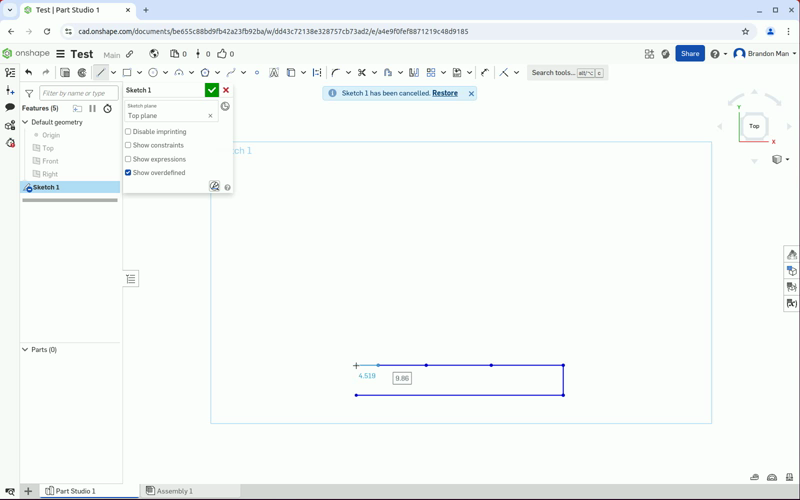
mouse_move(386, 365)
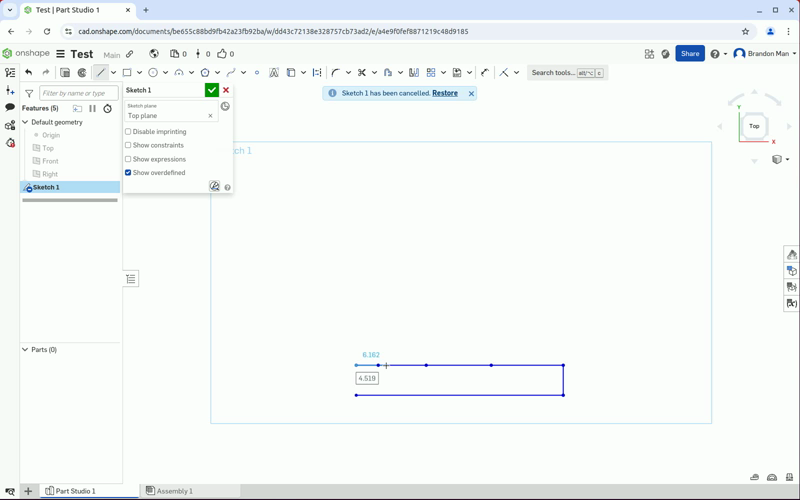
key_down(shift)
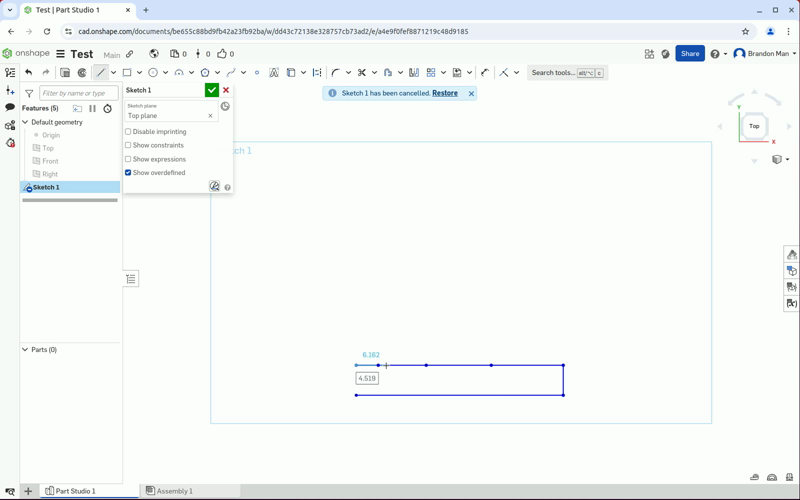
mouse_move(356, 395)
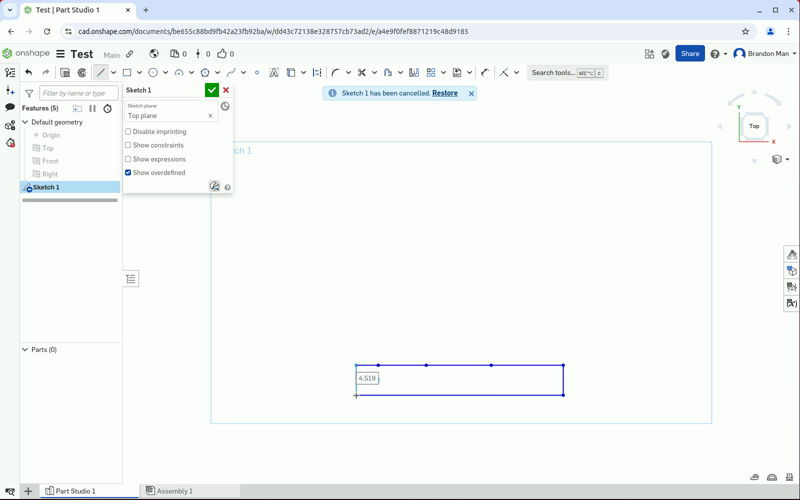
key_up(shift)
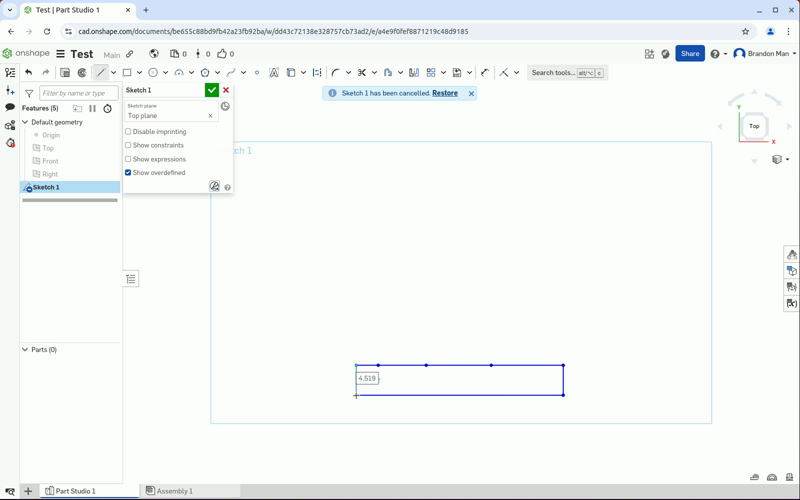
click(356, 395)
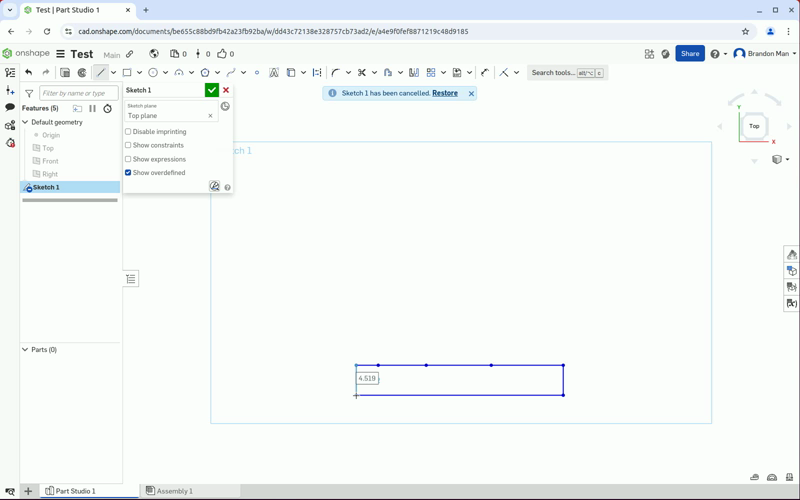
key(esc)
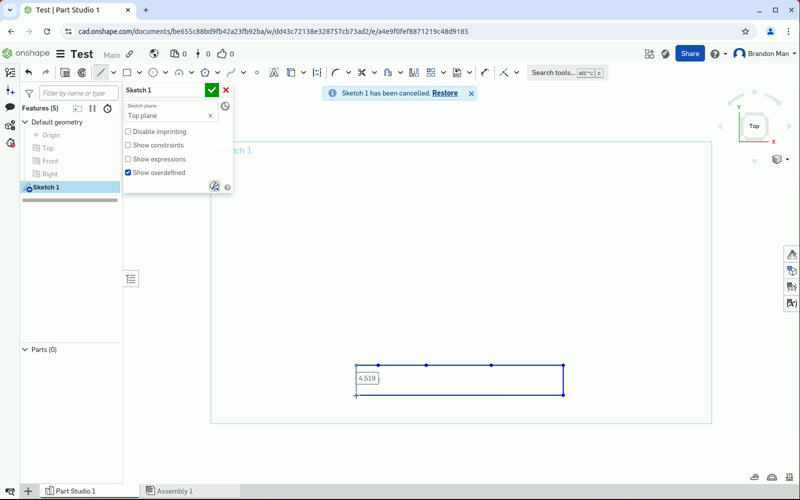
mouse_move(521, 369)
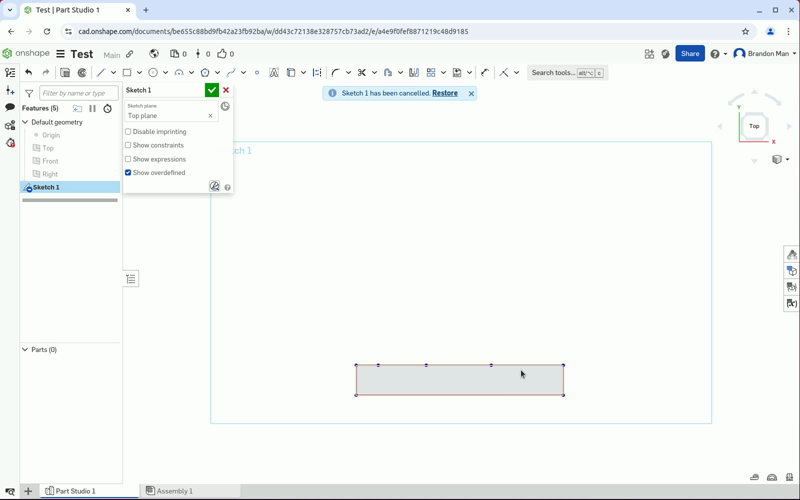
click(521, 369)
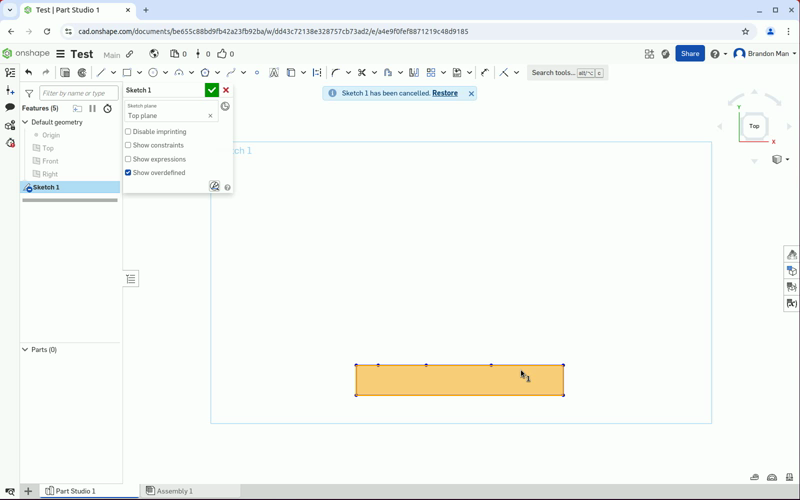
mouse_move(73, 352)
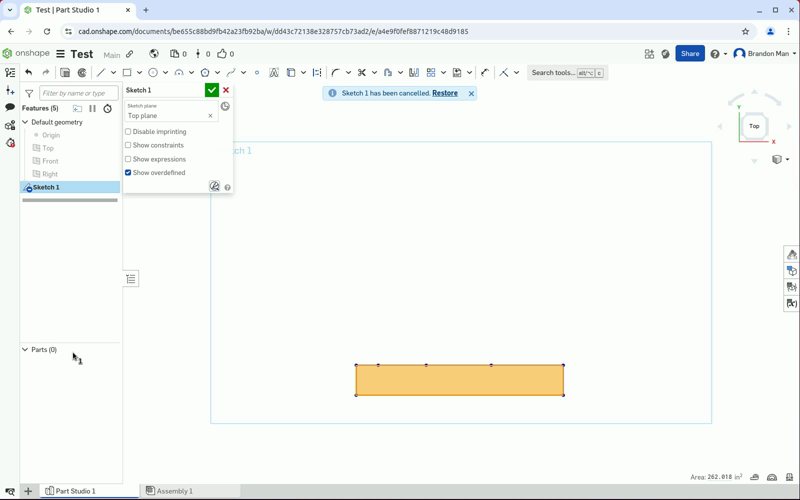
key(shift+y)
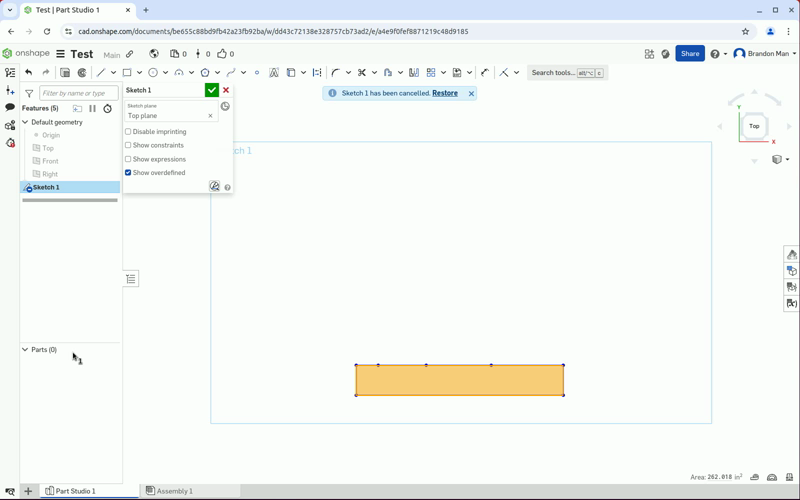
key(shift+e)
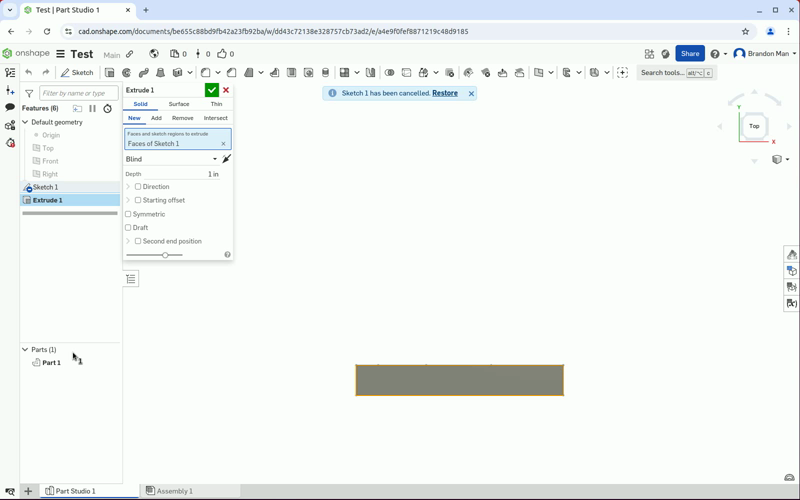
mouse_move(143, 106)
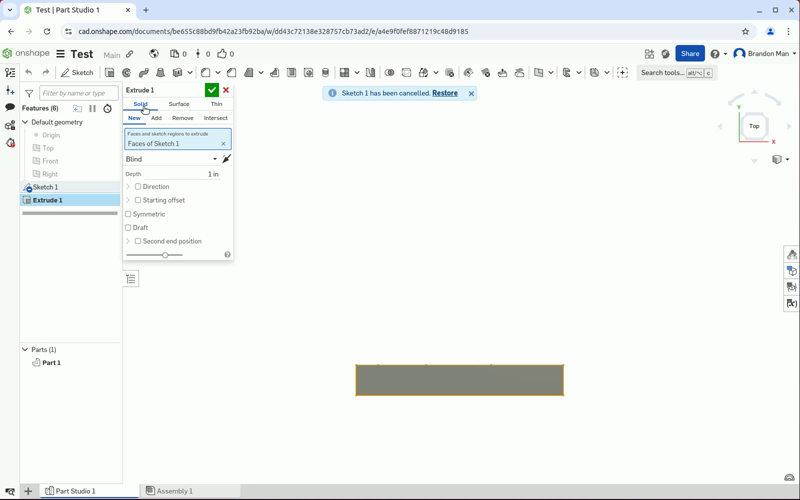
click(143, 106)
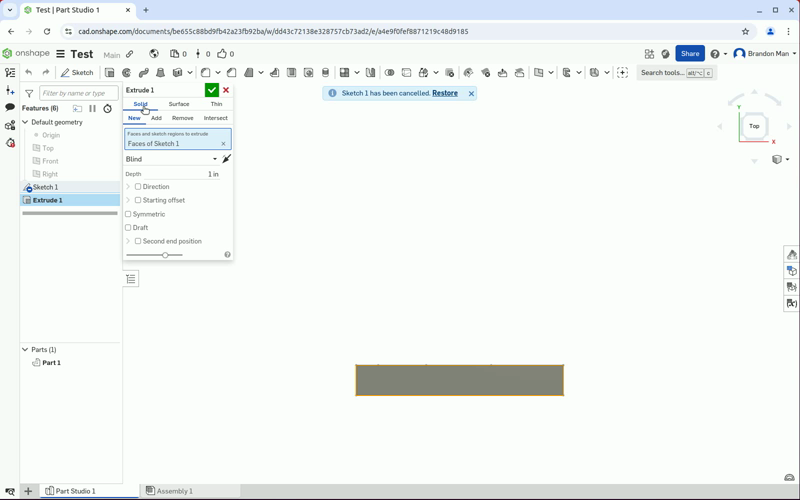
mouse_move(137, 120)
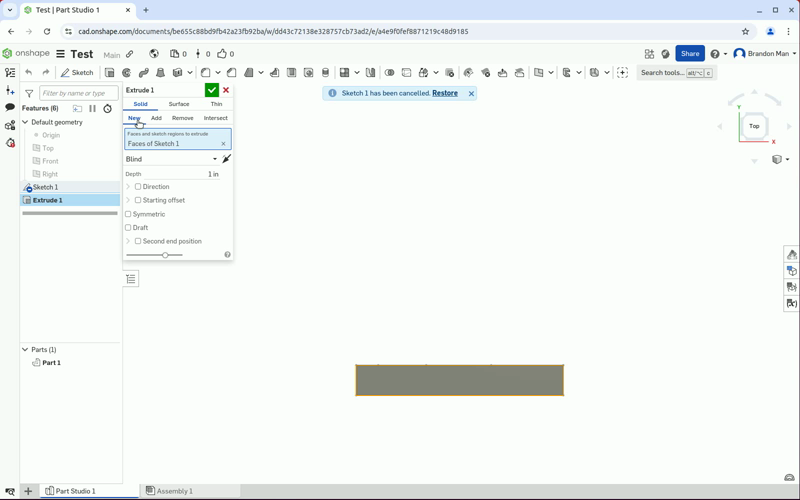
click(137, 120)
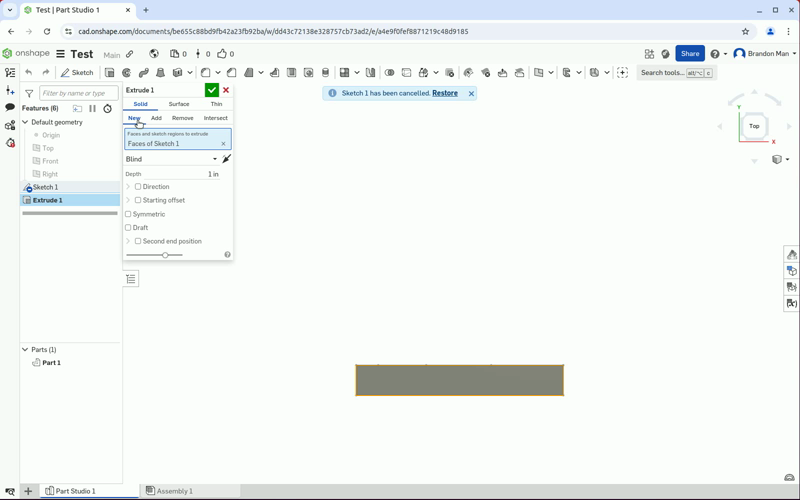
key(tab, 4)
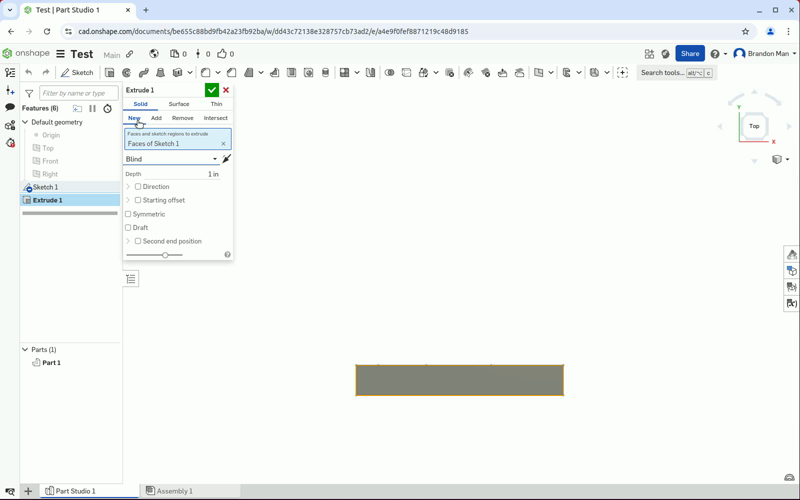
text(38.996)
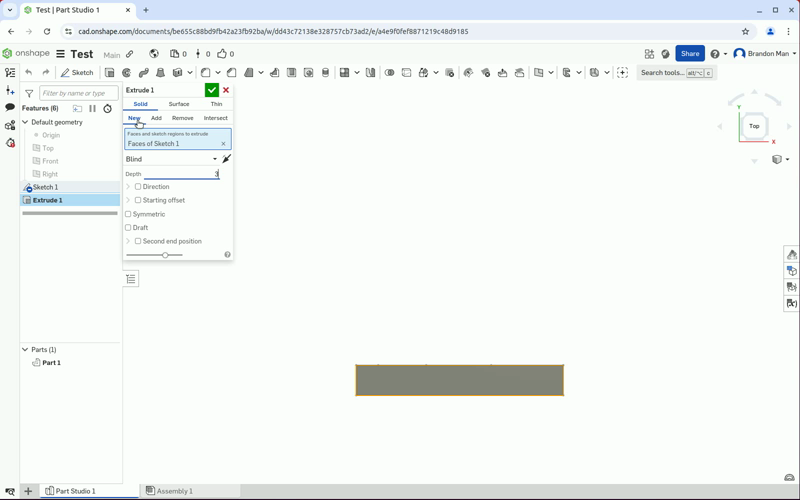
key(tab, 3)
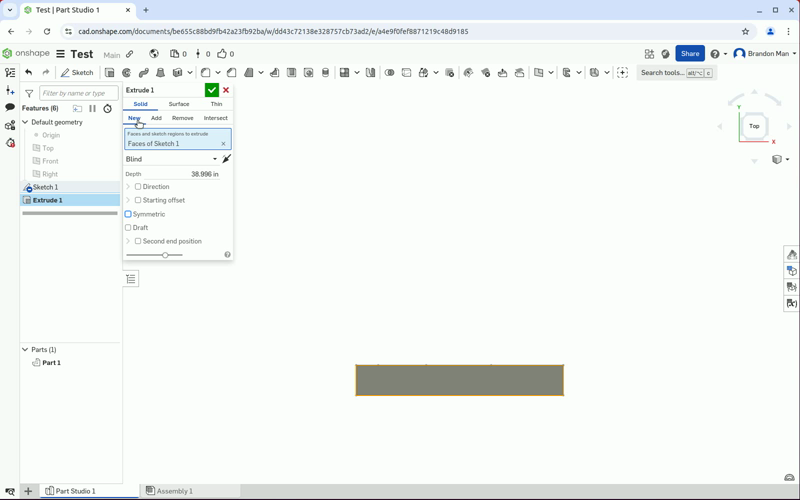
key(space)
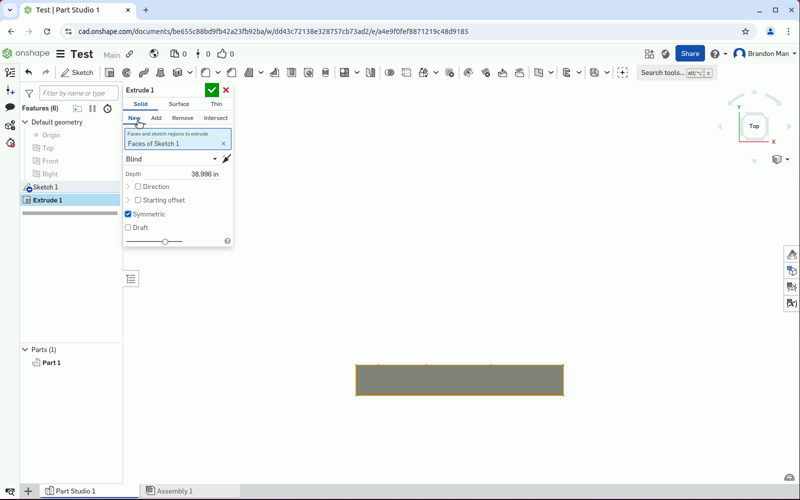
key(enter)
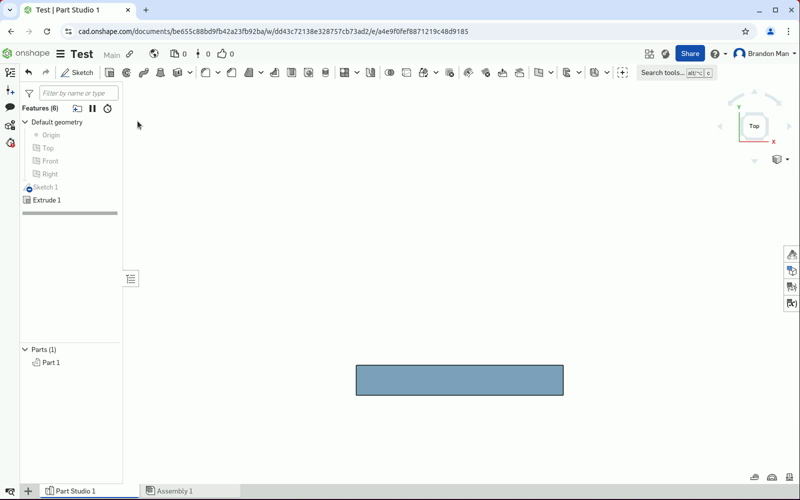
key(shift+h)
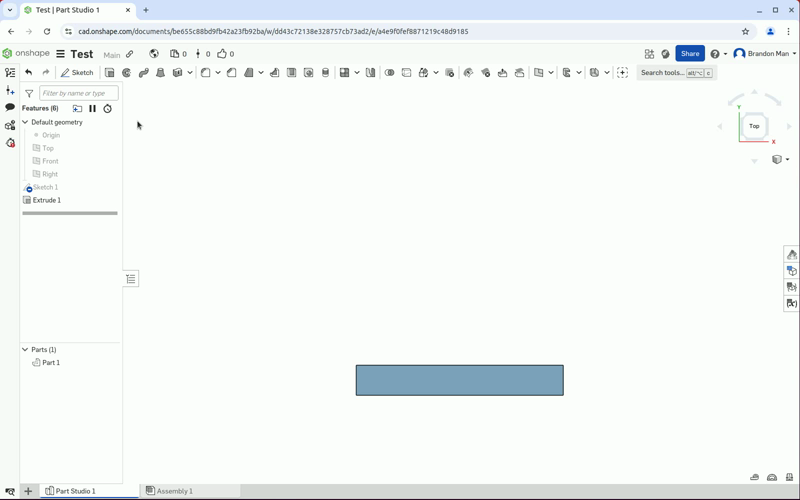
key(shift+h)
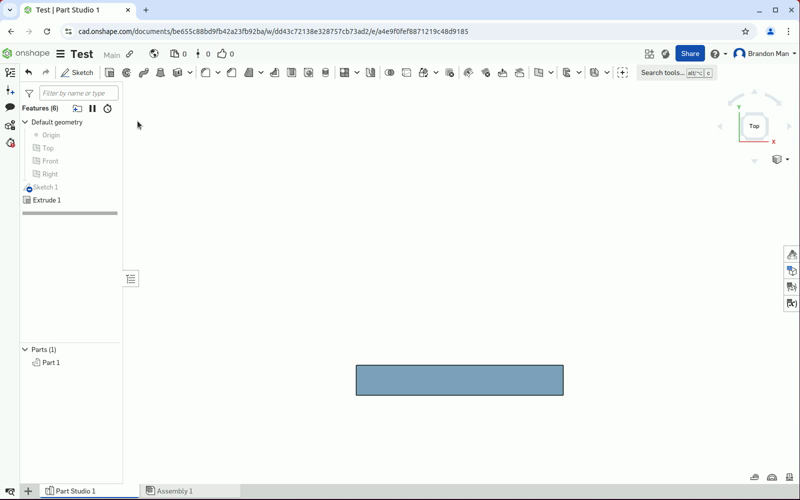
mouse_move(73, 189)
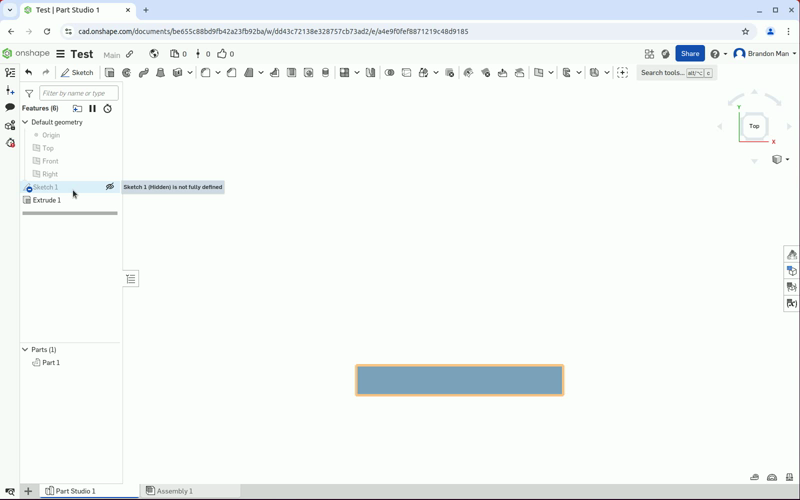
click(73, 189)
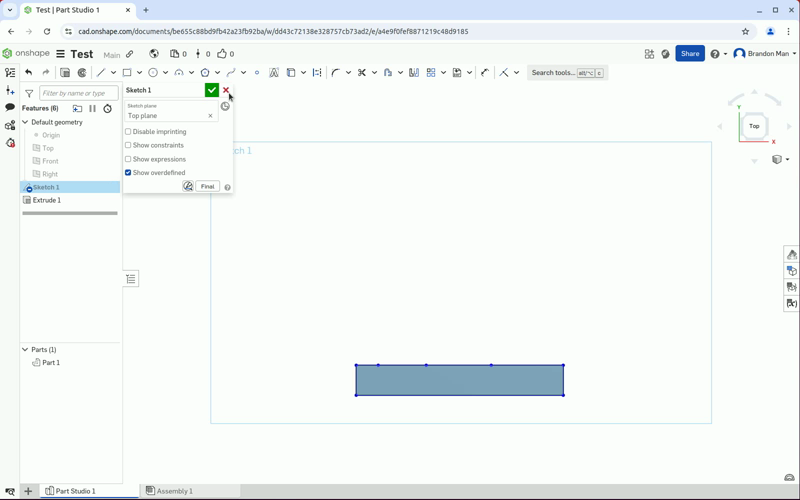
mouse_move(229, 92)
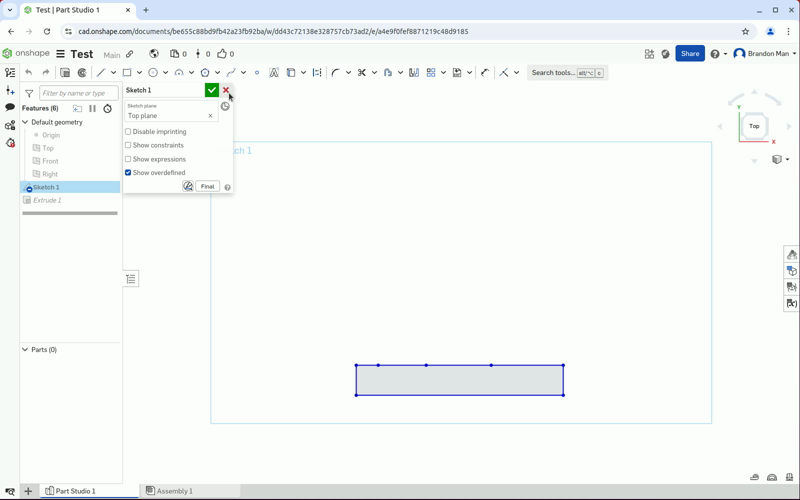
click(229, 92)
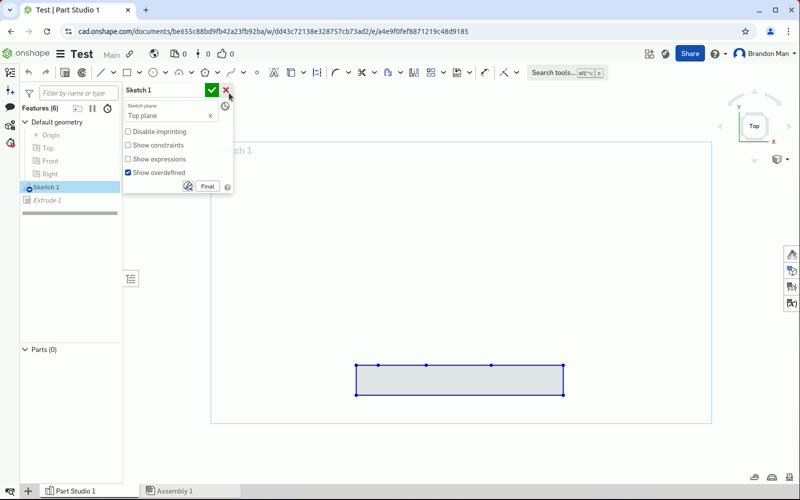
key(shift+s)
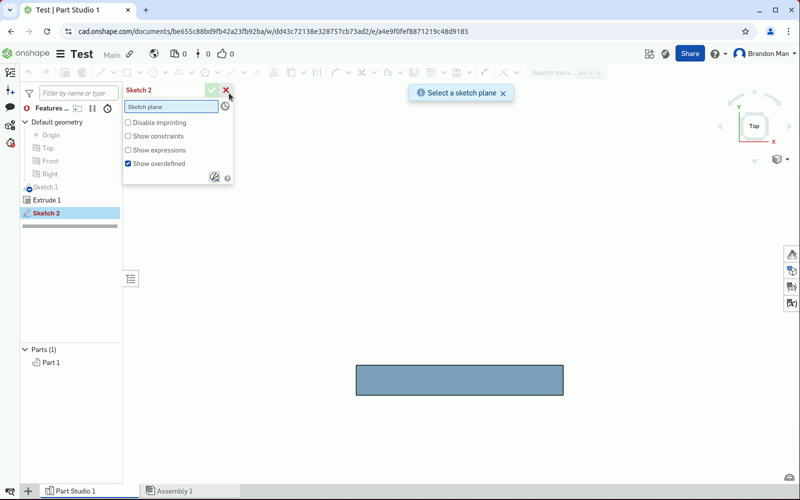
mouse_move(73, 150)
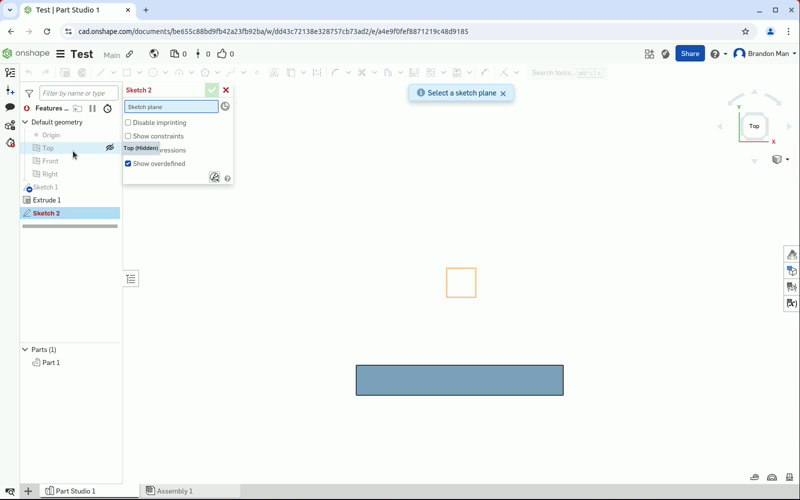
click(73, 150)
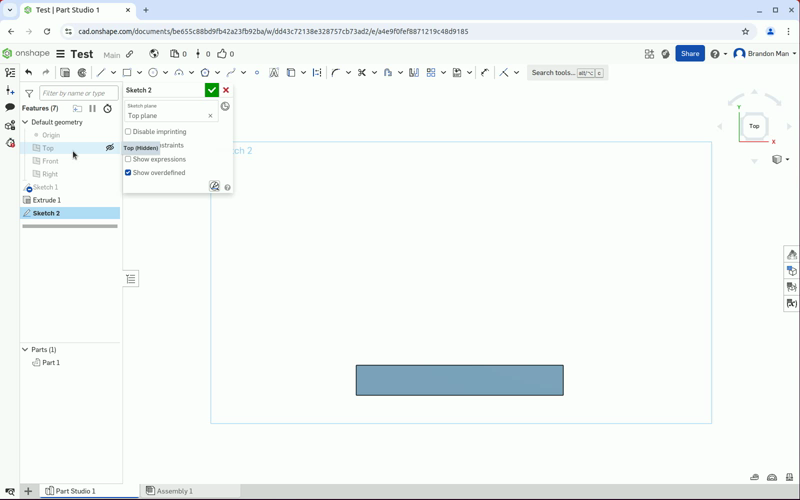
mouse_move(73, 352)
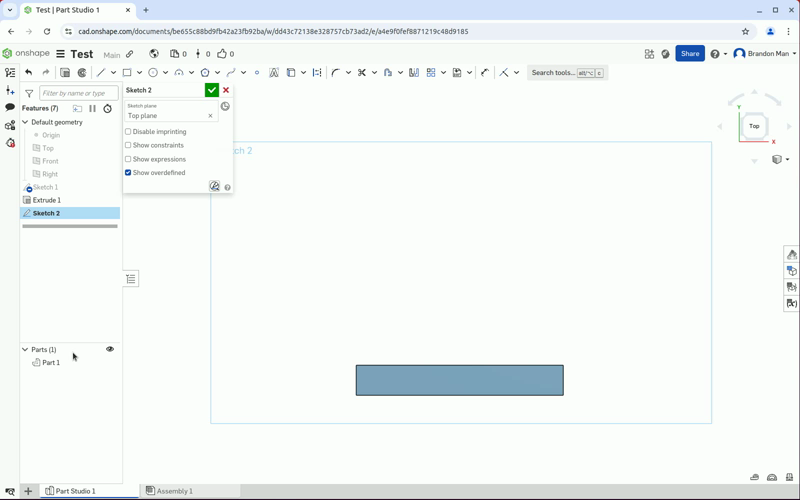
key(y)
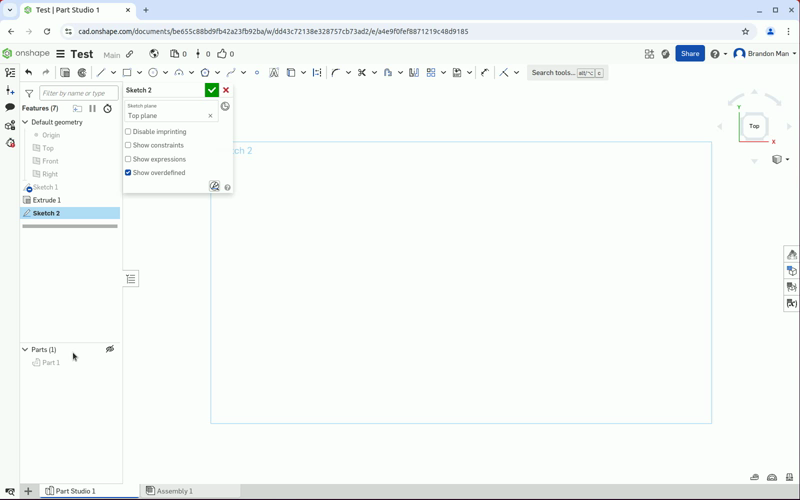
key(l)
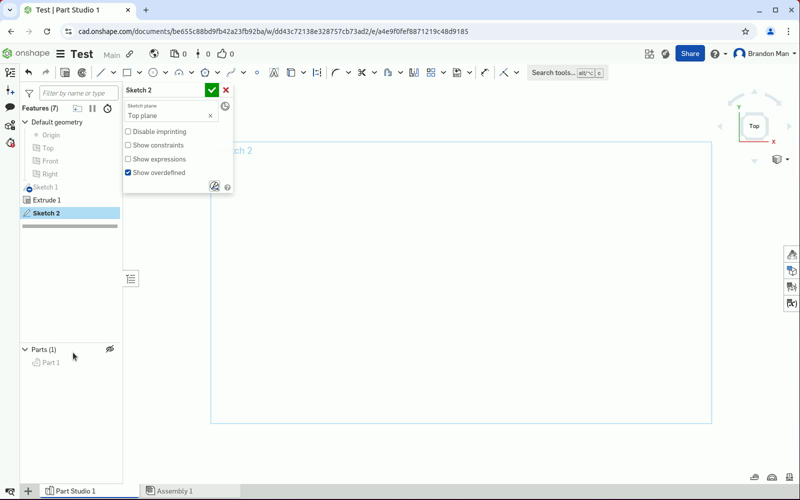
key_down(shift)
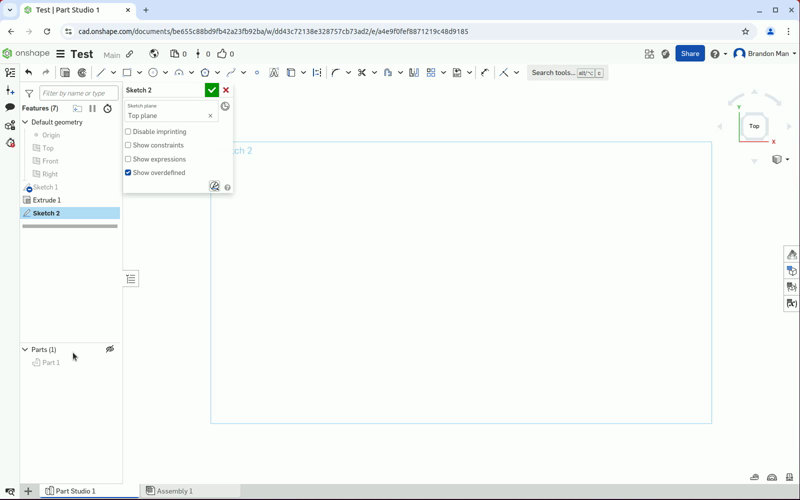
mouse_move(426, 363)
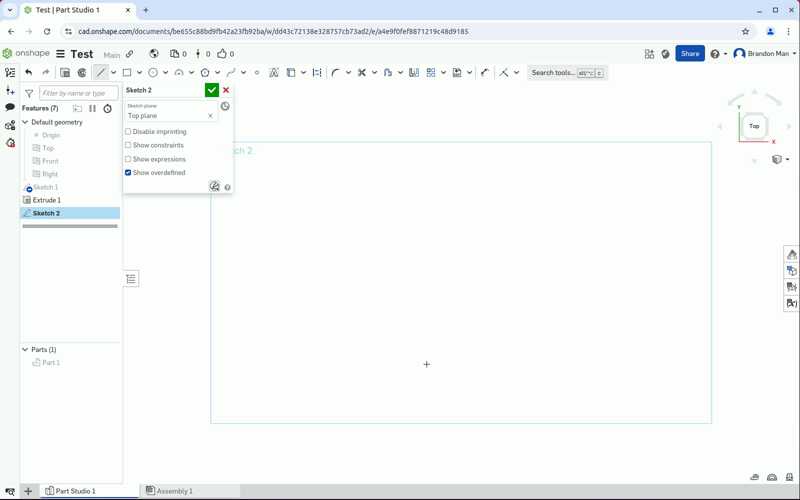
click(426, 363)
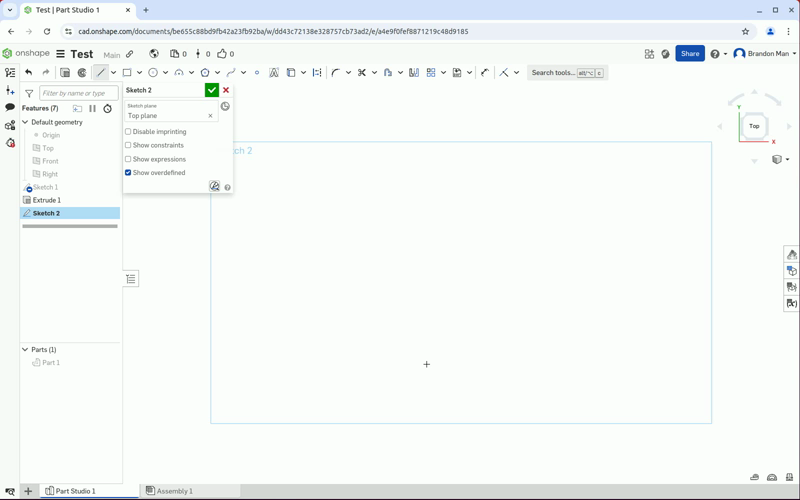
key_up(shift)
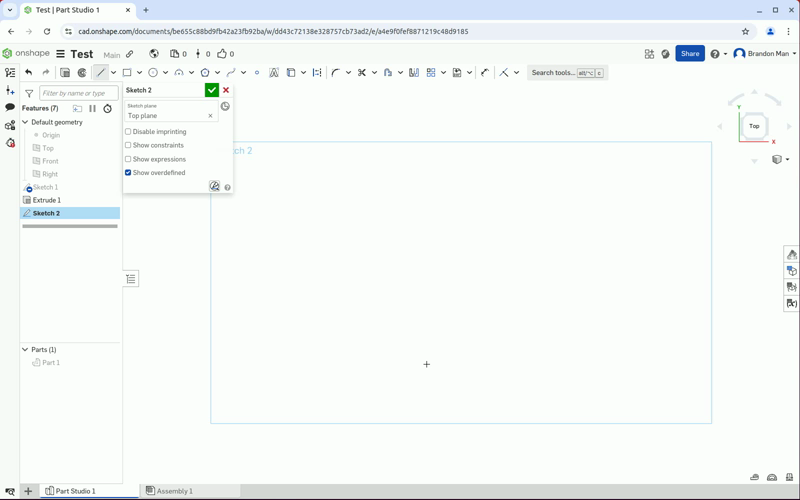
key_down(shift)
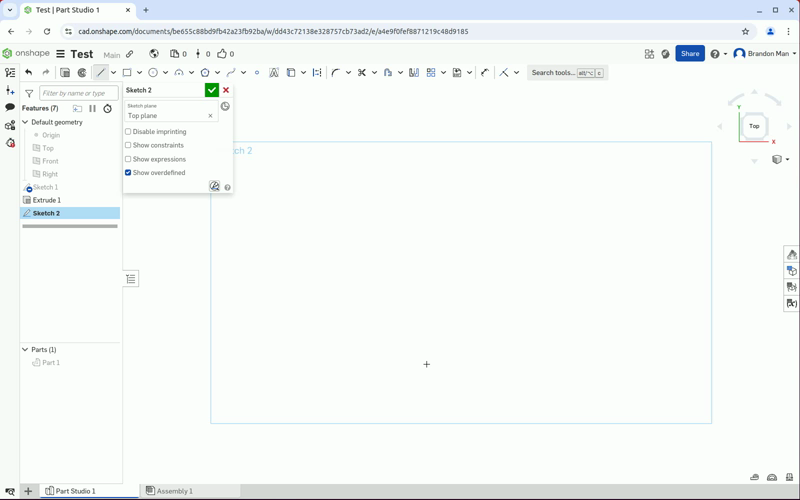
mouse_move(494, 363)
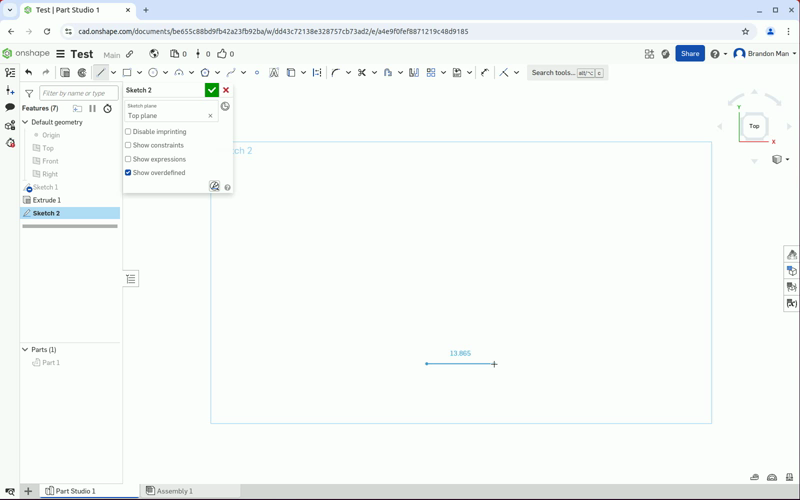
click(494, 363)
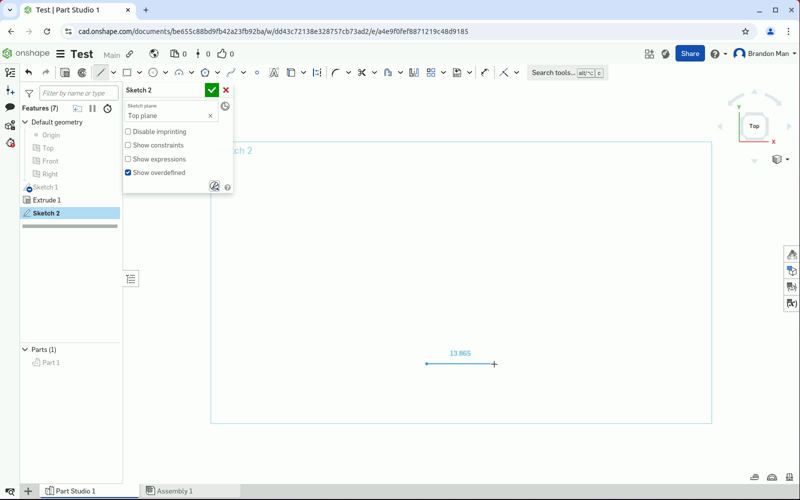
key_up(shift)
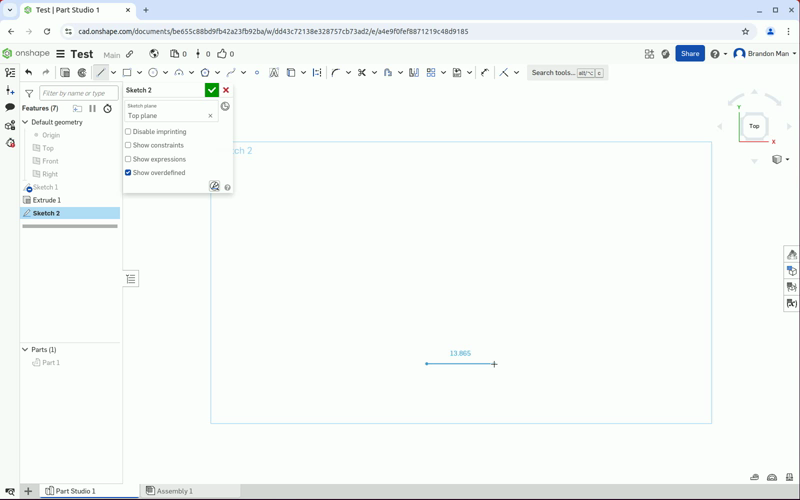
key_down(shift)
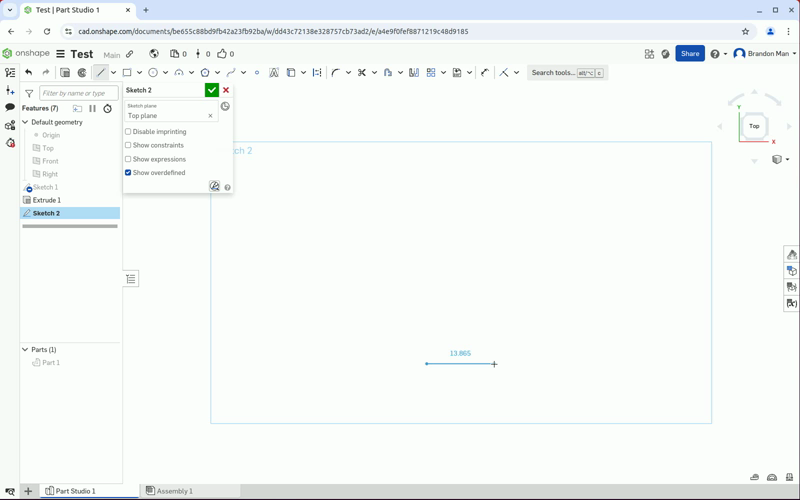
mouse_move(524, 363)
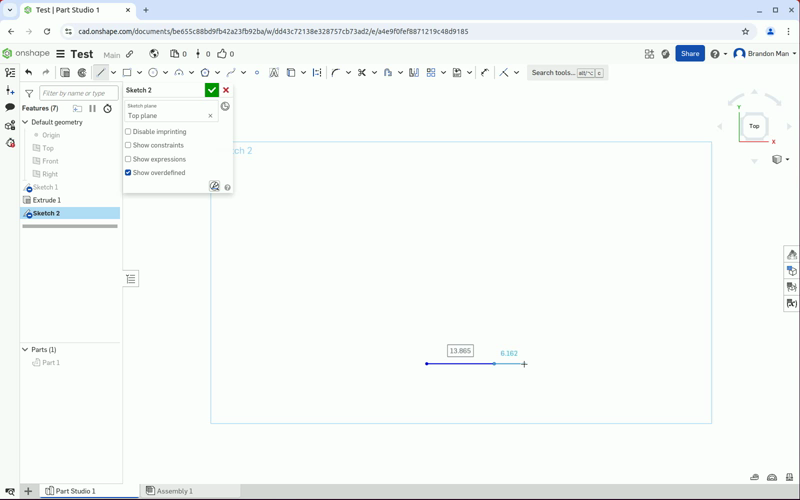
mouse_move(494, 351)
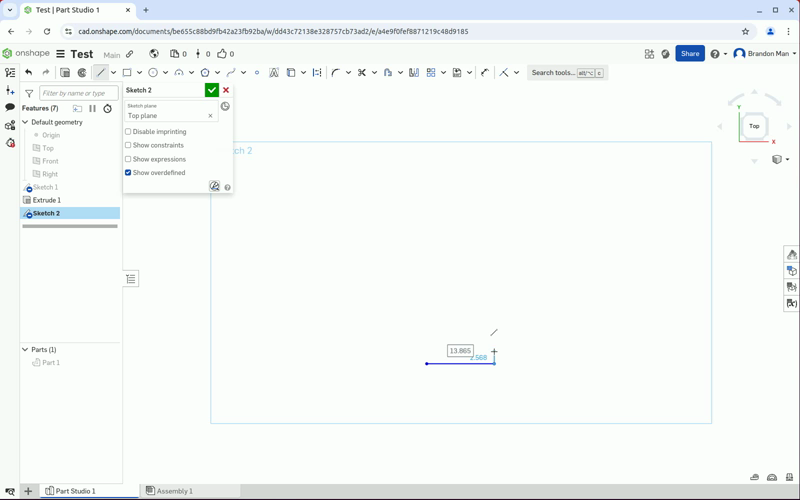
click(494, 351)
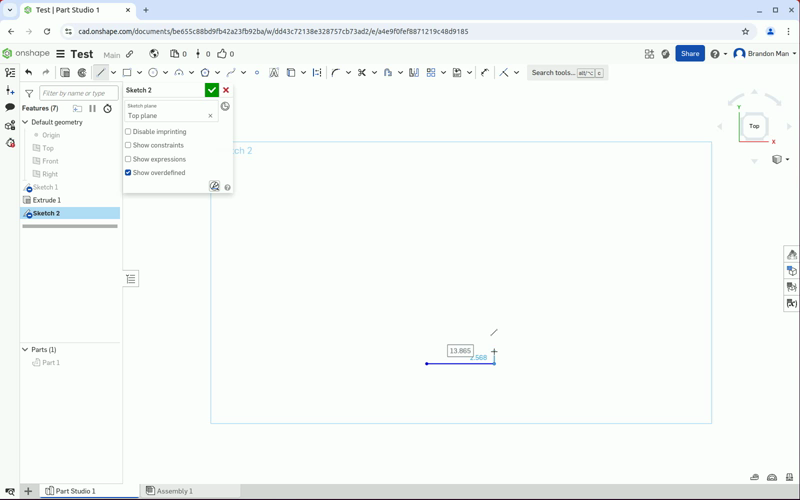
key_up(shift)
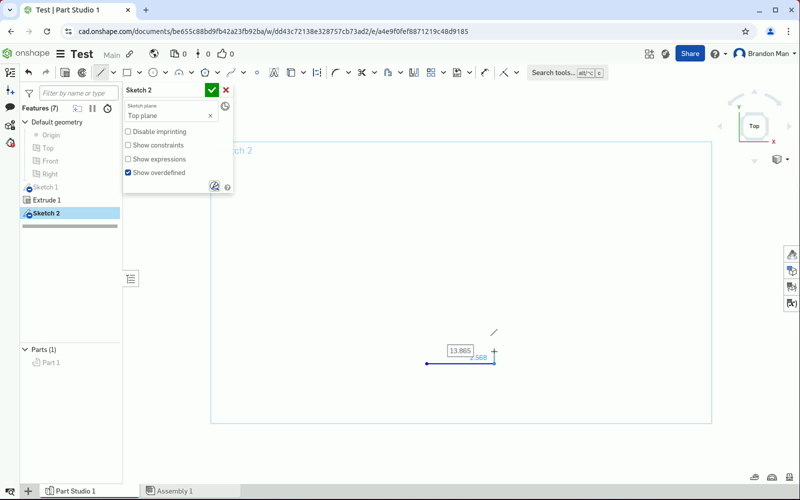
key(esc)
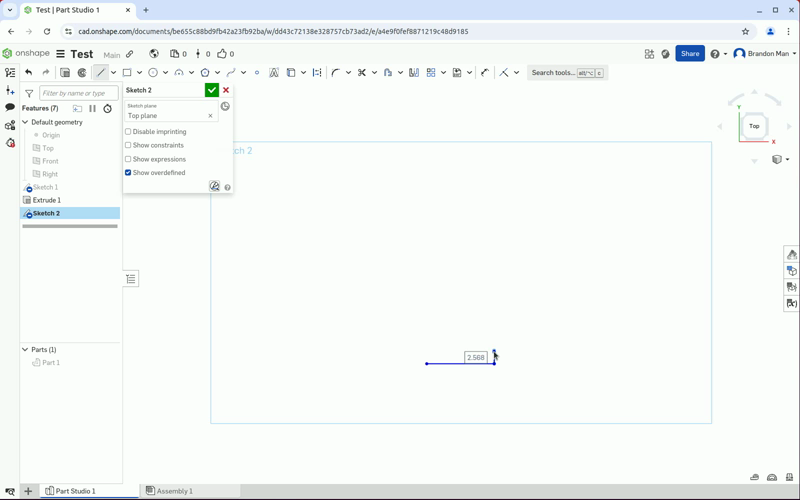
key(a)
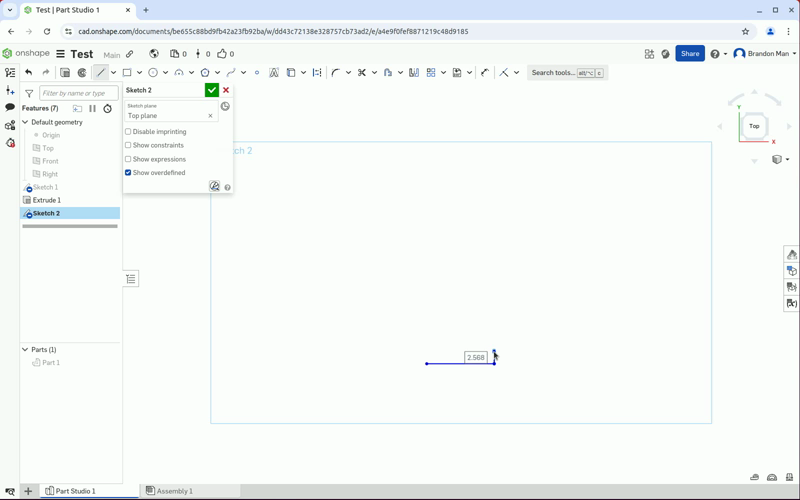
mouse_move(494, 351)
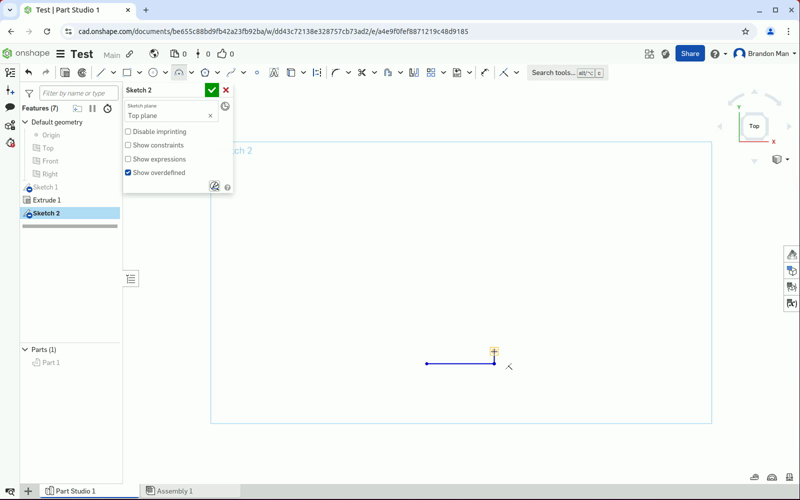
click(494, 351)
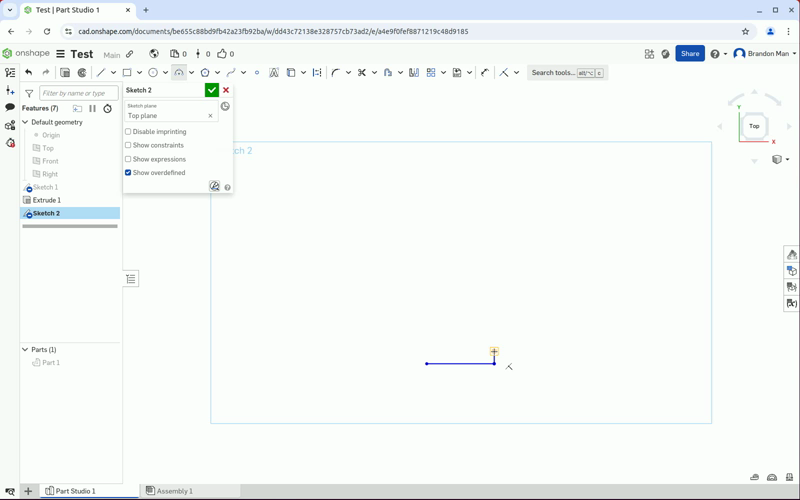
key_down(shift)
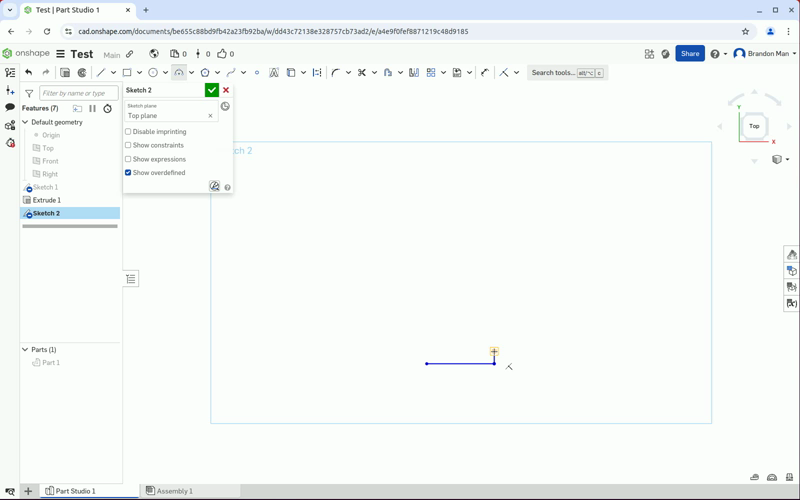
mouse_move(426, 350)
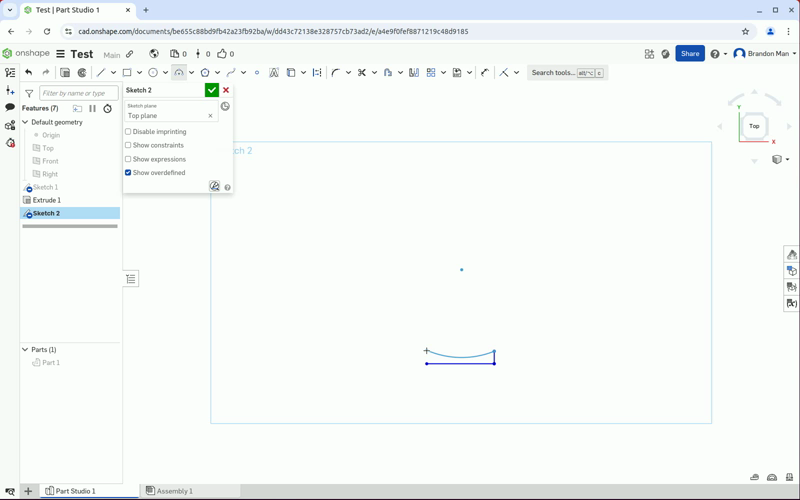
click(426, 350)
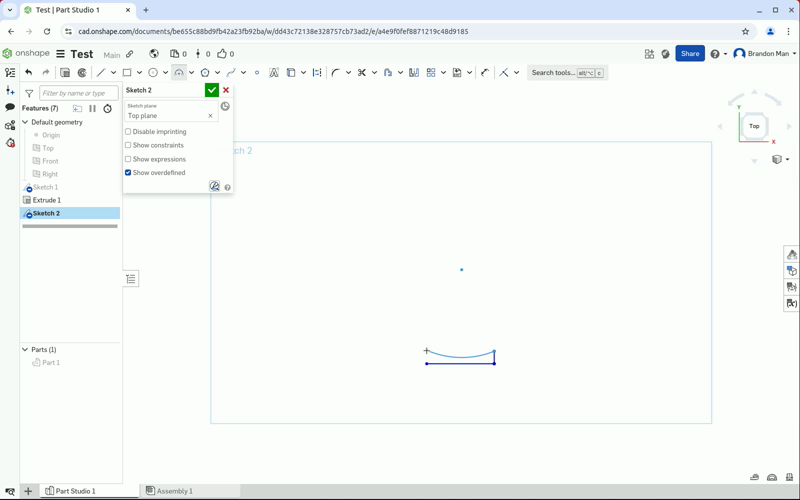
mouse_move(460, 359)
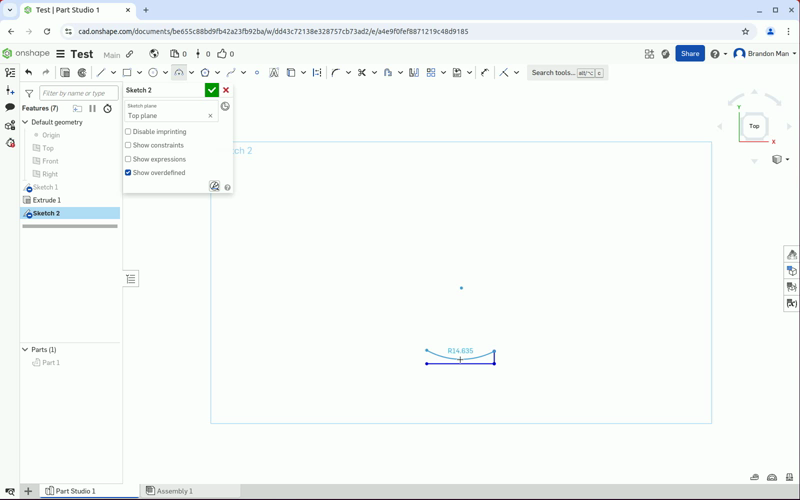
click(460, 359)
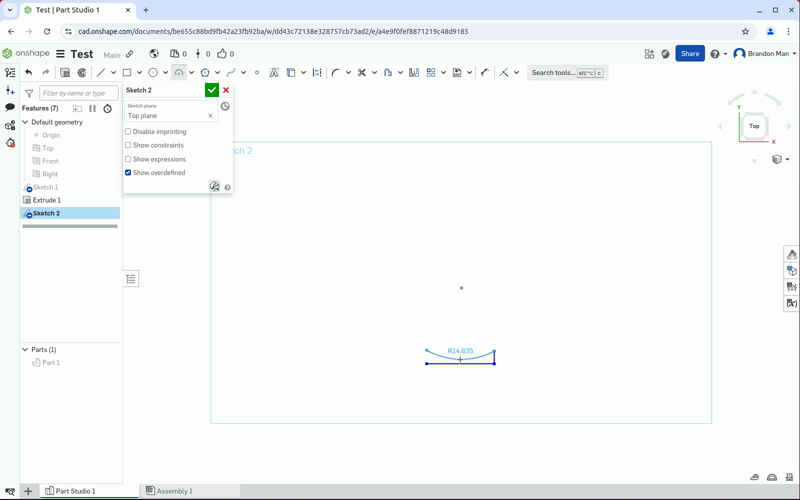
key_up(shift)
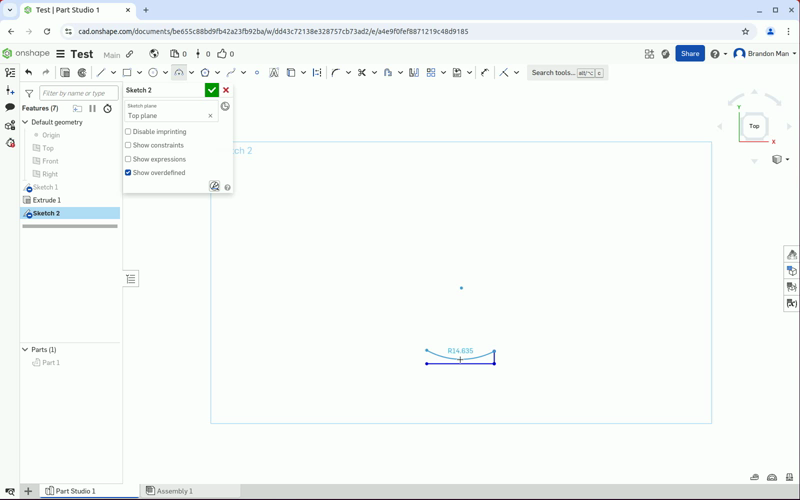
key(esc)
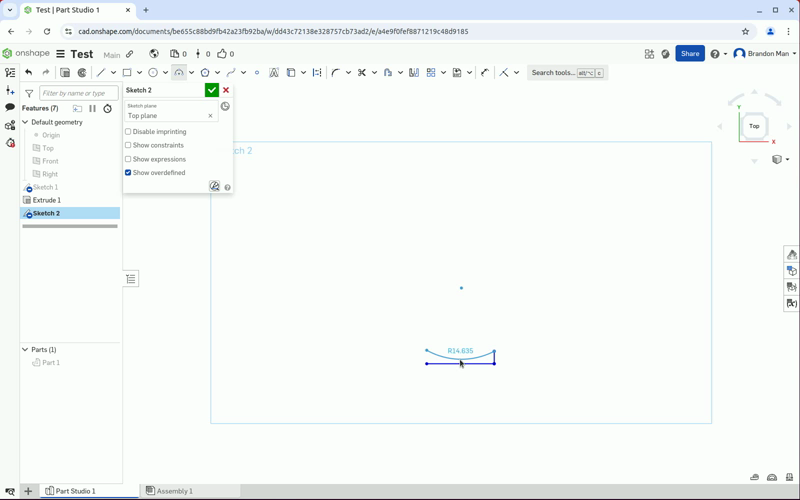
key(l)
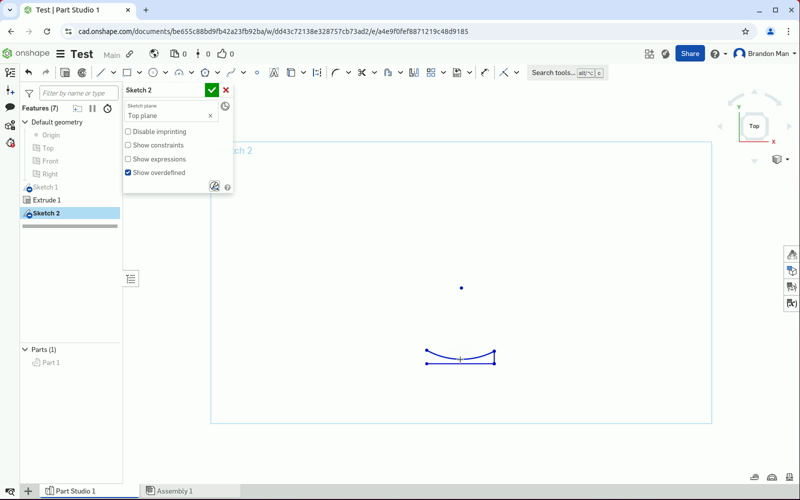
mouse_move(426, 350)
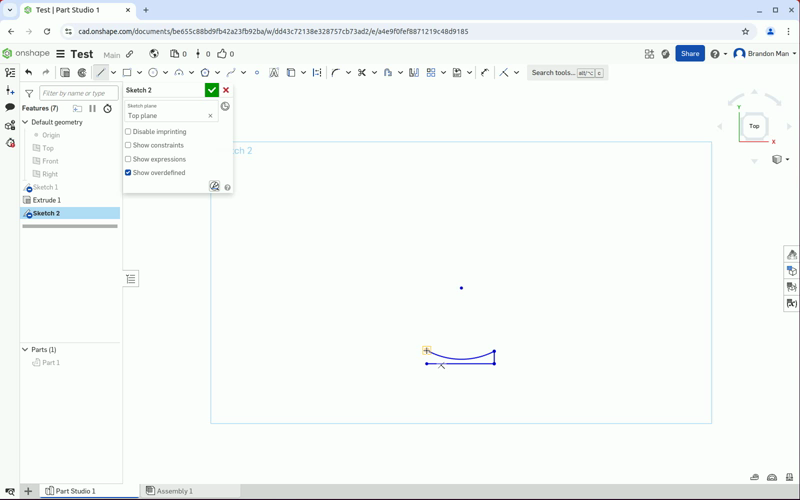
click(426, 350)
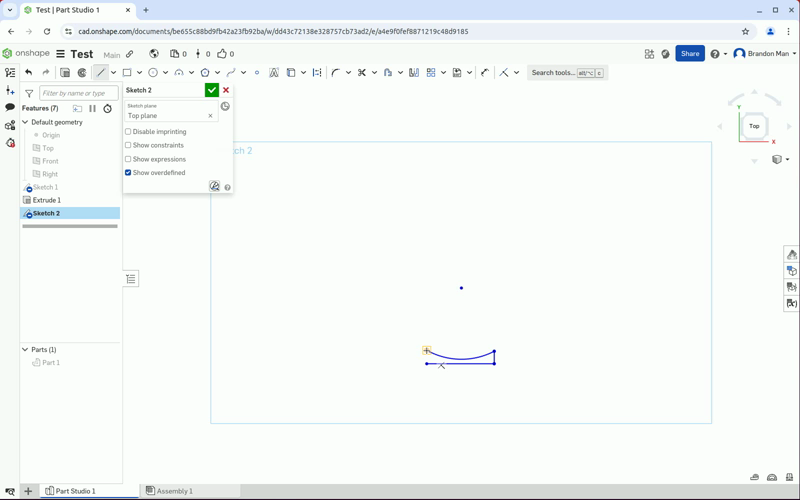
mouse_move(456, 350)
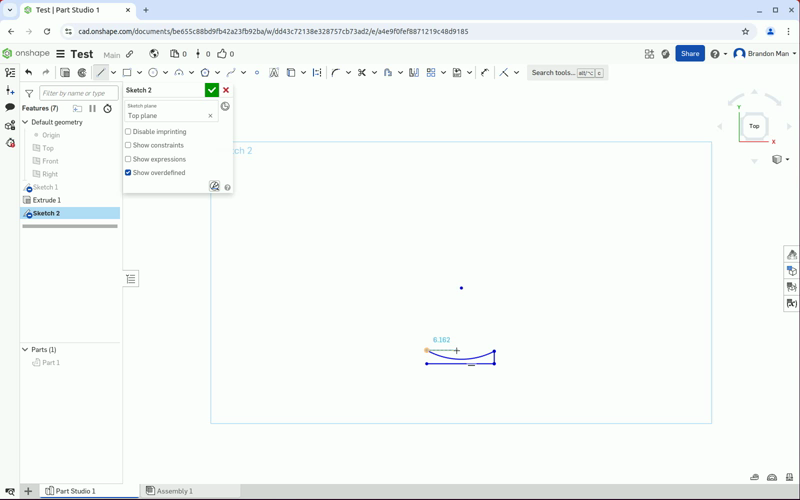
key_down(shift)
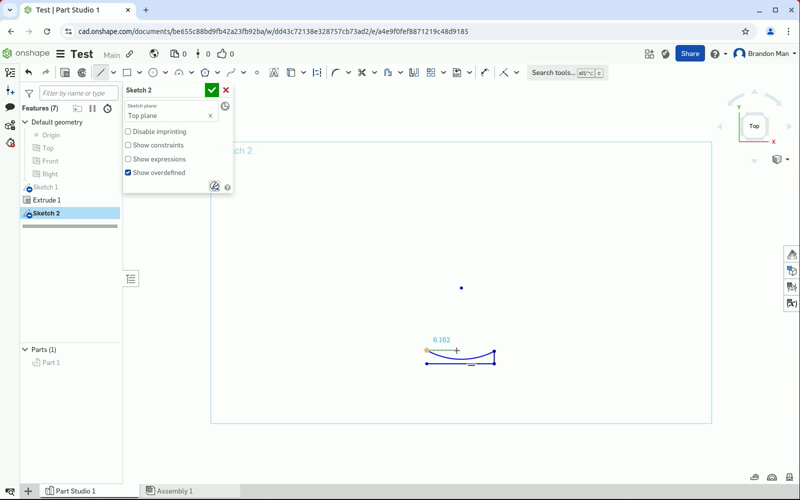
mouse_move(426, 363)
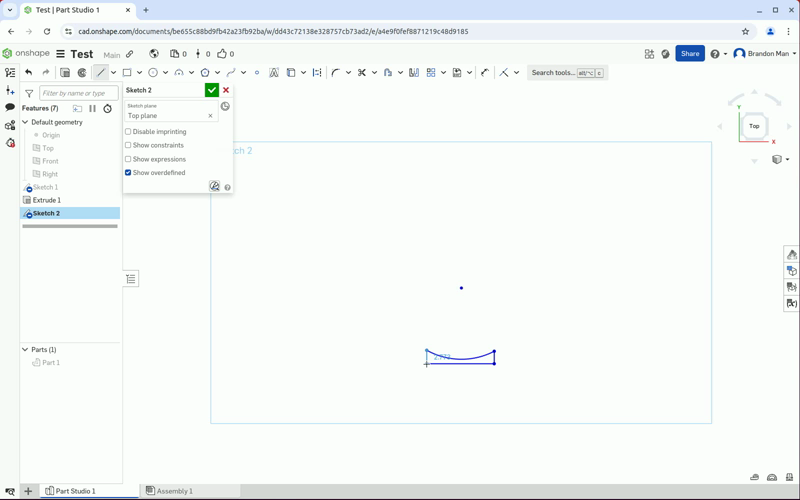
key_up(shift)
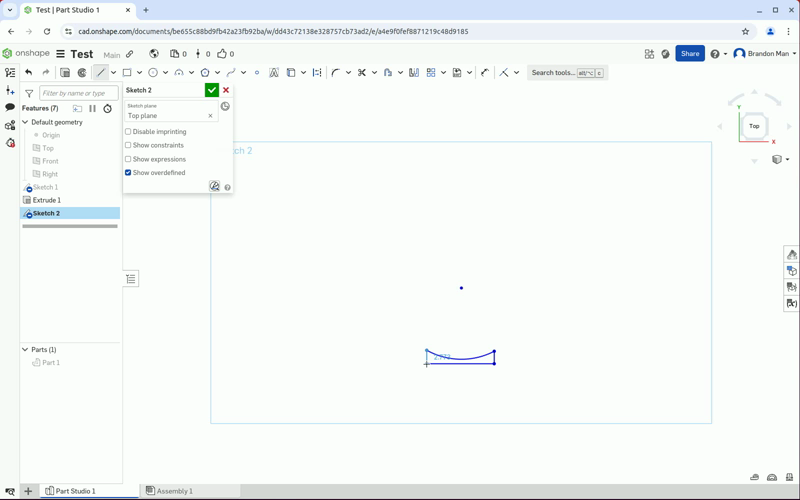
click(426, 363)
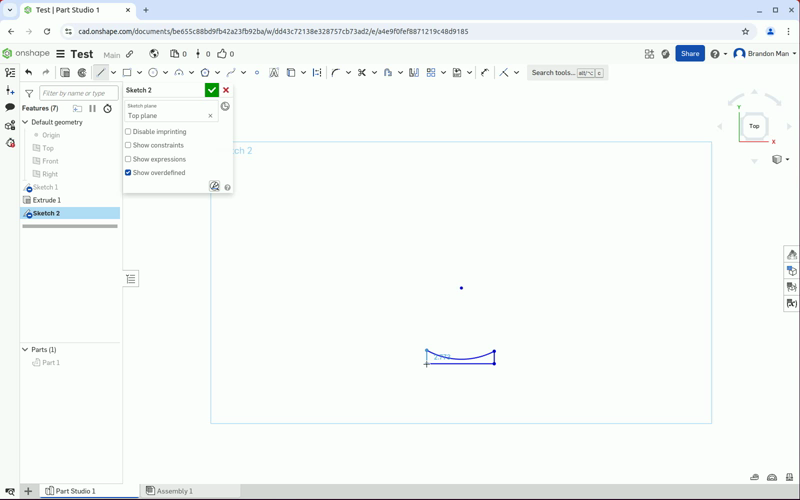
key(esc)
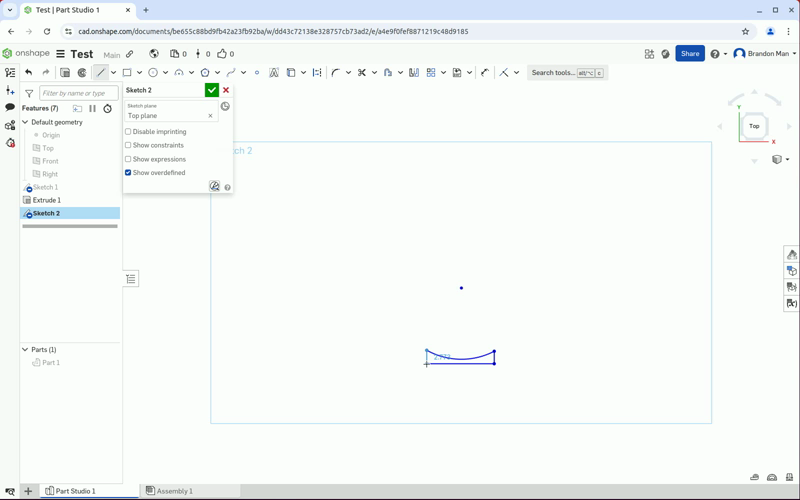
mouse_move(440, 357)
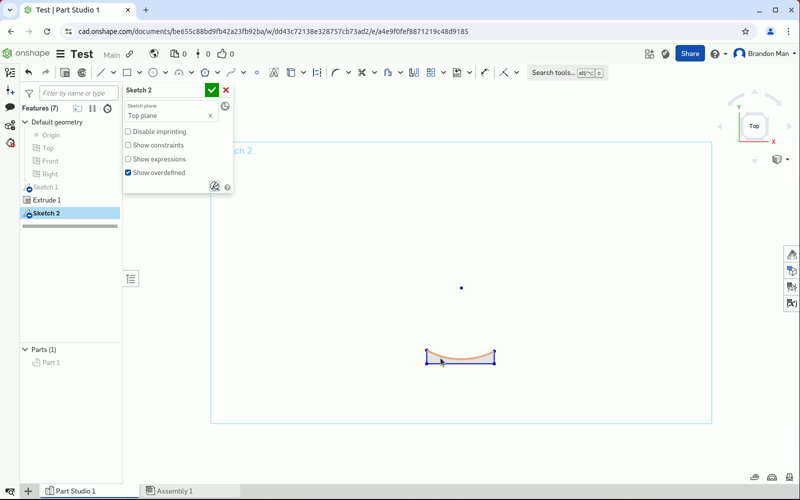
scroll(6)
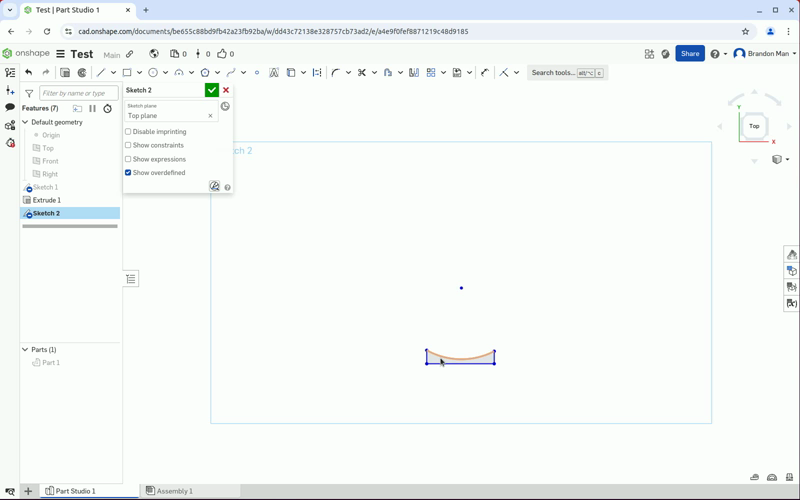
scroll(6)
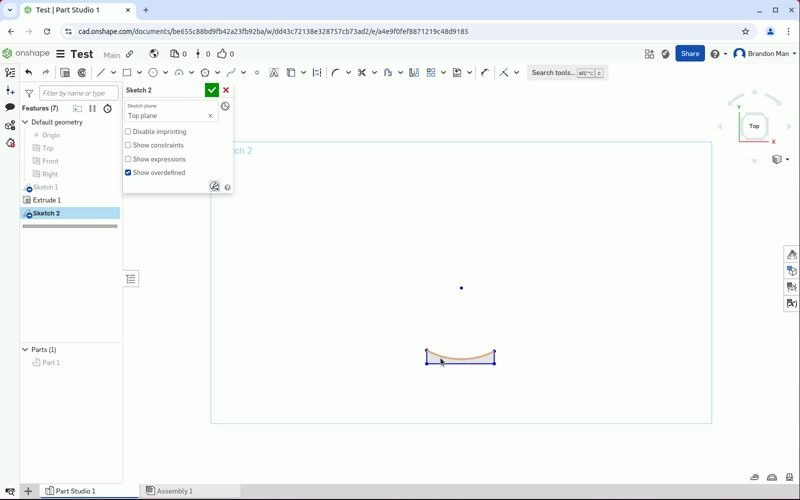
scroll(6)
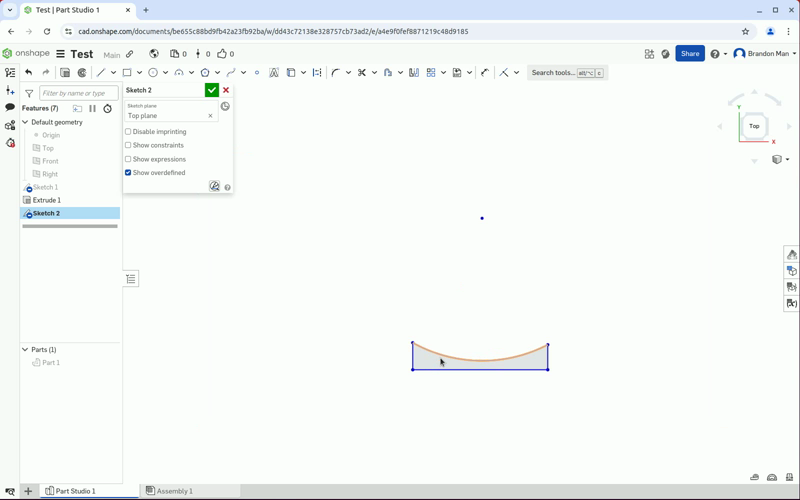
scroll(6)
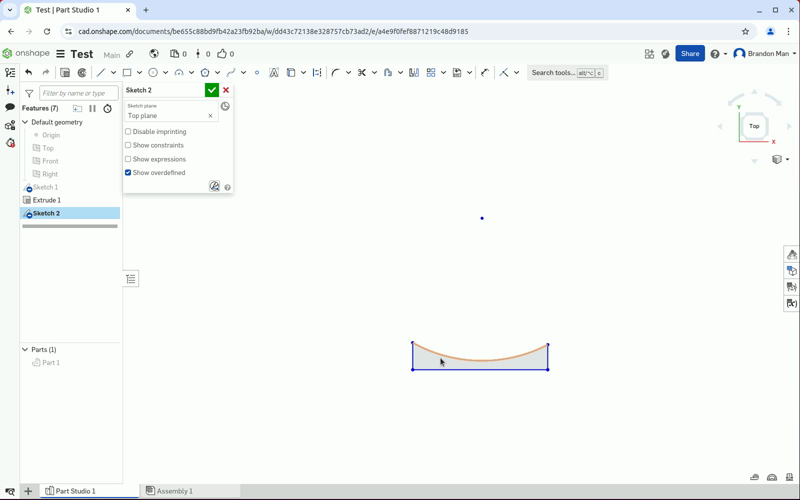
scroll(6)
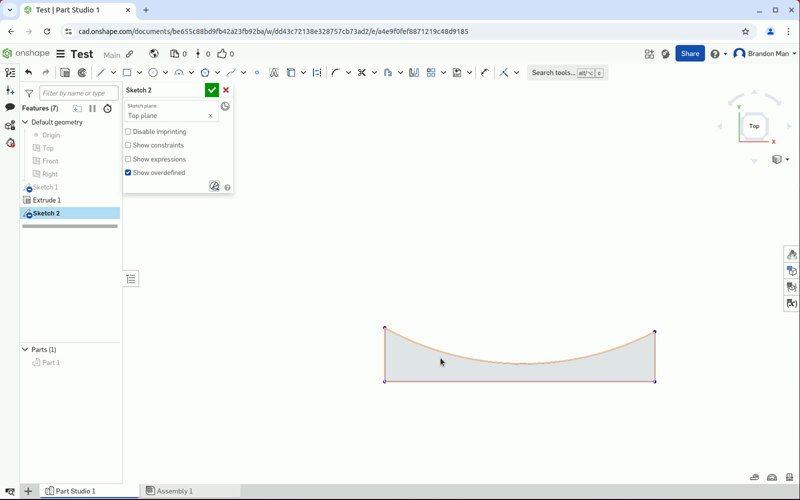
scroll(6)
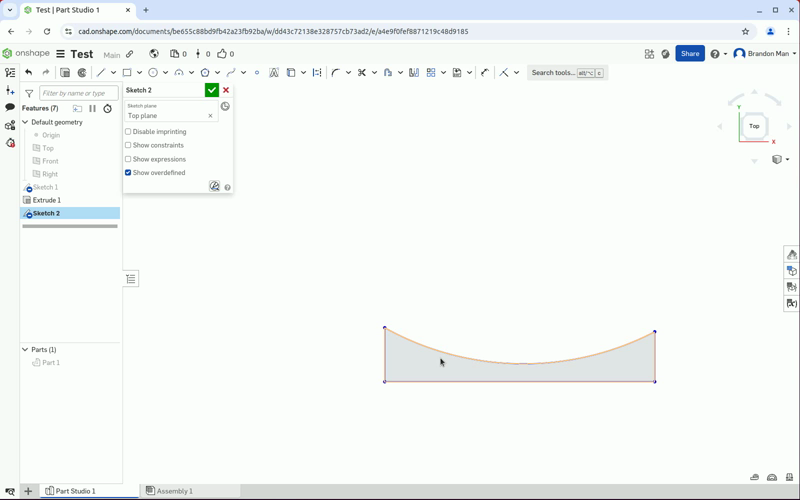
scroll(6)
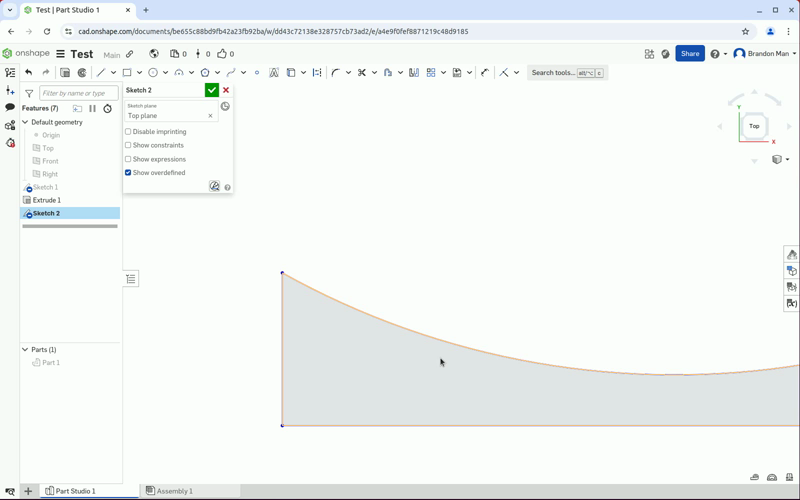
click(440, 357)
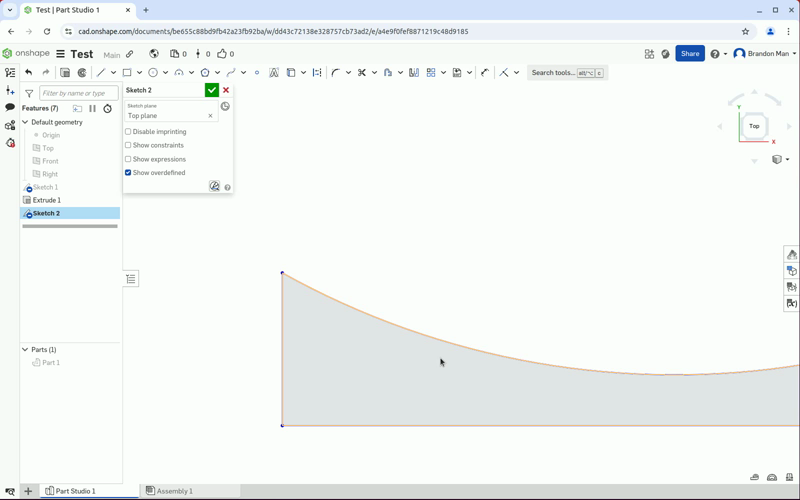
scroll(-6)
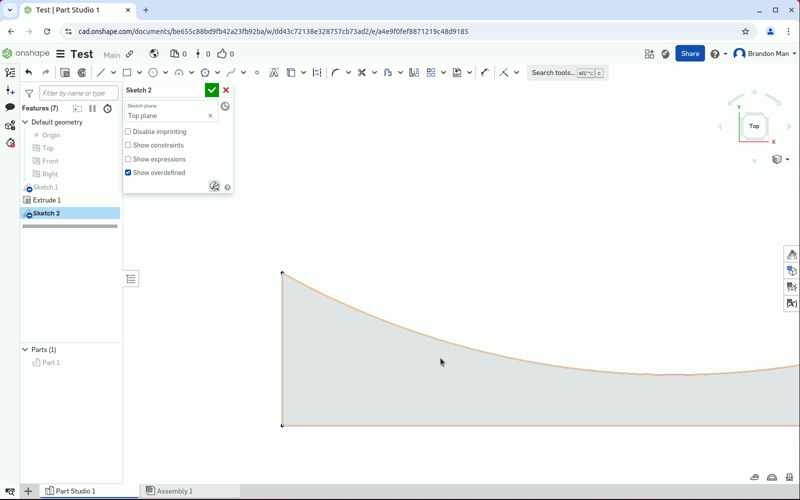
scroll(-6)
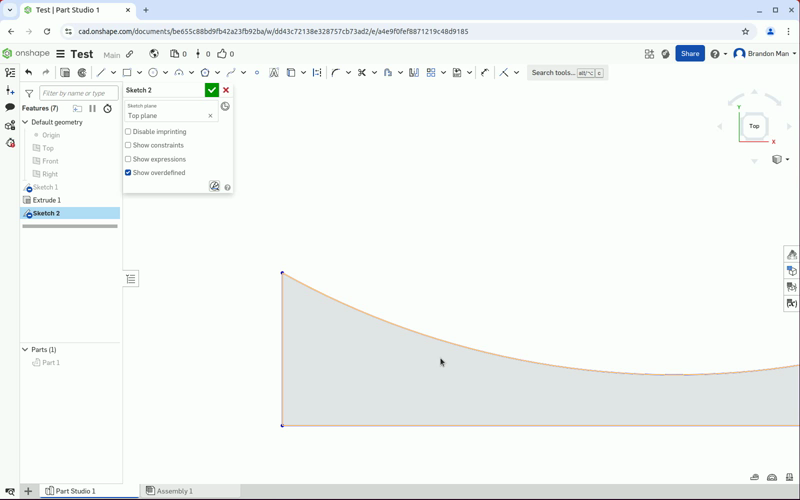
scroll(-6)
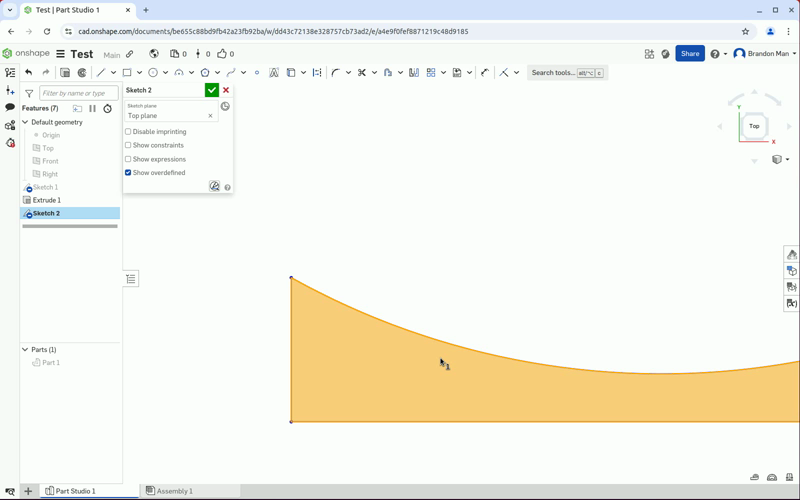
scroll(-6)
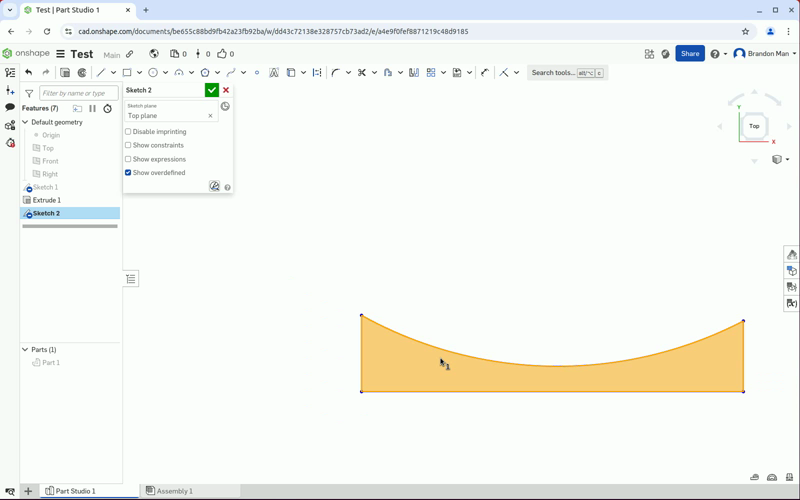
scroll(-6)
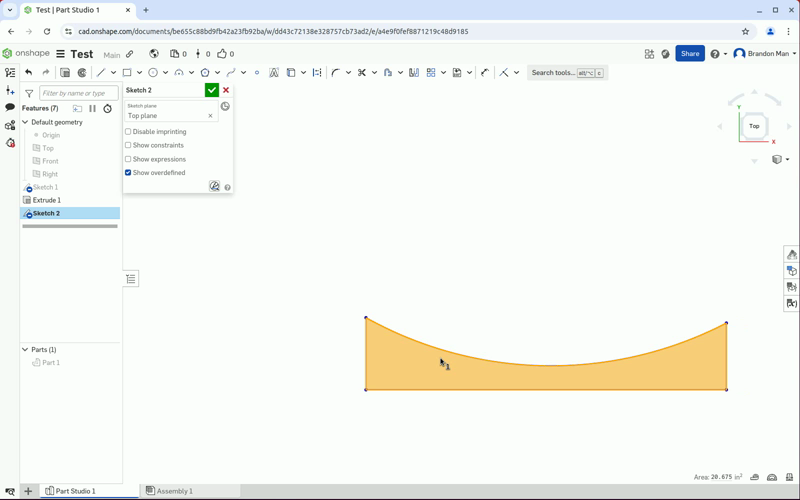
scroll(-6)
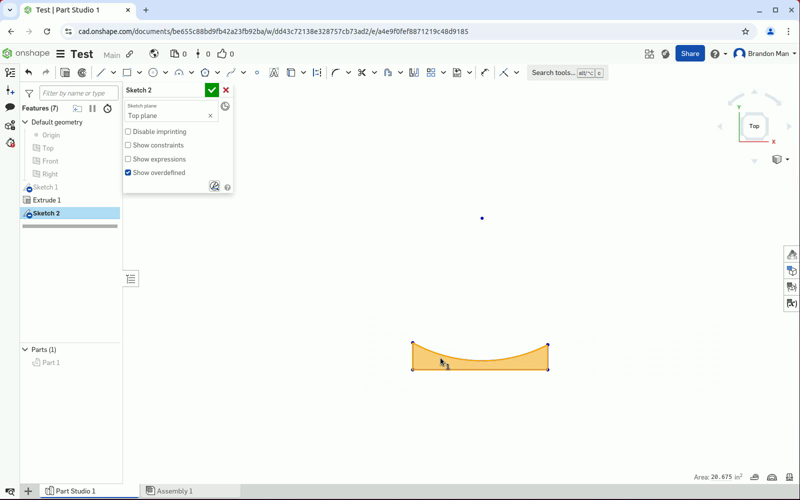
scroll(-6)
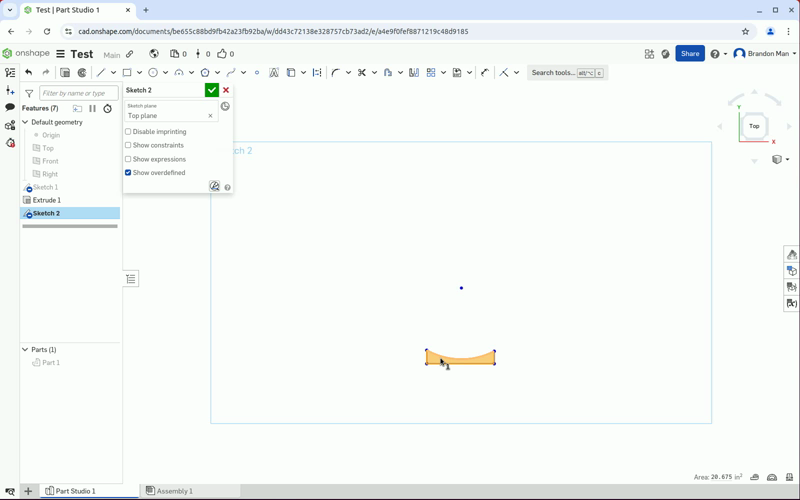
mouse_move(73, 352)
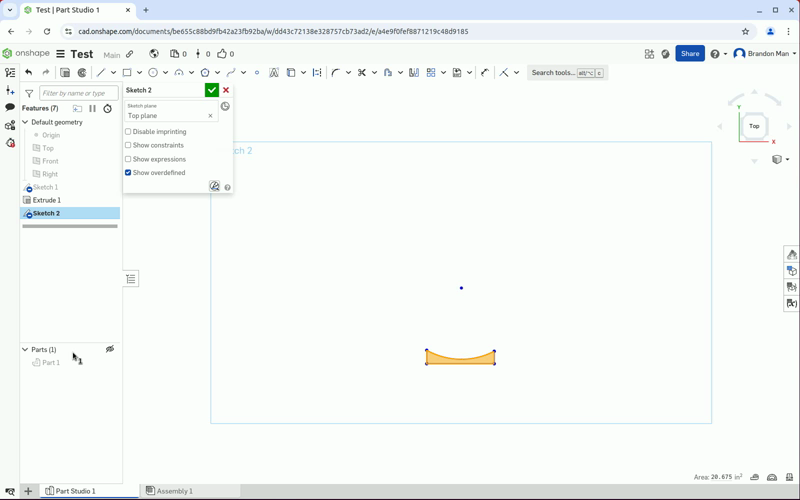
key(shift+y)
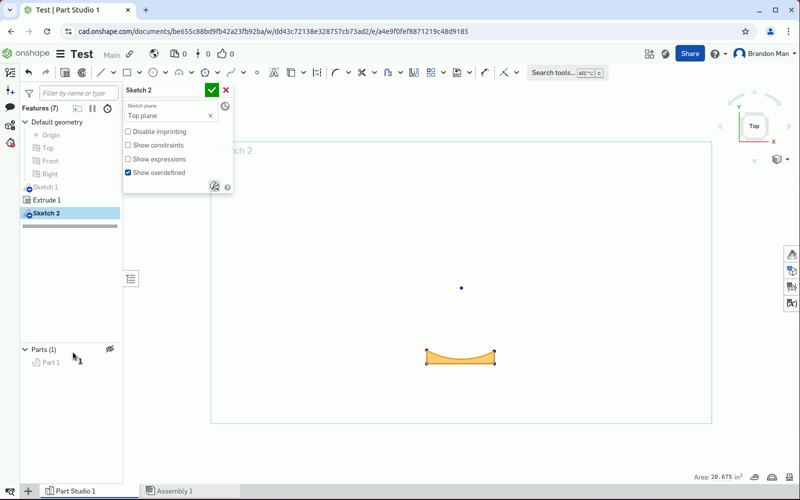
key(shift+e)
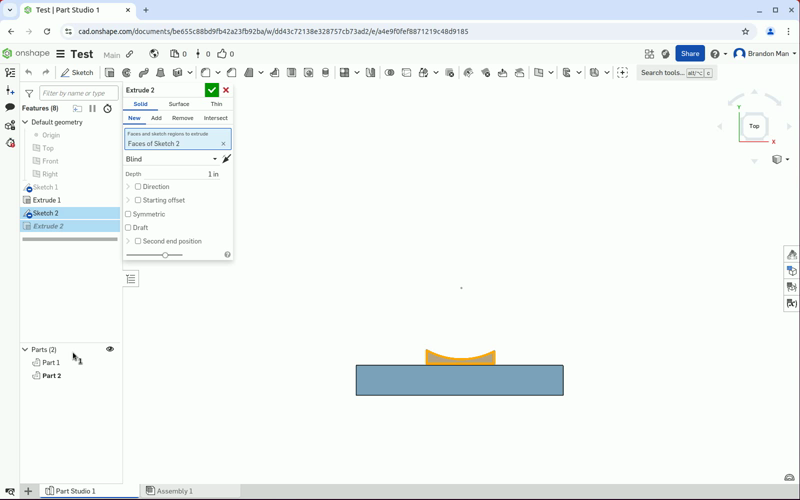
mouse_move(143, 106)
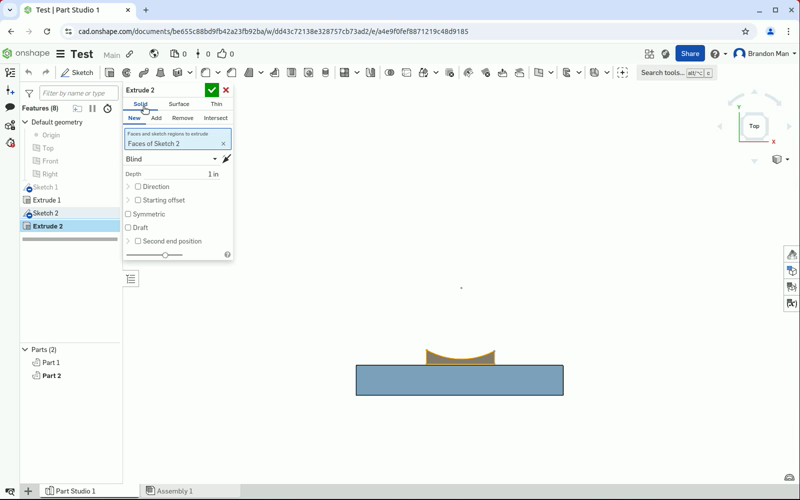
click(143, 106)
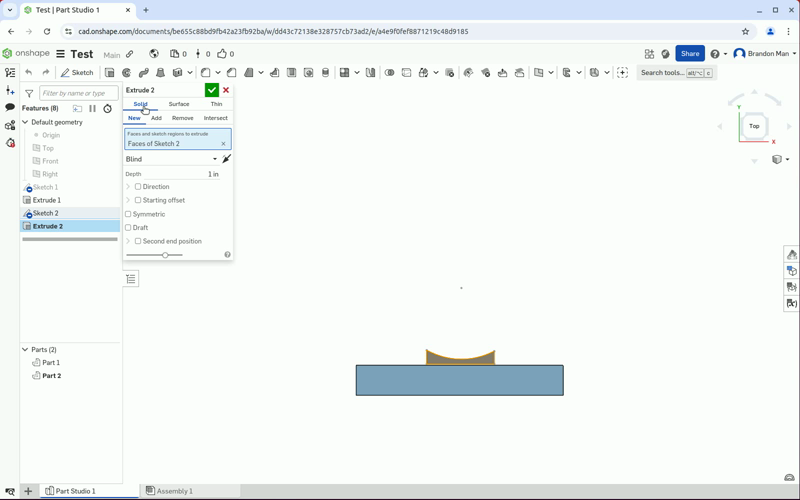
mouse_move(137, 120)
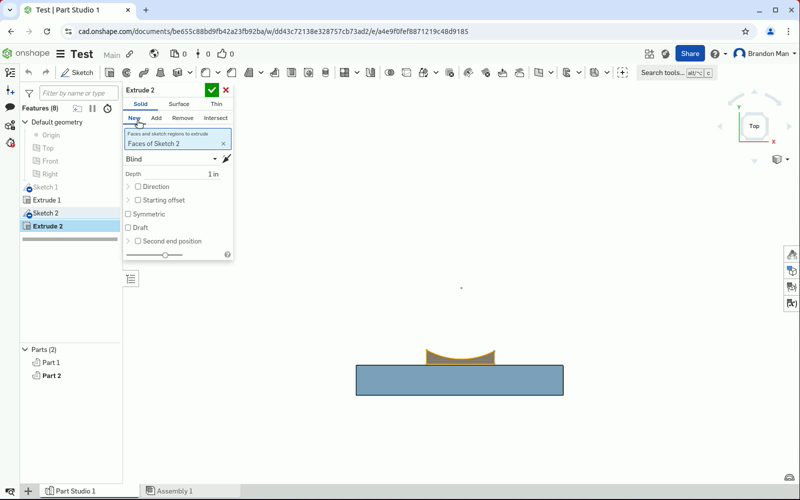
click(137, 120)
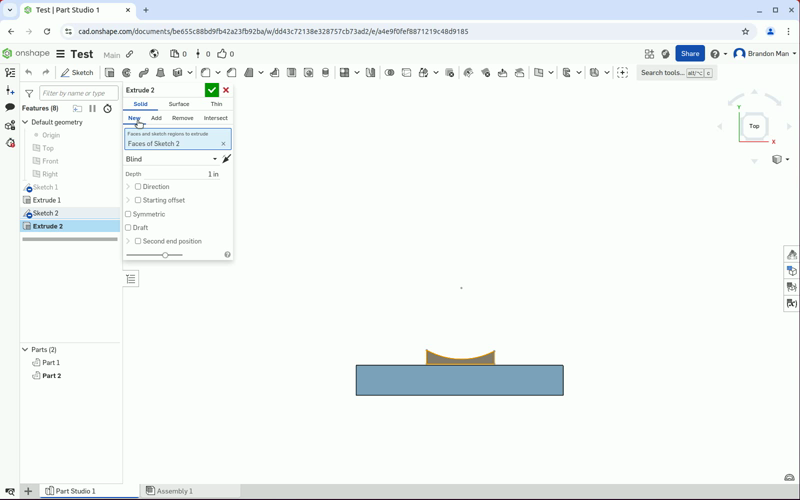
key(tab, 4)
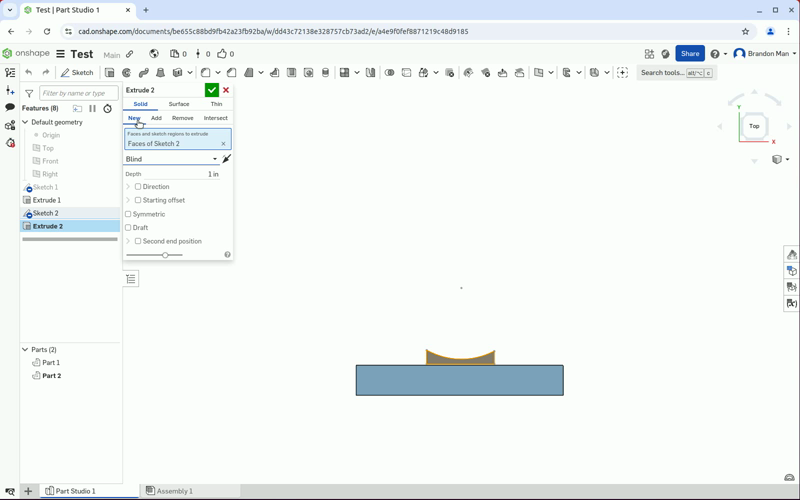
text(38.996)
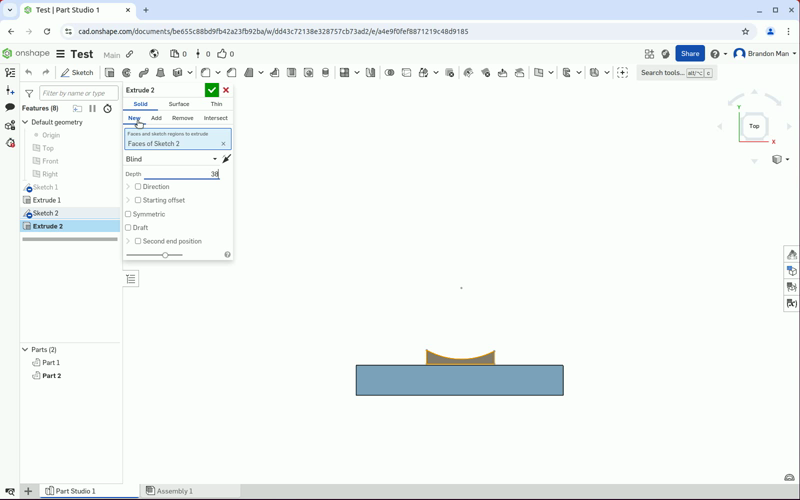
key(tab, 3)
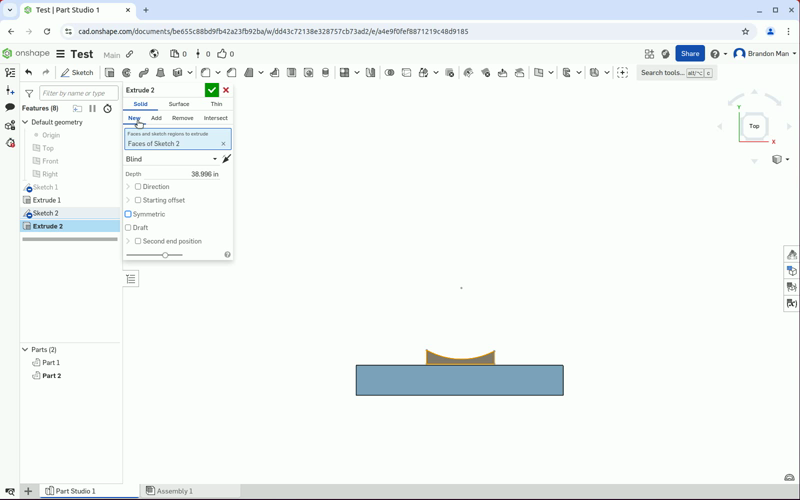
key(space)
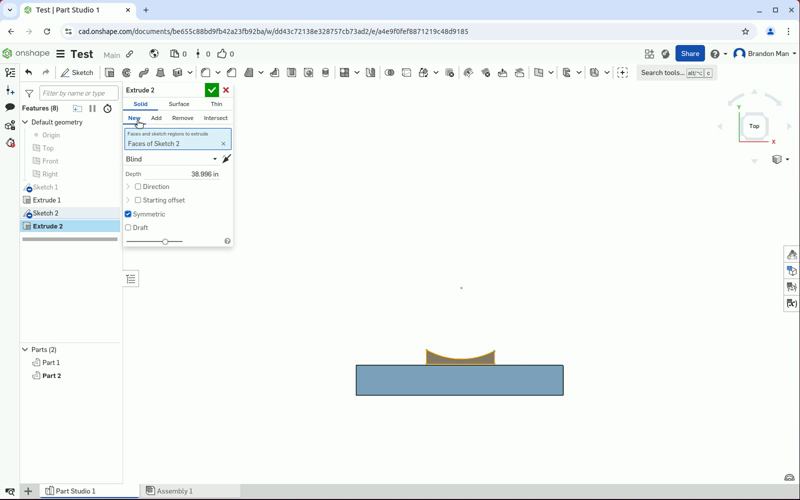
key(enter)
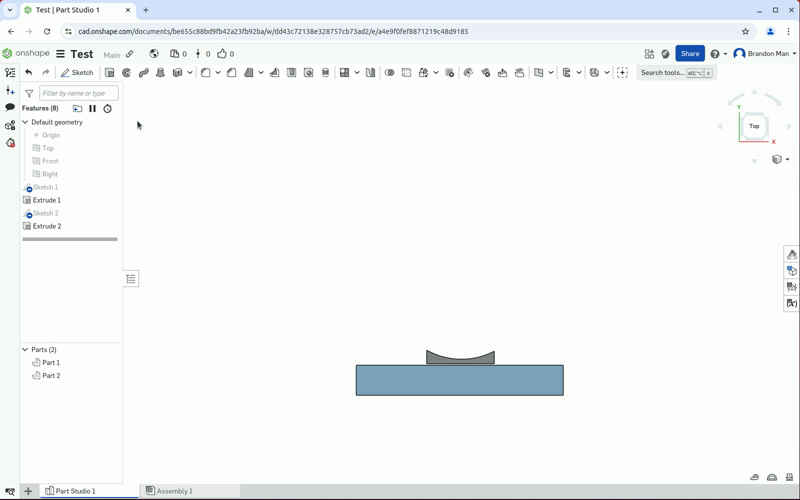
key(shift+h)
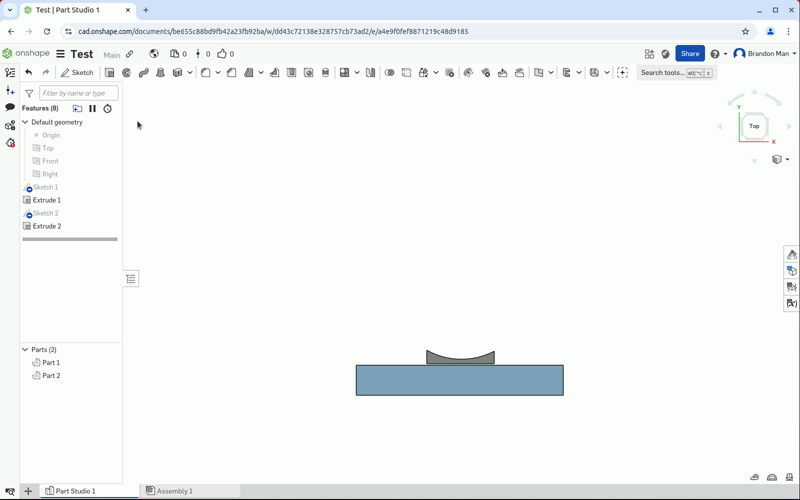
key(shift+h)
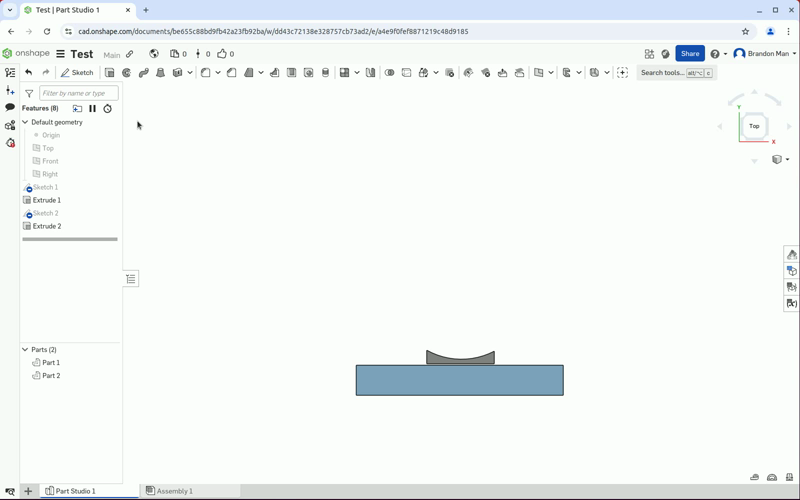
mouse_move(73, 189)
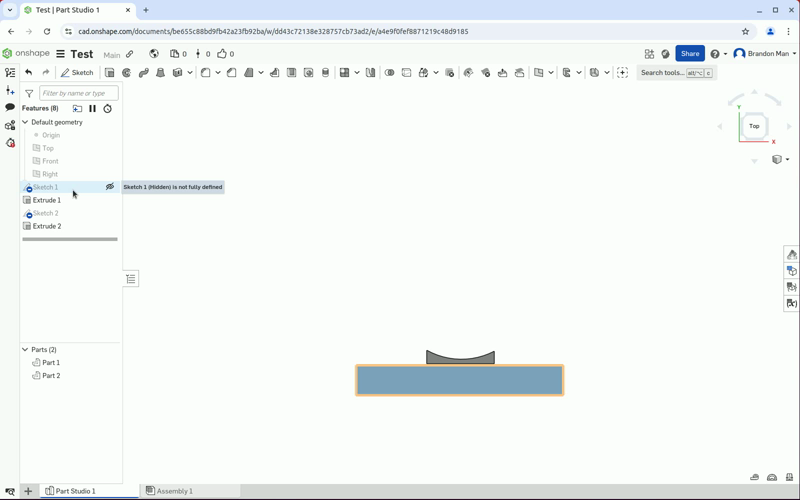
click(73, 189)
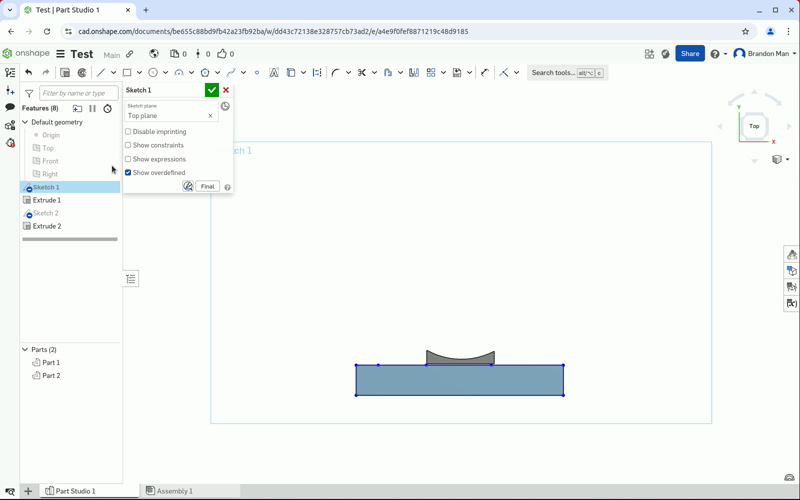
mouse_move(229, 92)
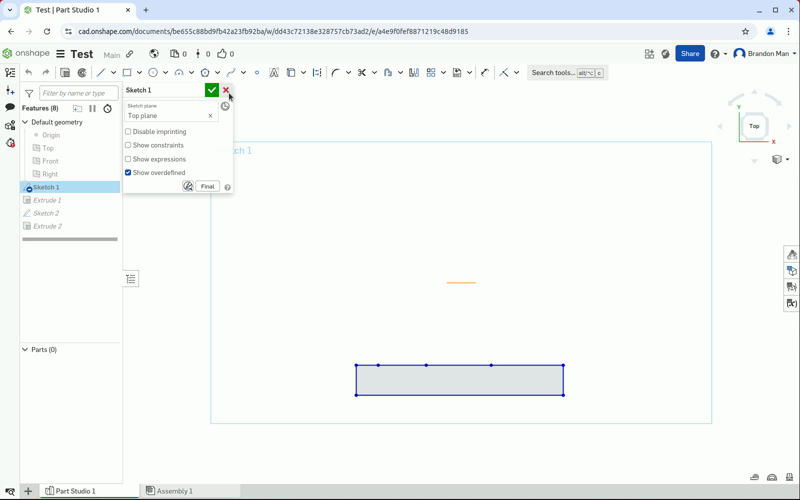
click(229, 92)
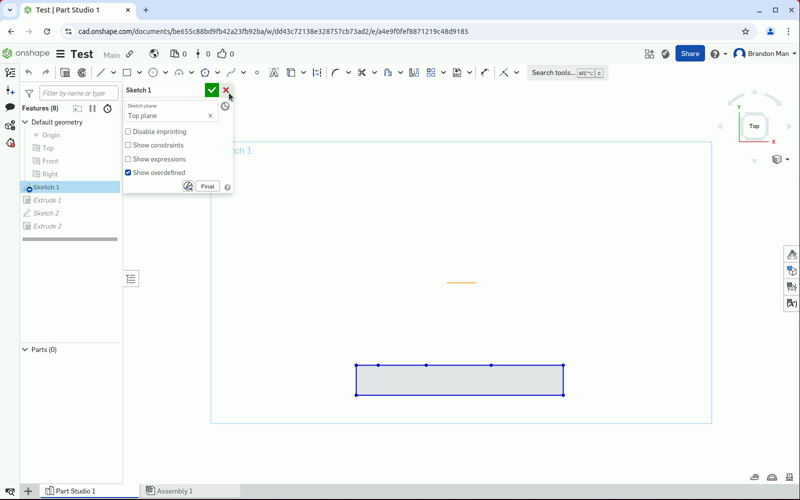
key(shift+s)
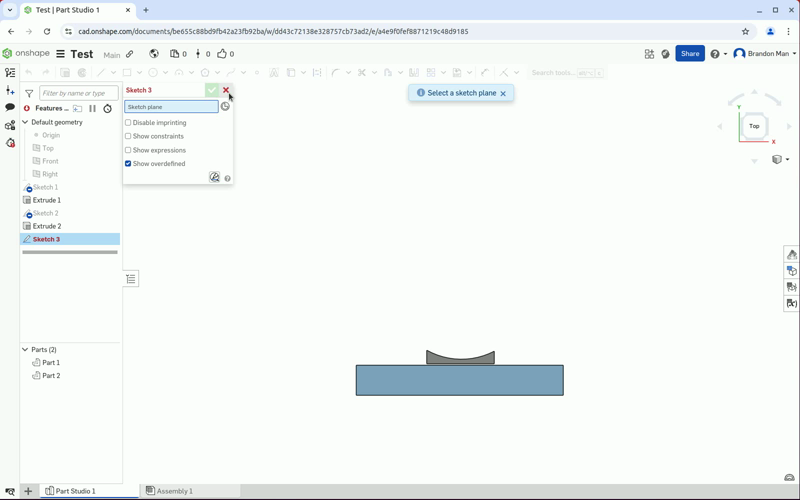
mouse_move(73, 150)
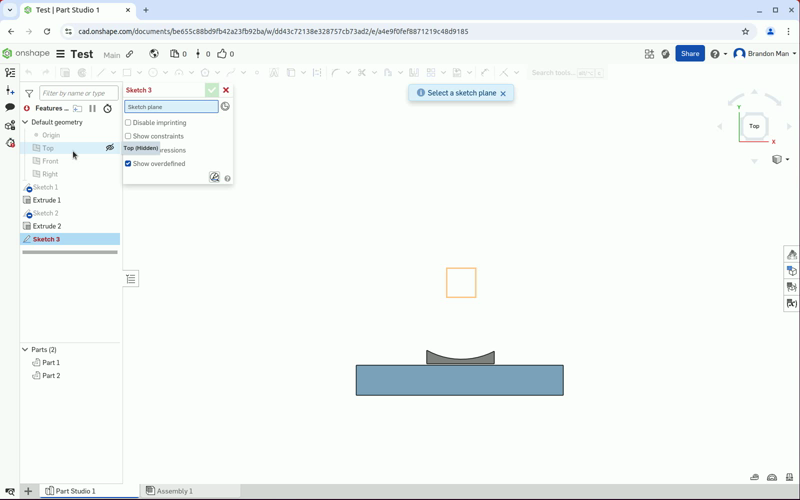
click(73, 150)
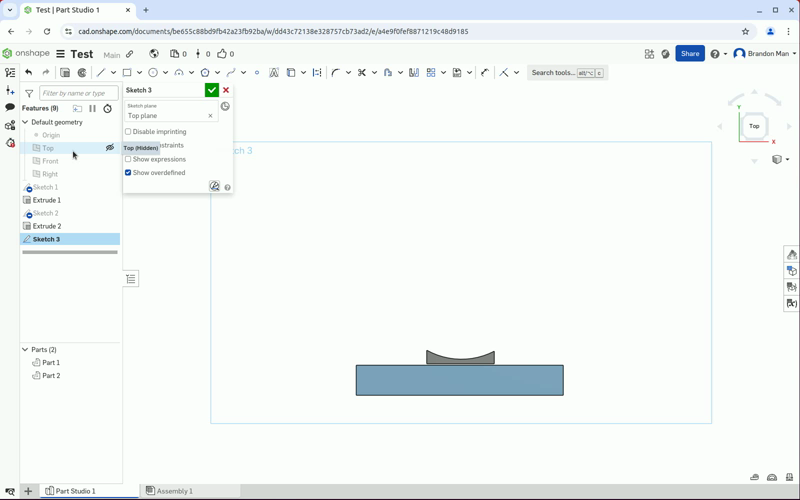
mouse_move(73, 352)
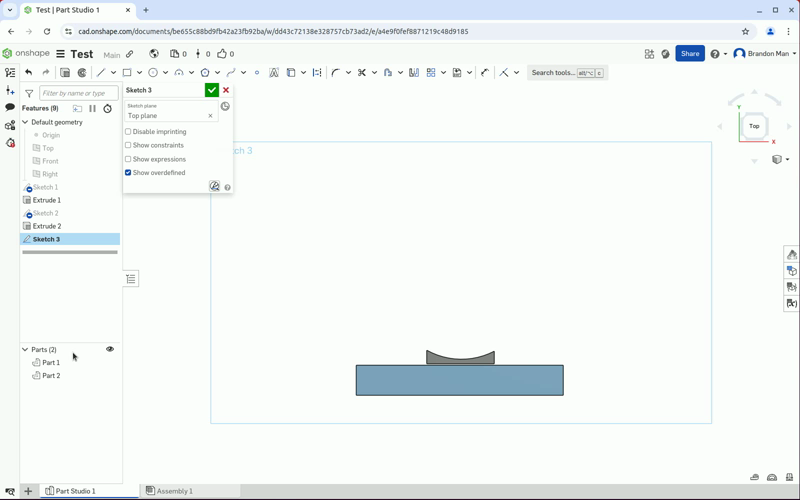
key(y)
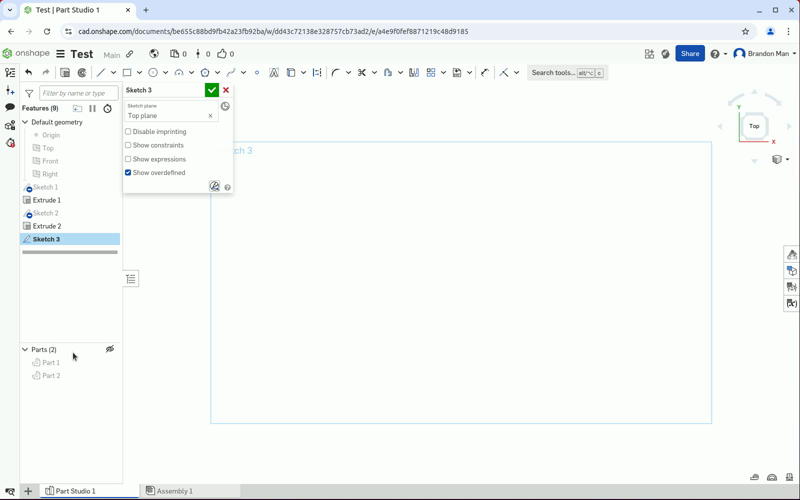
key(a)
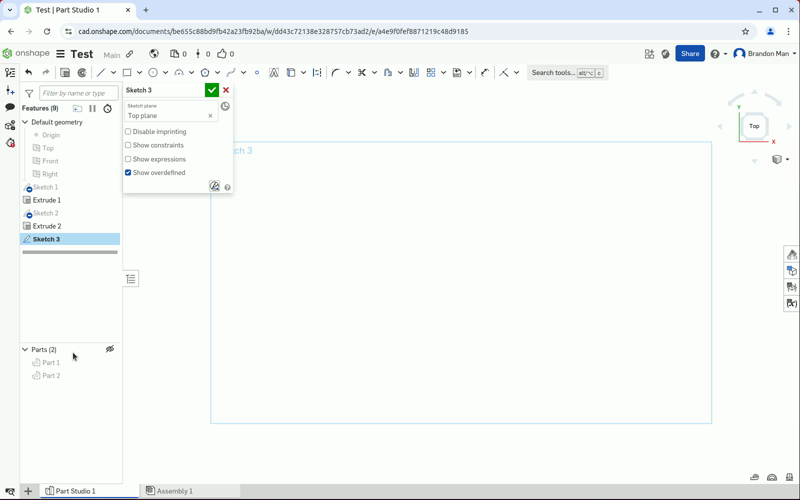
key_down(shift)
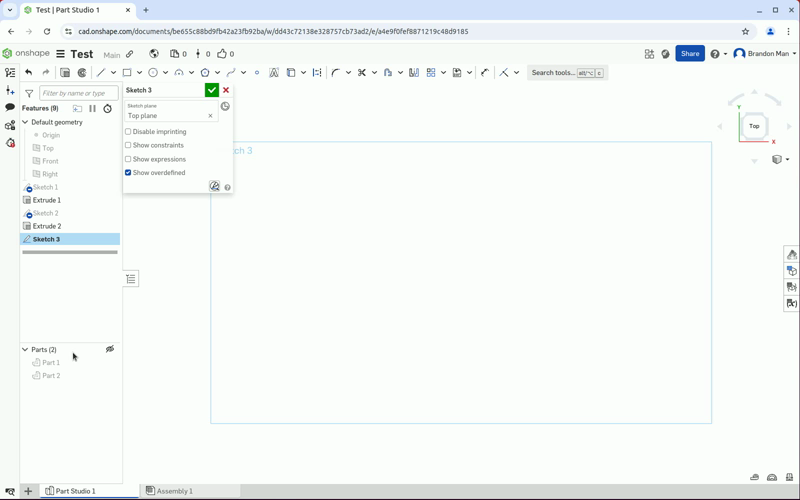
mouse_move(489, 232)
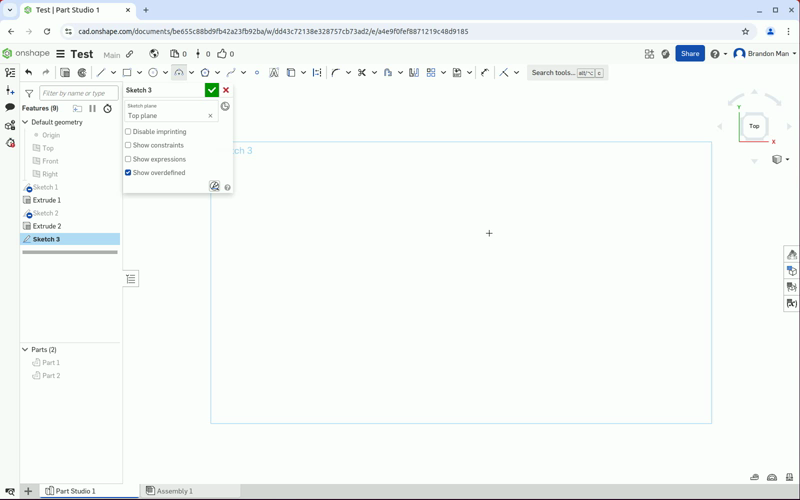
click(489, 232)
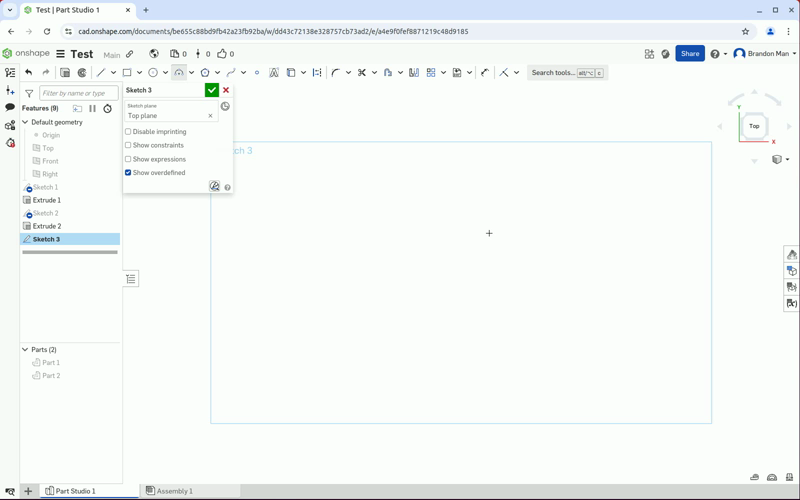
key_up(shift)
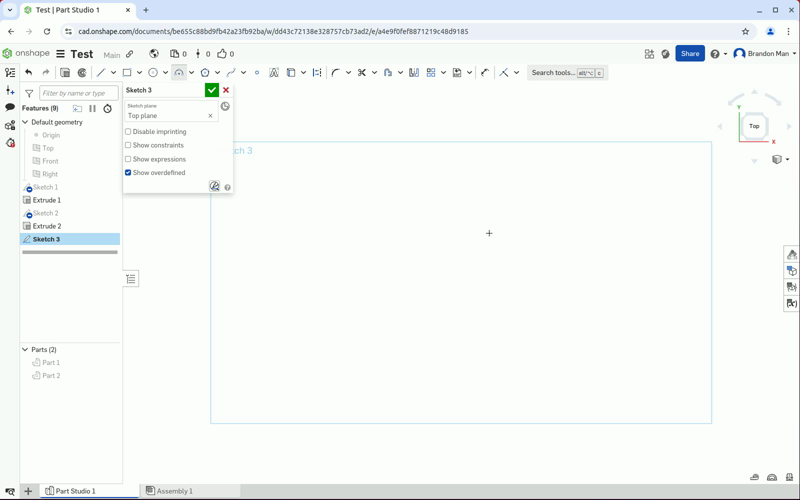
key_down(shift)
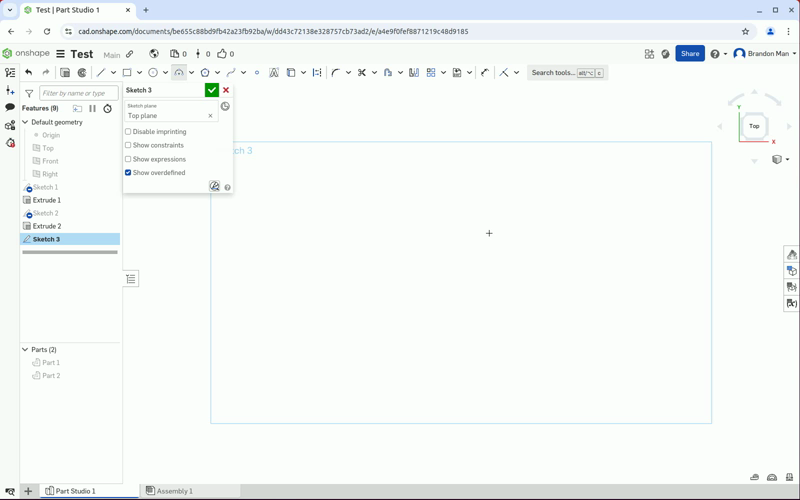
mouse_move(499, 238)
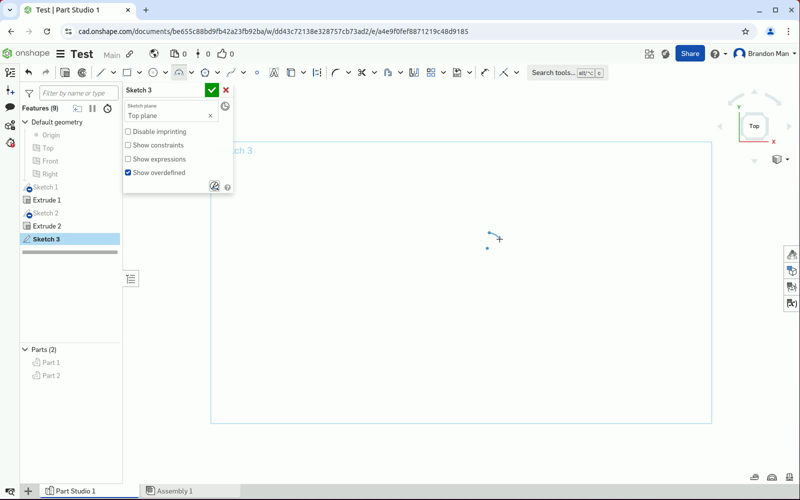
click(499, 238)
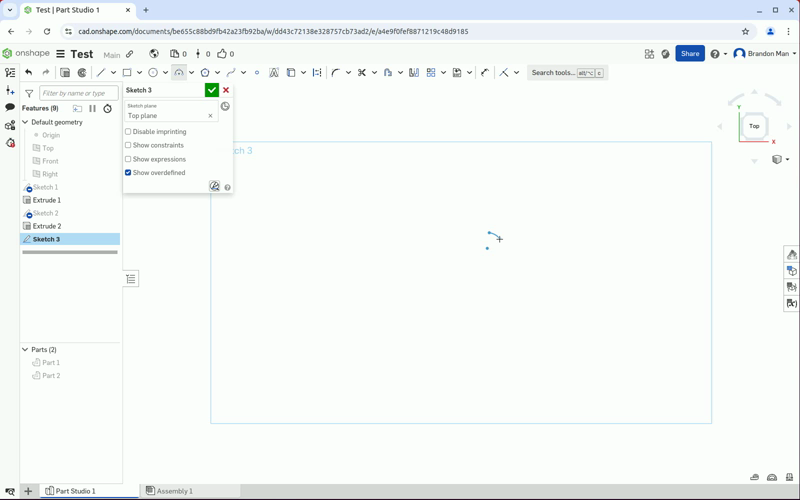
mouse_move(494, 235)
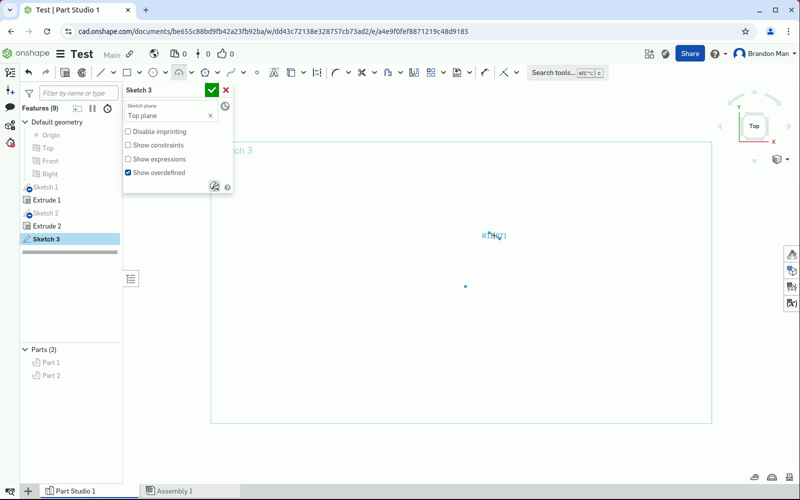
click(494, 235)
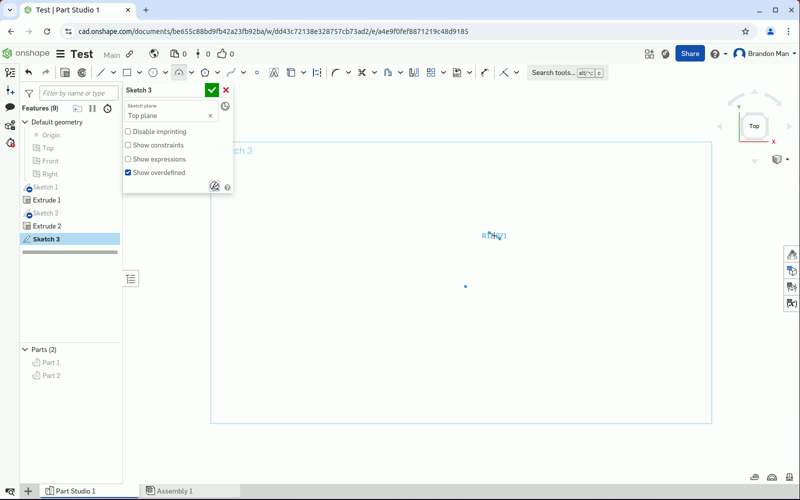
key_up(shift)
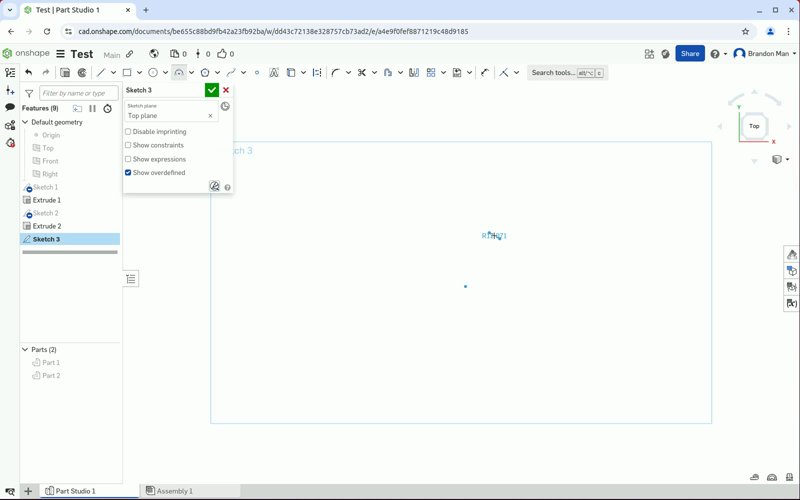
key(esc)
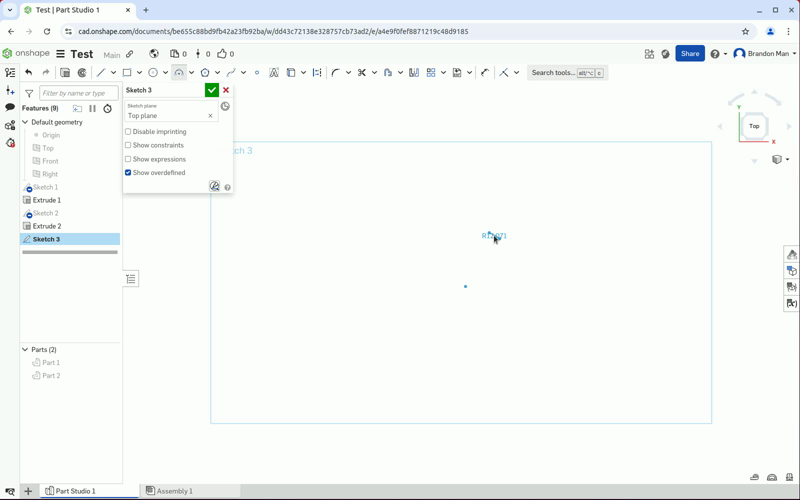
key(l)
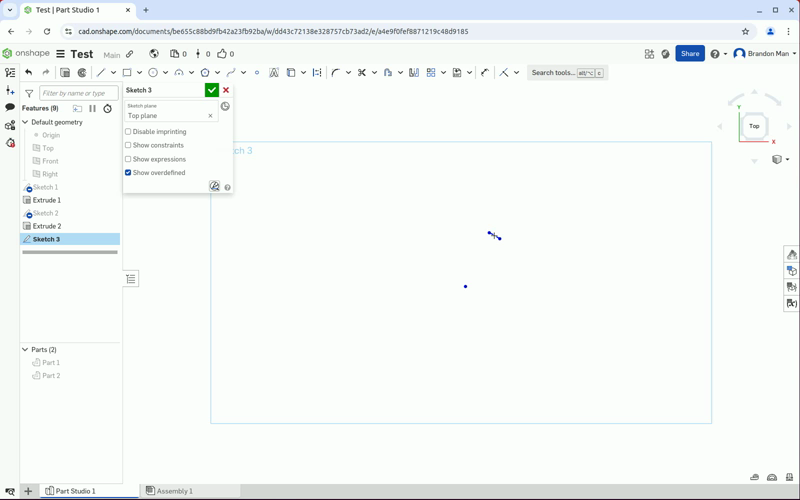
mouse_move(499, 238)
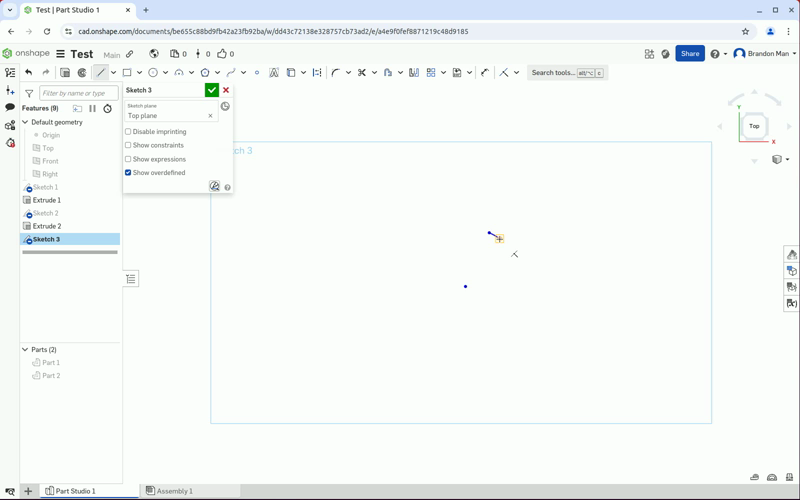
click(499, 238)
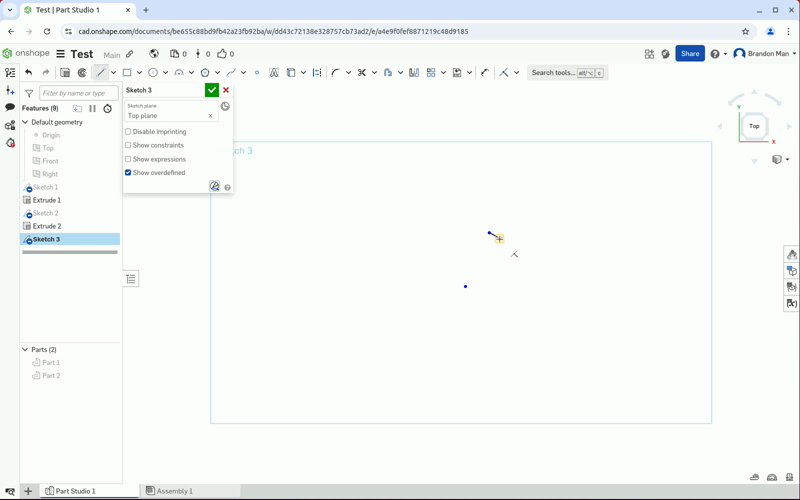
key_down(shift)
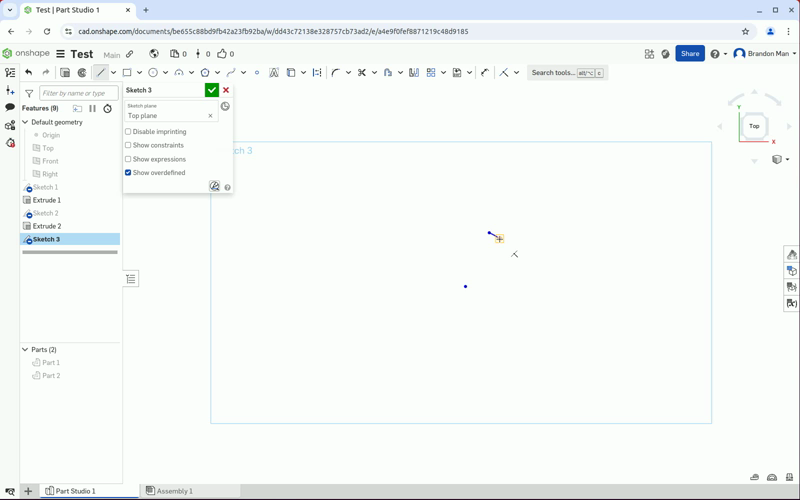
mouse_move(529, 238)
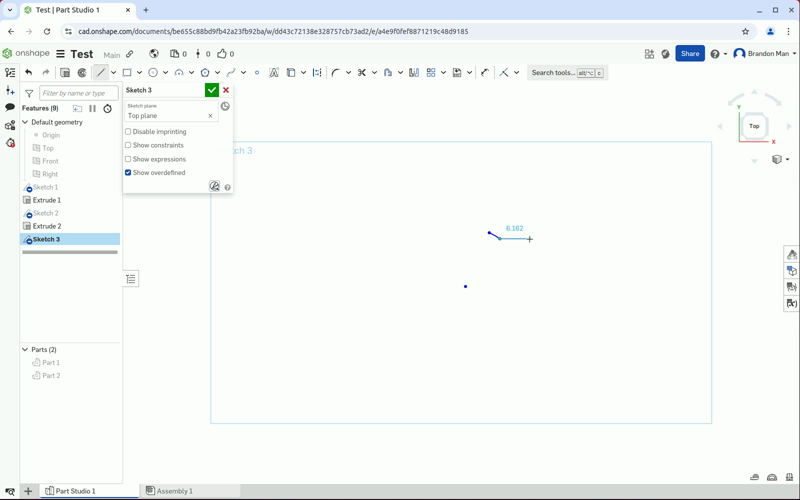
mouse_move(495, 227)
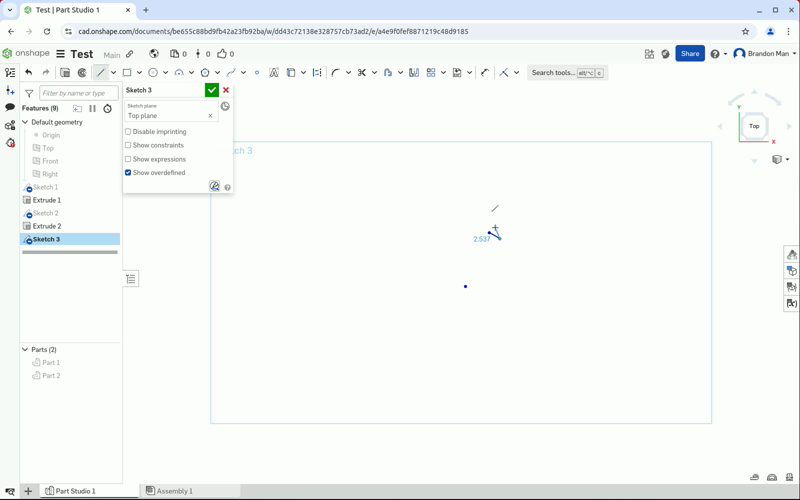
click(495, 227)
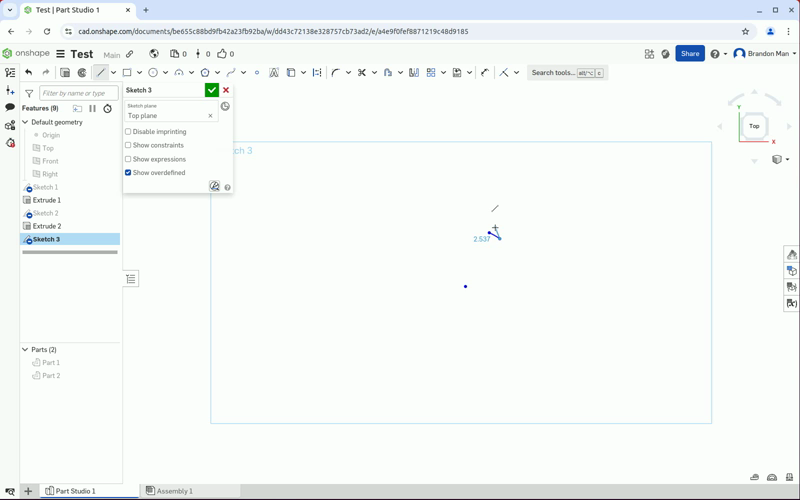
key_up(shift)
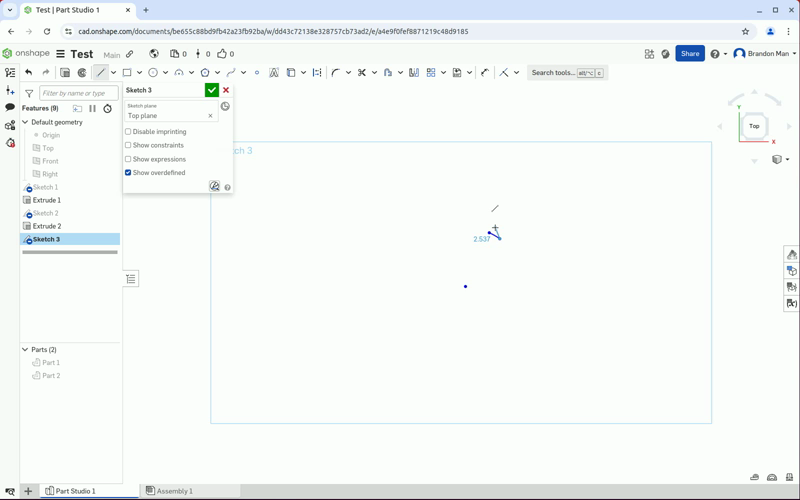
mouse_move(525, 227)
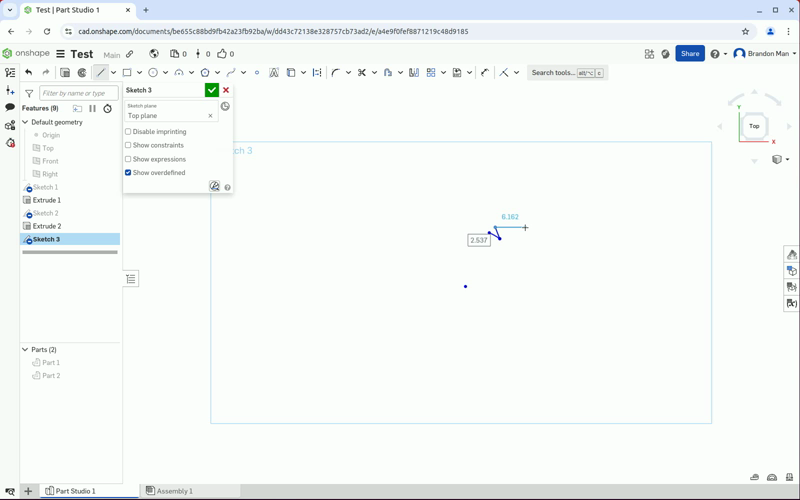
key_down(shift)
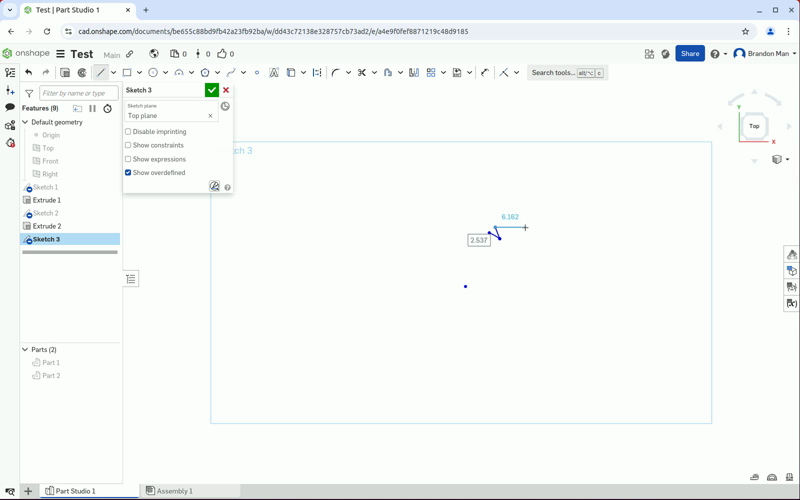
mouse_move(489, 232)
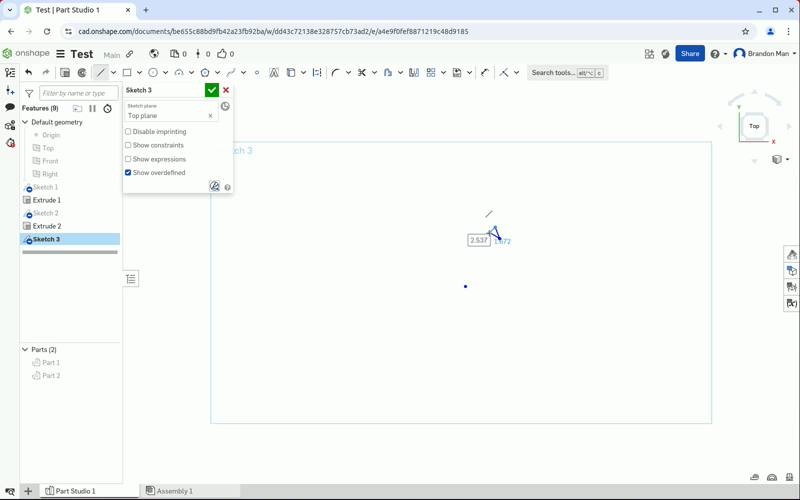
key_up(shift)
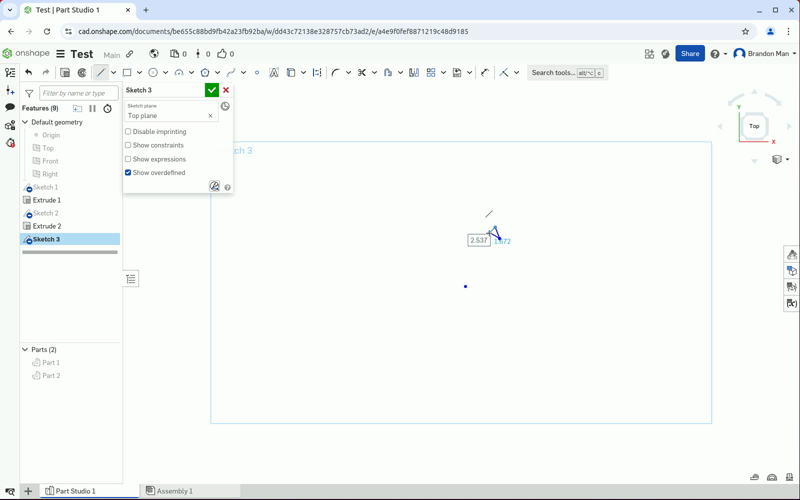
click(489, 232)
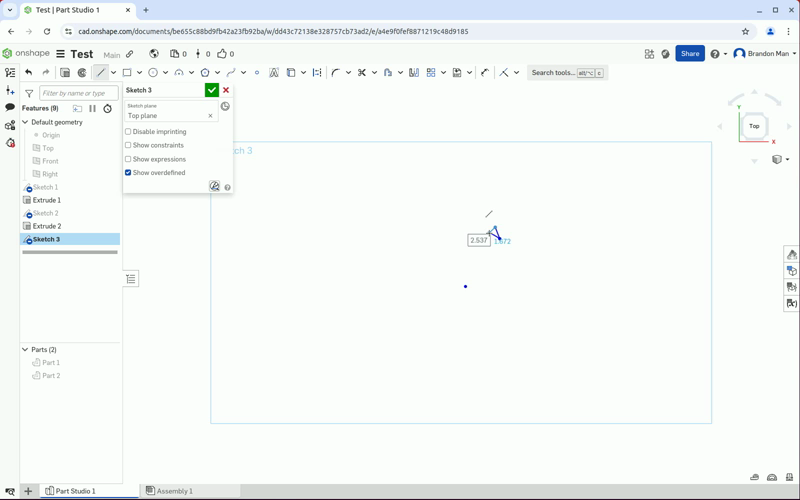
key(esc)
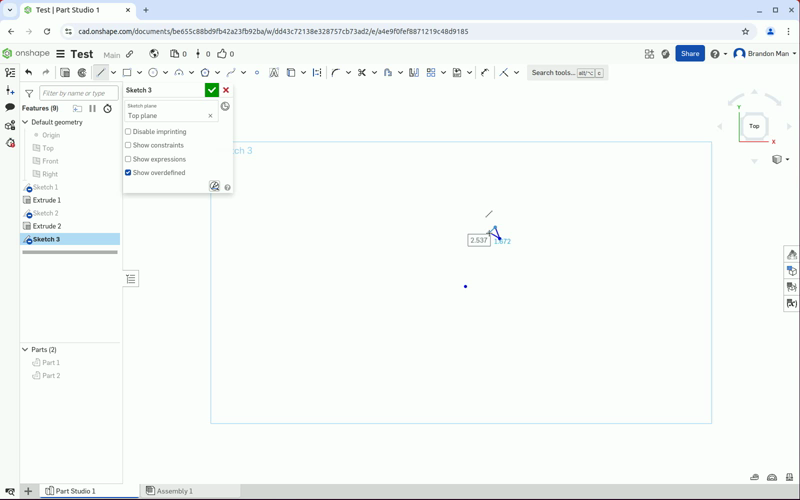
mouse_move(492, 230)
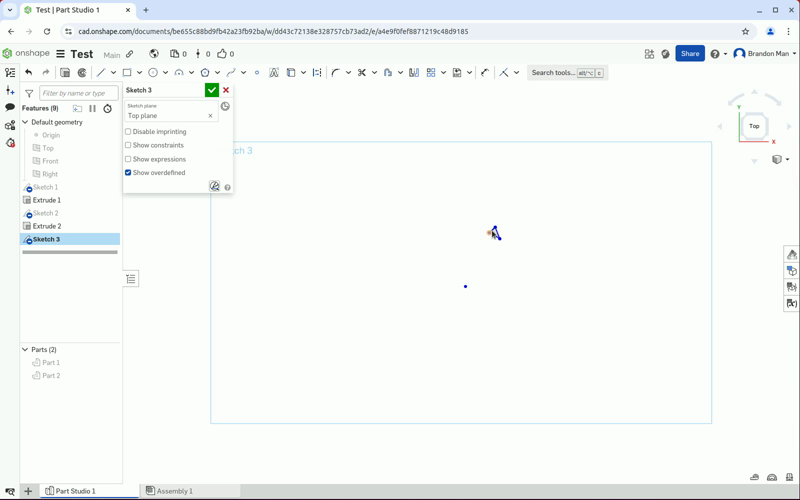
scroll(6)
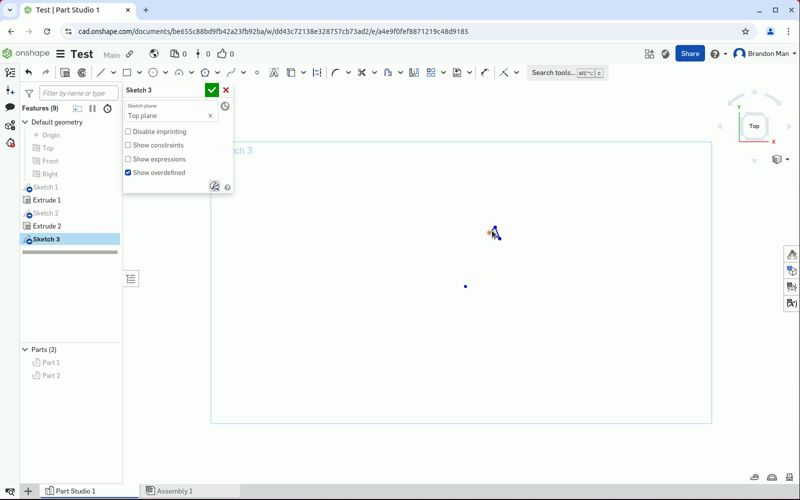
scroll(6)
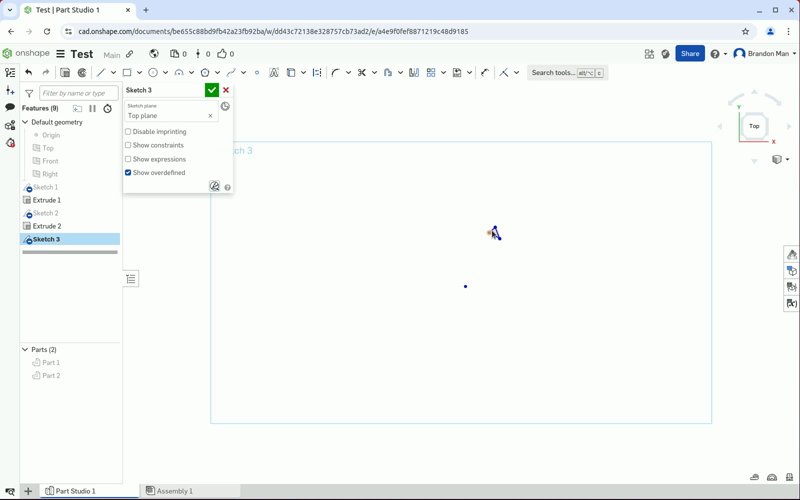
scroll(6)
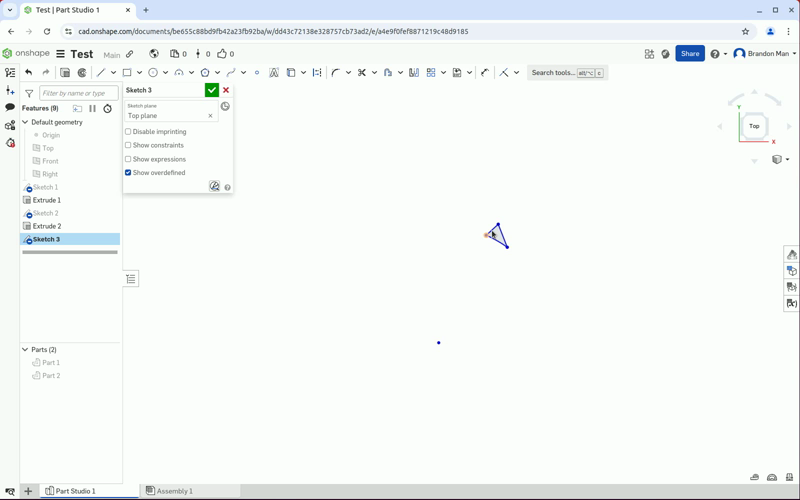
scroll(6)
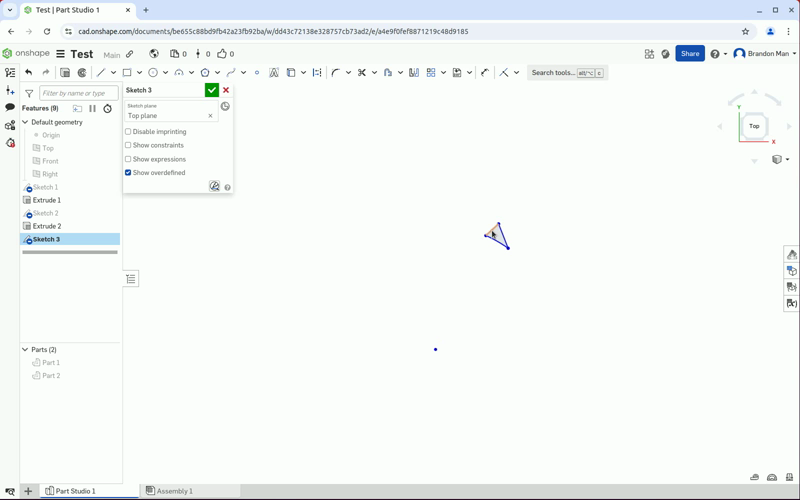
scroll(6)
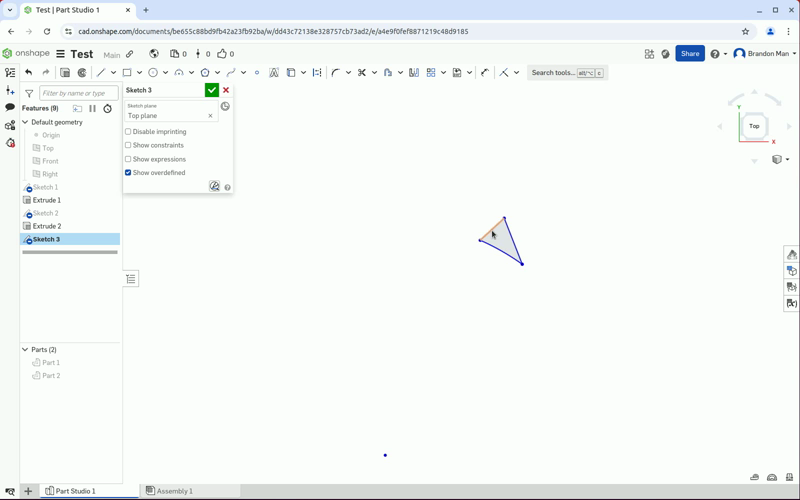
scroll(6)
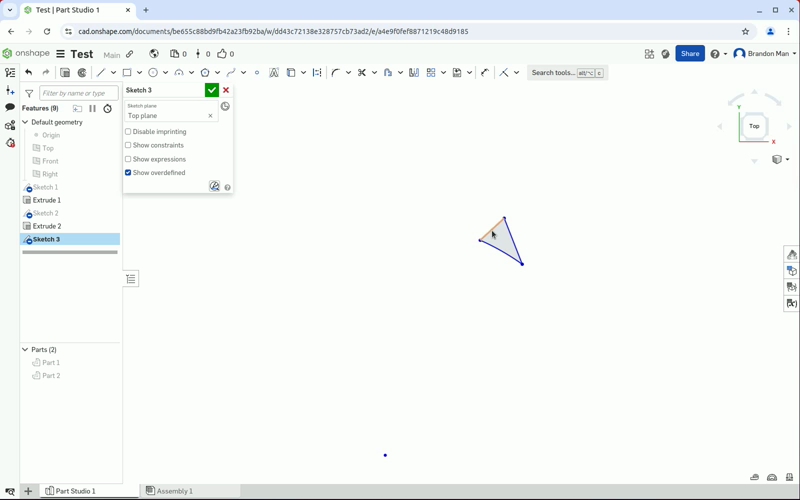
scroll(6)
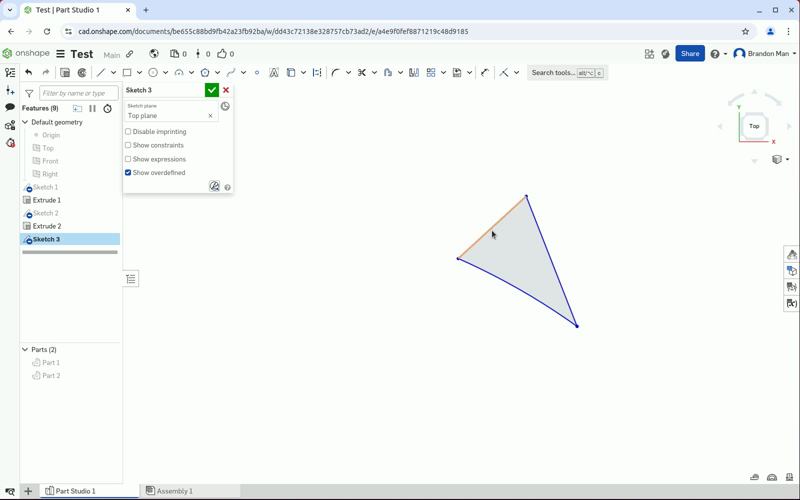
click(492, 230)
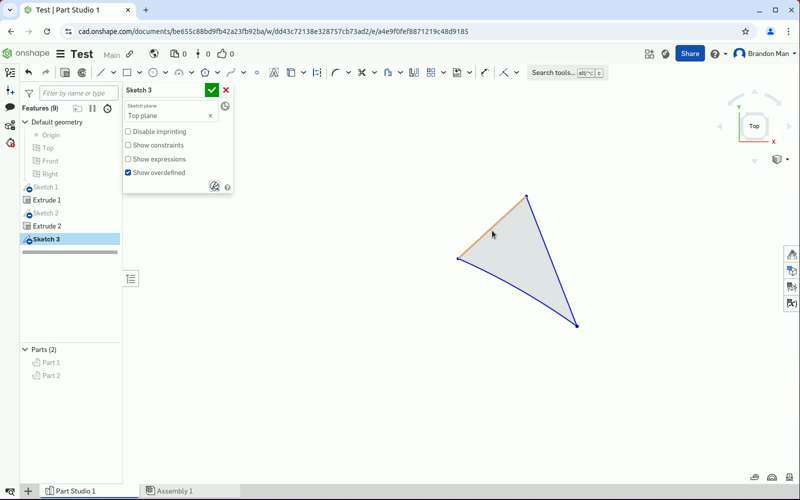
scroll(-6)
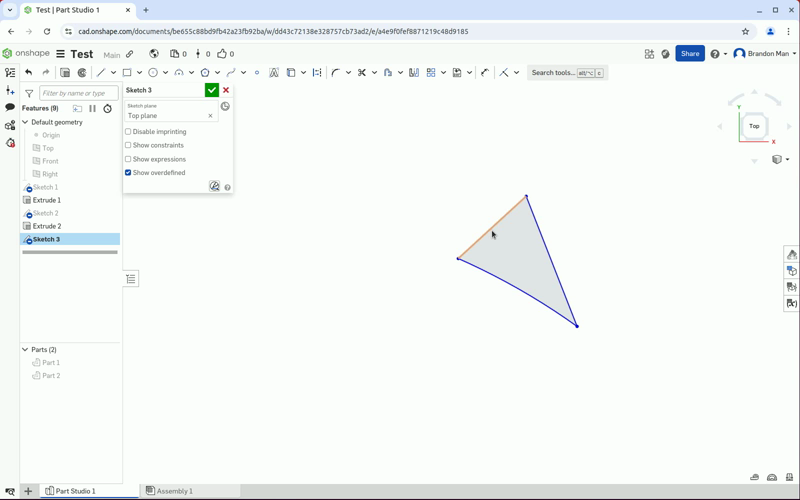
scroll(-6)
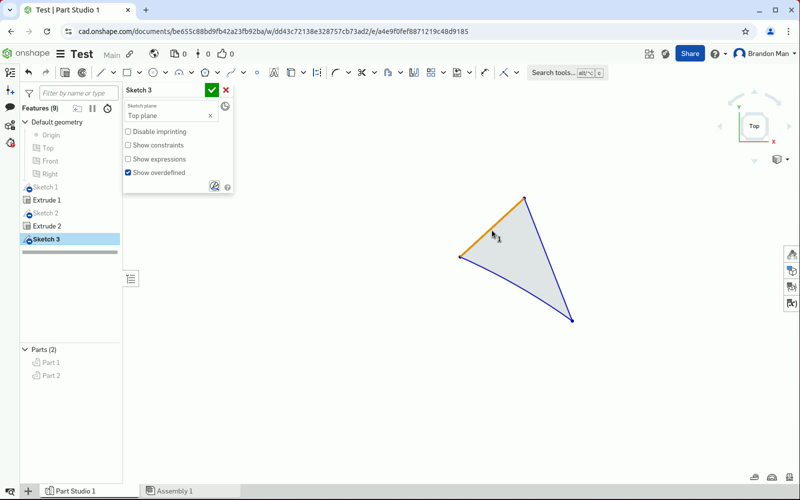
scroll(-6)
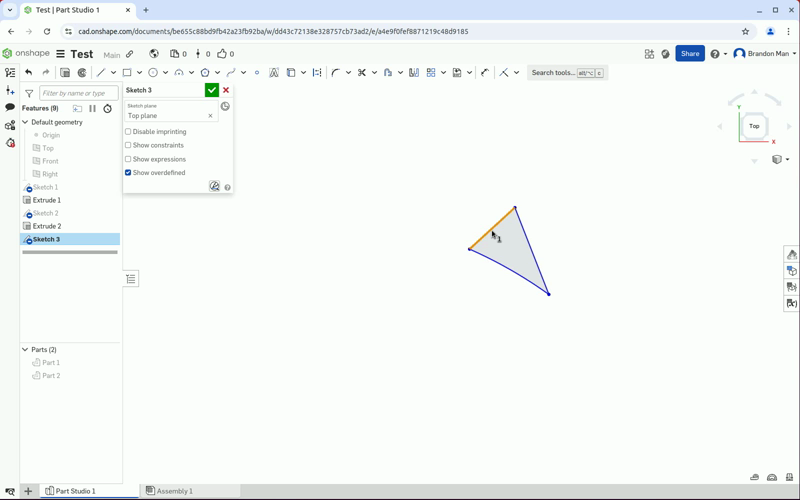
scroll(-6)
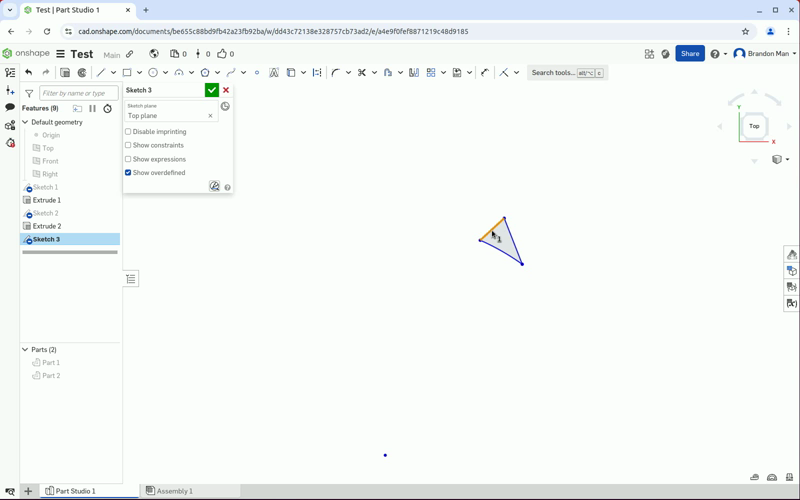
scroll(-6)
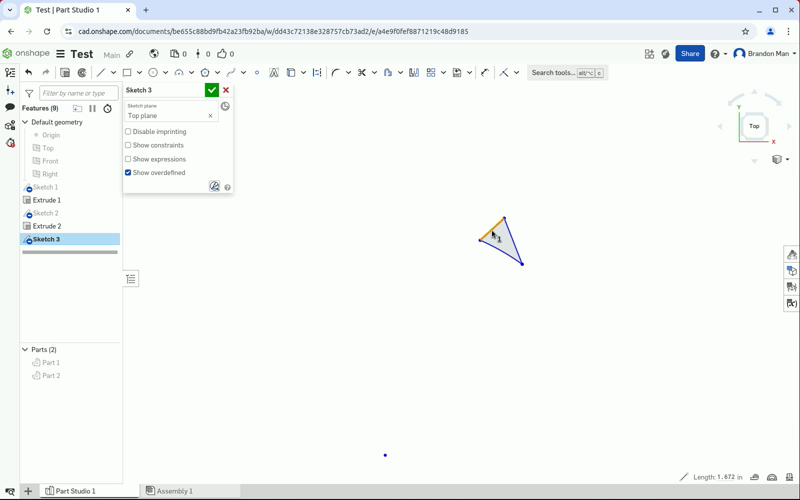
scroll(-6)
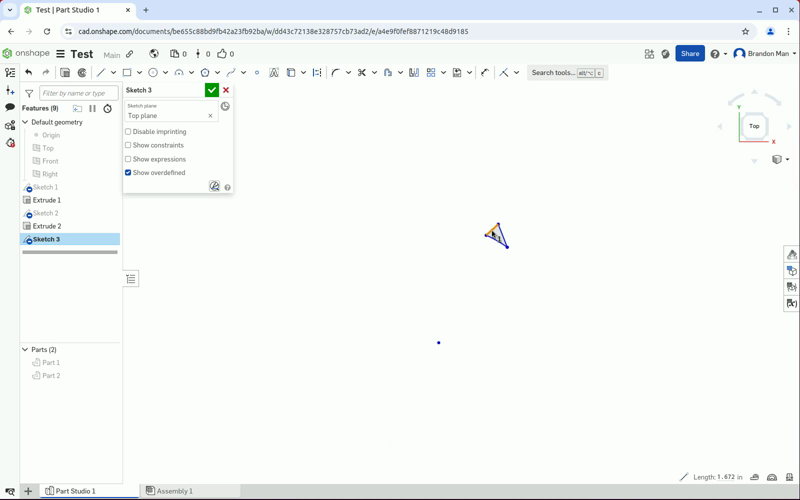
scroll(-6)
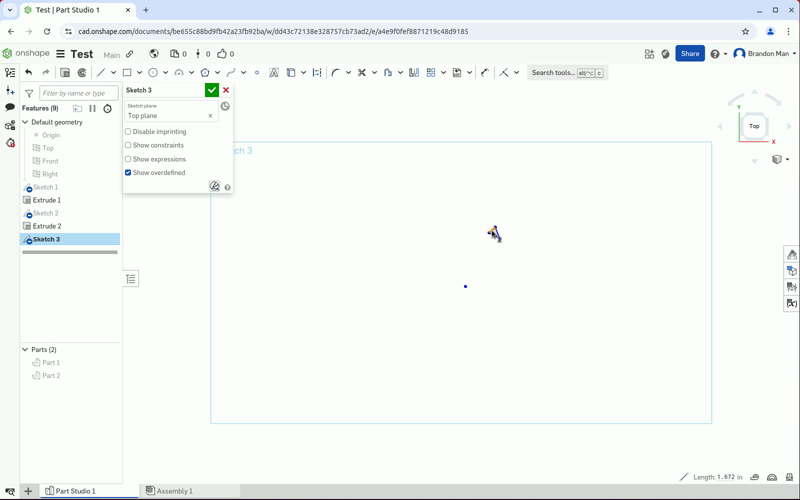
mouse_move(73, 352)
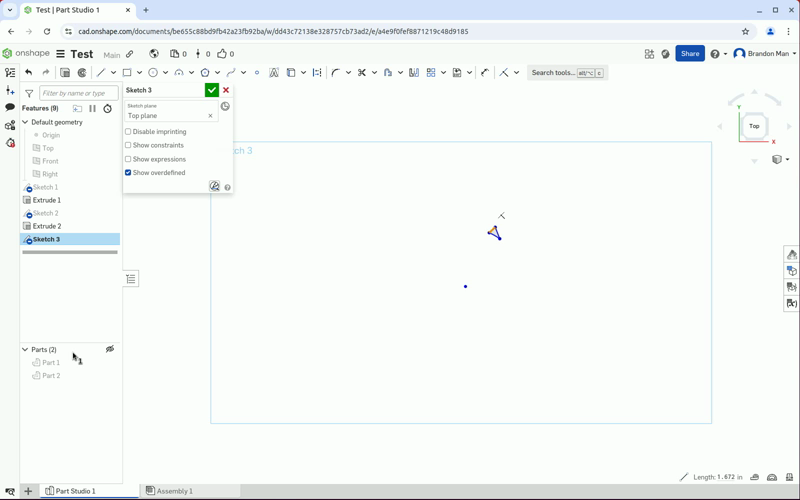
key(shift+y)
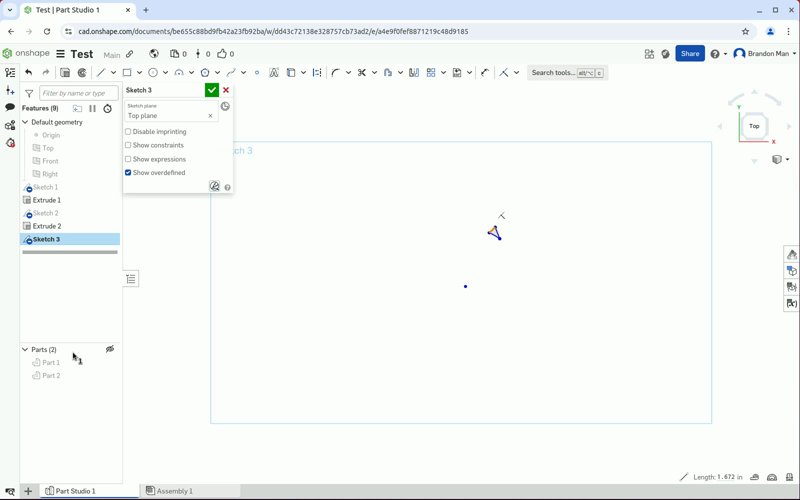
key(shift+e)
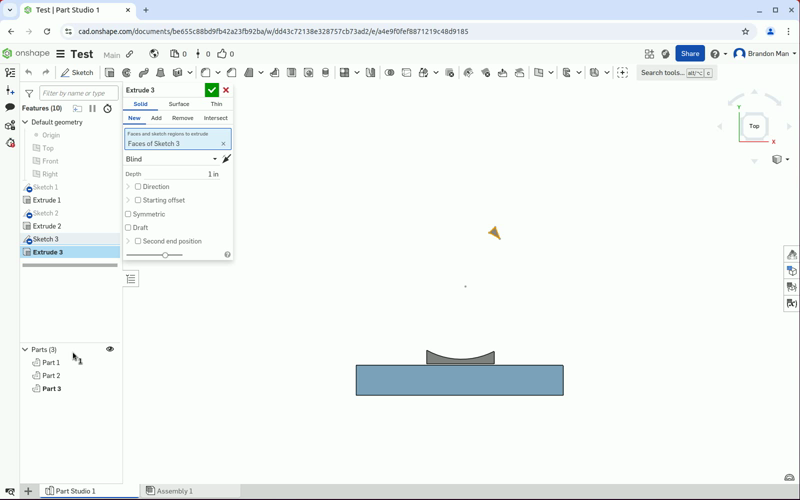
mouse_move(143, 106)
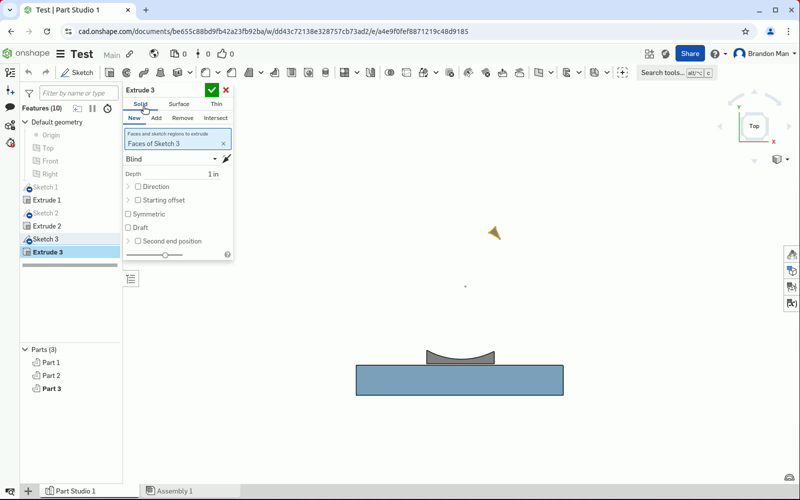
click(143, 106)
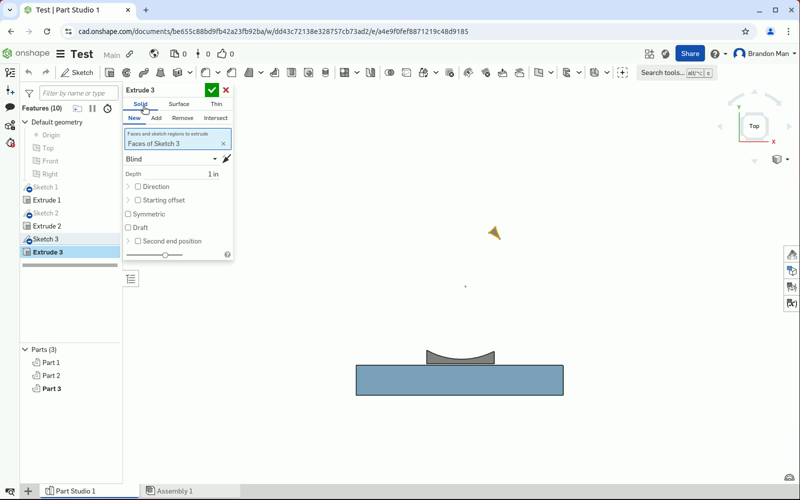
mouse_move(137, 120)
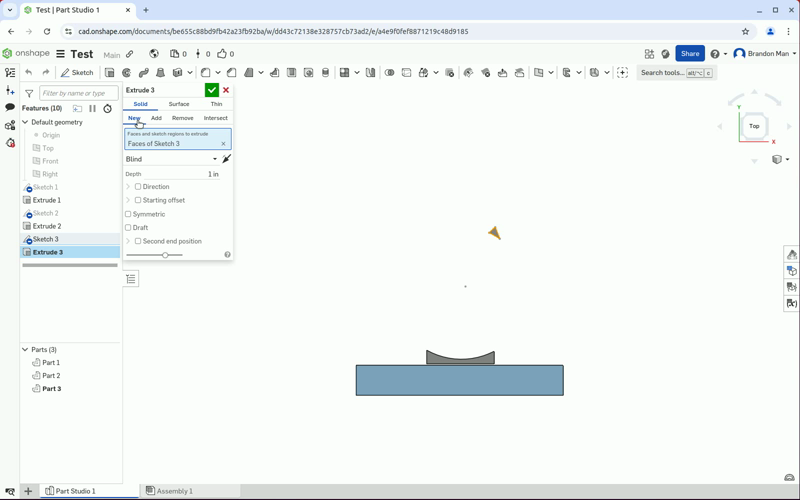
click(137, 120)
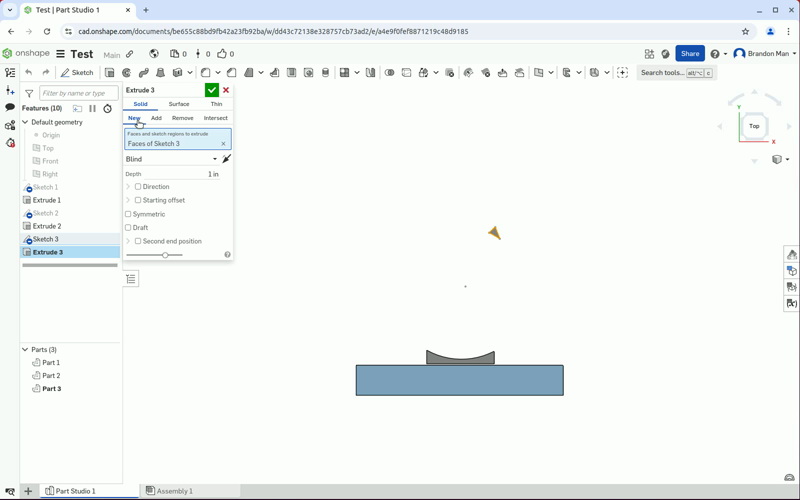
key(tab, 4)
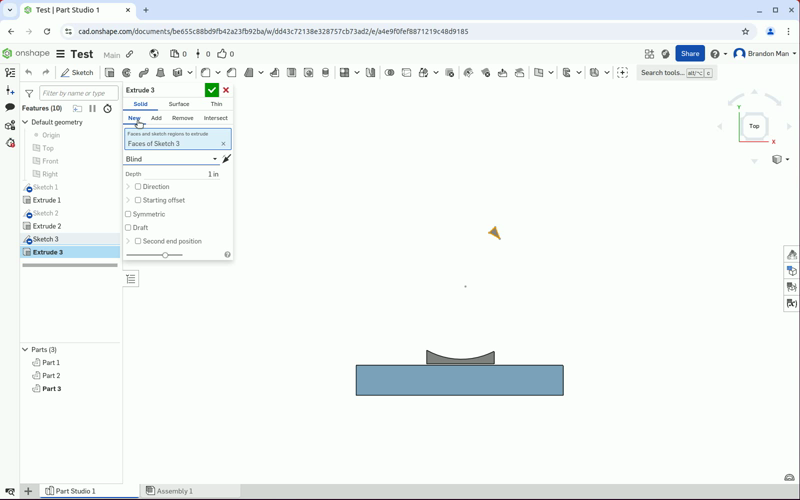
text(38.996)
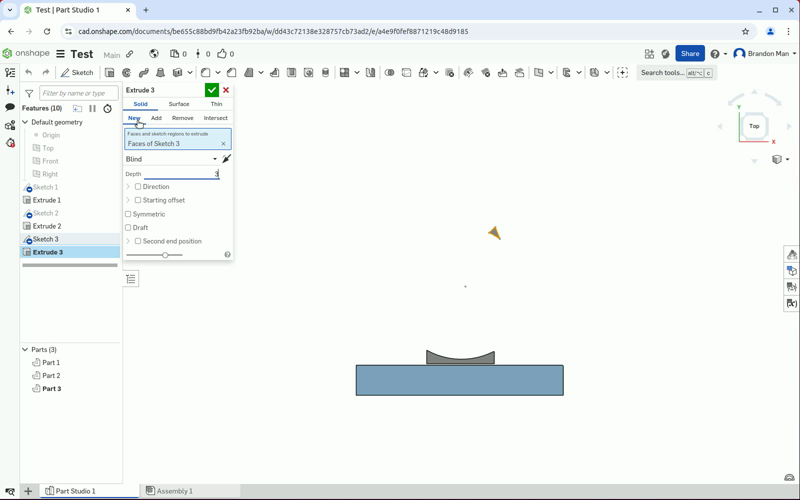
key(tab, 3)
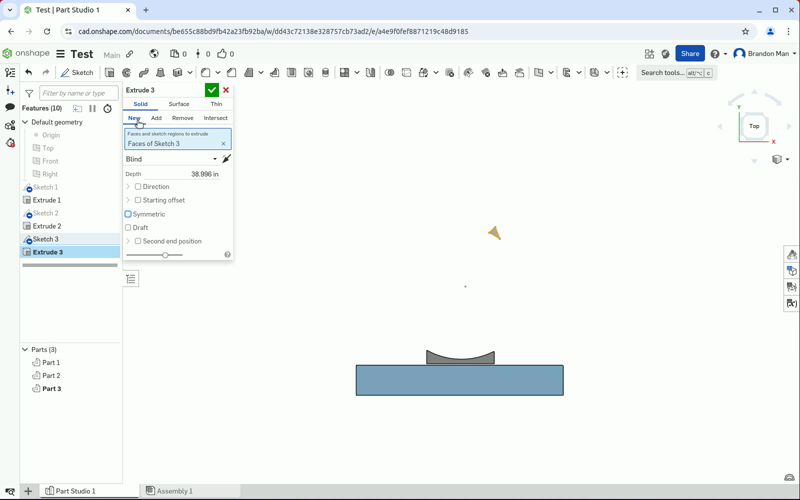
key(space)
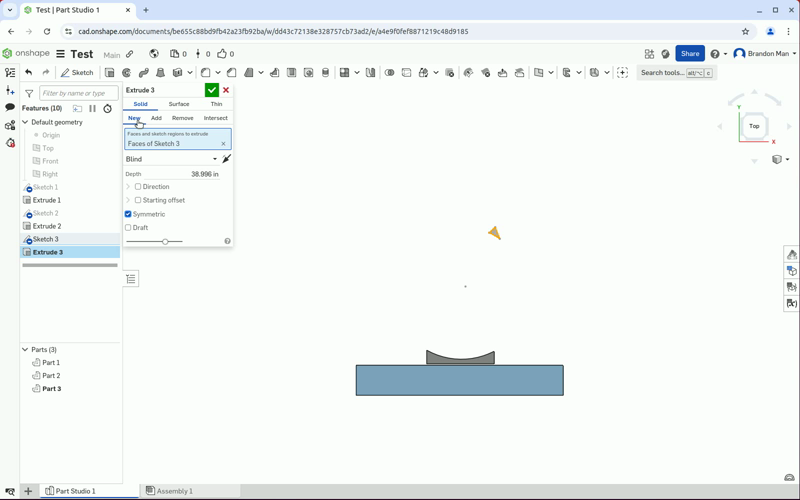
key(enter)
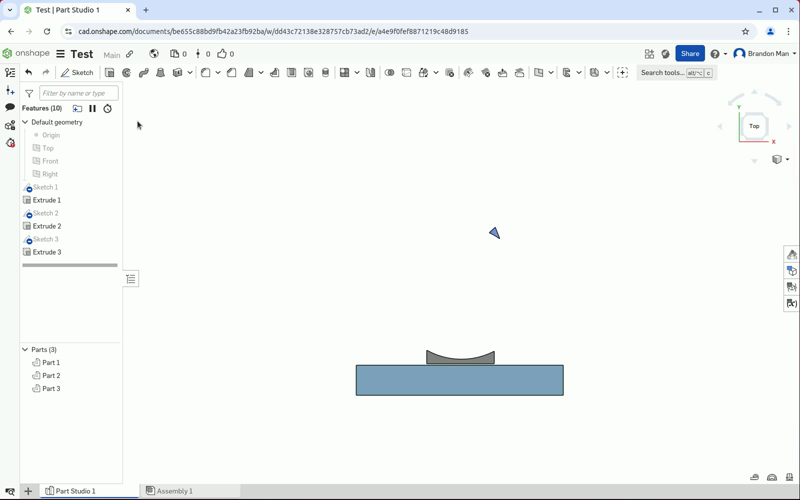
key(shift+h)
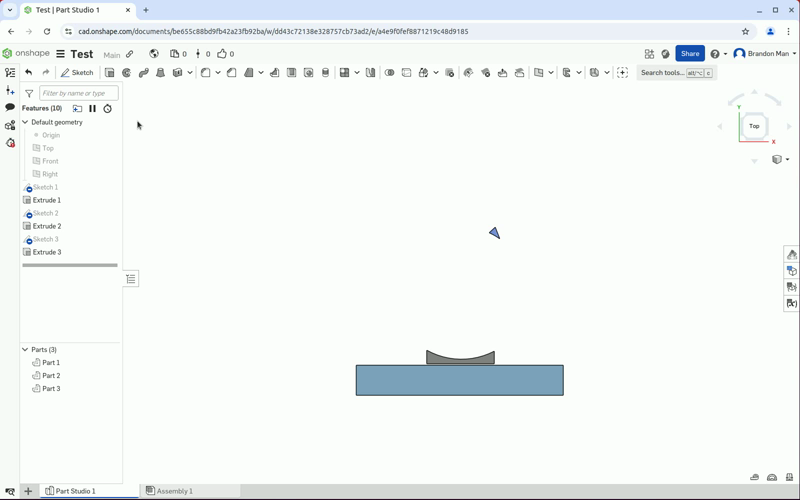
key(shift+h)
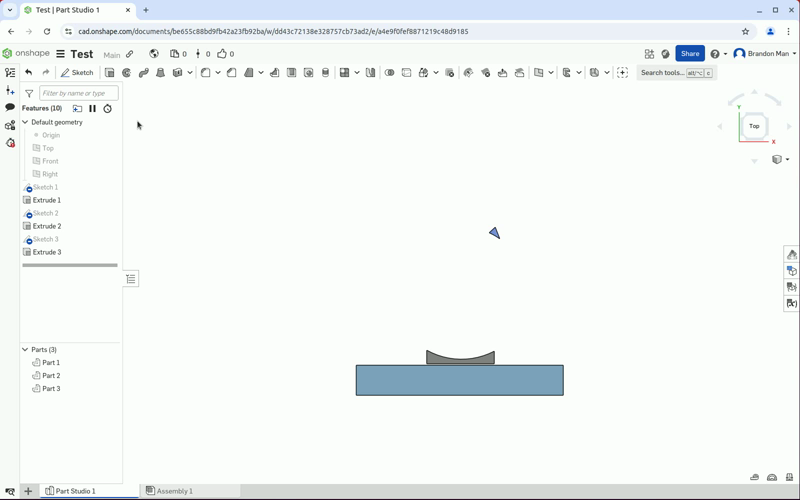
mouse_move(73, 189)
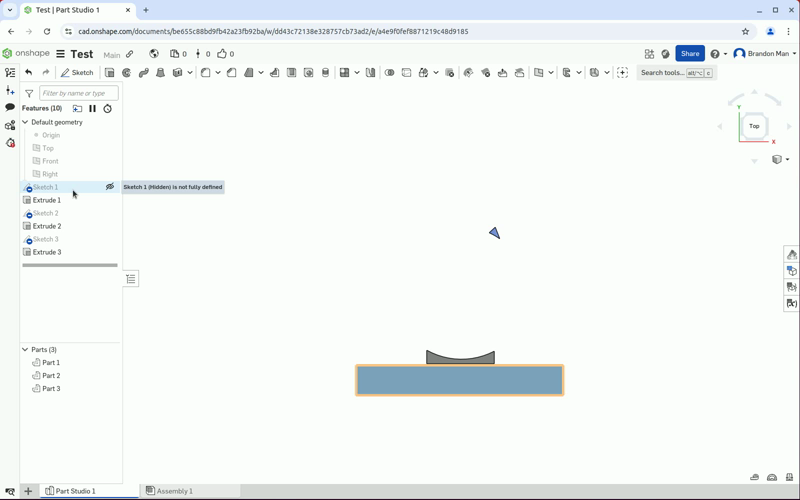
click(73, 189)
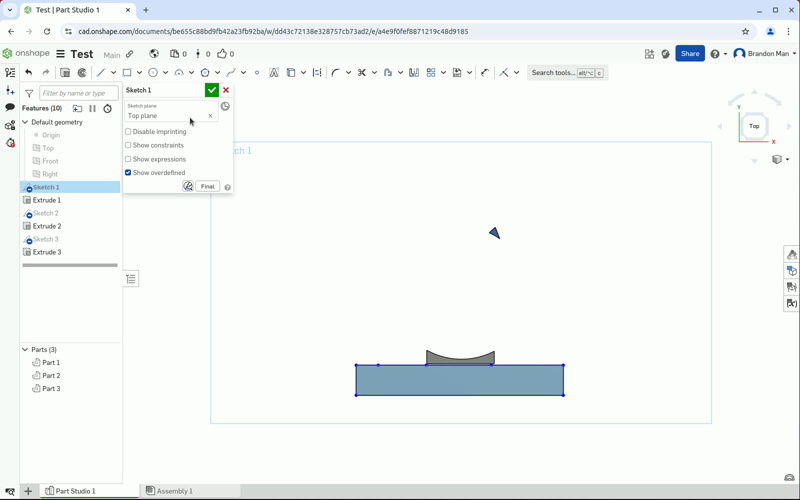
mouse_move(229, 92)
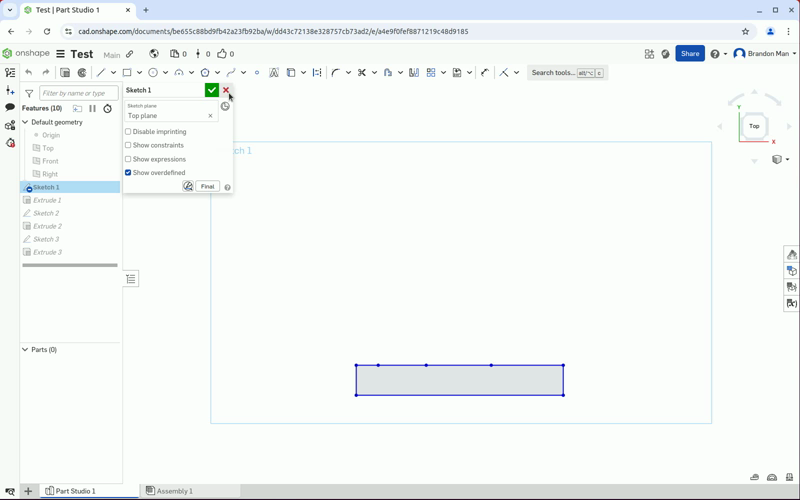
click(229, 92)
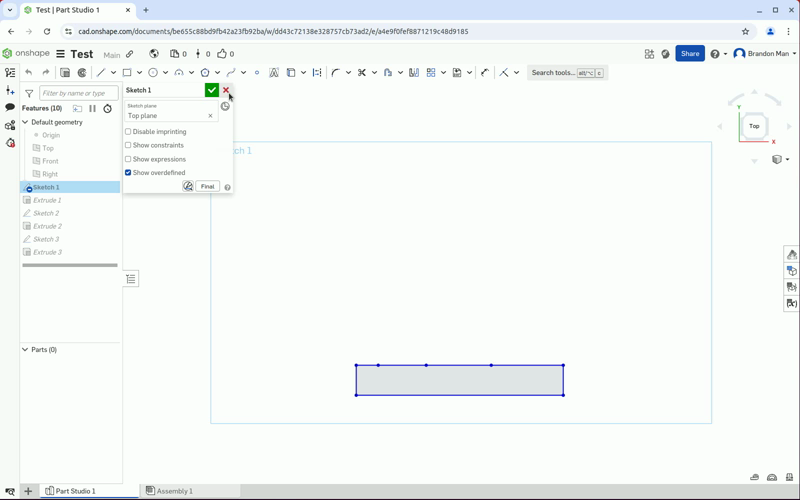
key(shift+s)
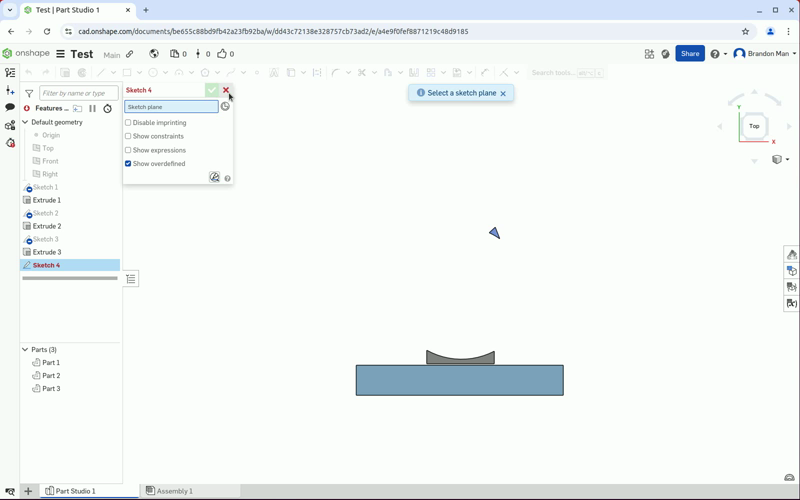
mouse_move(73, 150)
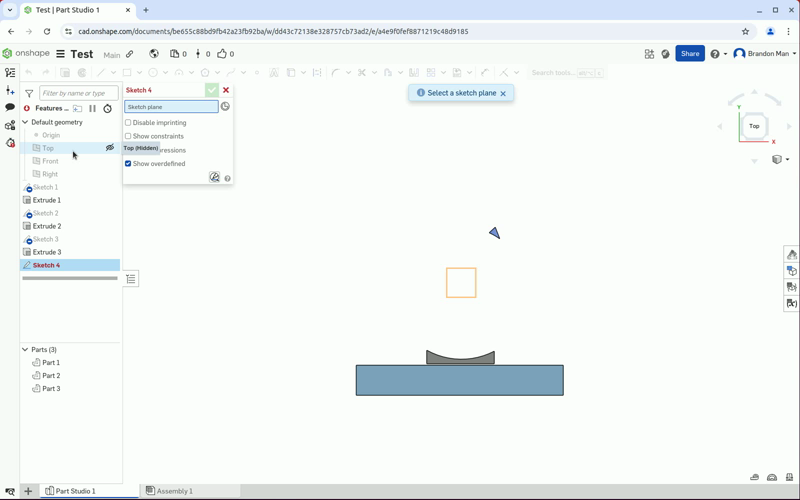
click(73, 150)
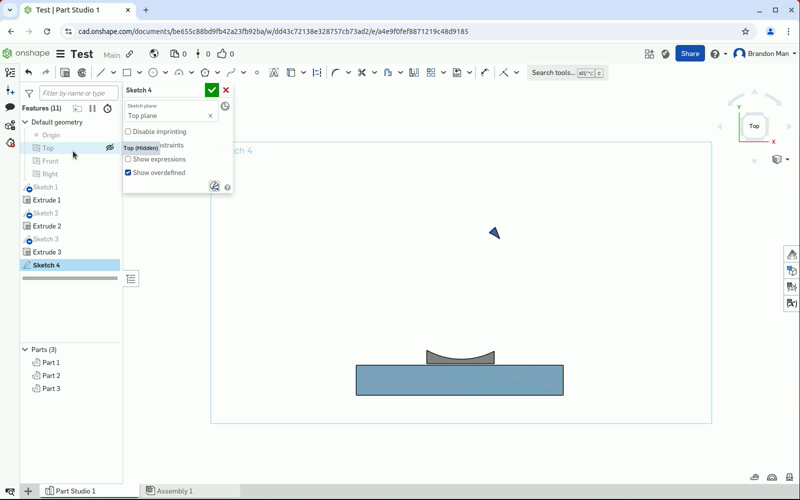
mouse_move(73, 352)
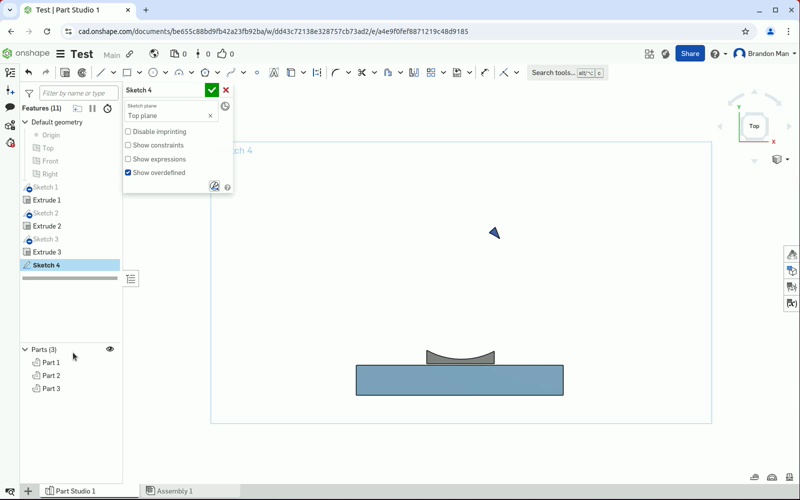
key(y)
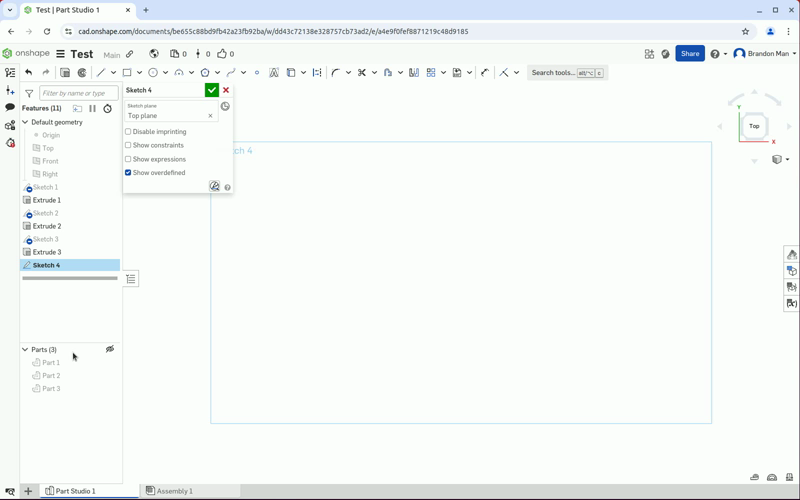
key(a)
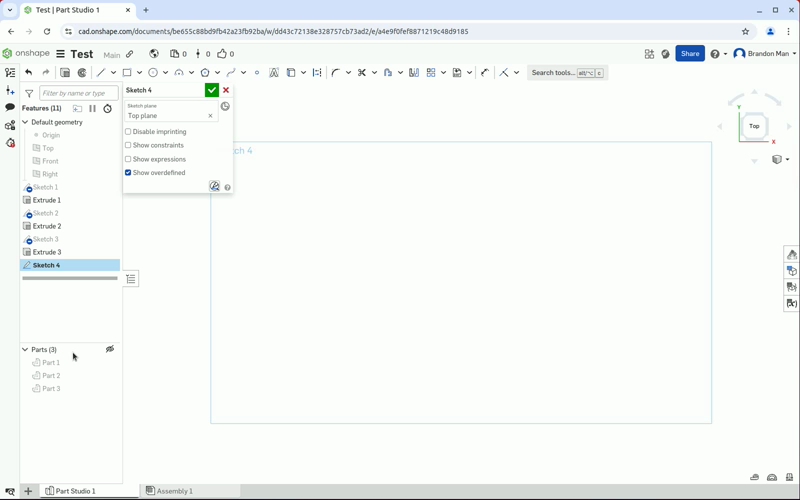
key_down(shift)
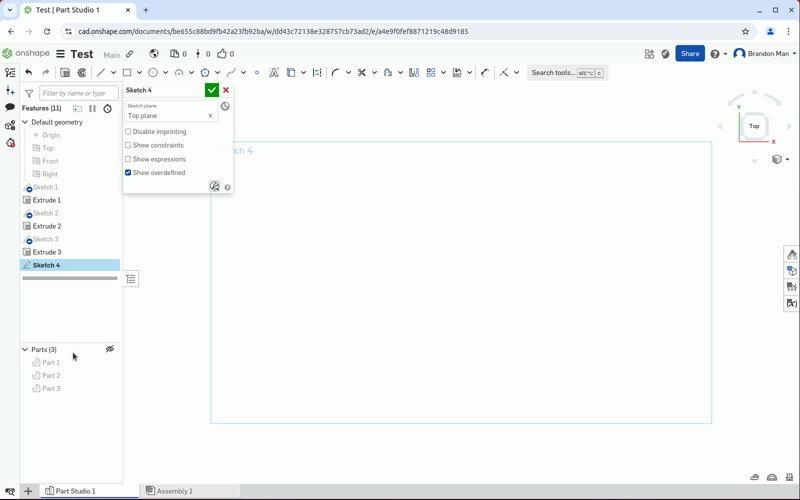
mouse_move(444, 228)
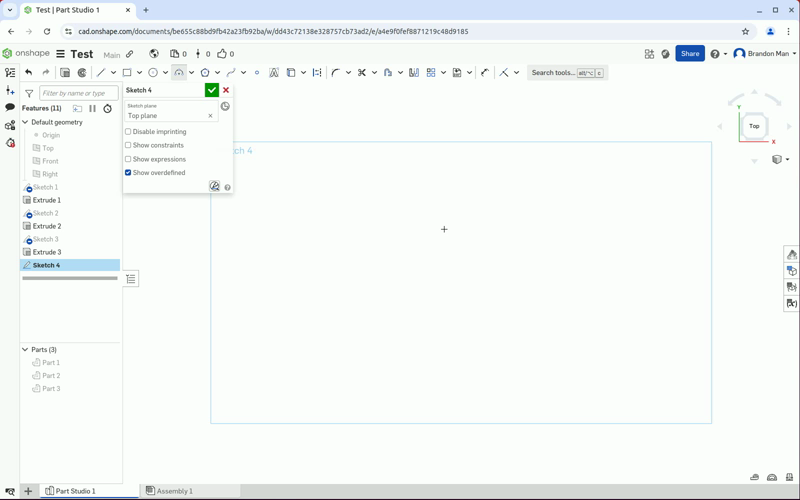
click(444, 228)
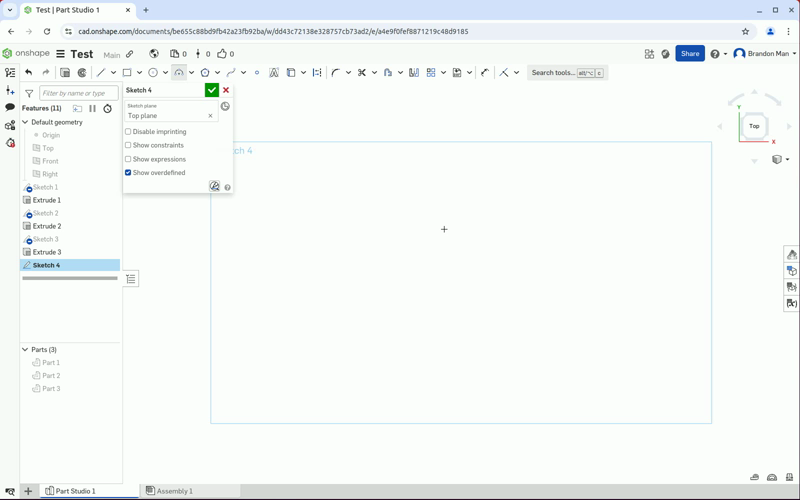
key_up(shift)
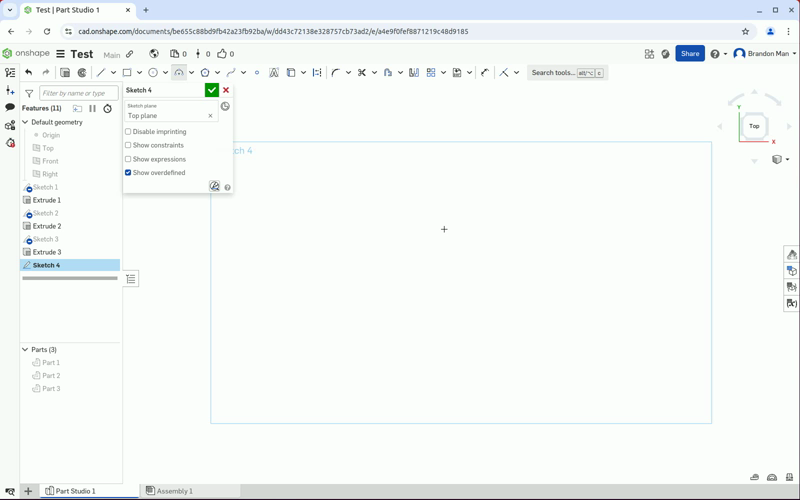
key_down(shift)
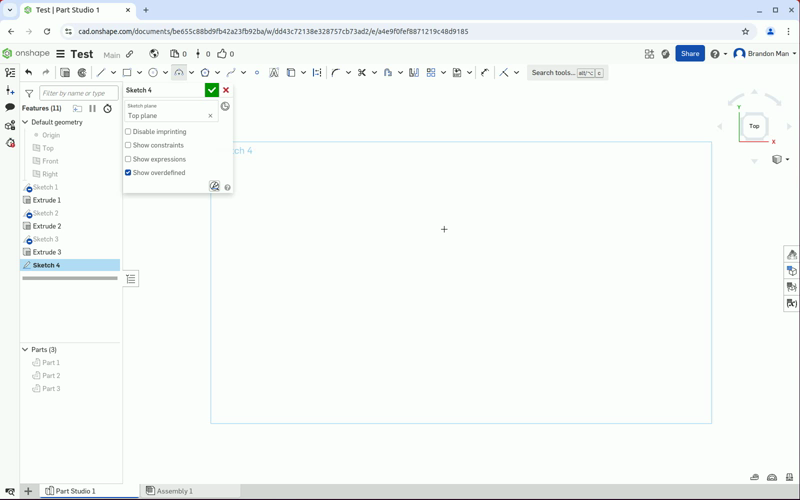
mouse_move(450, 227)
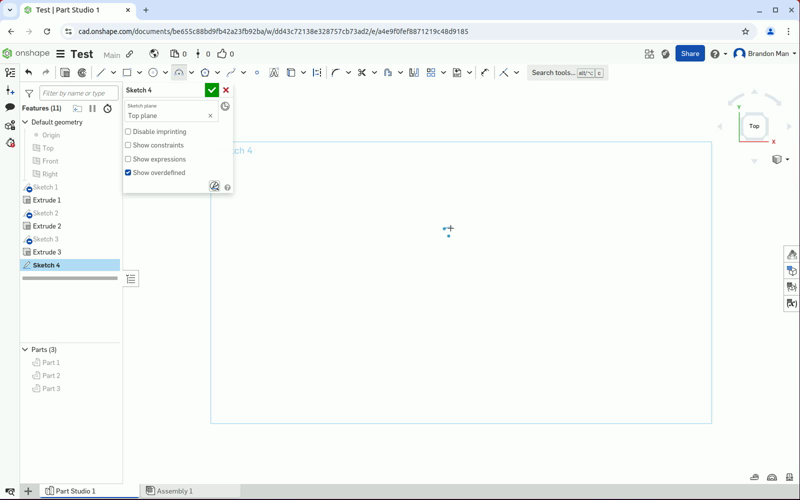
scroll(6)
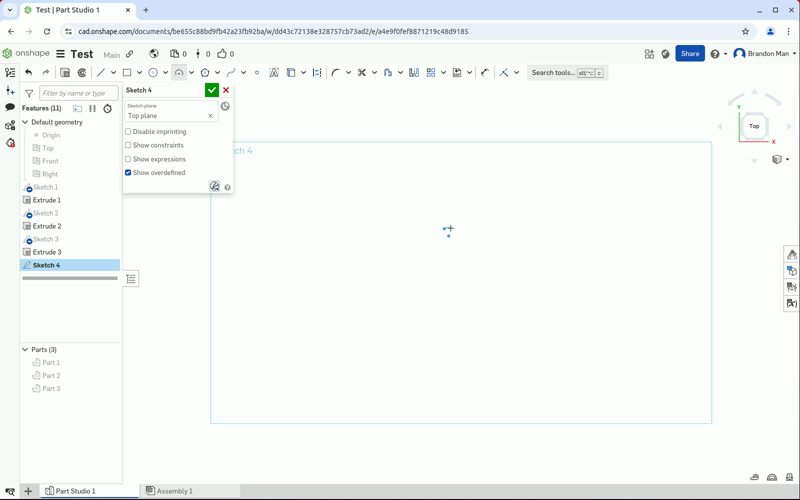
scroll(6)
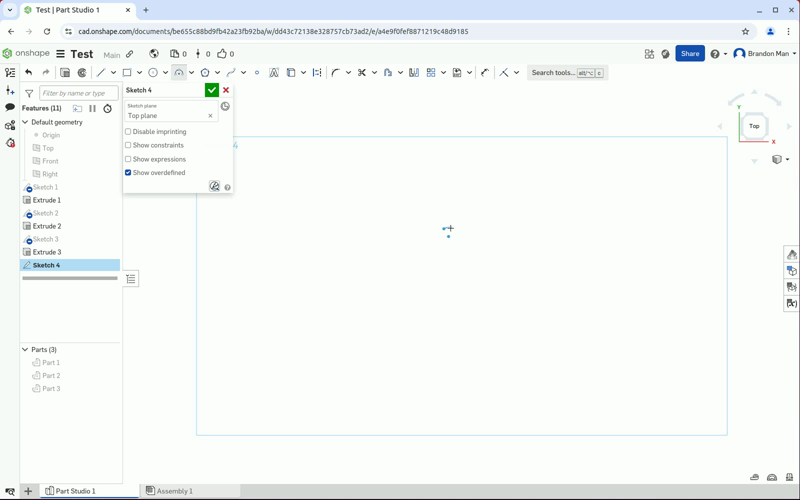
scroll(6)
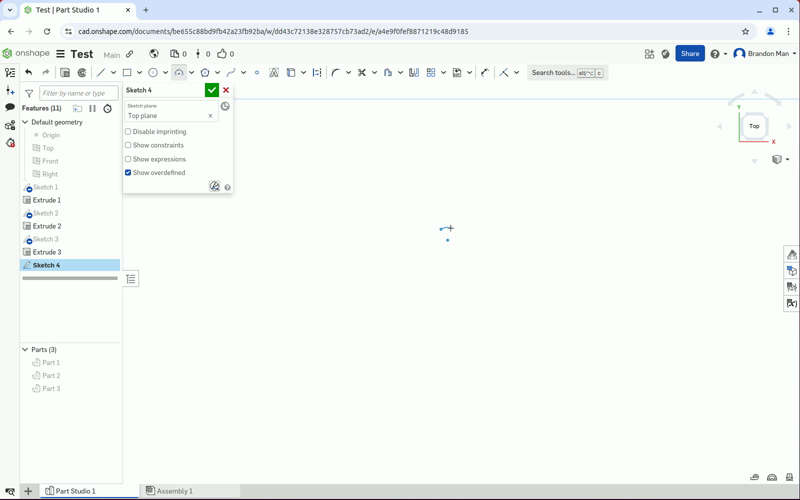
scroll(6)
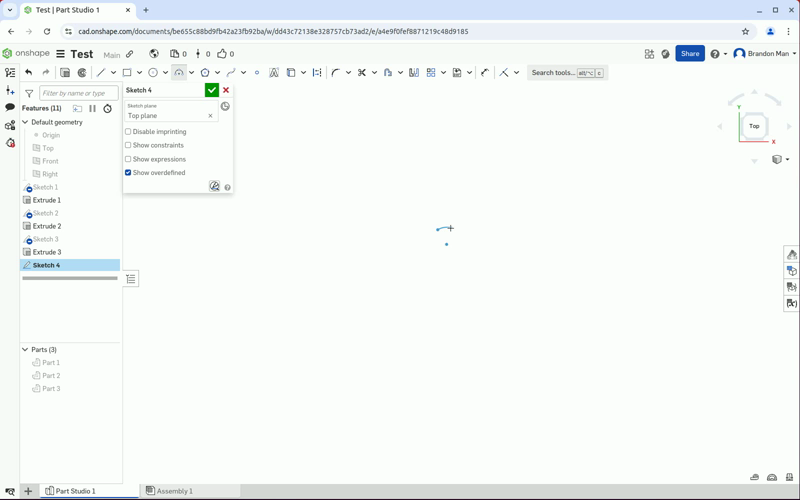
scroll(6)
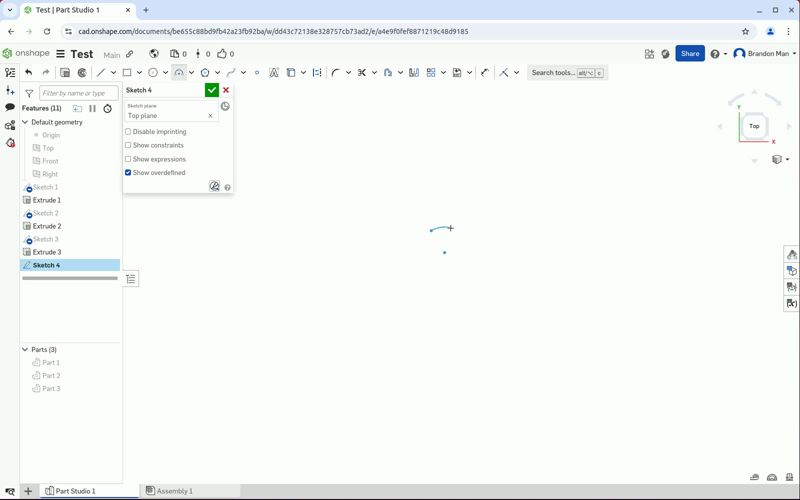
scroll(6)
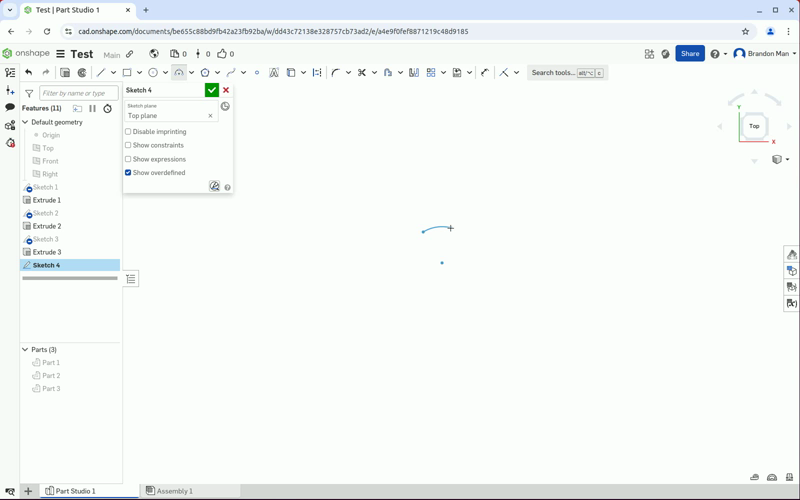
scroll(6)
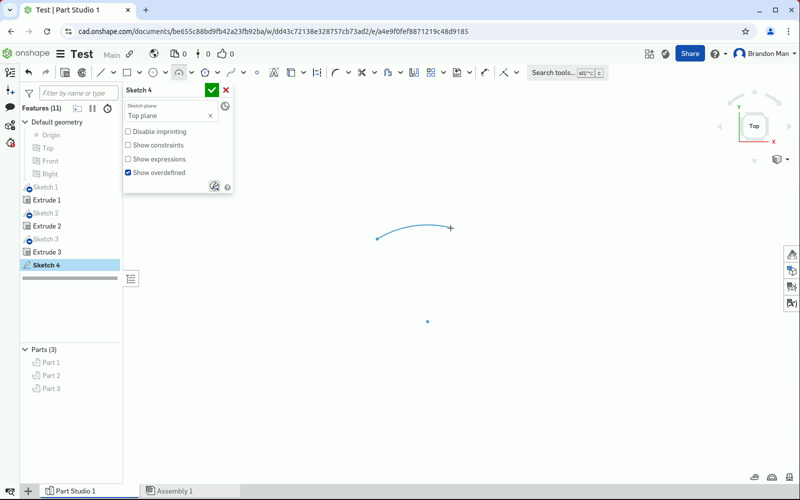
click(450, 227)
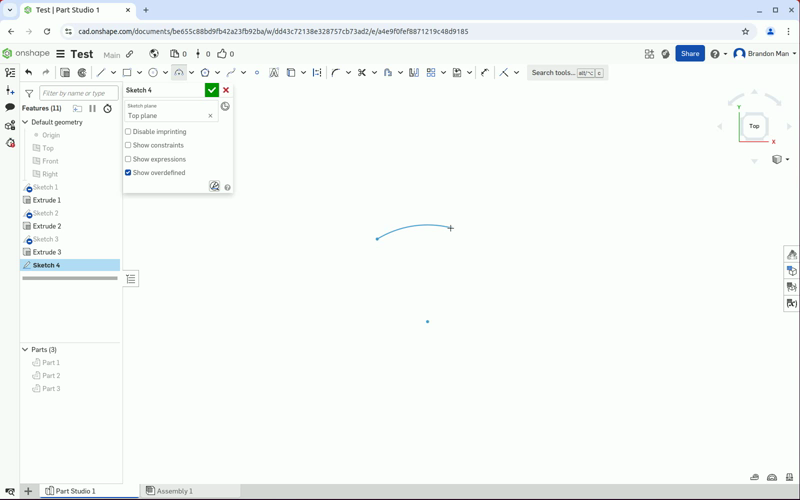
scroll(-6)
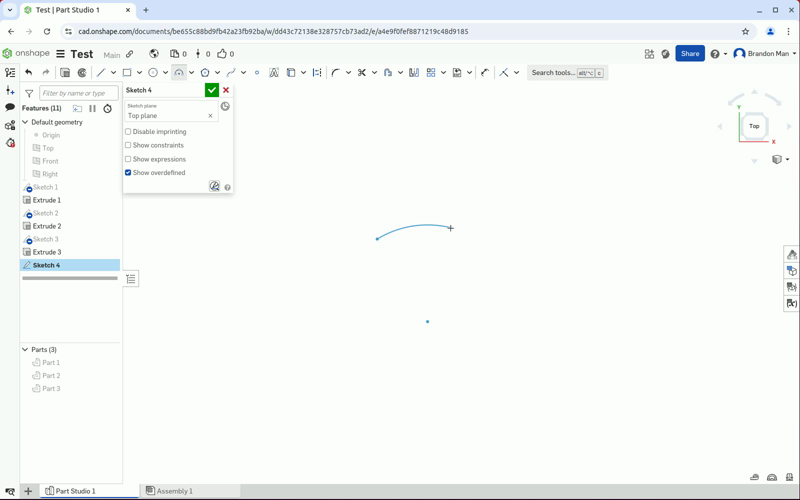
scroll(-6)
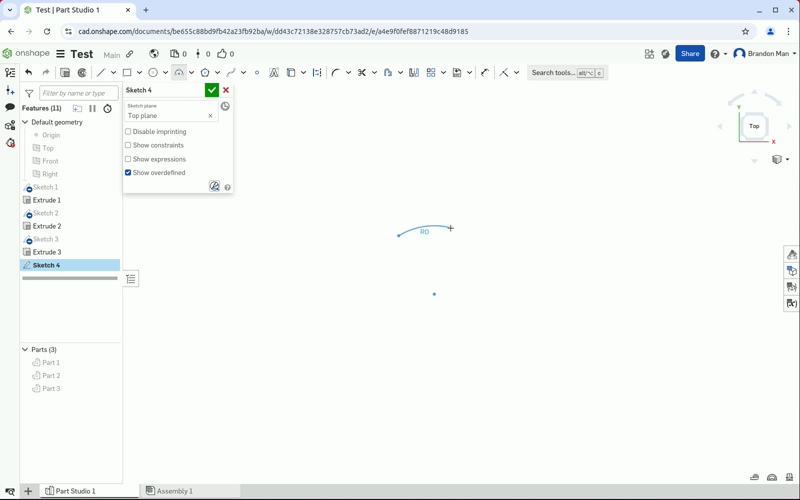
scroll(-6)
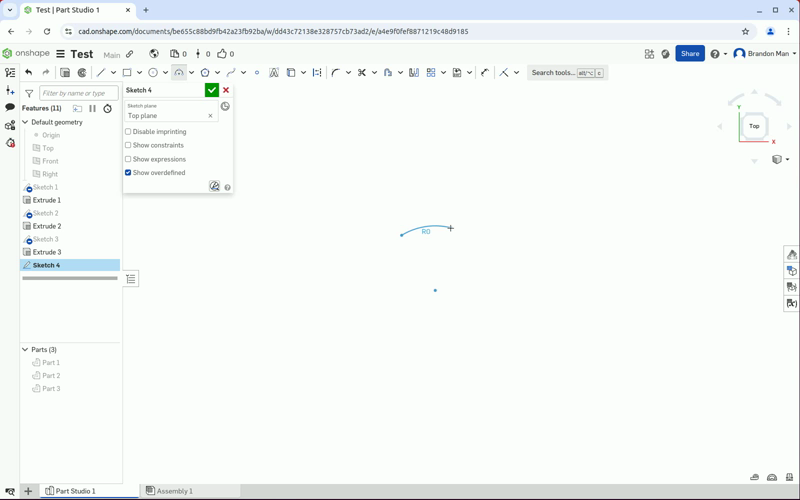
scroll(-6)
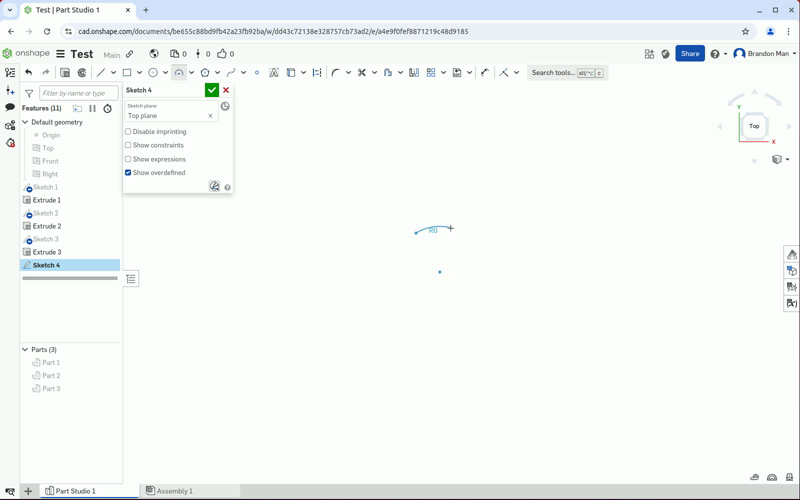
scroll(-6)
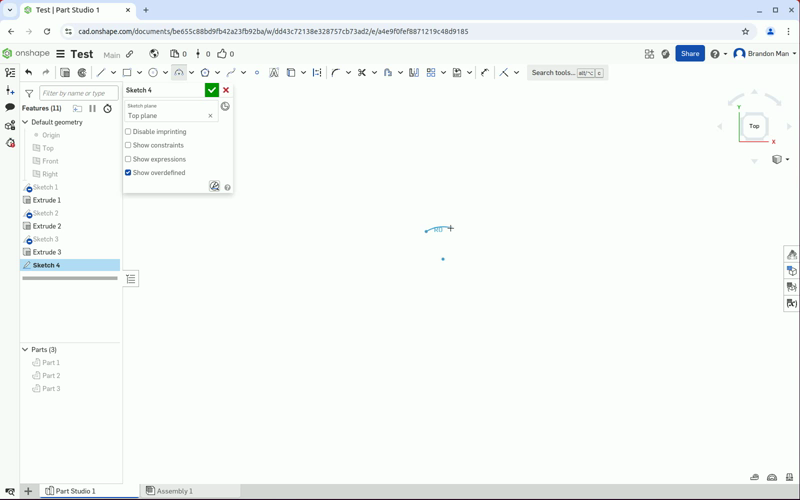
scroll(-6)
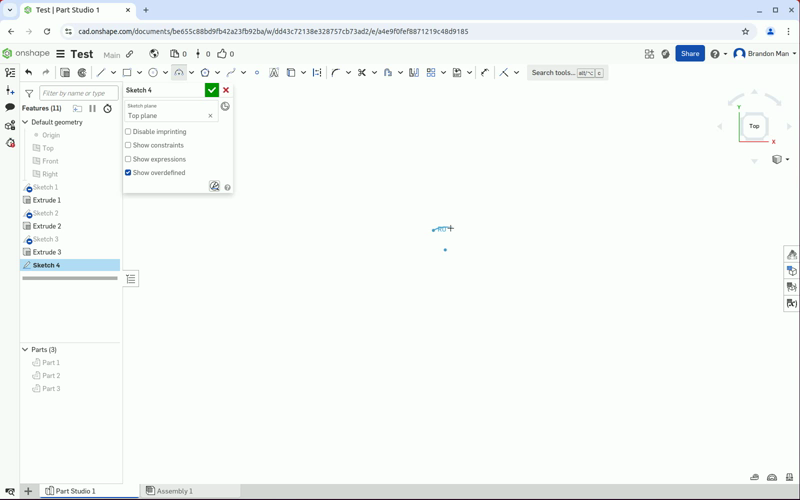
scroll(-6)
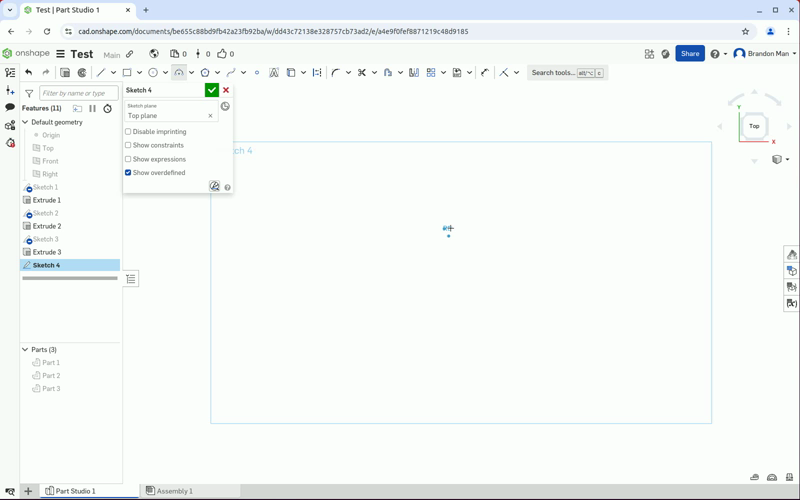
mouse_move(447, 228)
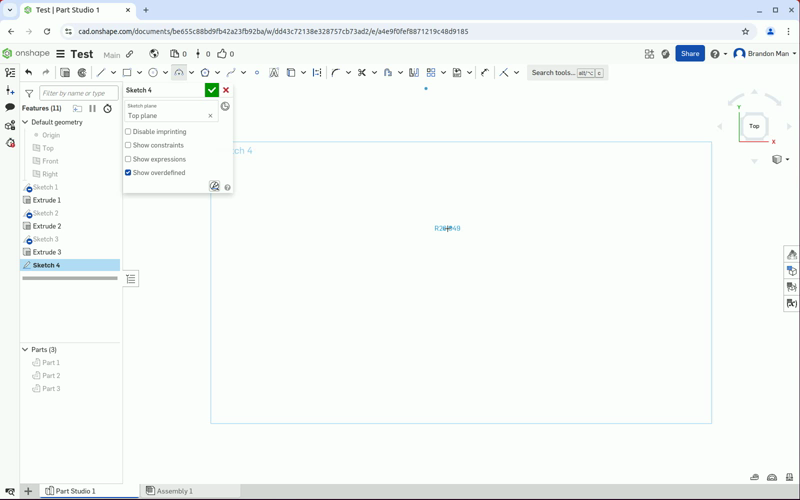
scroll(6)
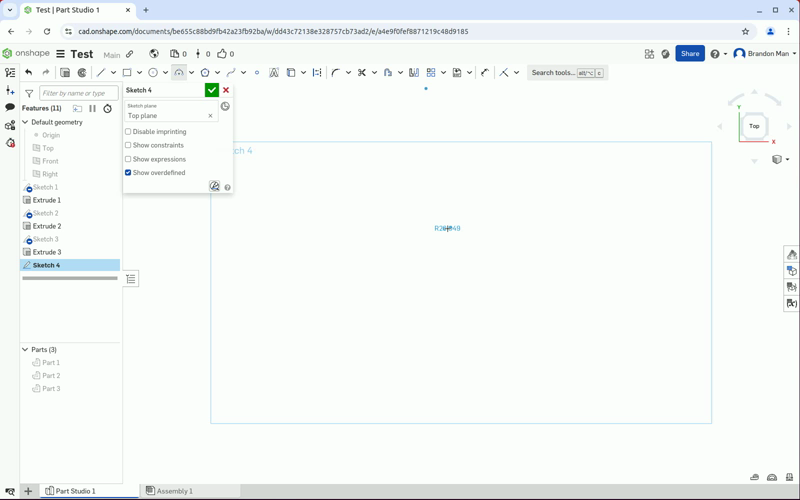
scroll(6)
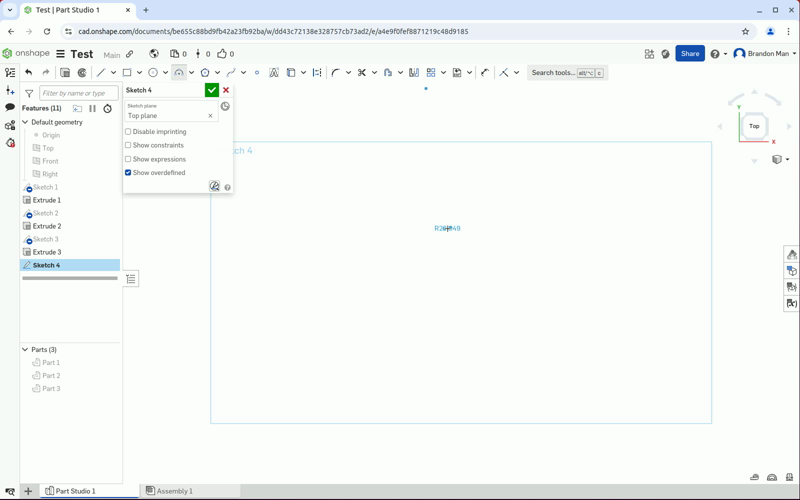
scroll(6)
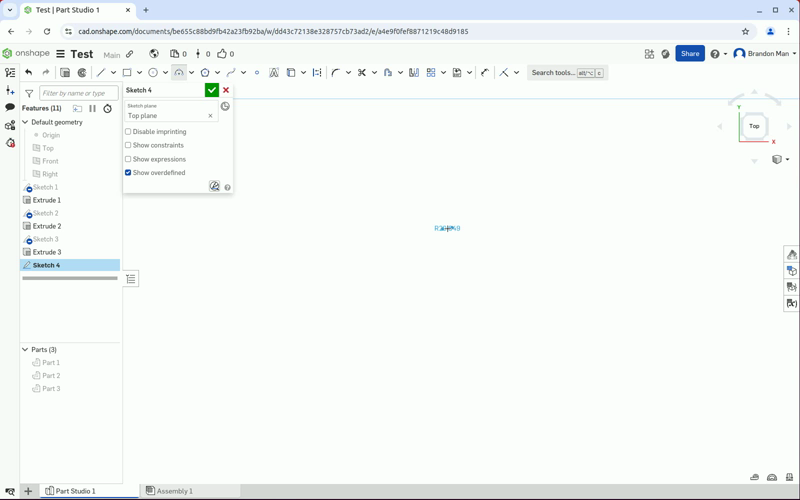
scroll(6)
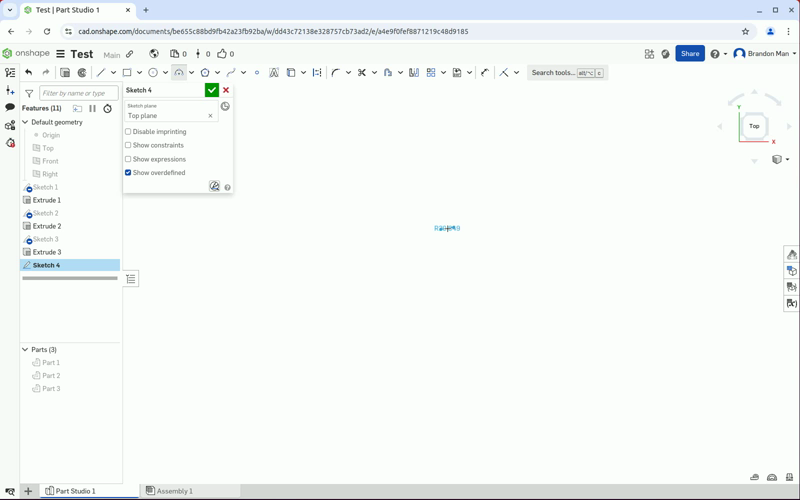
scroll(6)
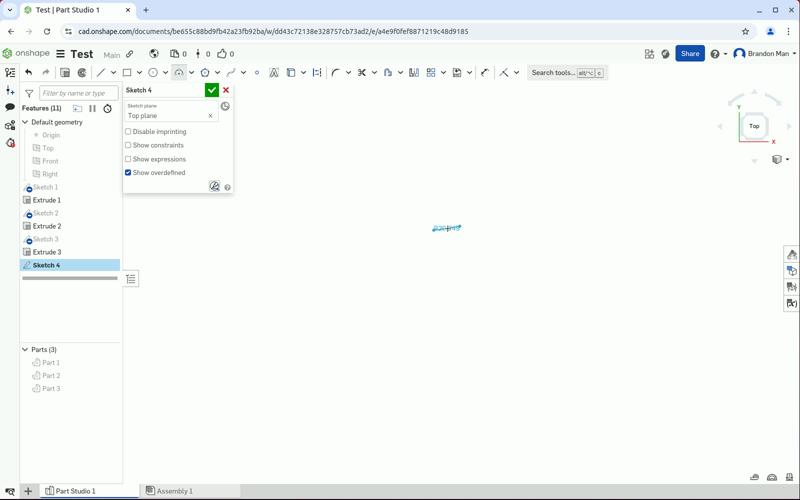
scroll(6)
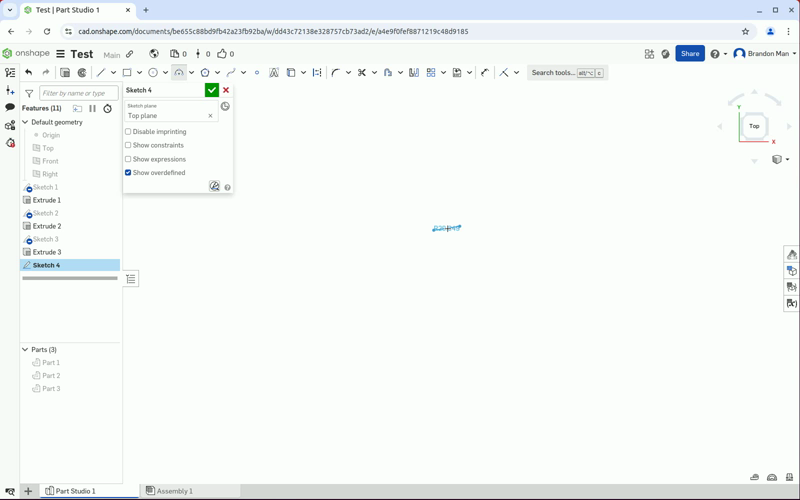
scroll(6)
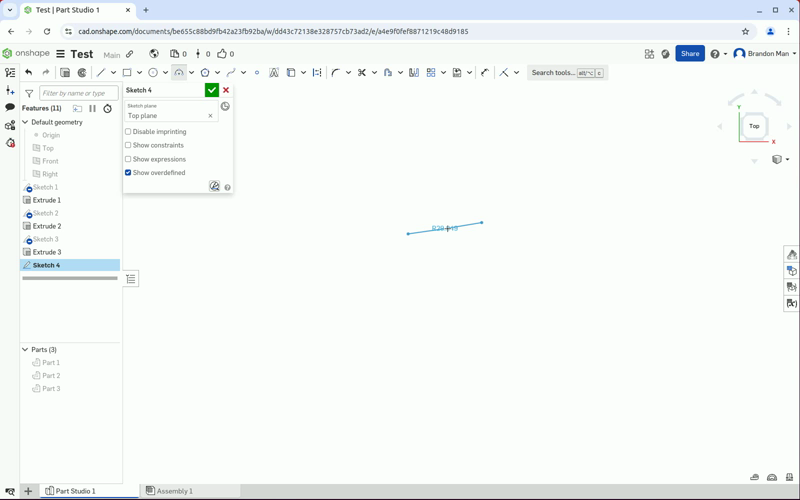
click(447, 228)
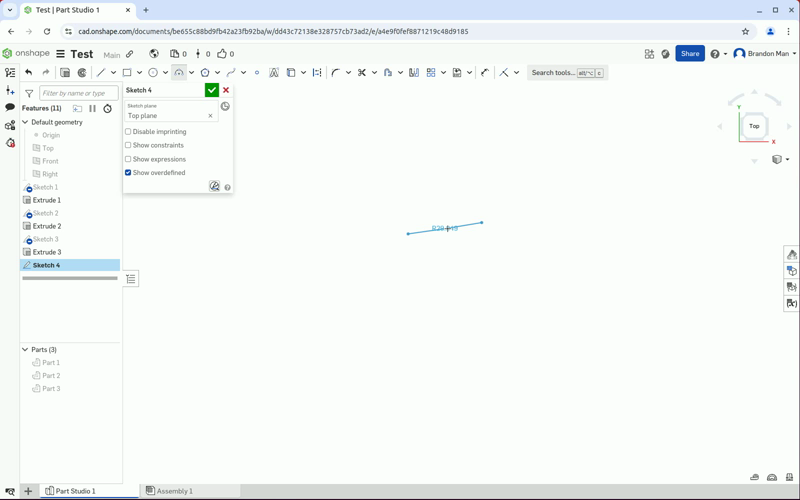
scroll(-6)
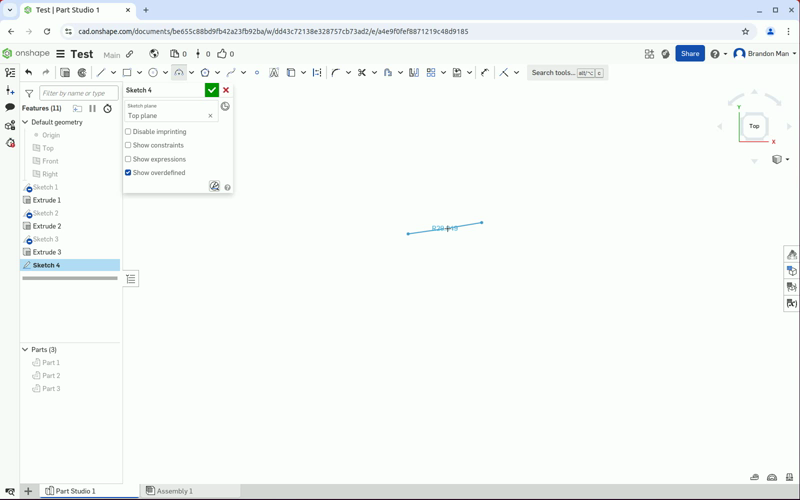
scroll(-6)
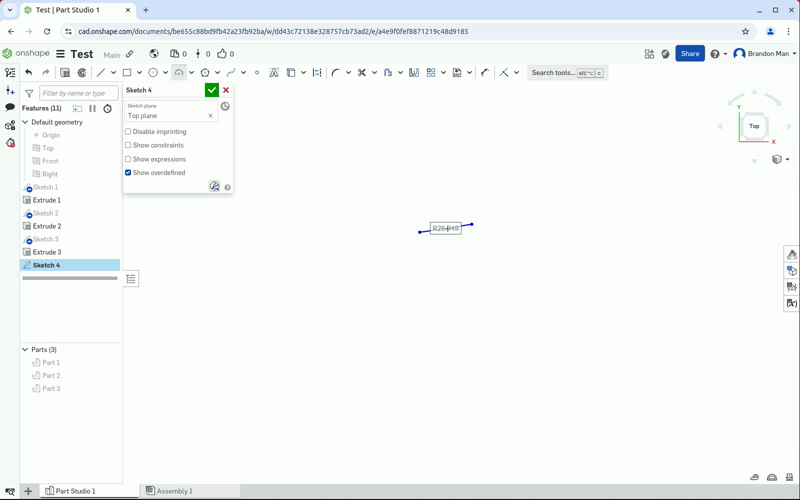
scroll(-6)
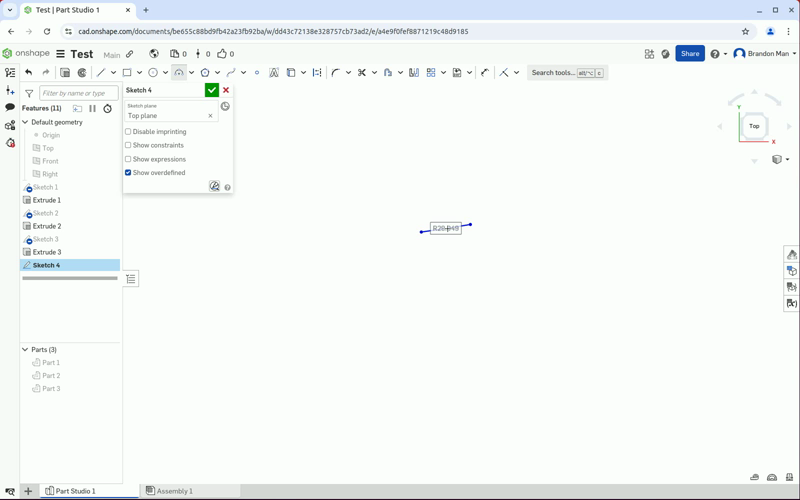
scroll(-6)
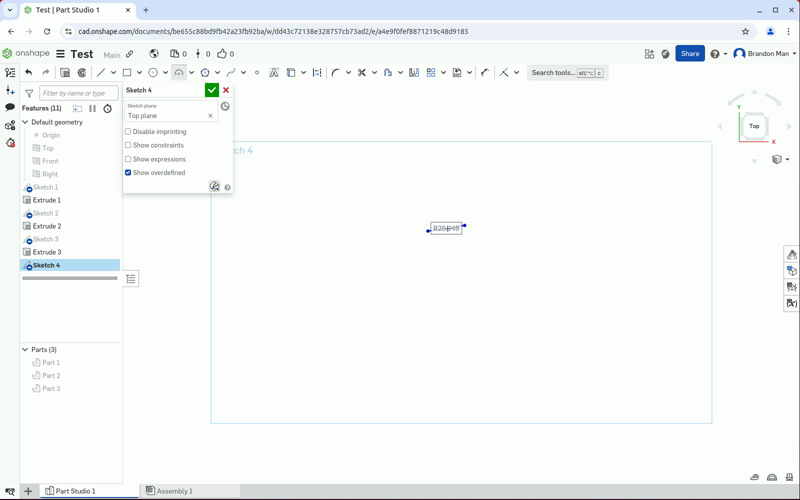
scroll(-6)
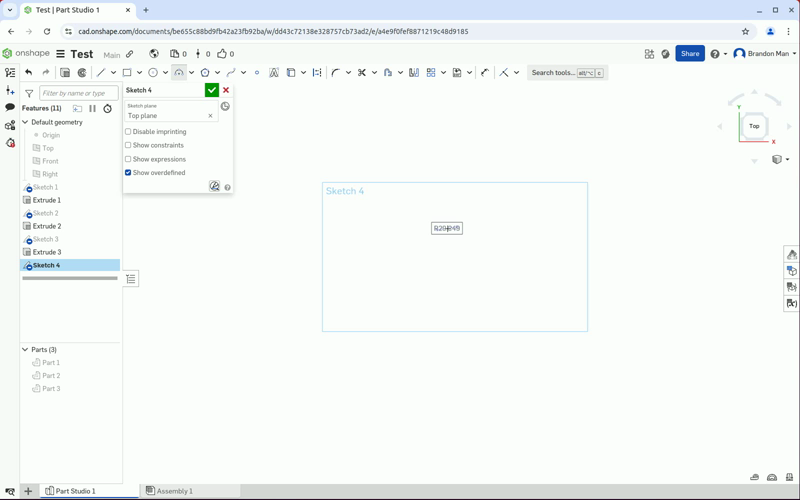
scroll(-6)
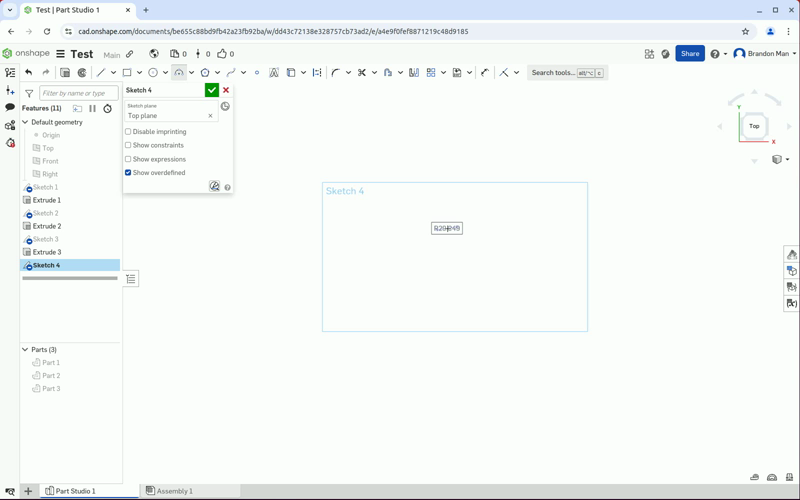
scroll(-6)
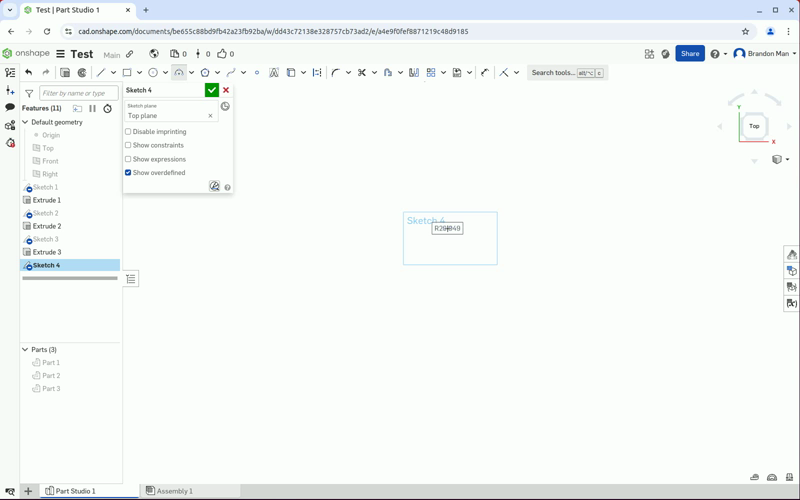
key_up(shift)
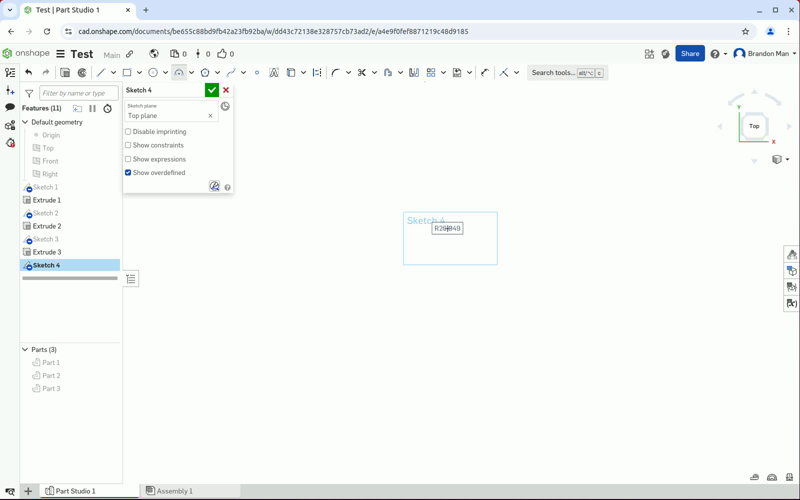
key(esc)
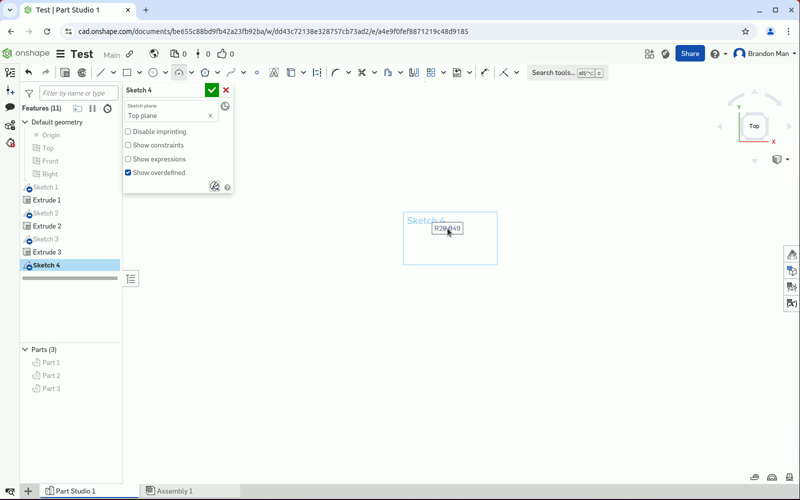
key(l)
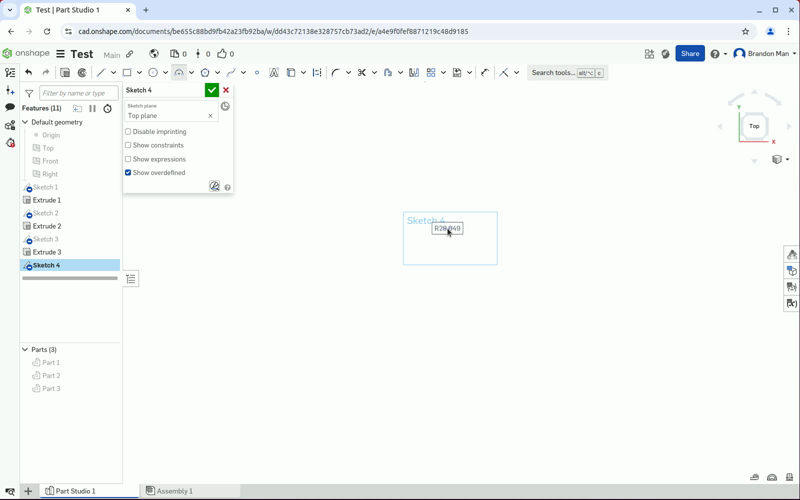
mouse_move(450, 227)
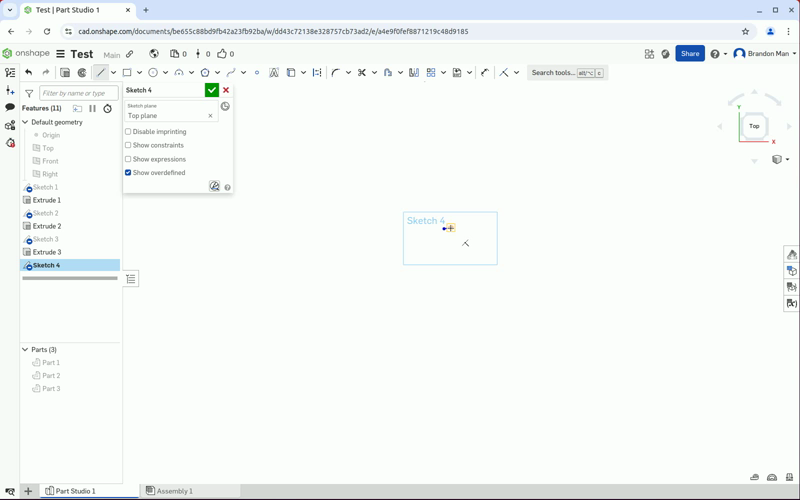
scroll(6)
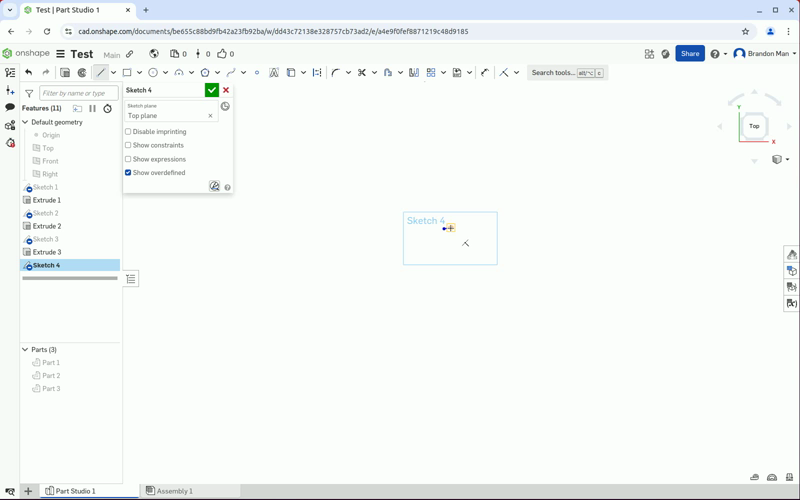
scroll(6)
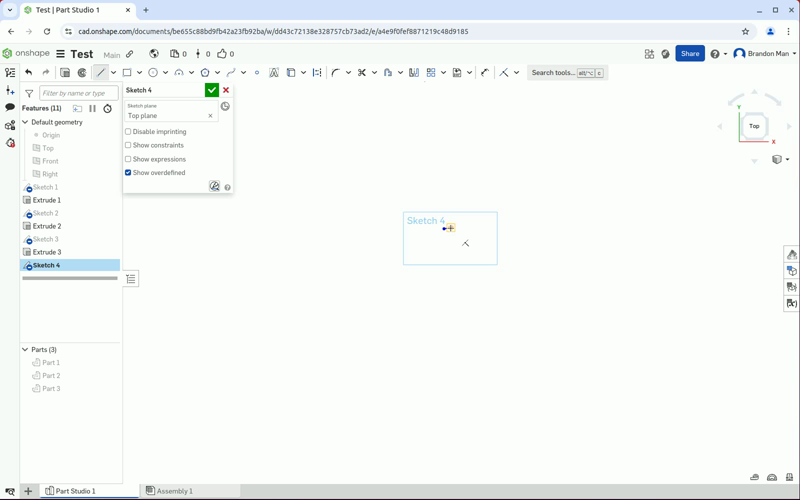
scroll(6)
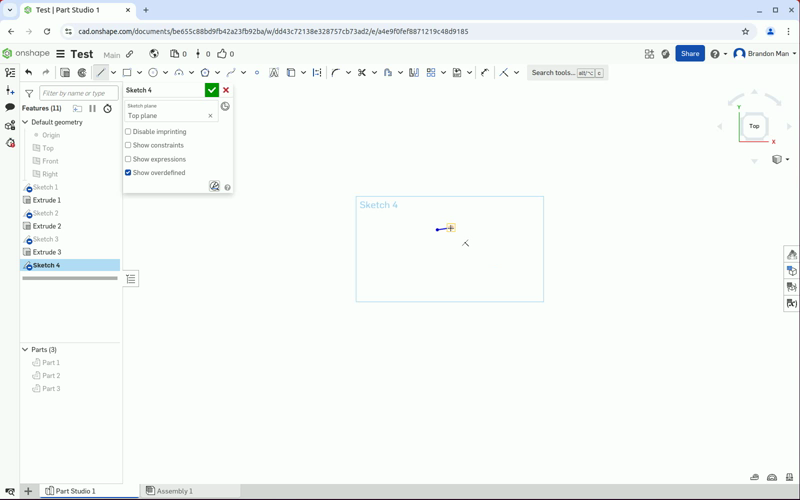
scroll(6)
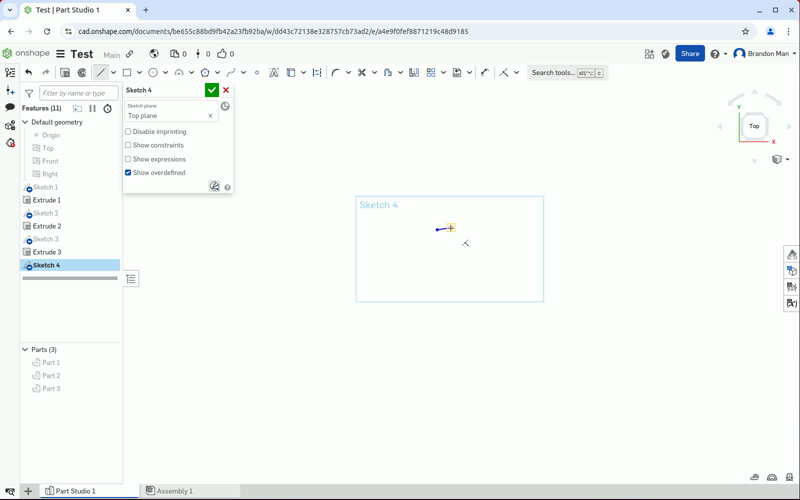
scroll(6)
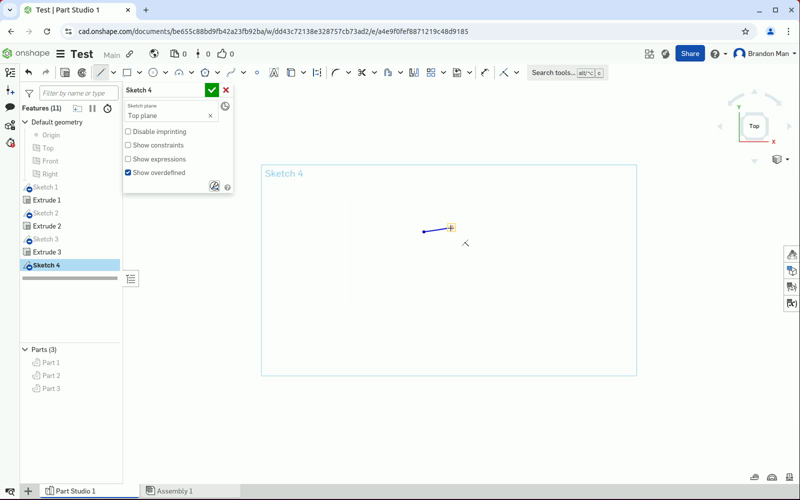
scroll(6)
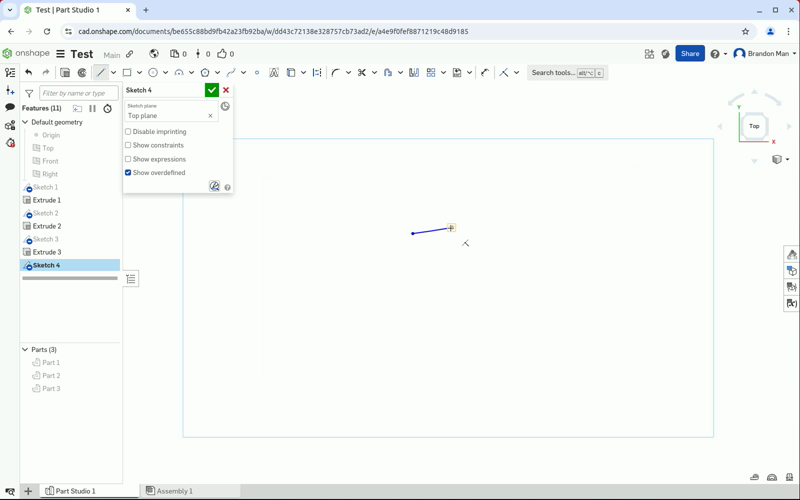
scroll(6)
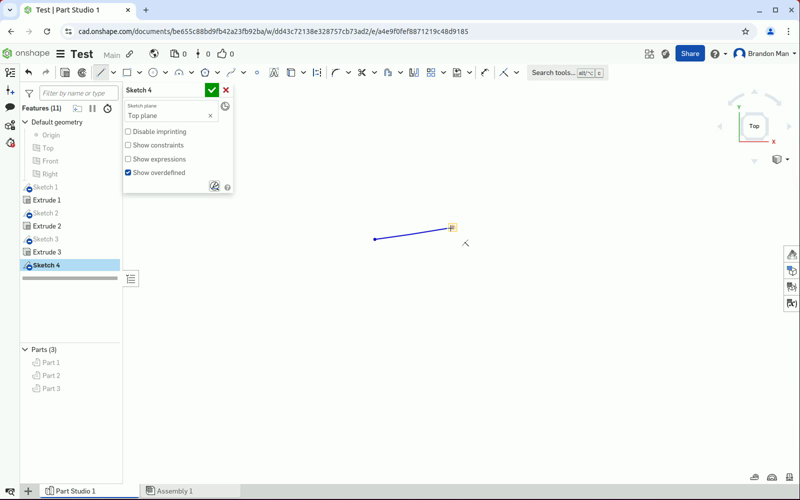
click(450, 227)
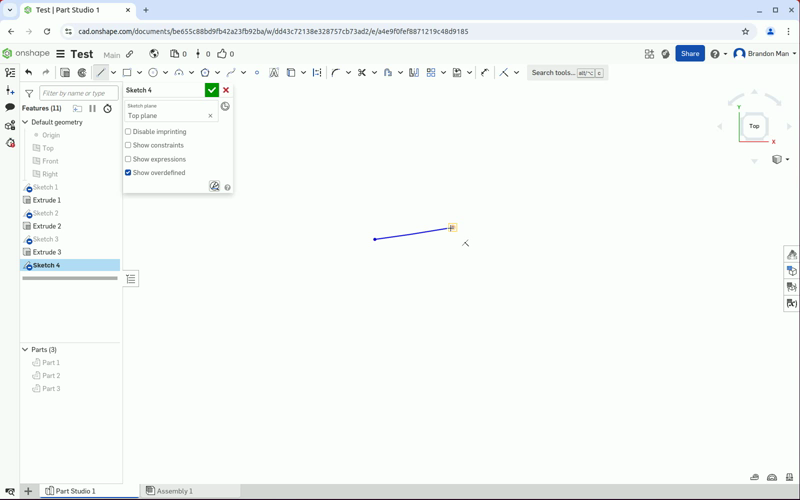
scroll(-6)
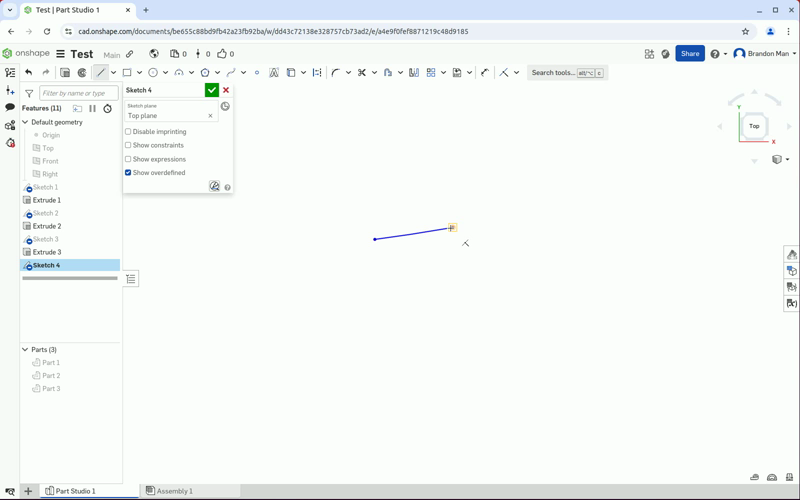
scroll(-6)
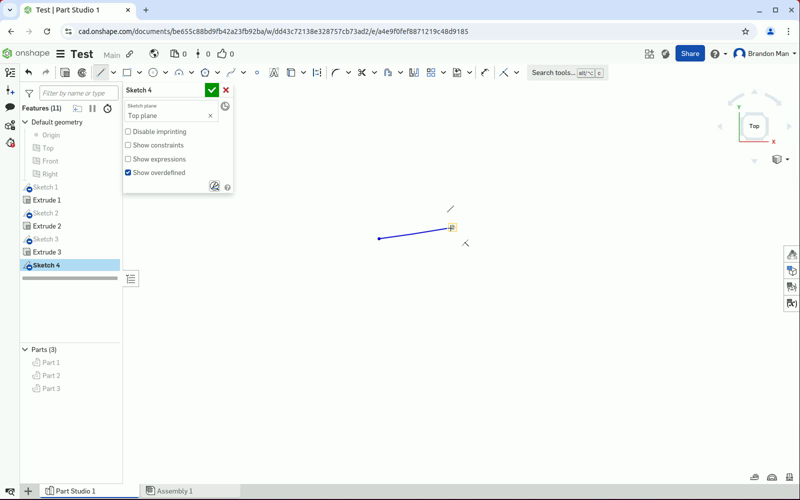
scroll(-6)
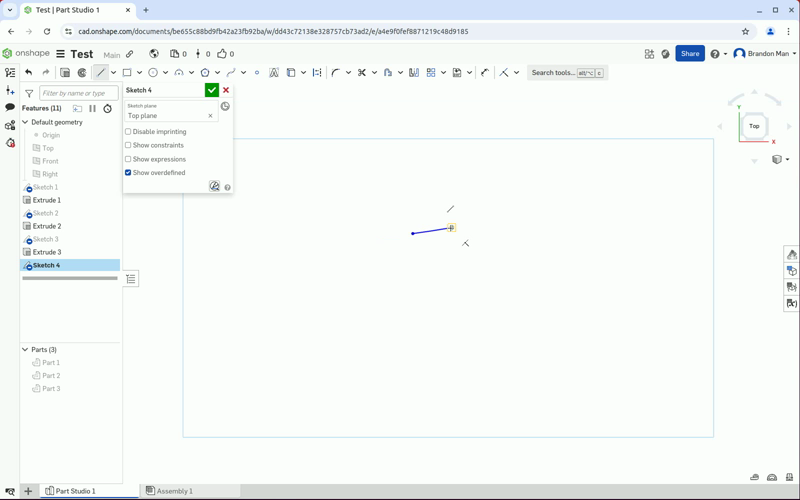
scroll(-6)
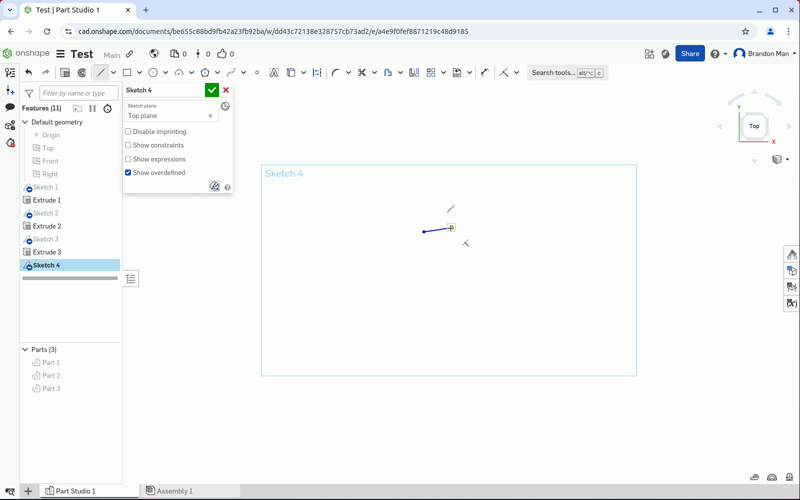
scroll(-6)
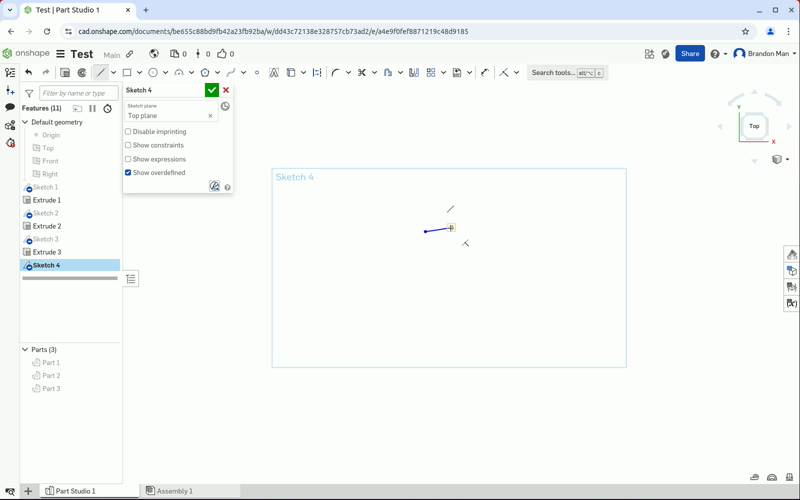
scroll(-6)
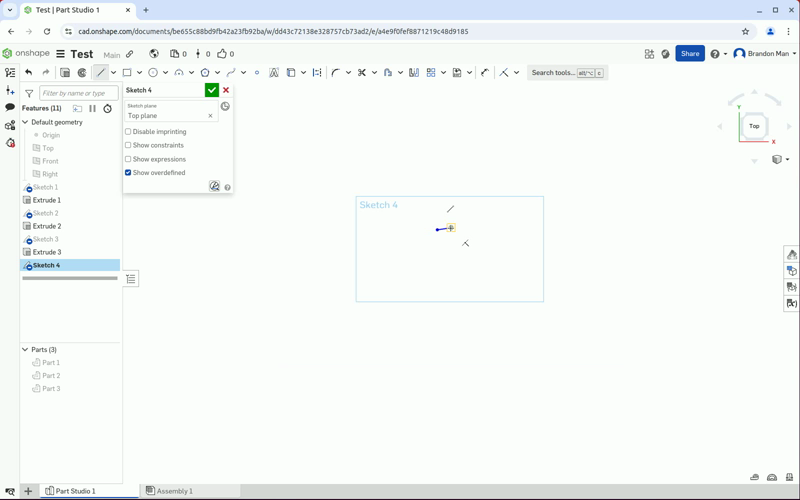
scroll(-6)
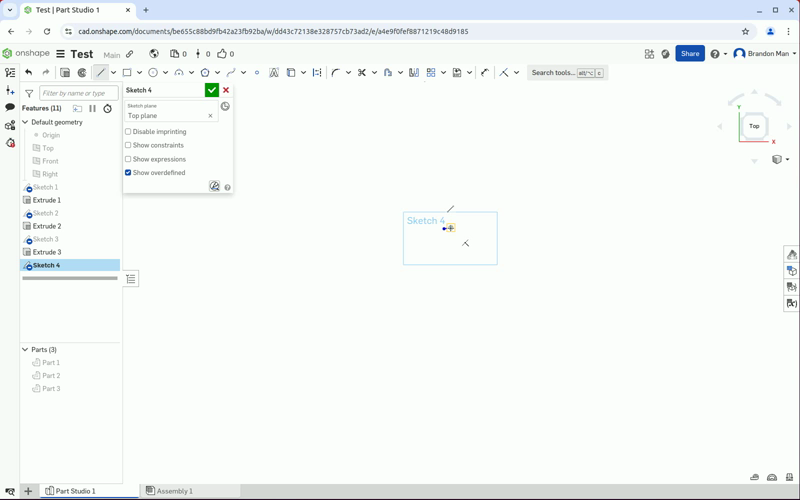
key_down(shift)
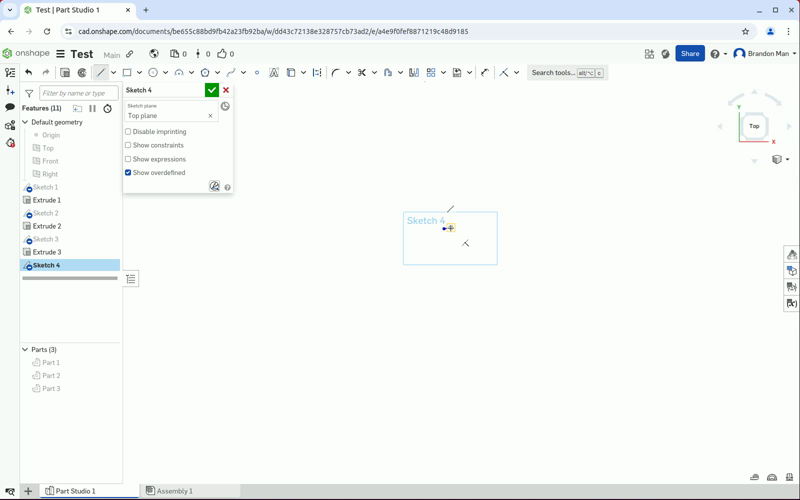
mouse_move(480, 227)
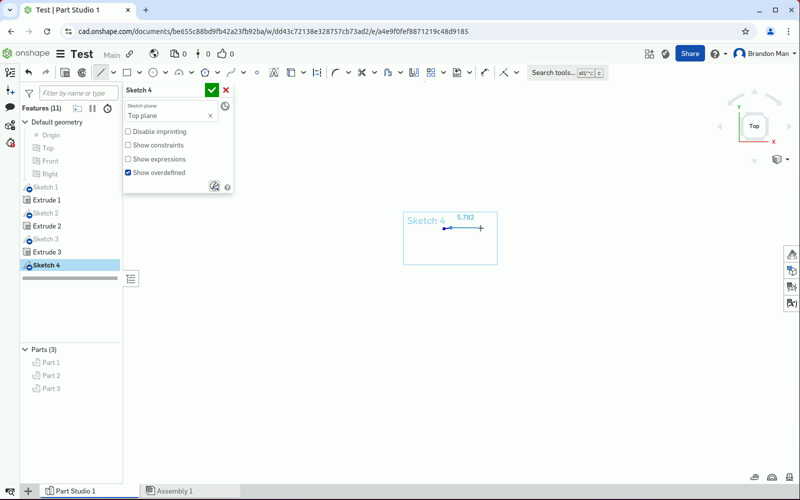
mouse_move(448, 222)
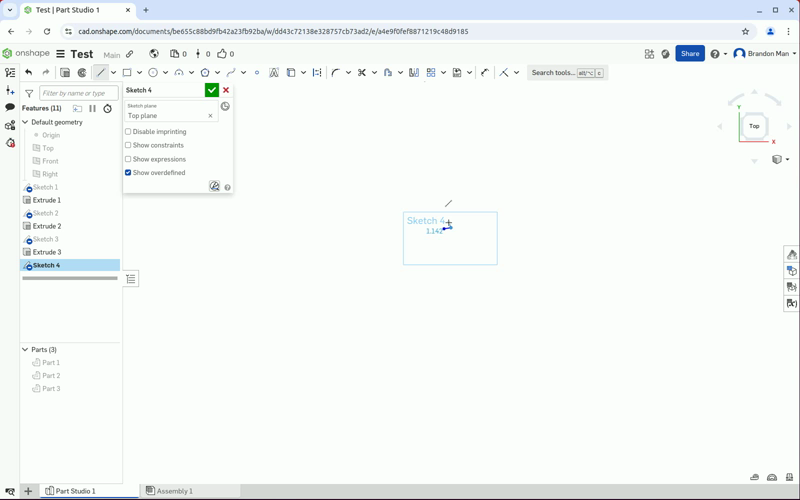
scroll(6)
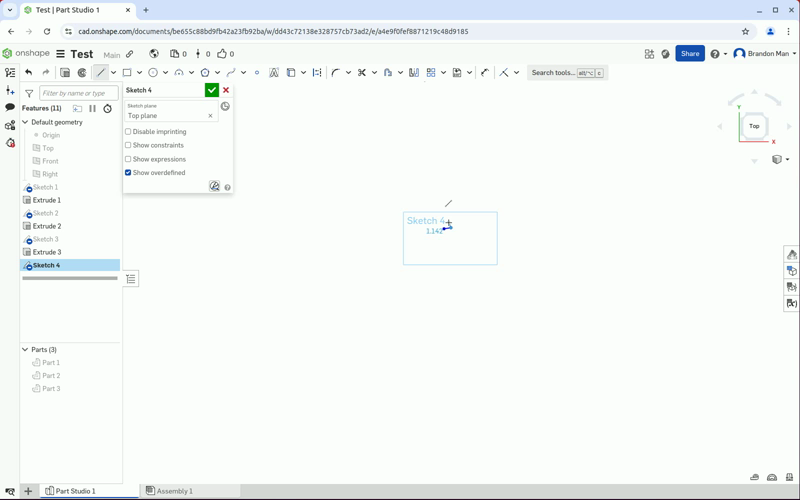
scroll(6)
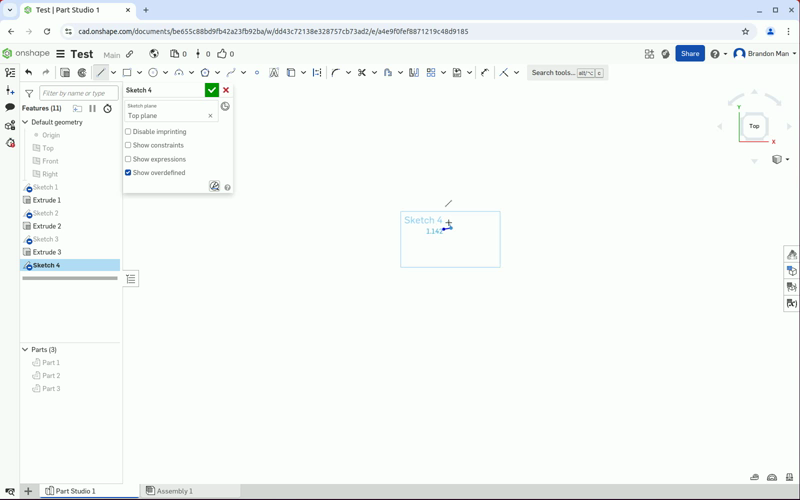
scroll(6)
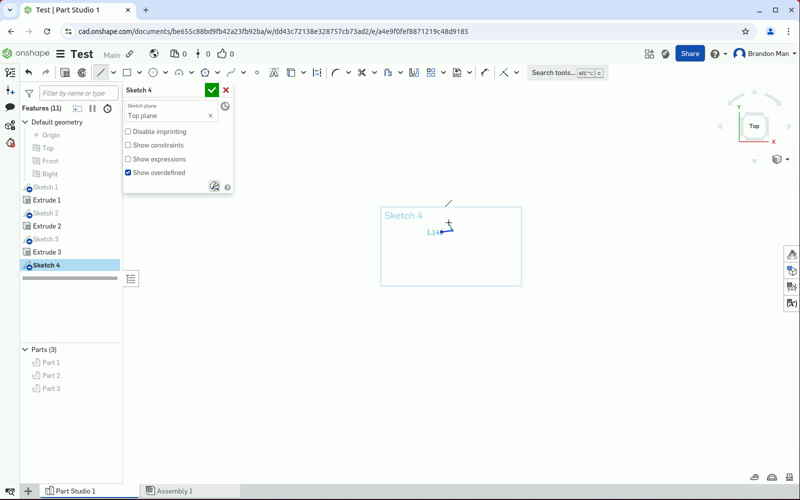
scroll(6)
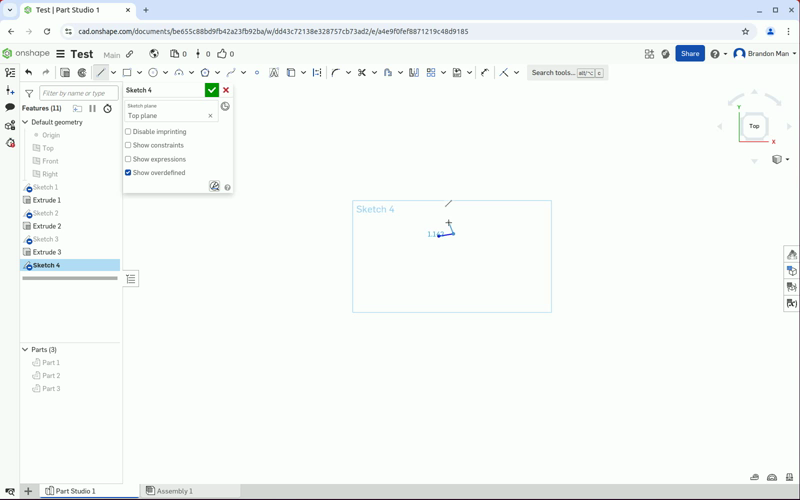
scroll(6)
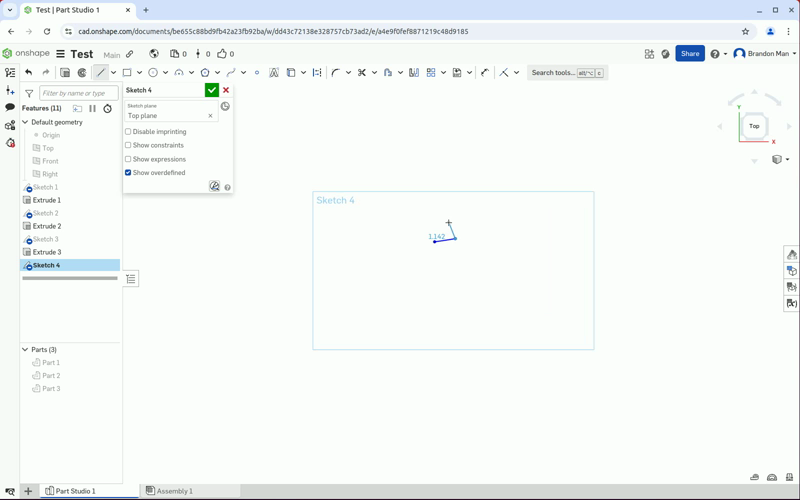
scroll(6)
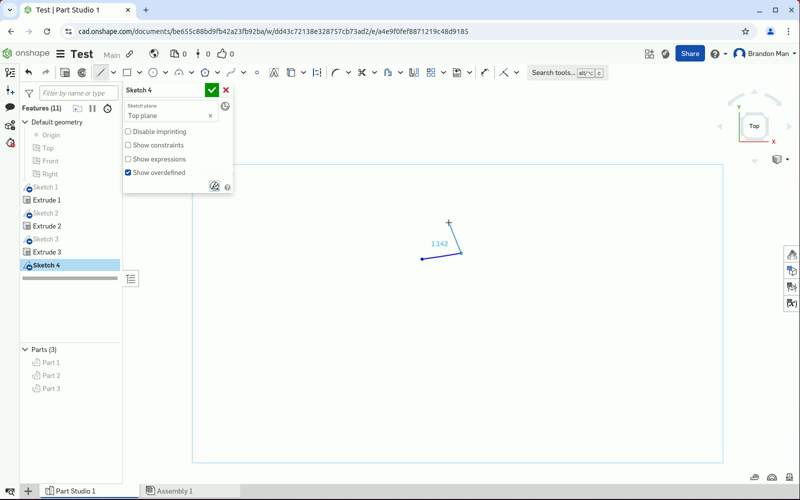
scroll(6)
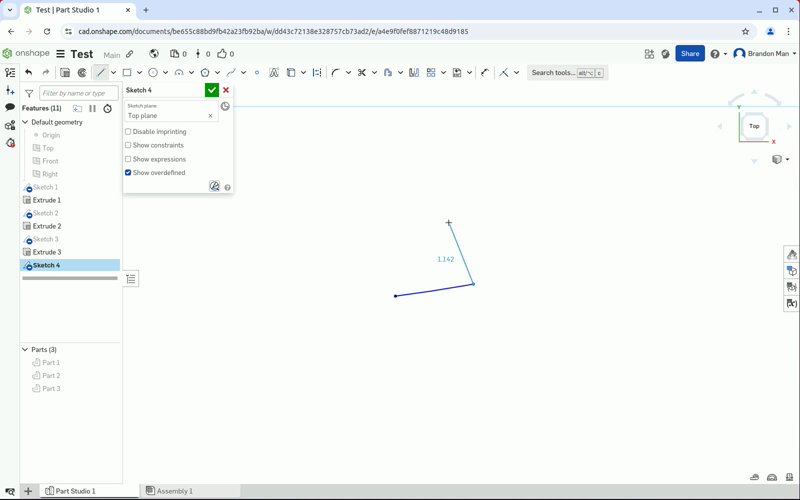
click(448, 222)
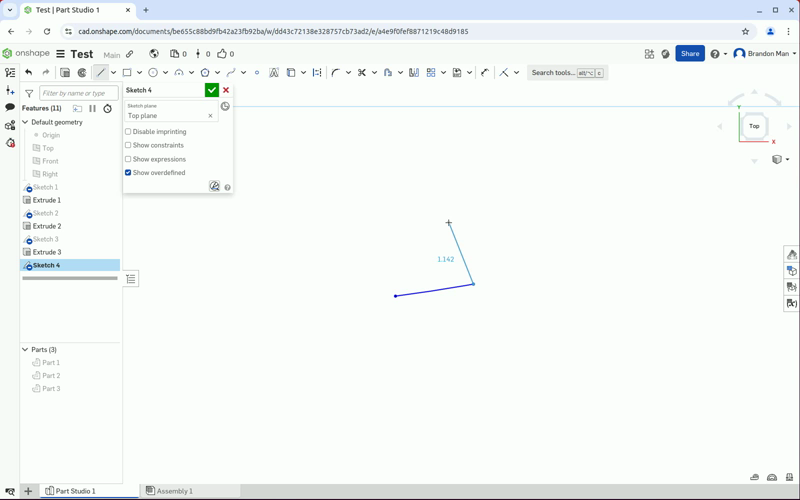
scroll(-6)
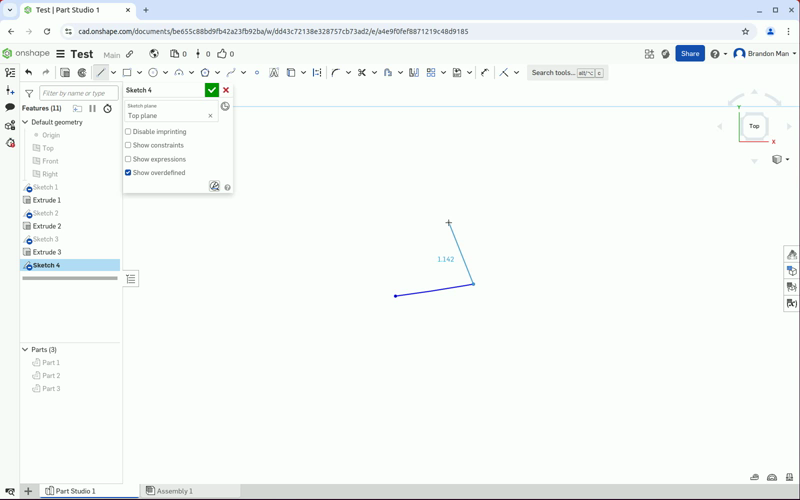
scroll(-6)
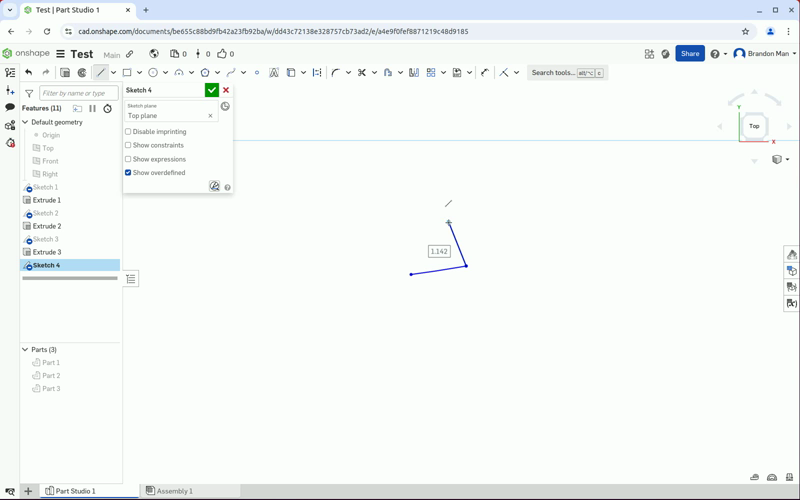
scroll(-6)
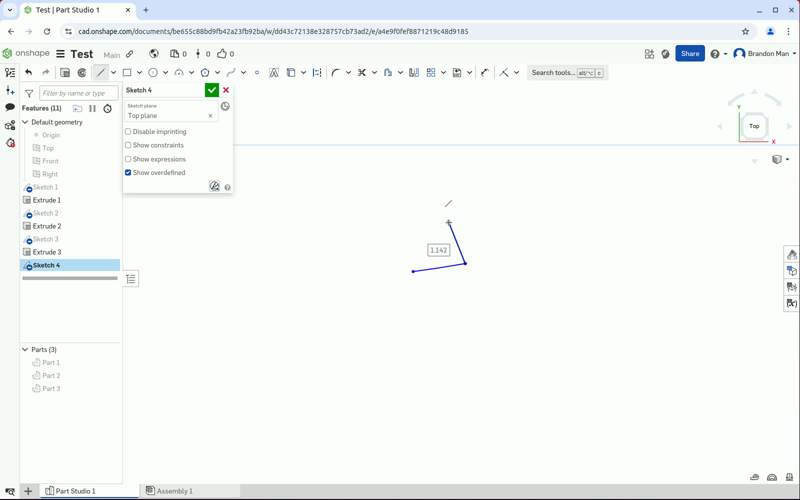
scroll(-6)
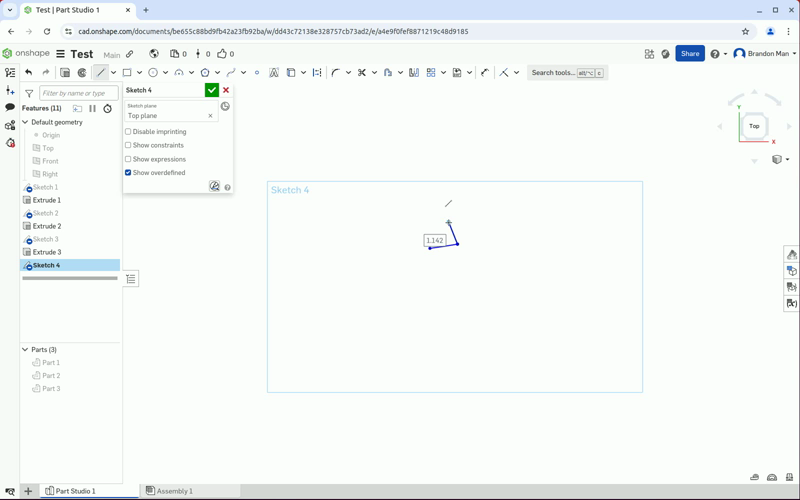
scroll(-6)
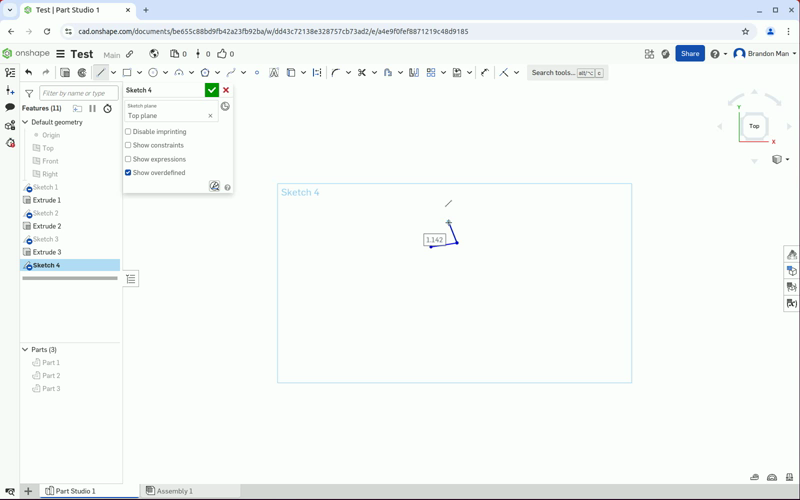
scroll(-6)
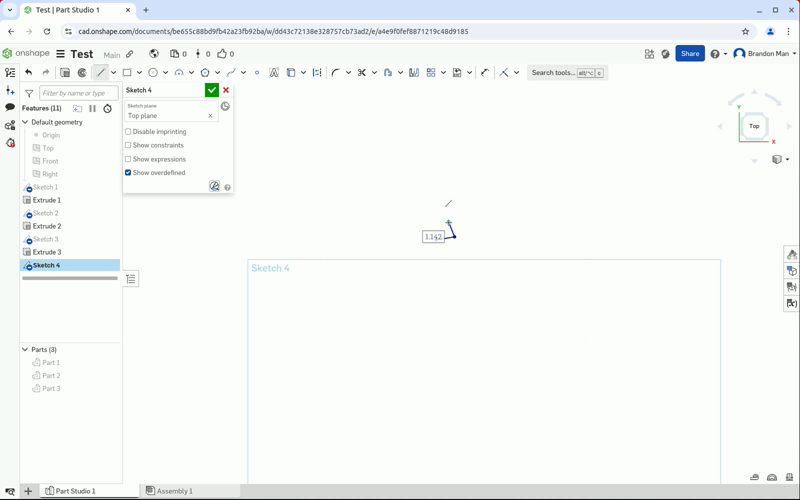
scroll(-6)
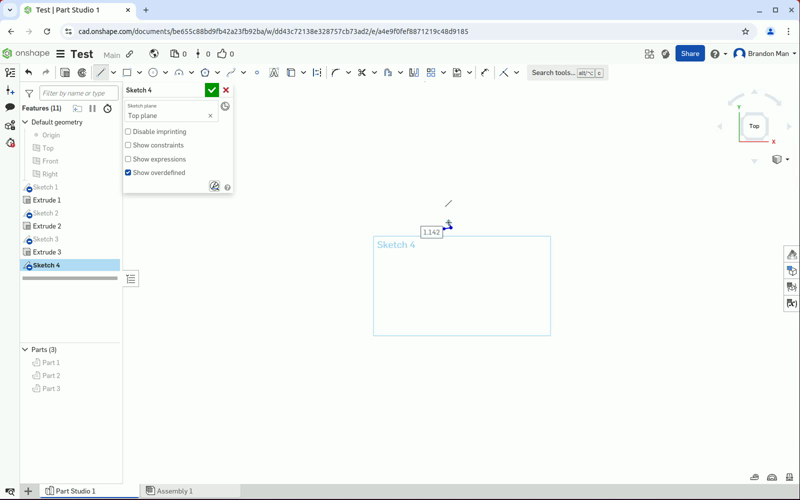
key_up(shift)
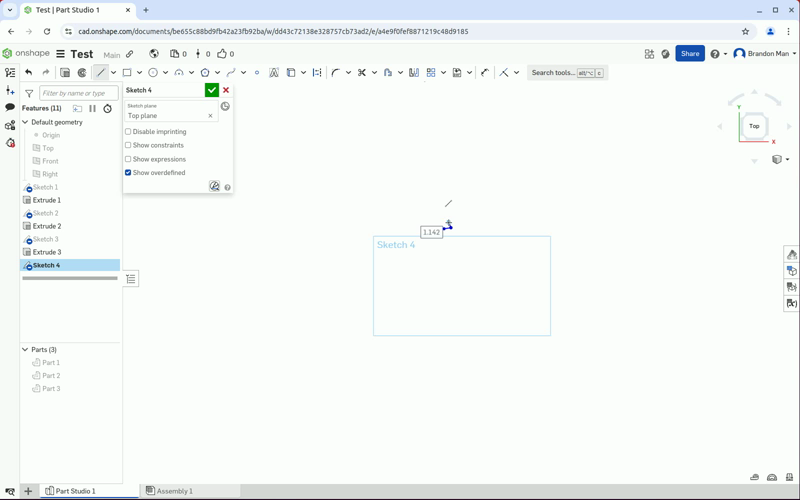
mouse_move(478, 222)
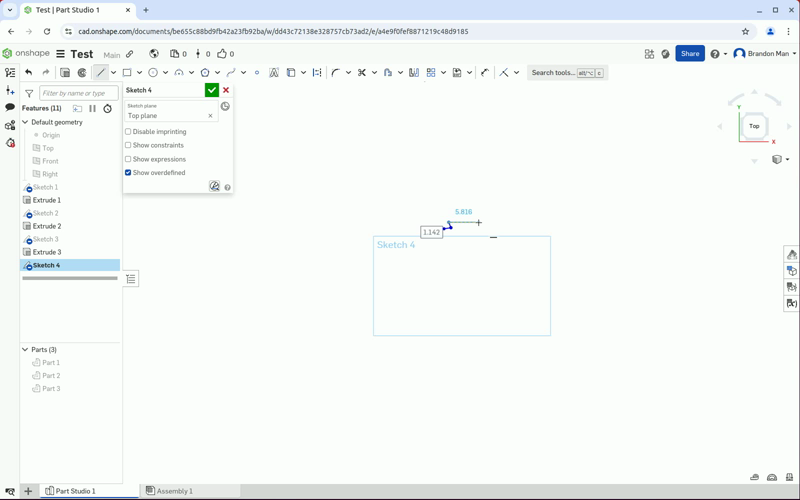
key_down(shift)
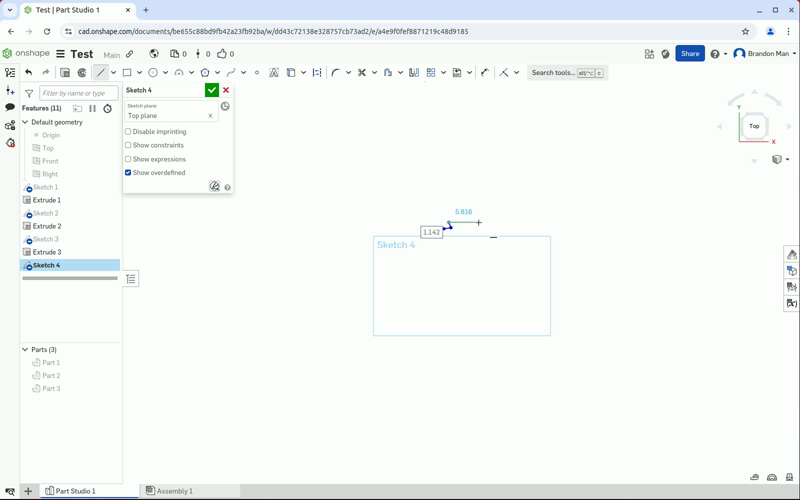
mouse_move(444, 228)
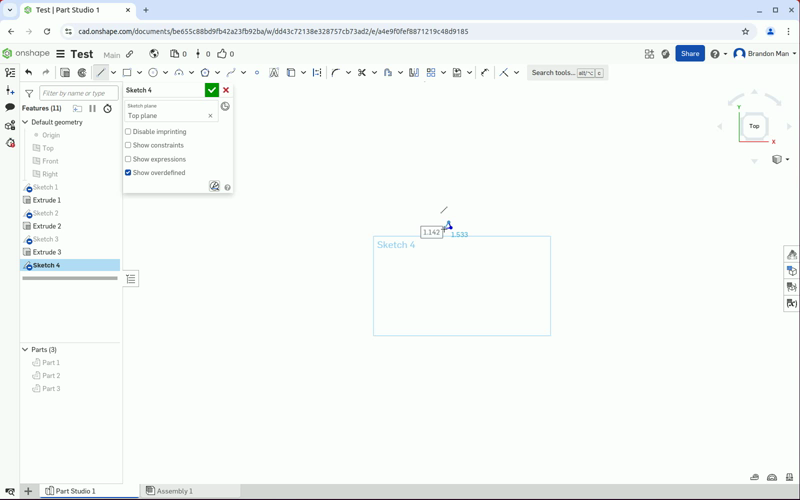
scroll(6)
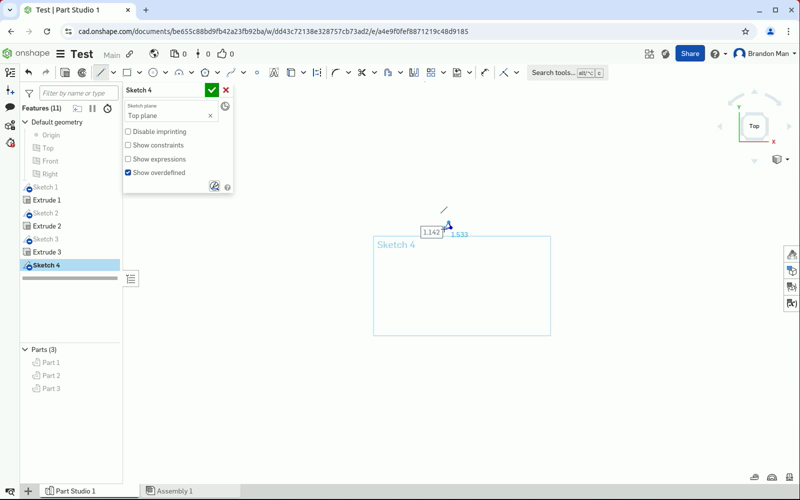
scroll(6)
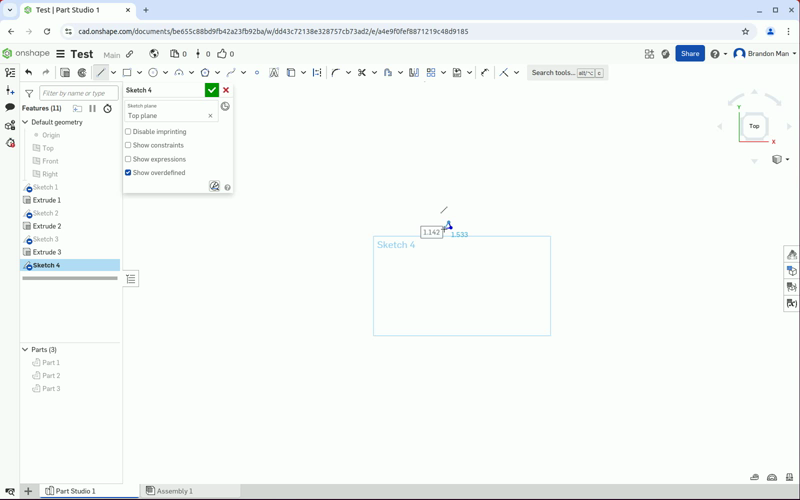
scroll(6)
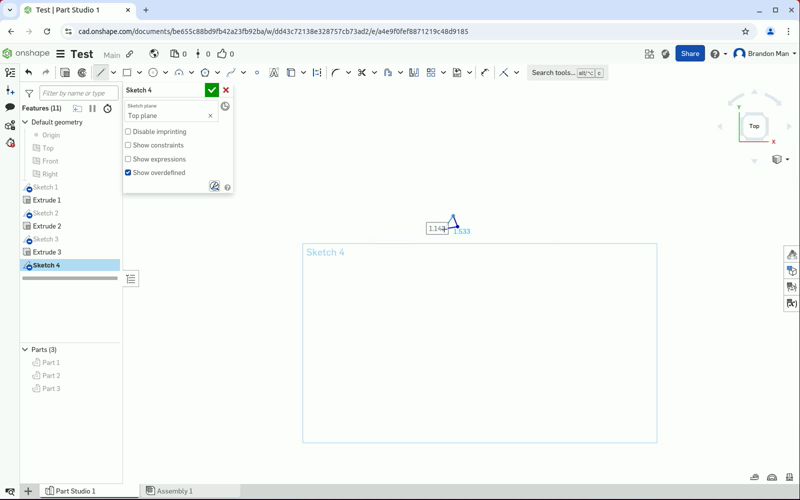
scroll(6)
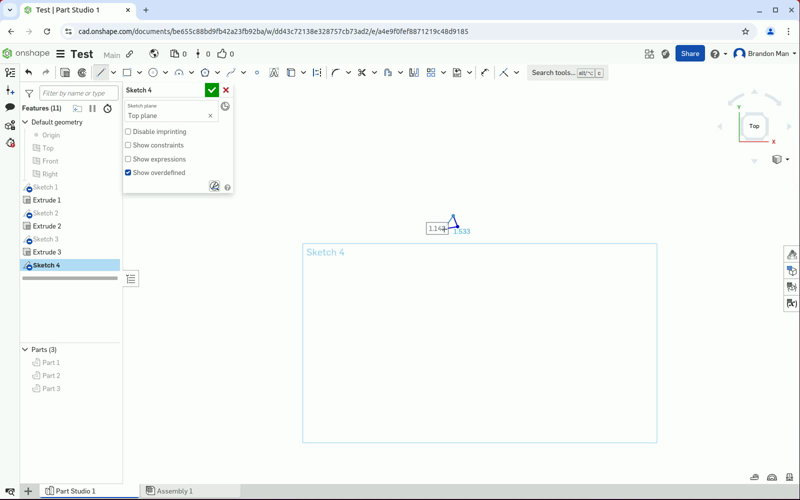
scroll(6)
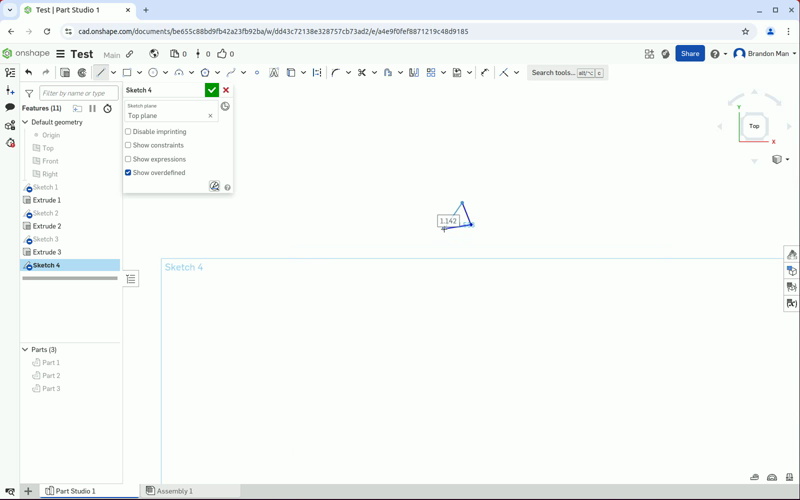
scroll(6)
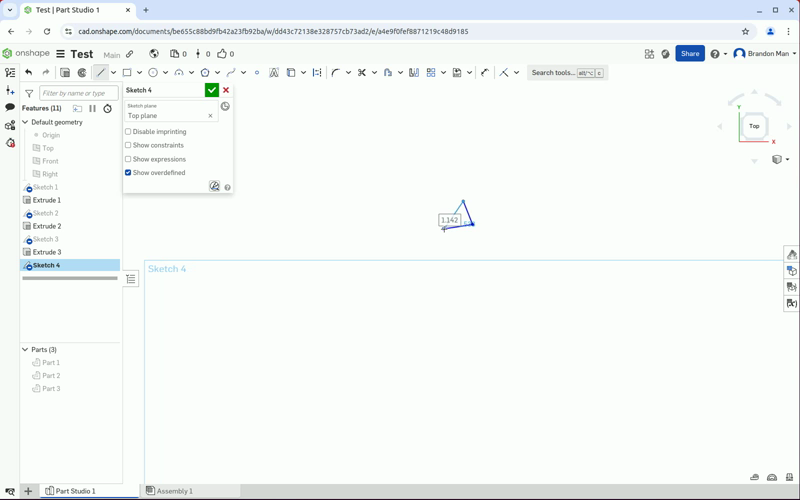
scroll(6)
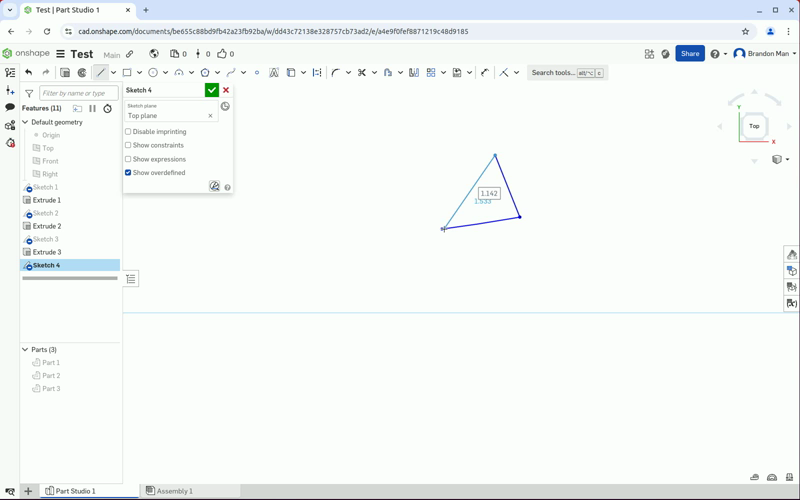
key_up(shift)
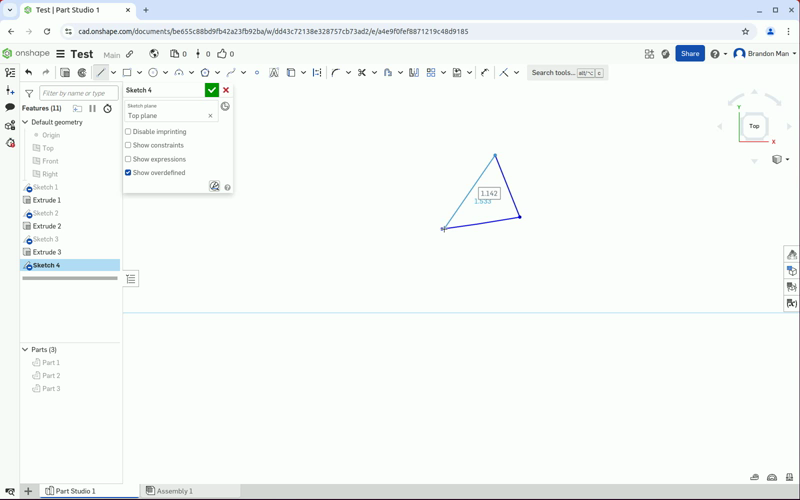
click(444, 228)
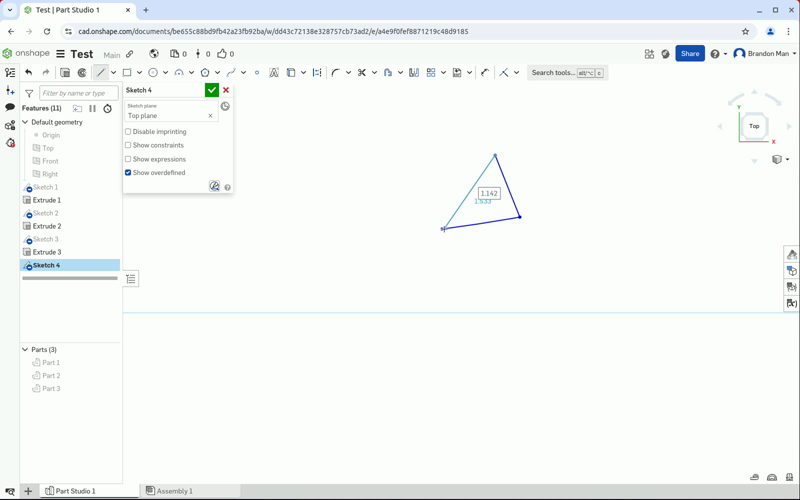
scroll(-6)
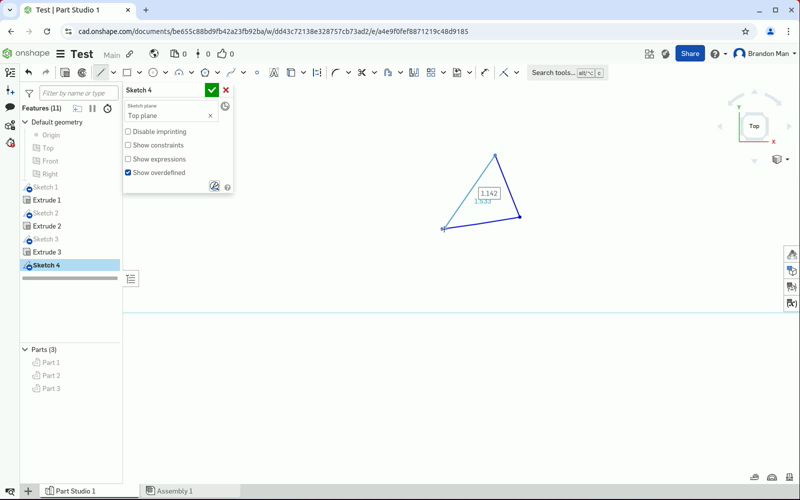
scroll(-6)
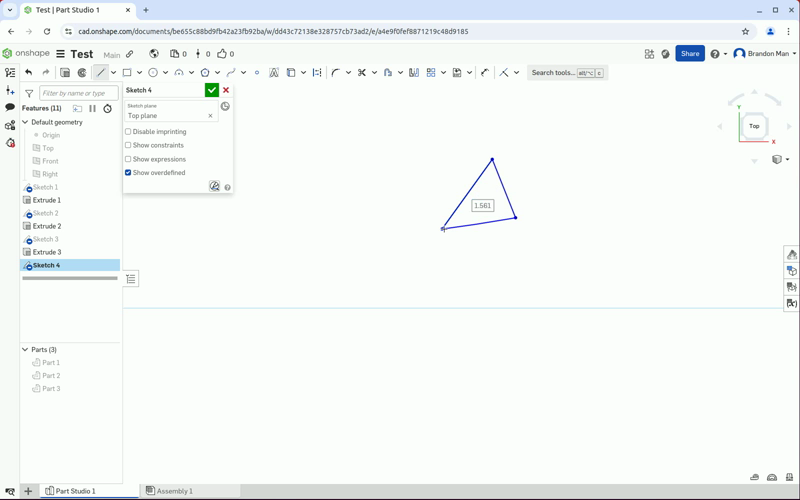
scroll(-6)
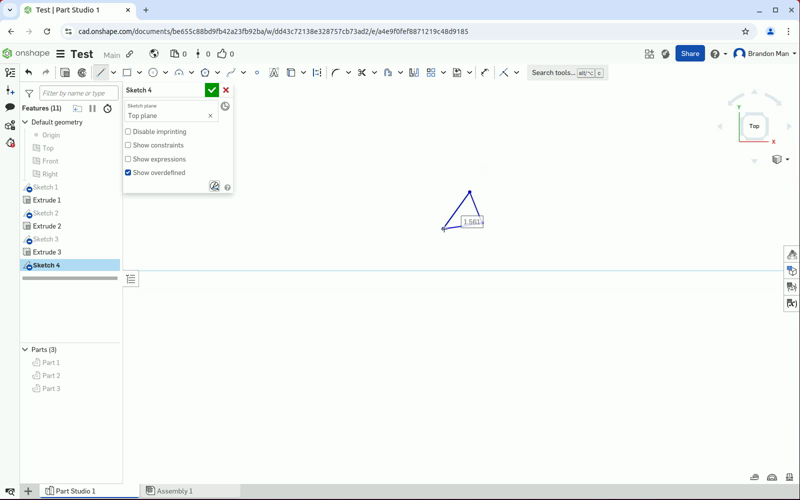
scroll(-6)
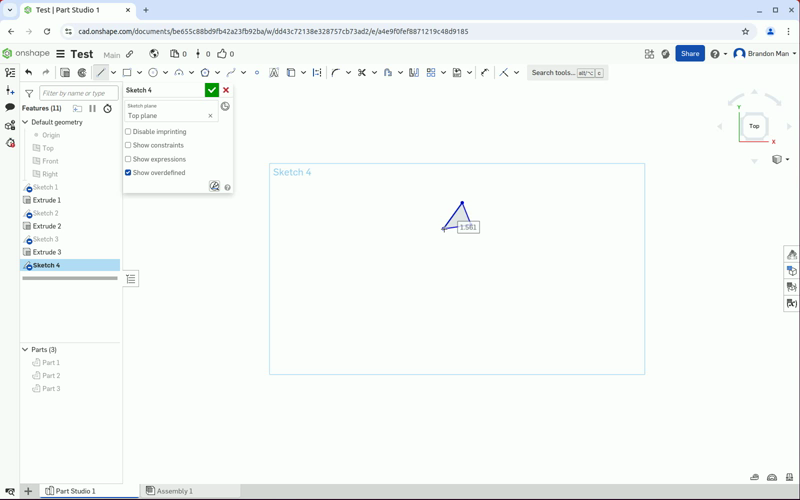
scroll(-6)
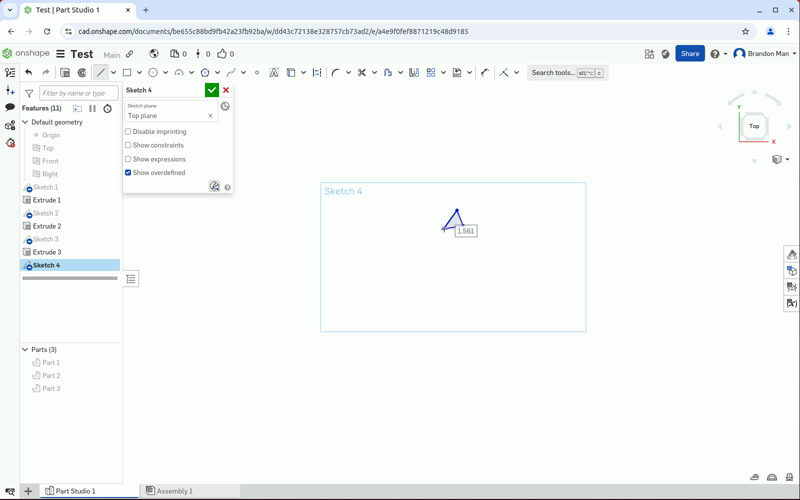
scroll(-6)
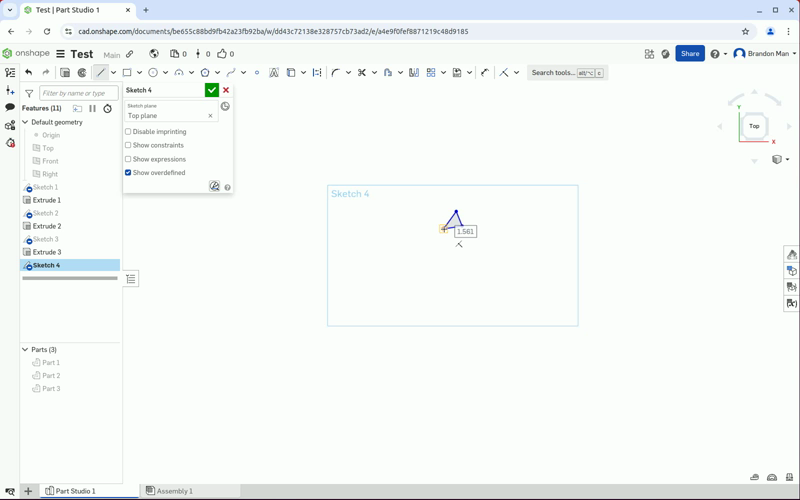
scroll(-6)
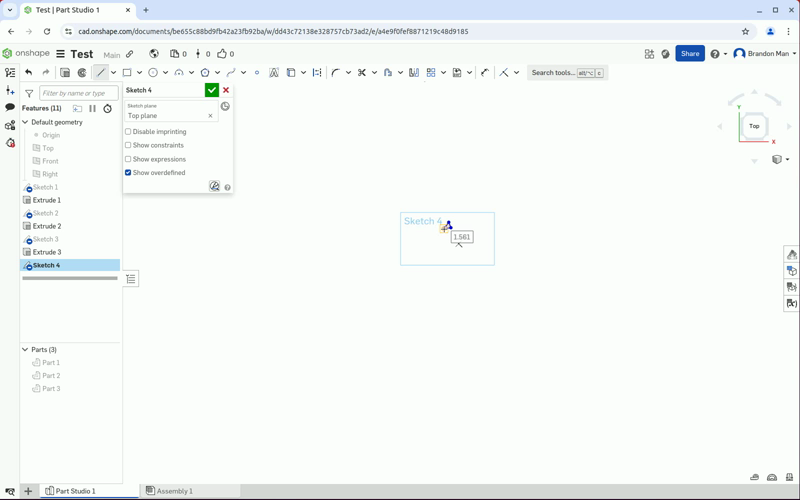
key(esc)
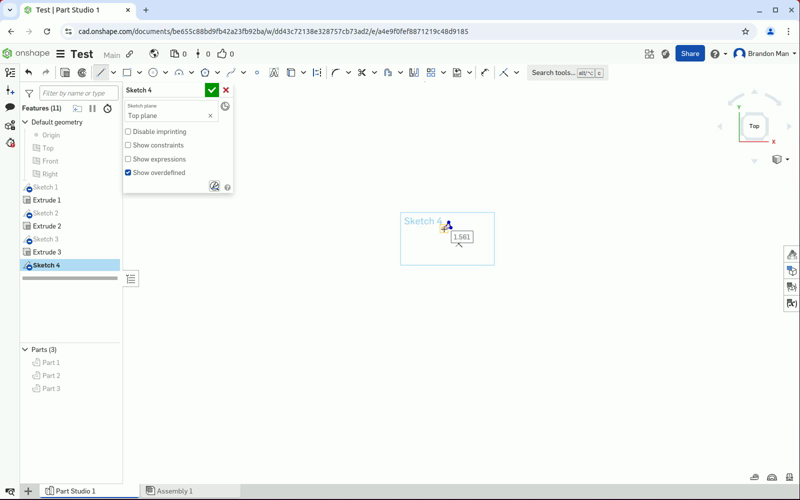
mouse_move(447, 225)
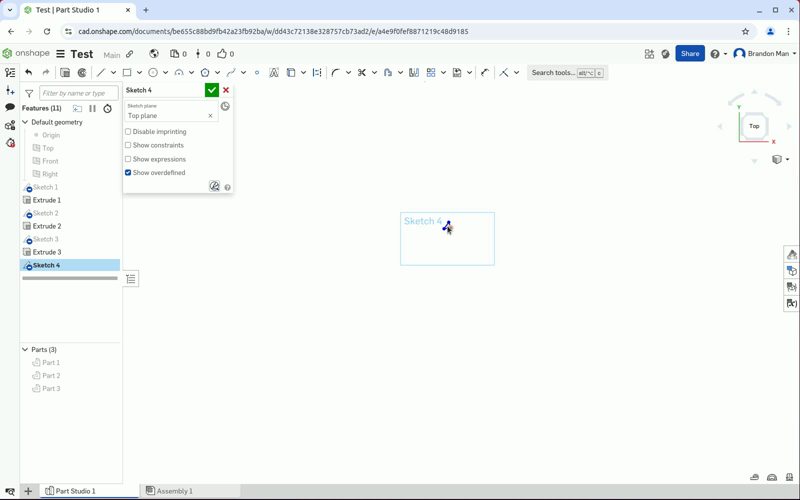
scroll(6)
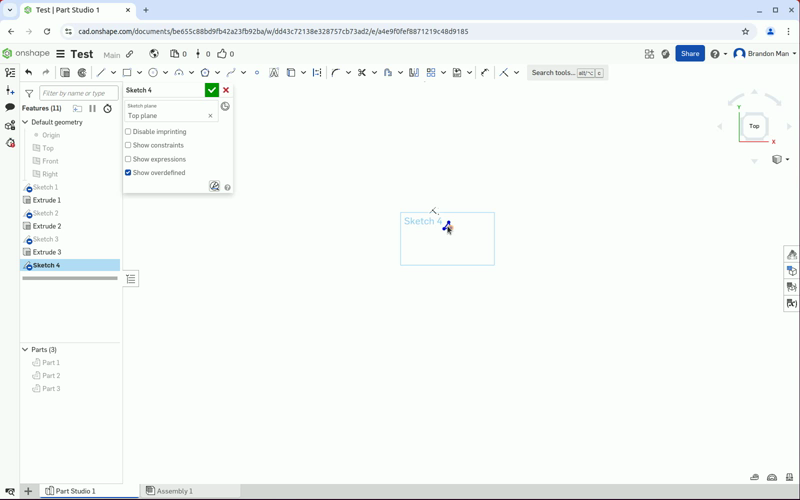
scroll(6)
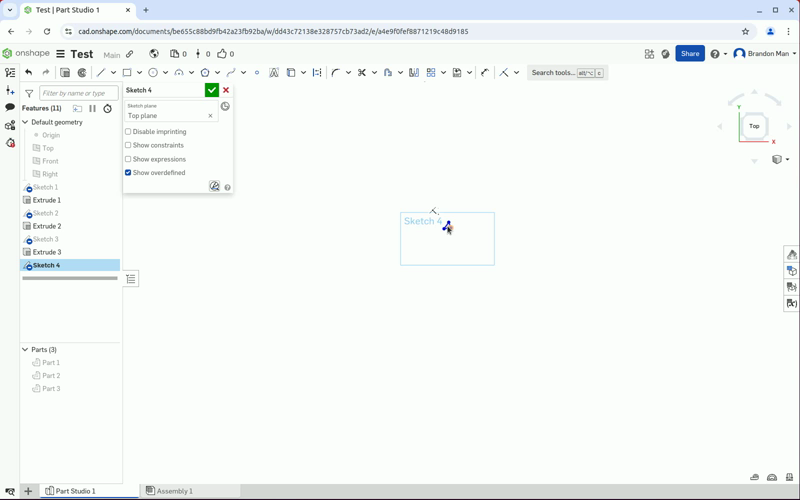
scroll(6)
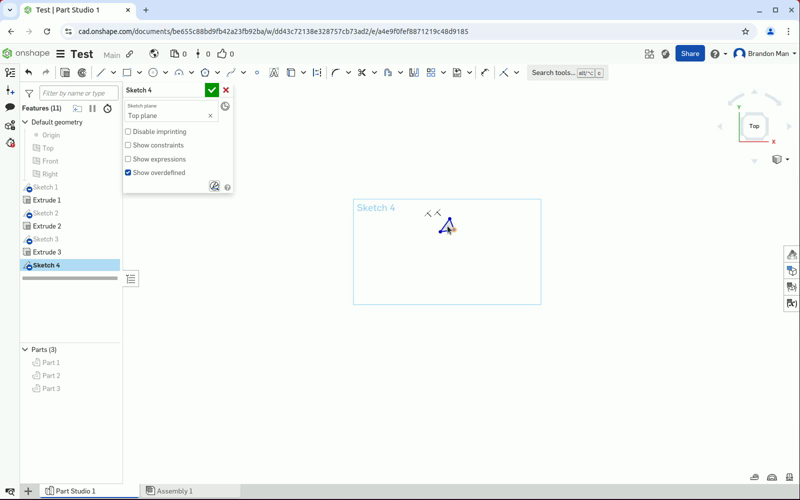
scroll(6)
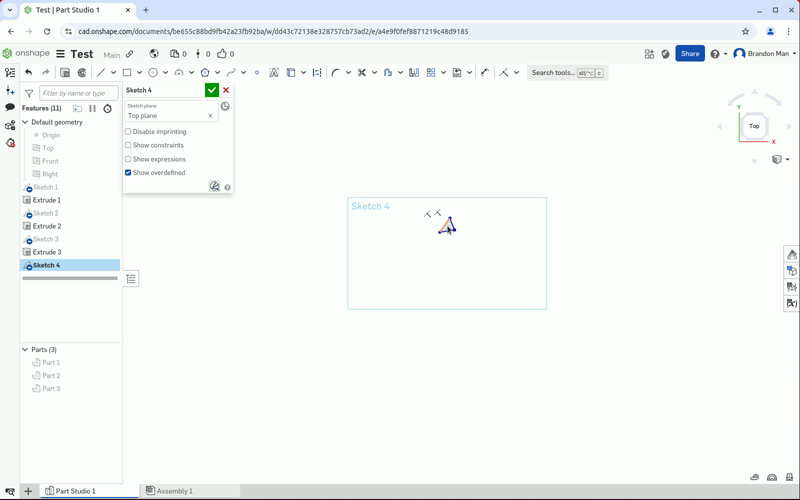
scroll(6)
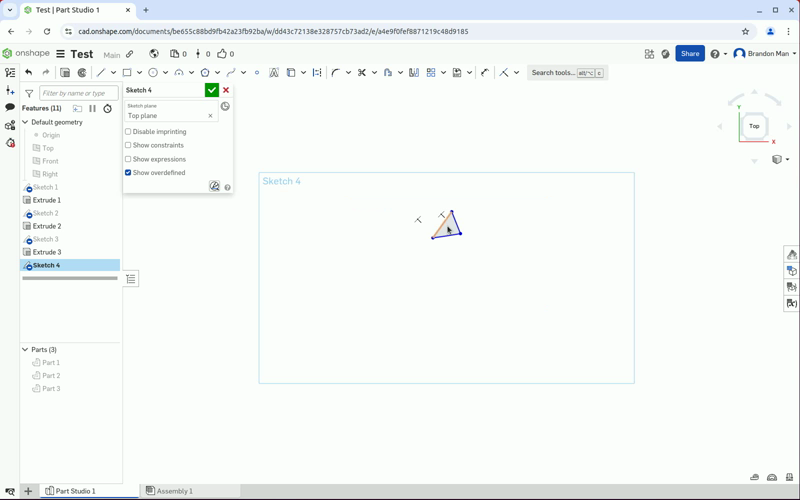
scroll(6)
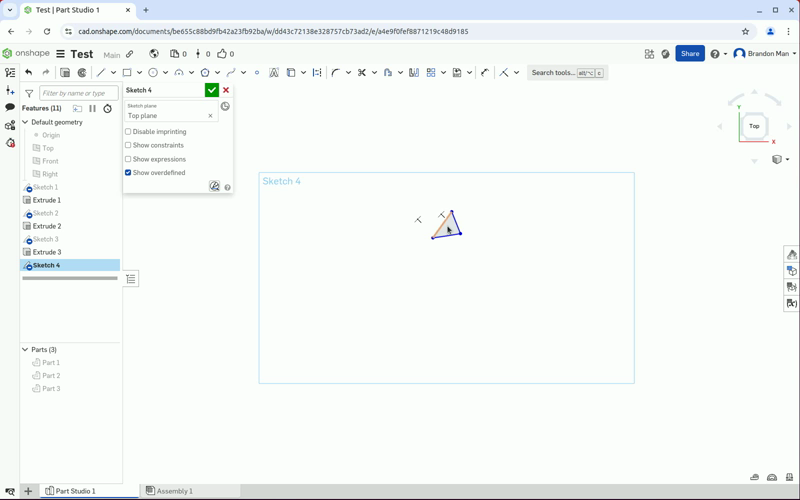
scroll(6)
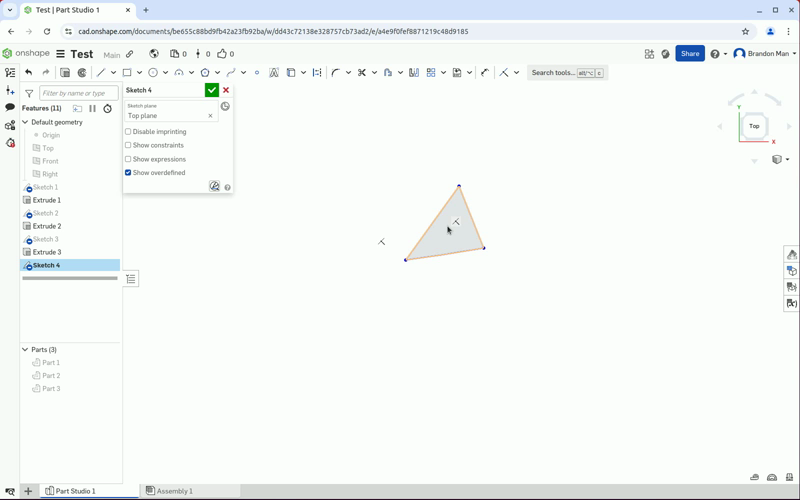
click(447, 225)
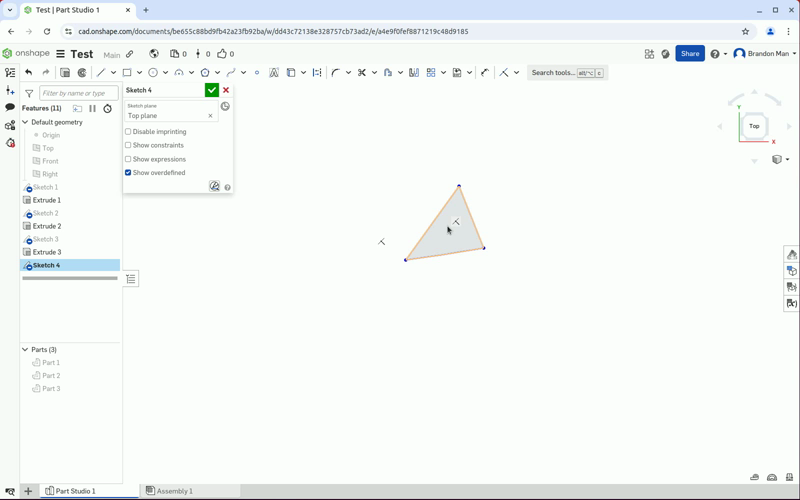
scroll(-6)
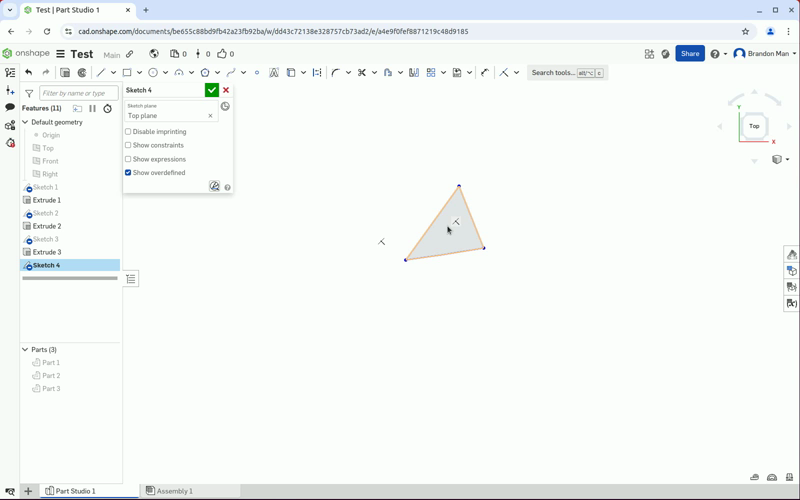
scroll(-6)
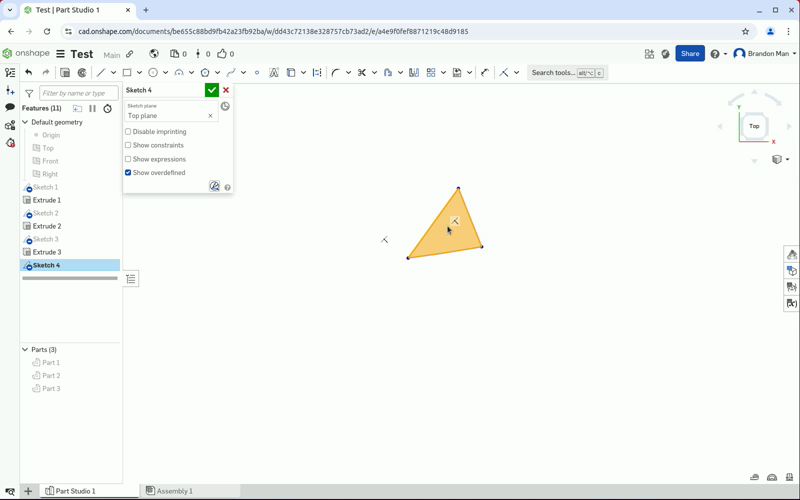
scroll(-6)
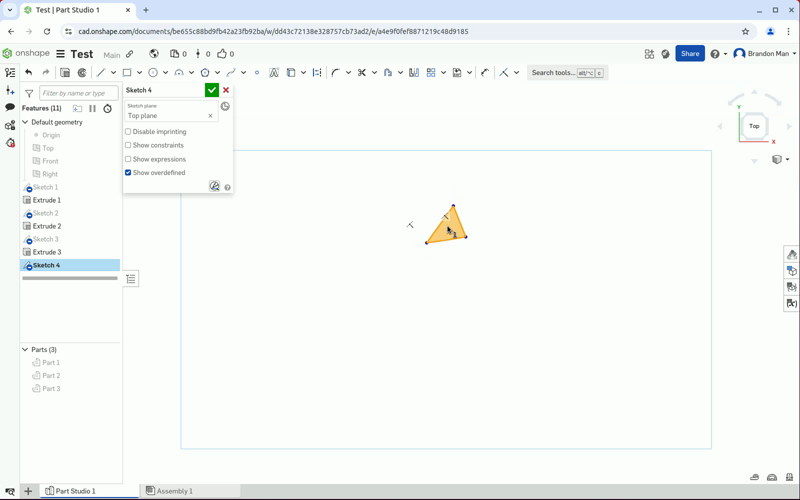
scroll(-6)
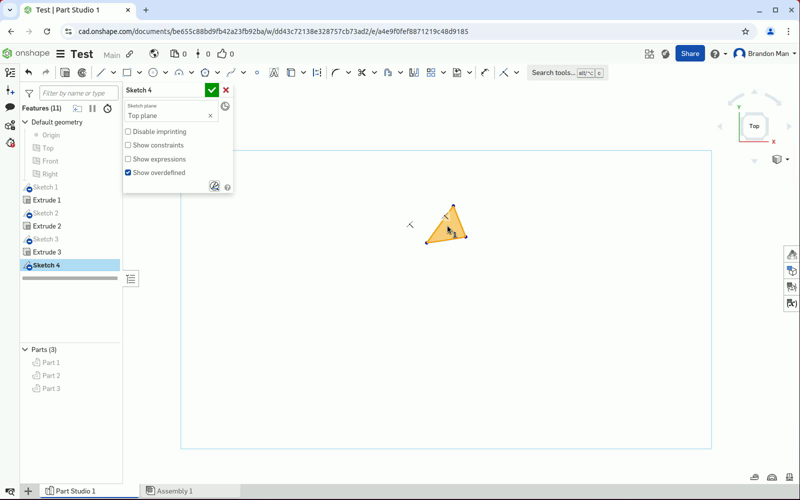
scroll(-6)
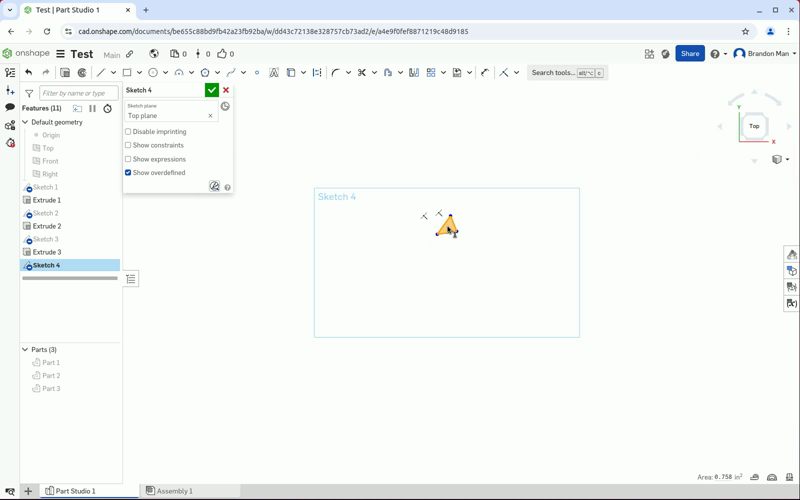
scroll(-6)
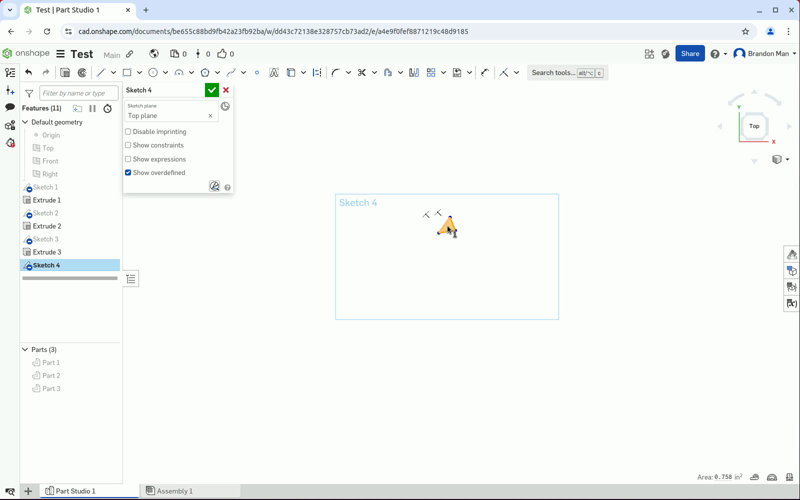
scroll(-6)
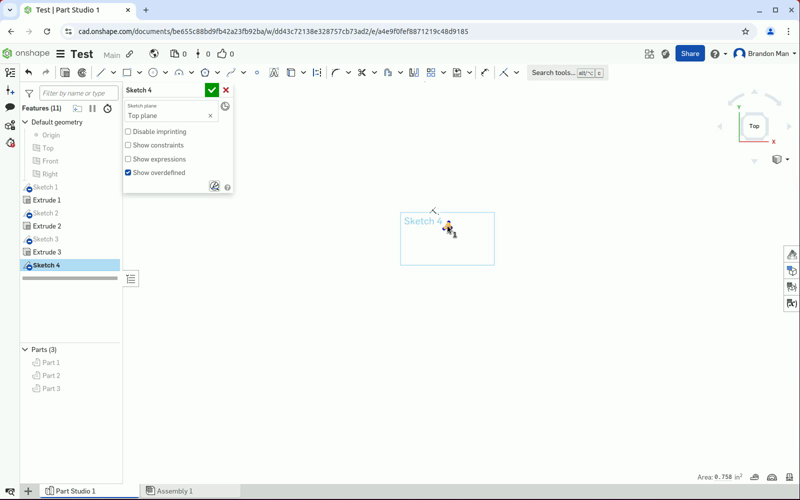
mouse_move(73, 352)
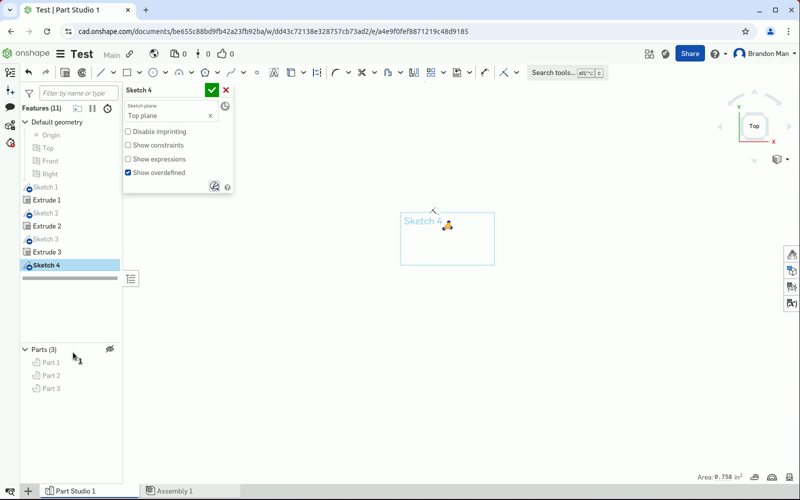
key(shift+y)
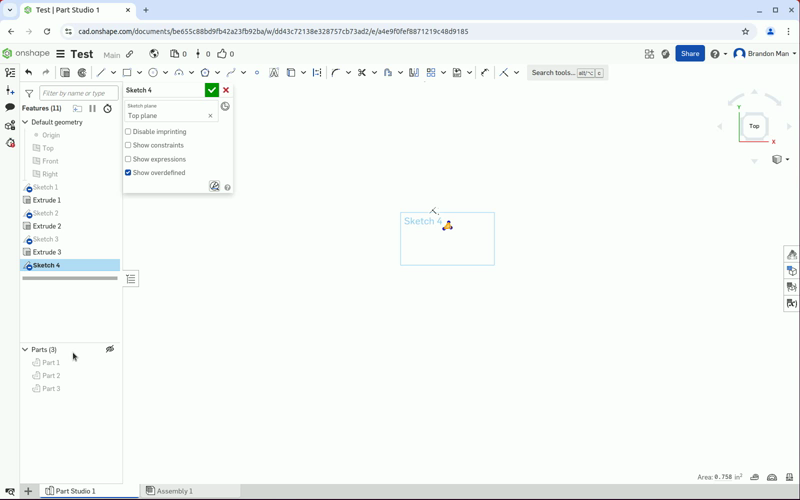
key(shift+e)
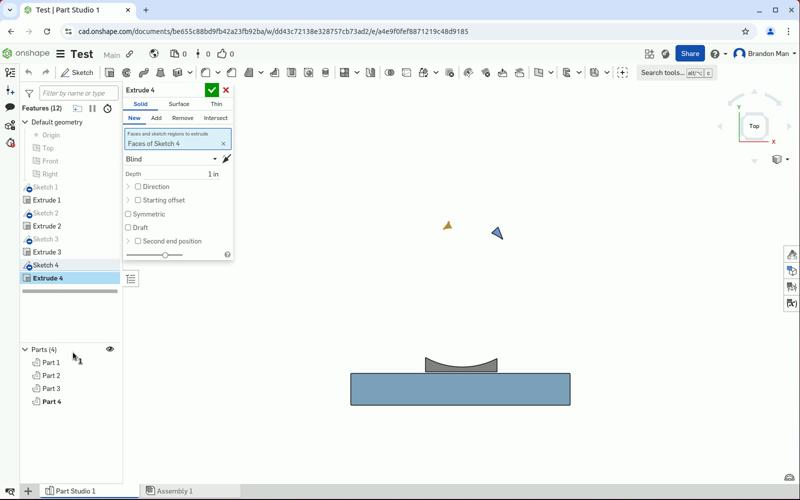
mouse_move(143, 106)
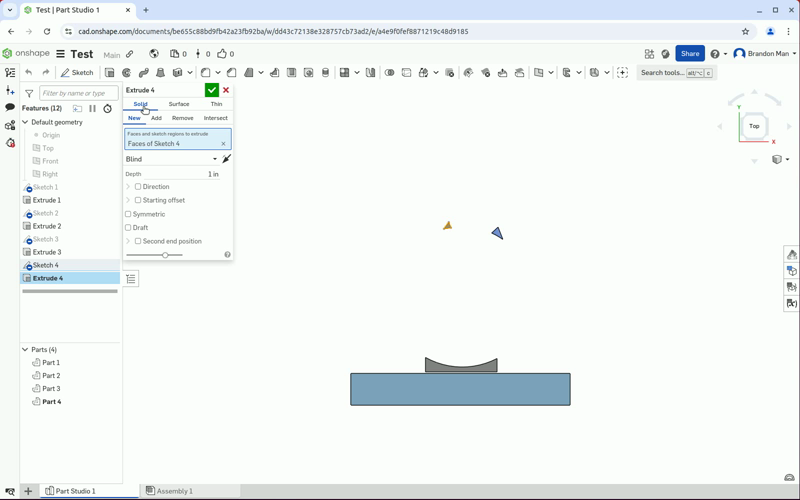
click(143, 106)
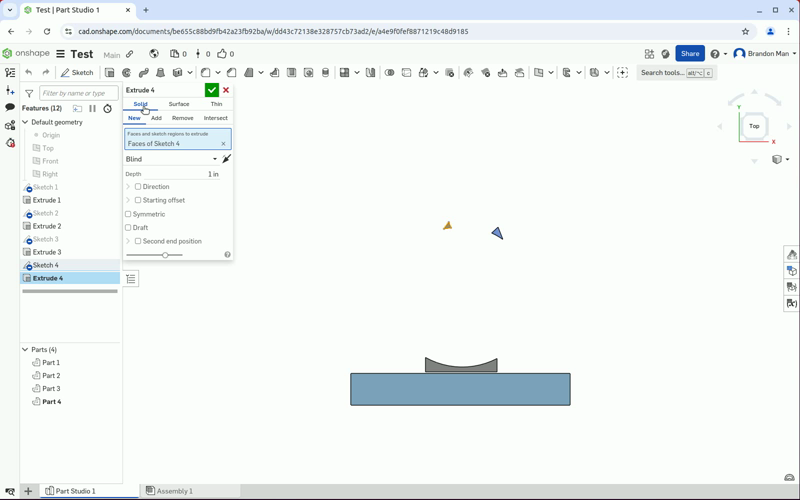
mouse_move(137, 120)
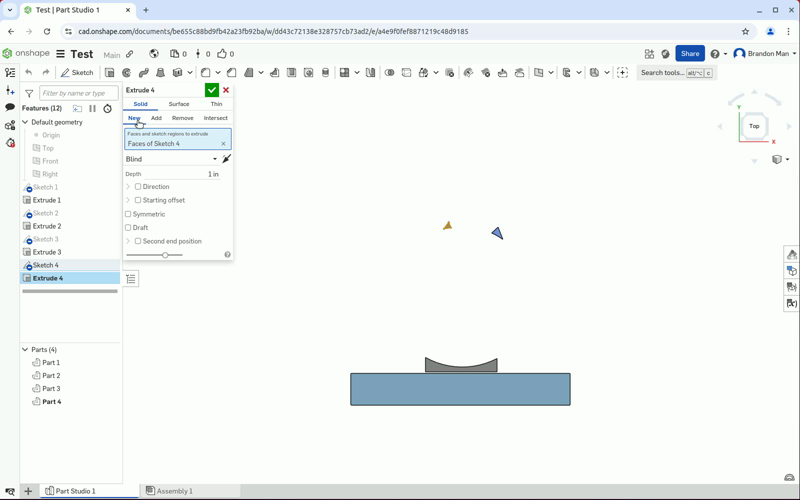
click(137, 120)
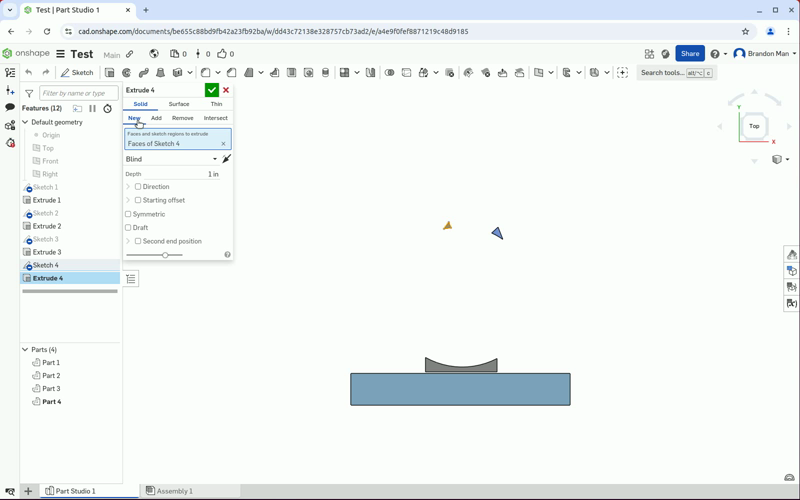
key(tab, 4)
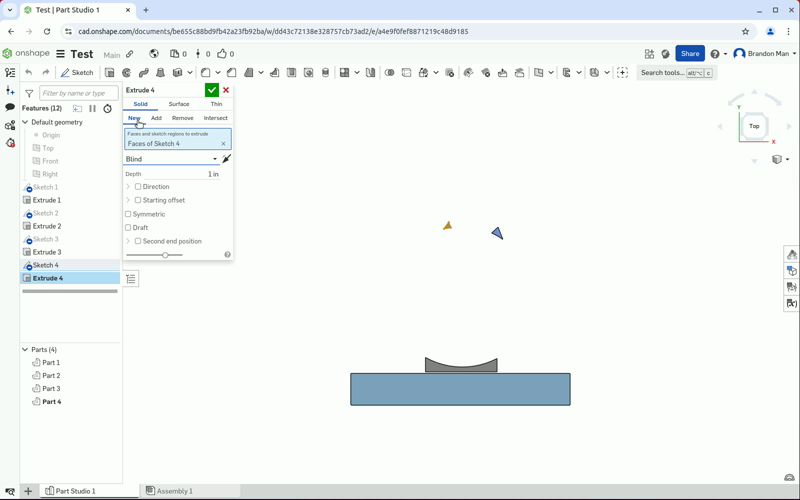
text(38.996)
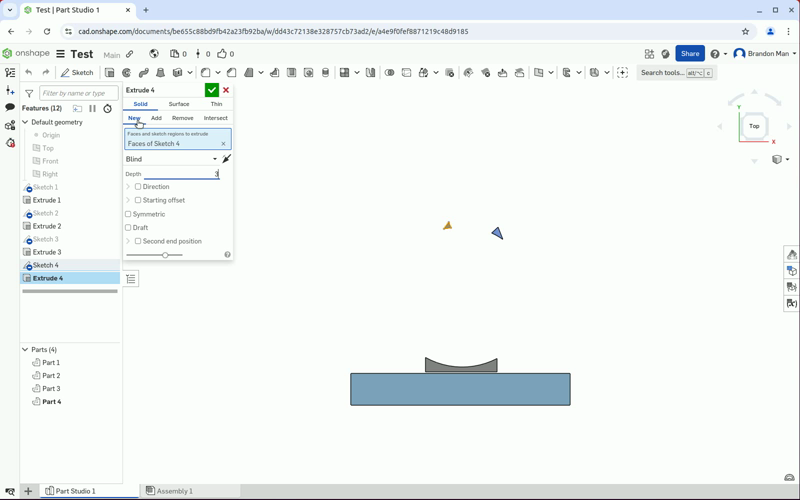
key(tab, 3)
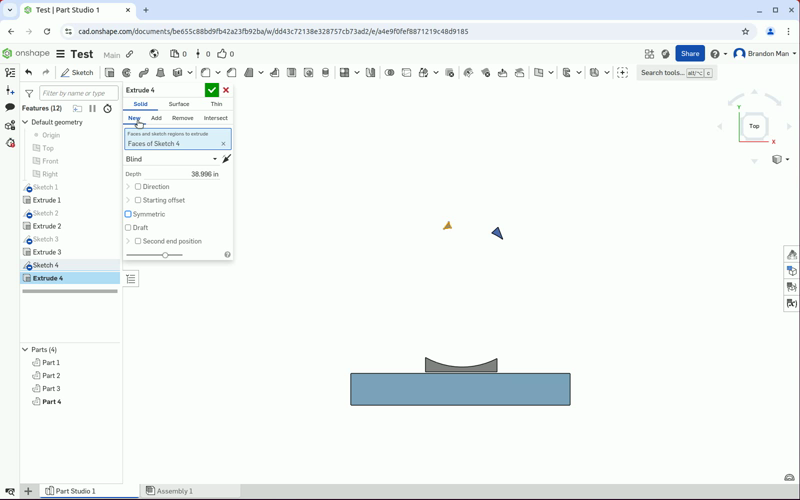
key(space)
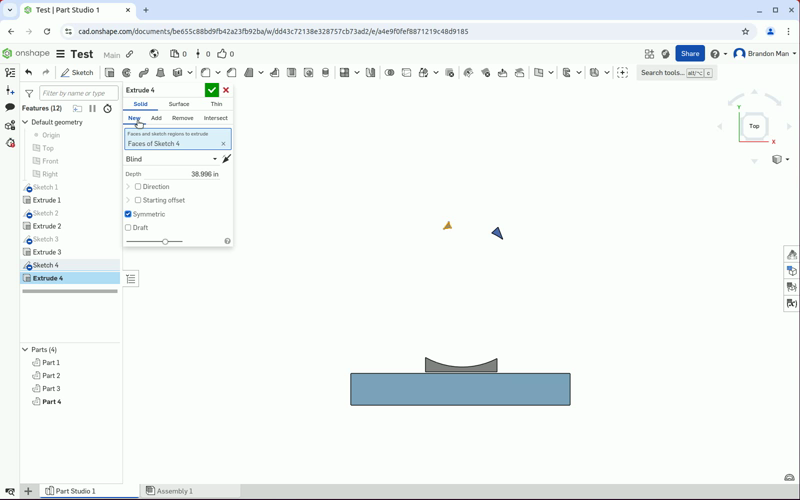
key(enter)
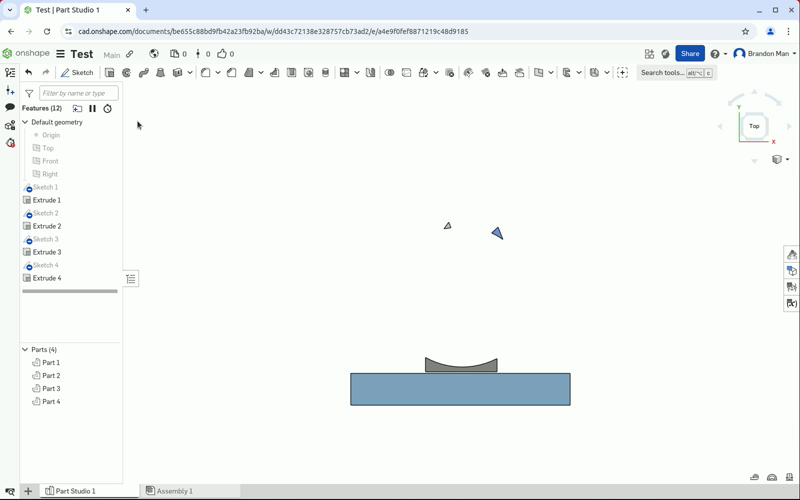
key(shift+h)
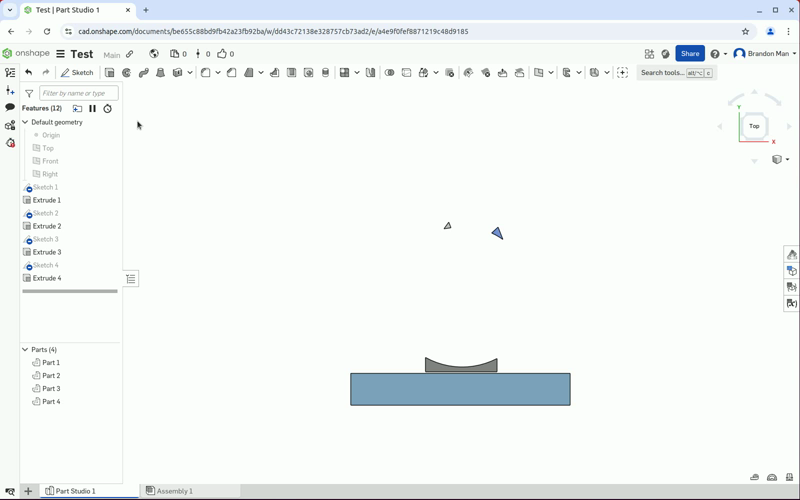
key(shift+h)
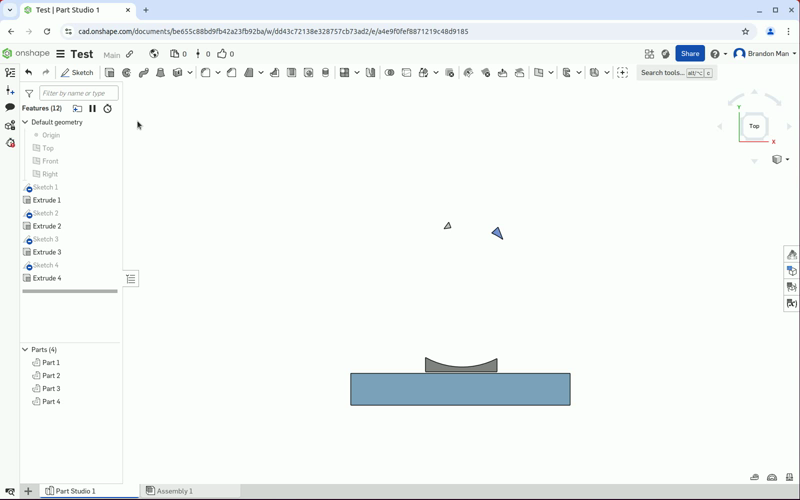
mouse_move(73, 189)
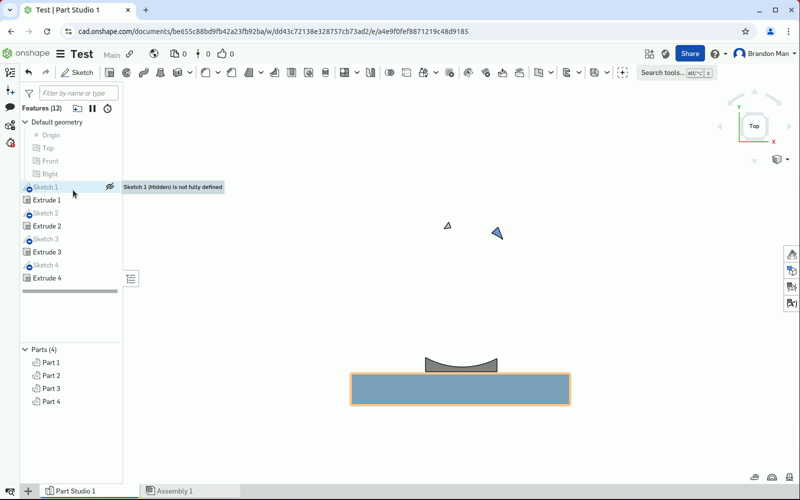
click(73, 189)
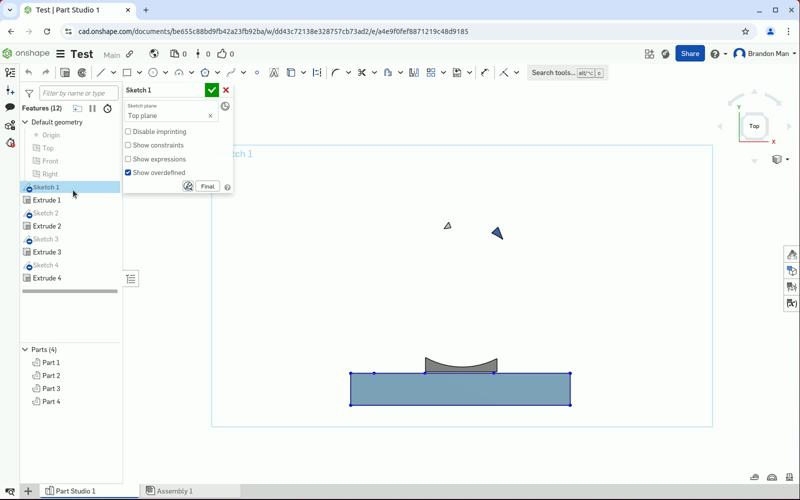
mouse_move(229, 92)
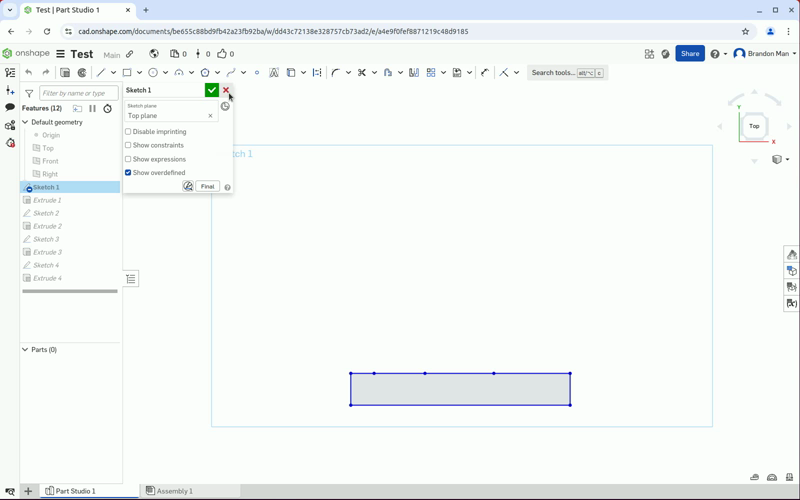
click(229, 92)
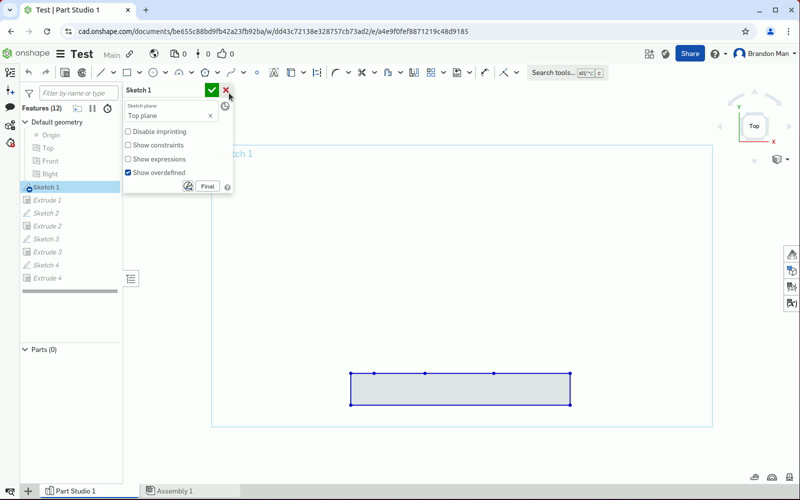
key(shift+s)
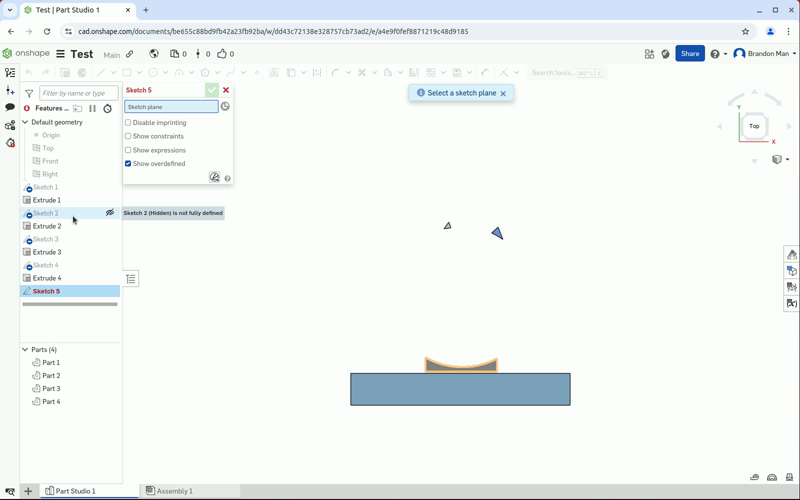
scroll(3)
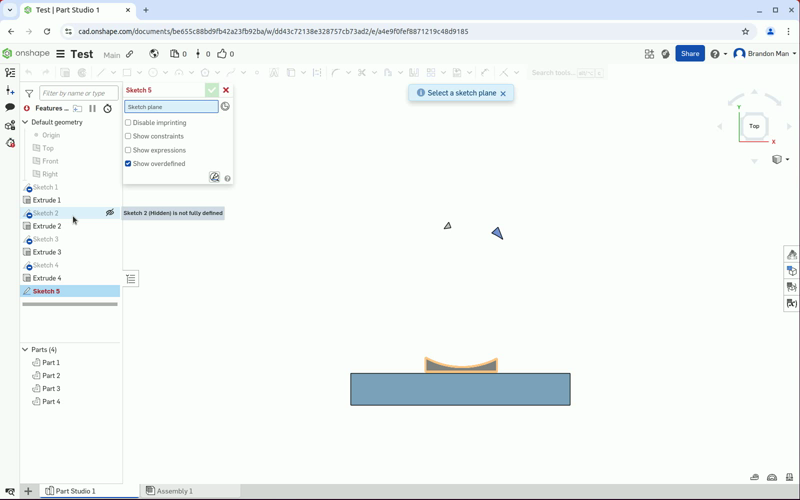
mouse_move(73, 150)
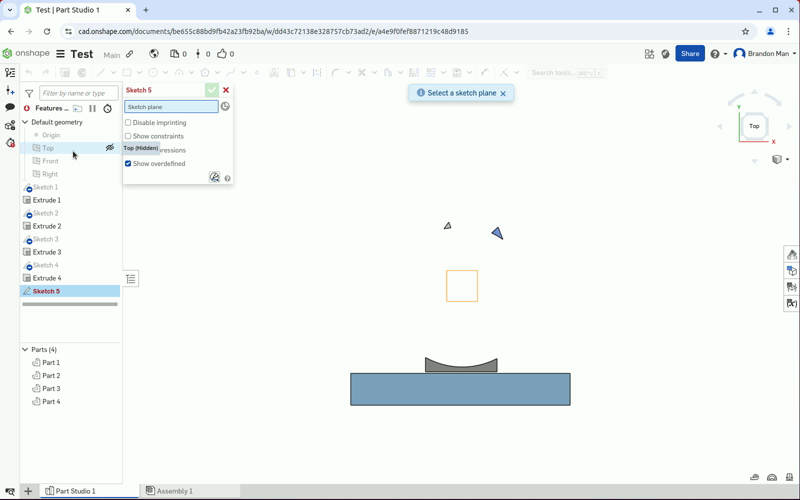
click(73, 150)
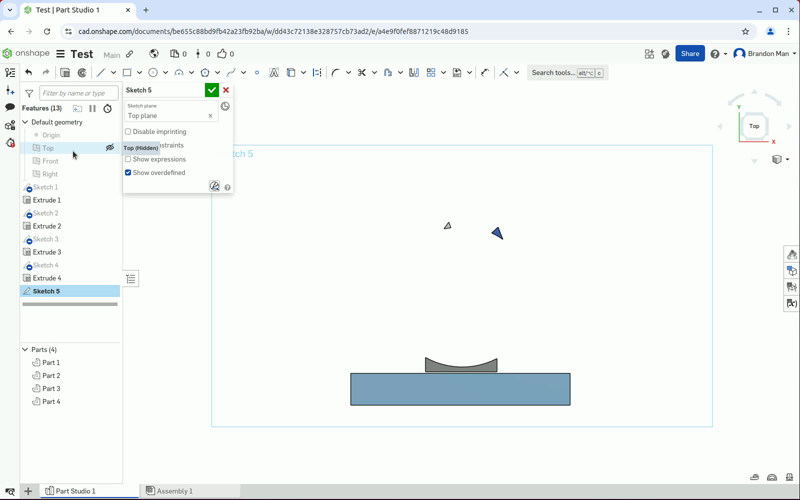
mouse_move(73, 352)
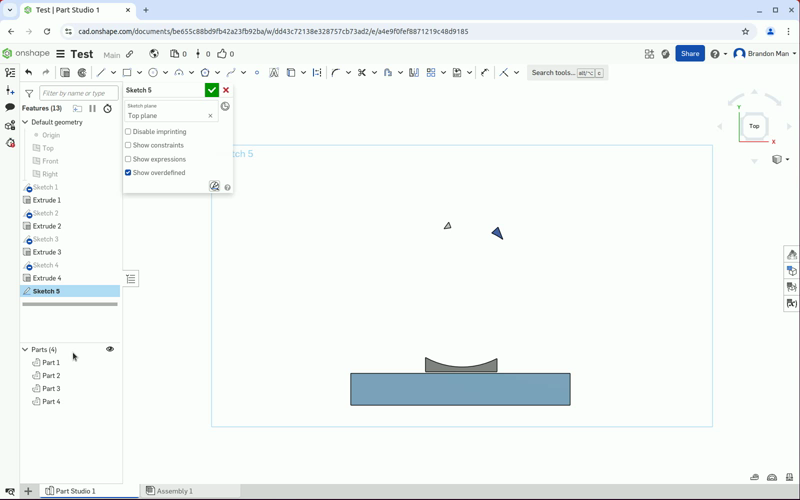
key(y)
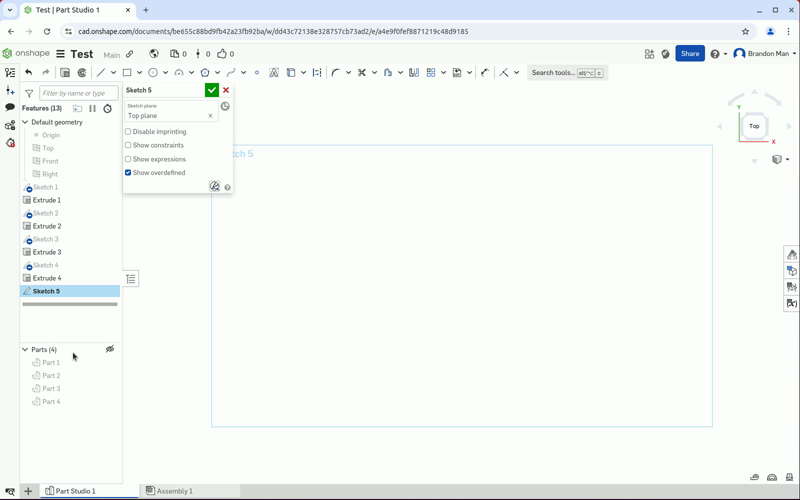
key(l)
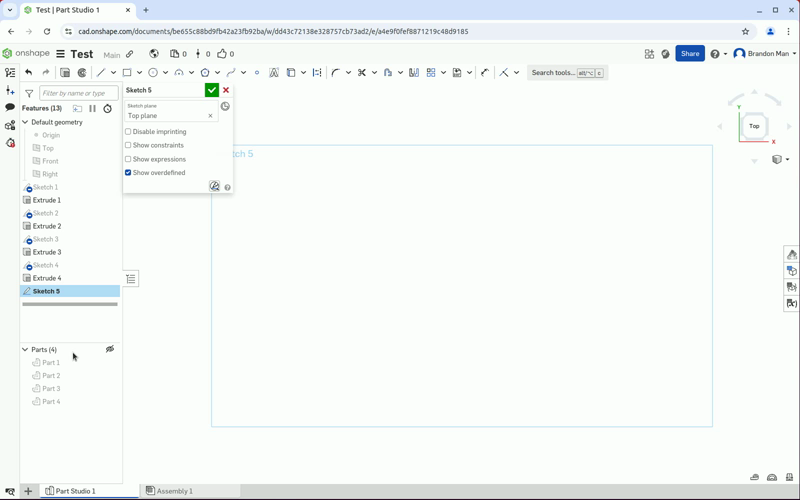
key_down(shift)
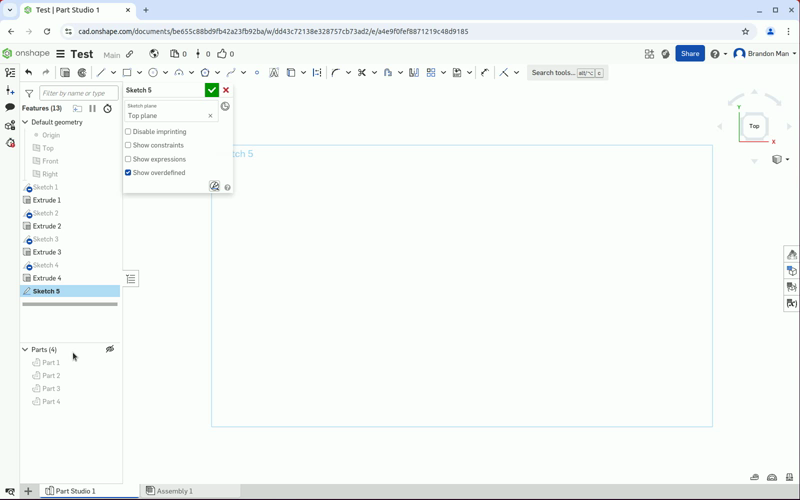
mouse_move(370, 293)
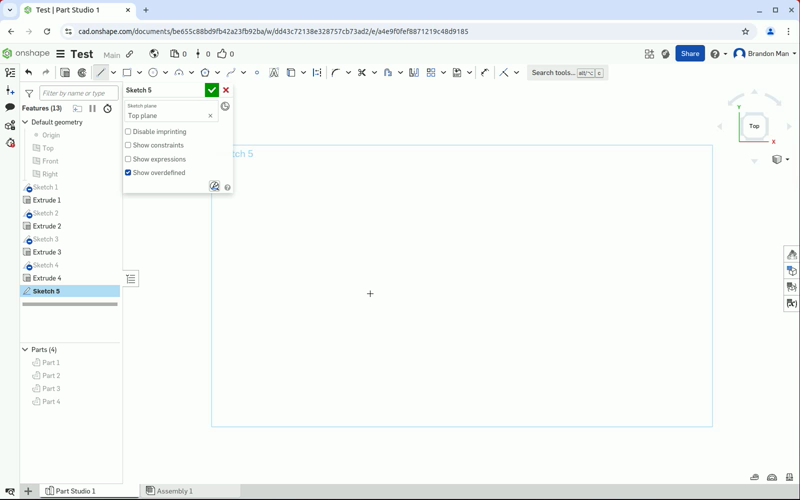
click(370, 293)
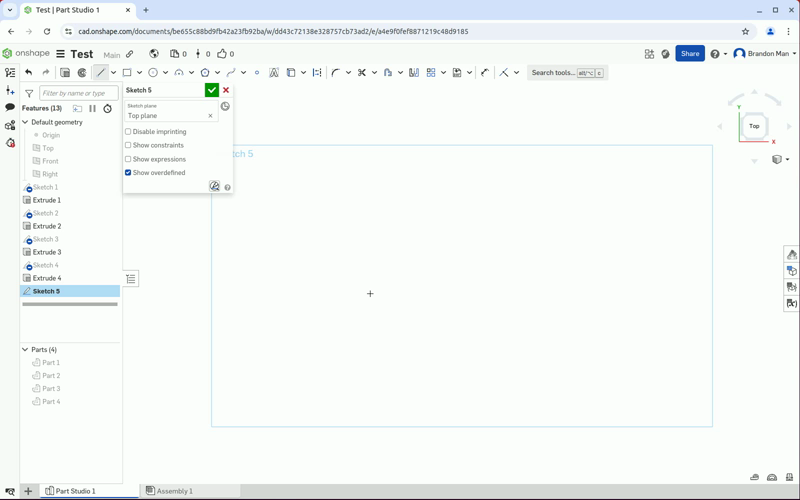
key_up(shift)
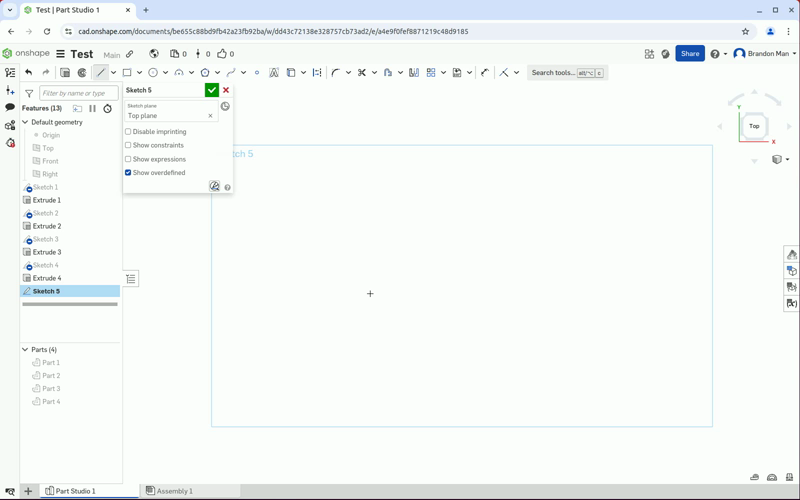
key_down(shift)
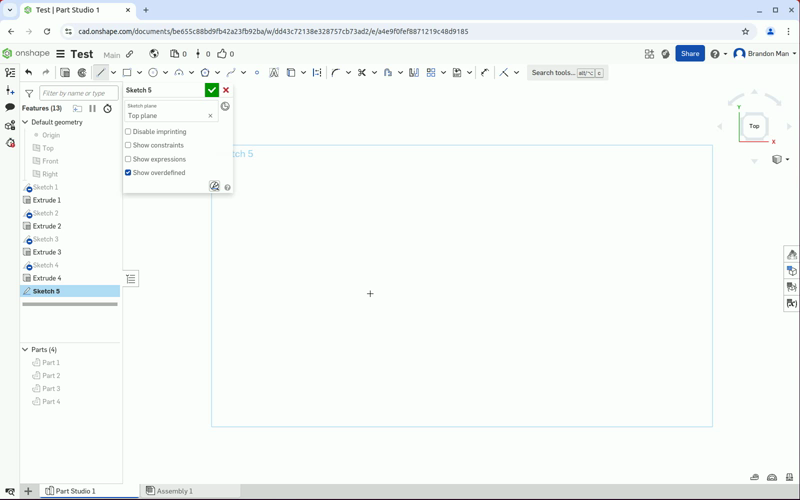
mouse_move(400, 293)
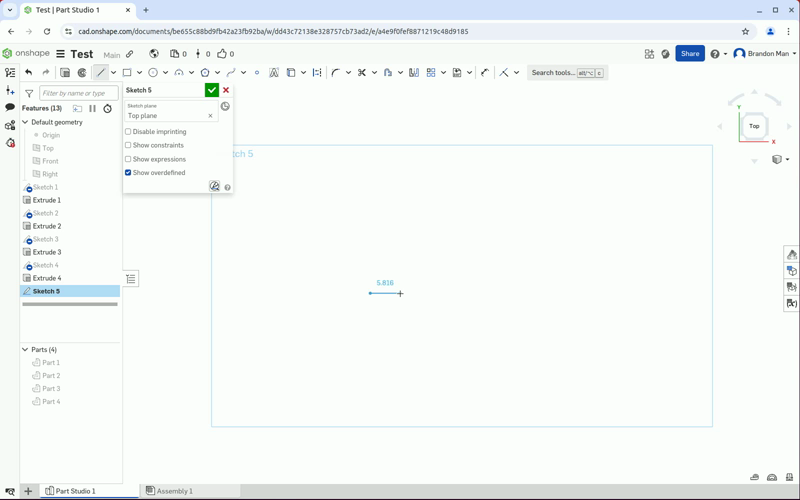
mouse_move(392, 317)
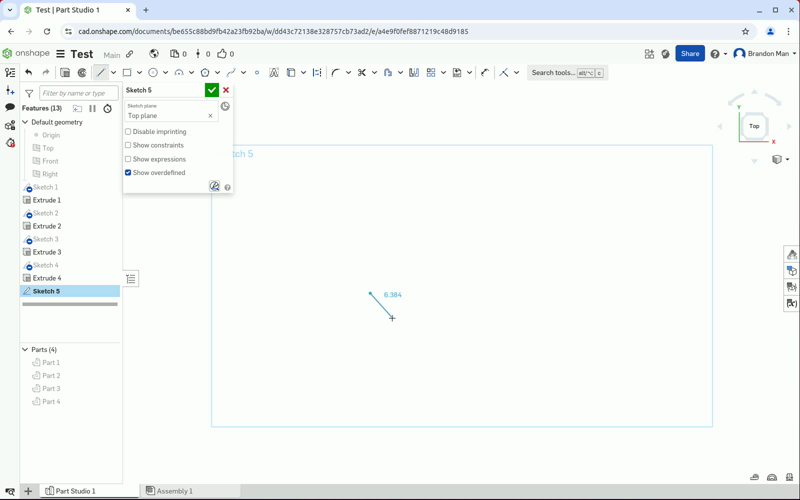
click(392, 317)
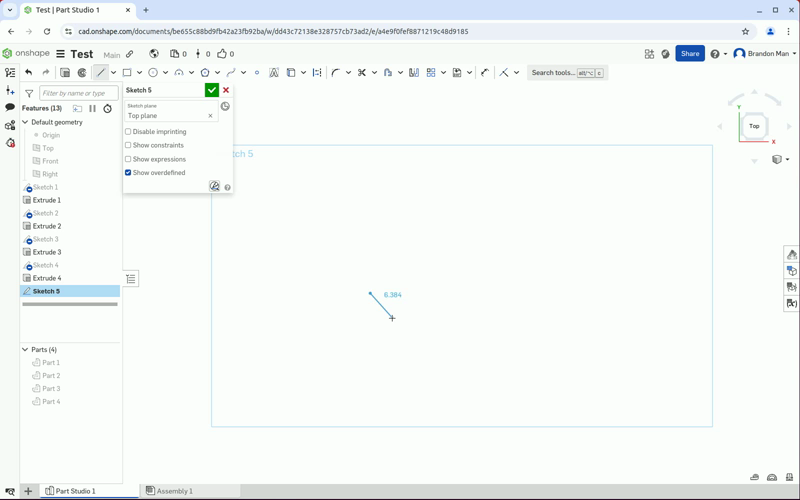
key_up(shift)
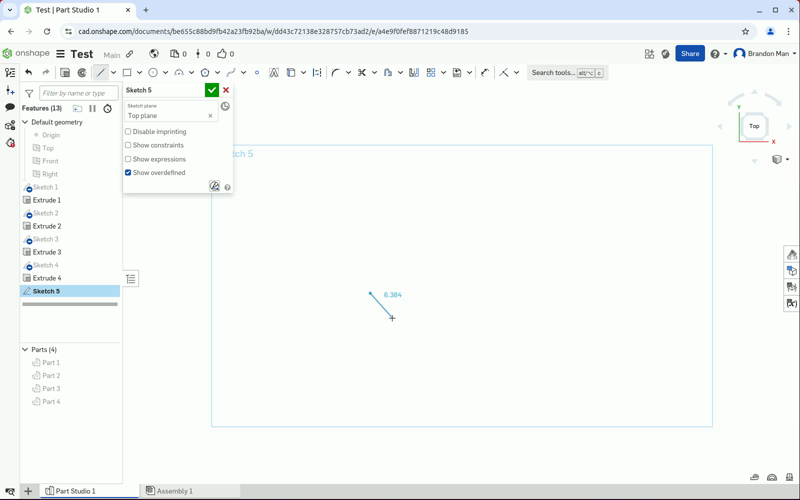
key_down(shift)
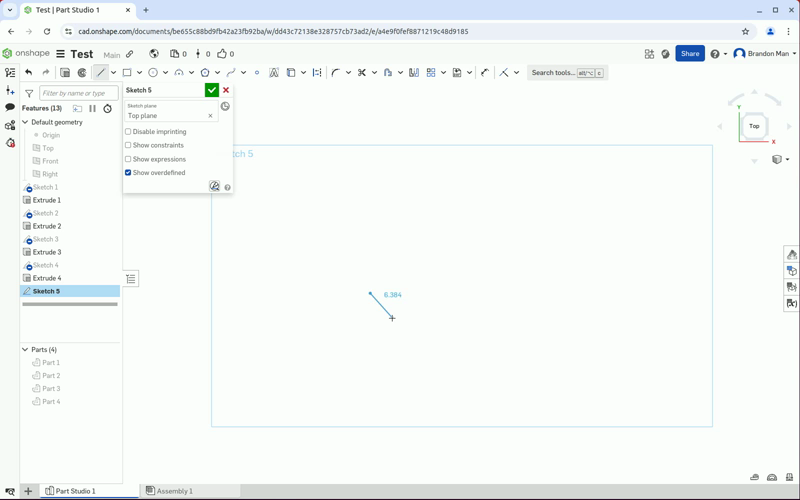
mouse_move(422, 317)
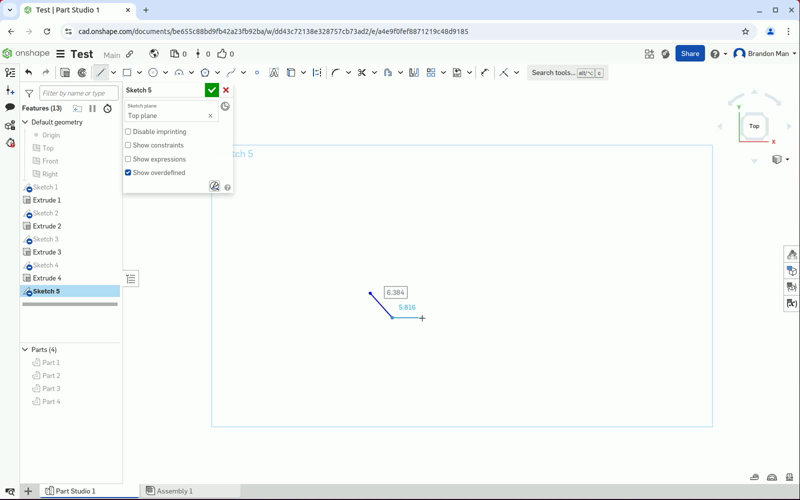
mouse_move(395, 312)
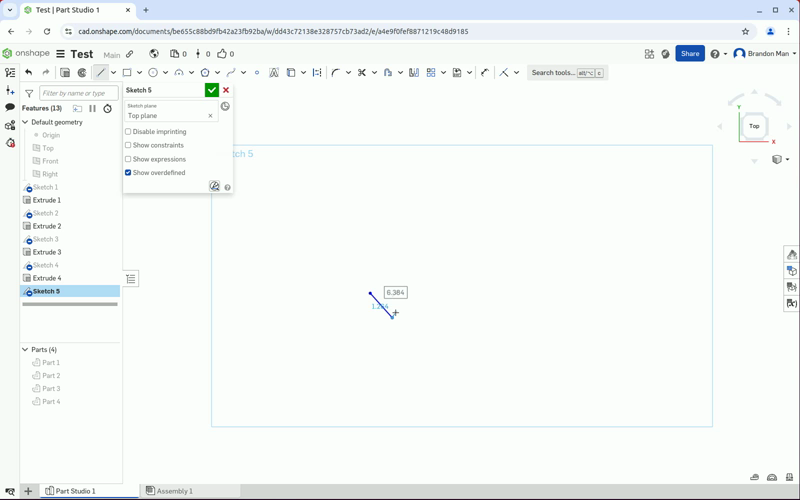
scroll(6)
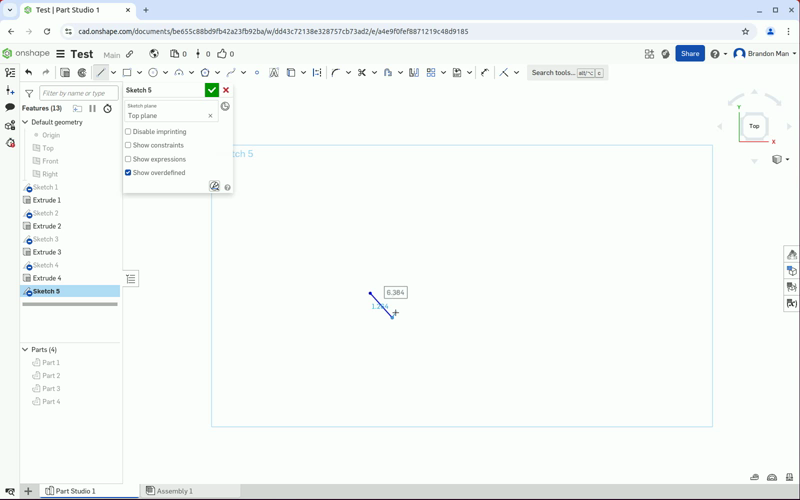
scroll(6)
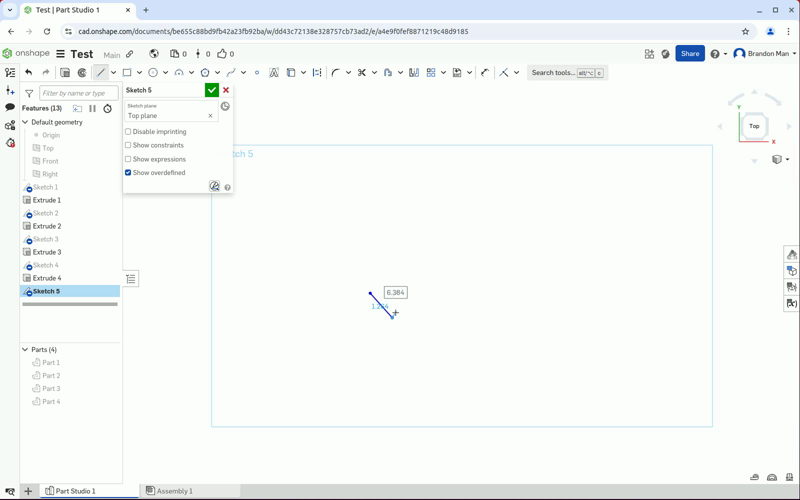
scroll(6)
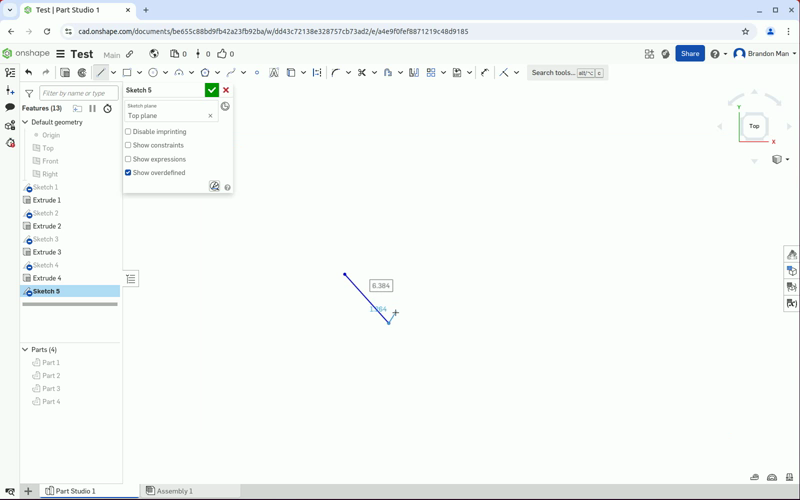
scroll(6)
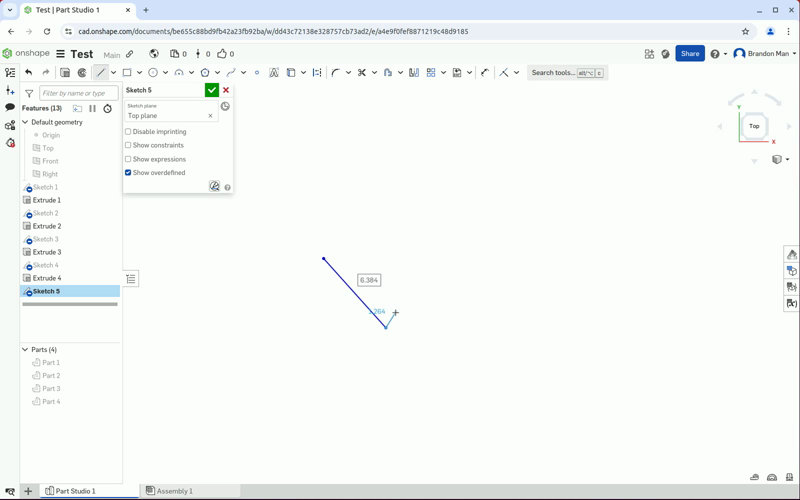
scroll(6)
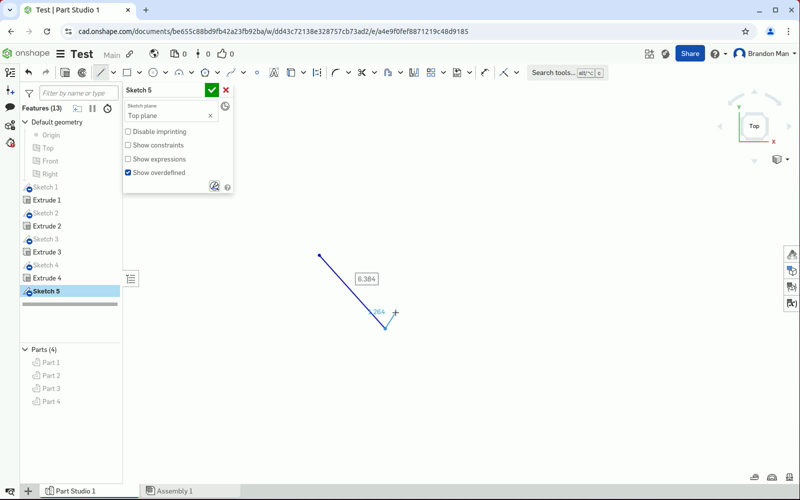
scroll(6)
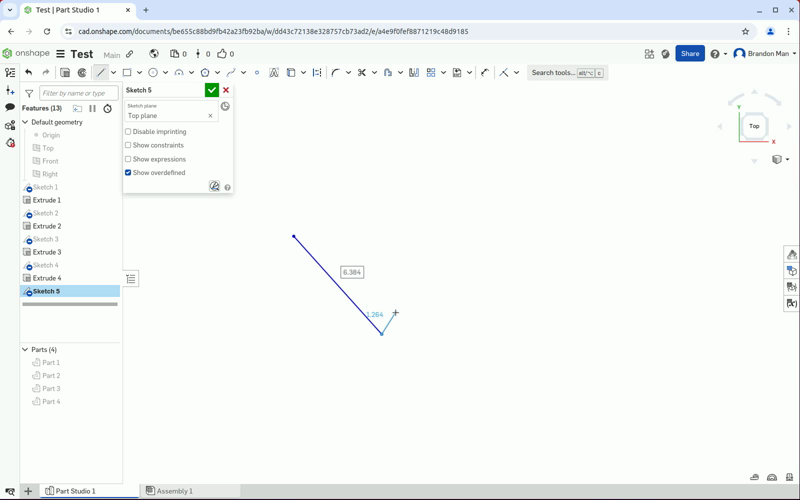
scroll(6)
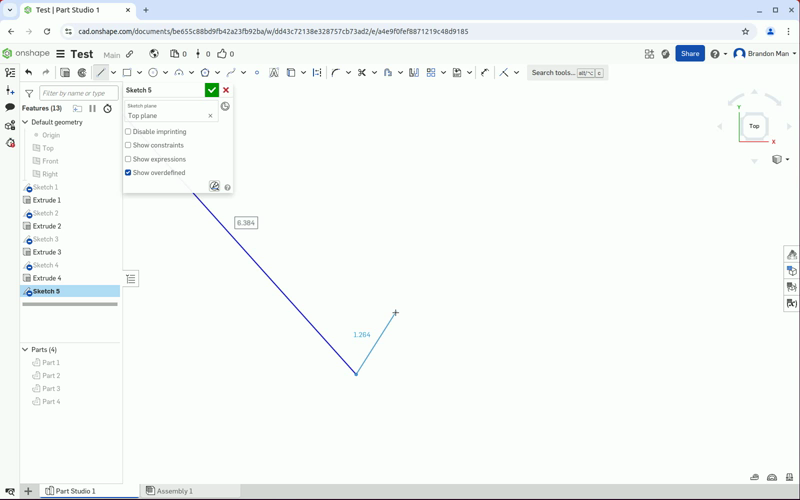
click(395, 312)
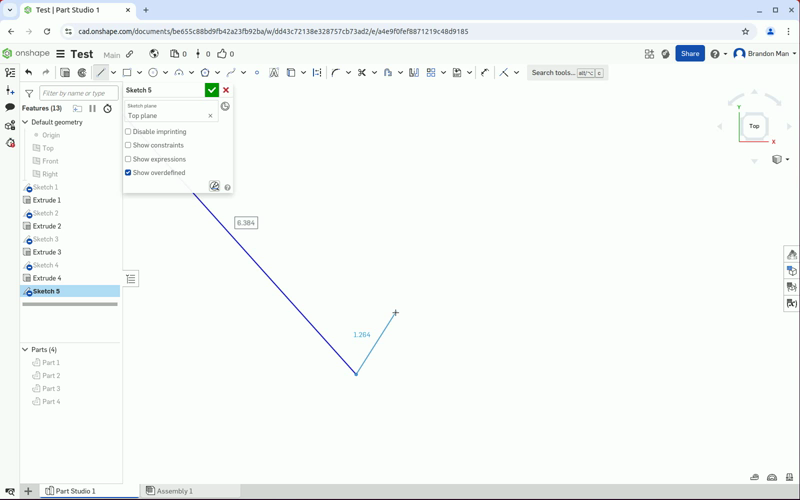
scroll(-6)
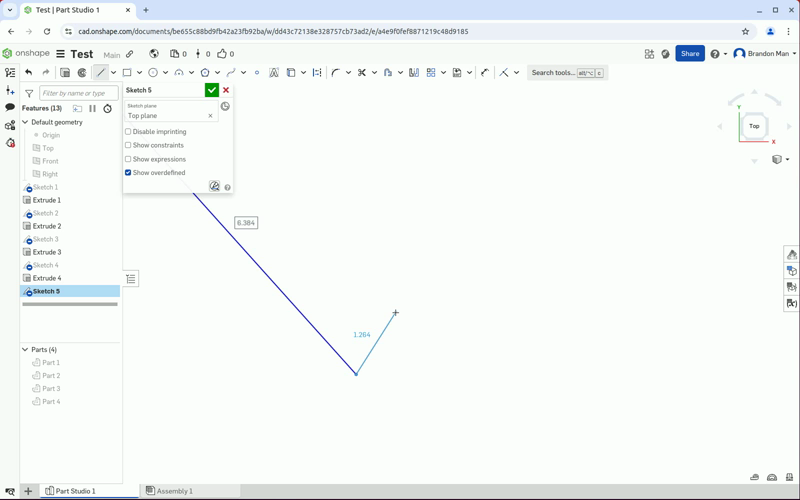
scroll(-6)
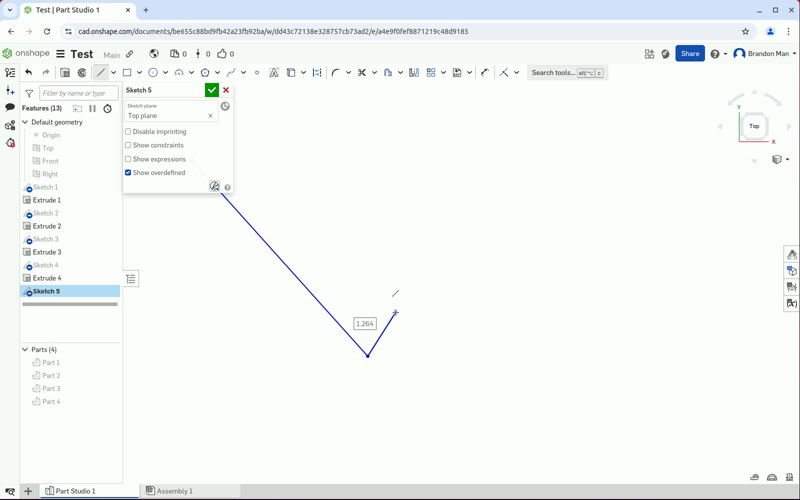
scroll(-6)
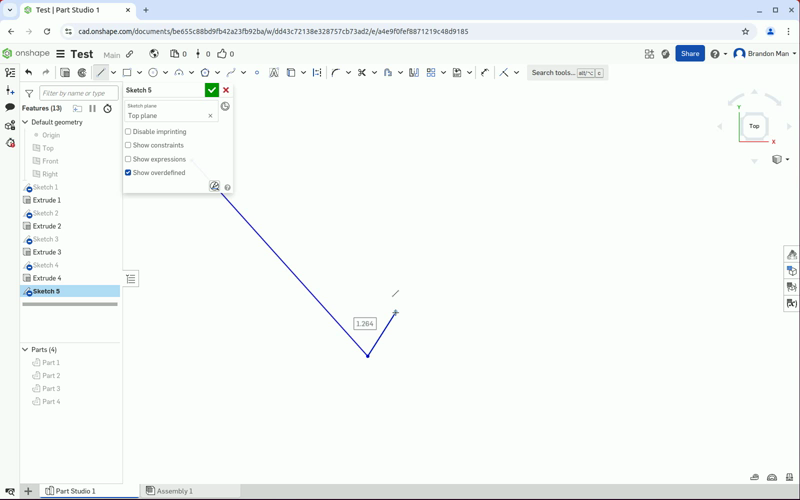
scroll(-6)
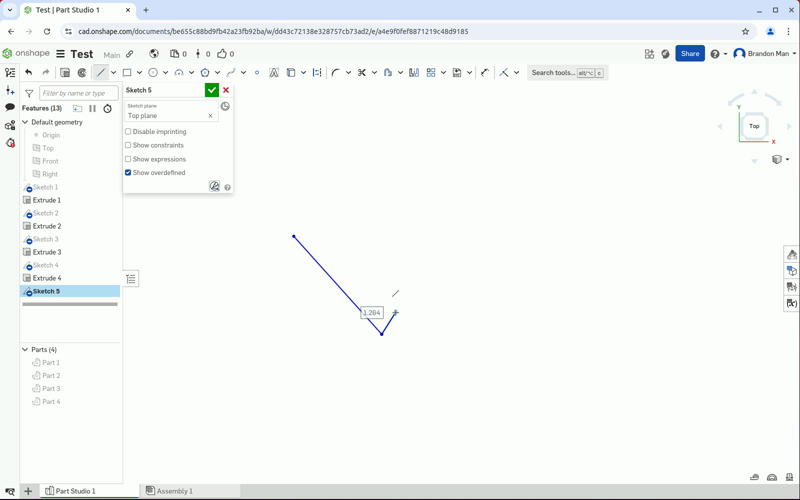
scroll(-6)
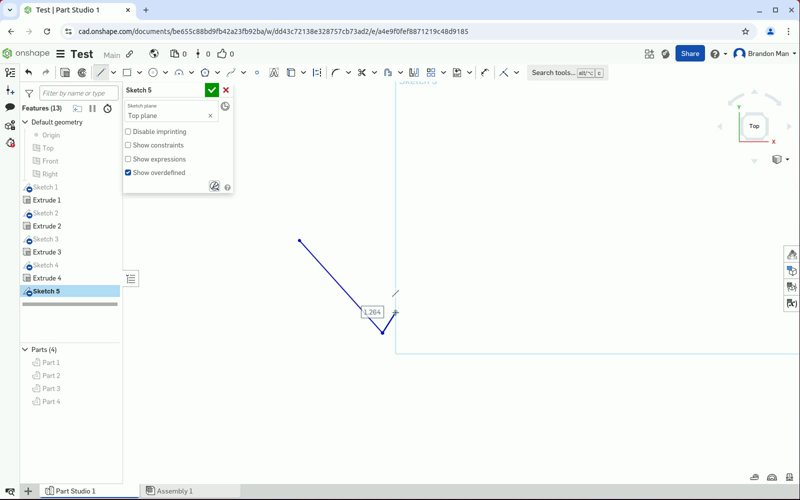
scroll(-6)
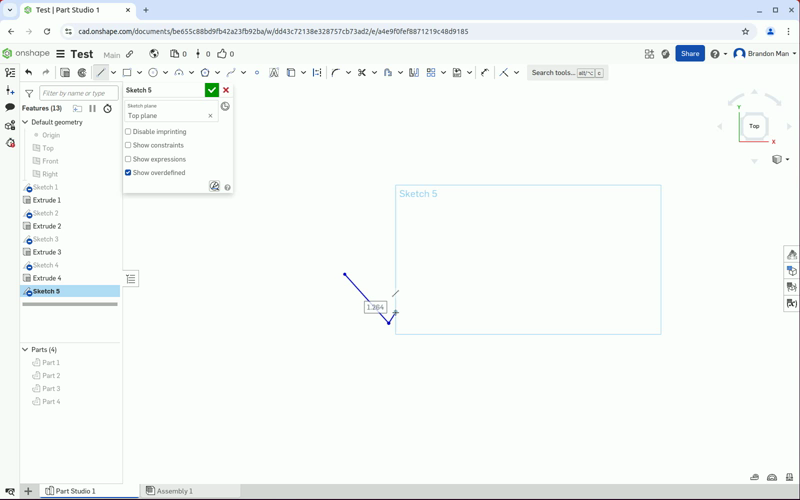
scroll(-6)
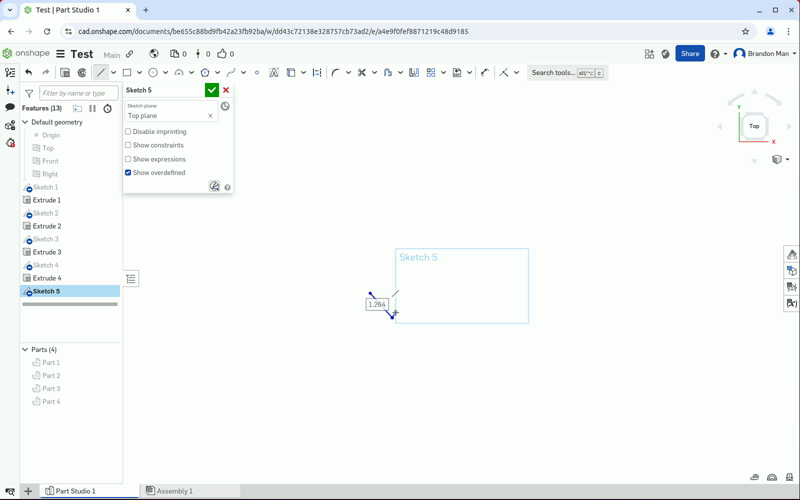
key_up(shift)
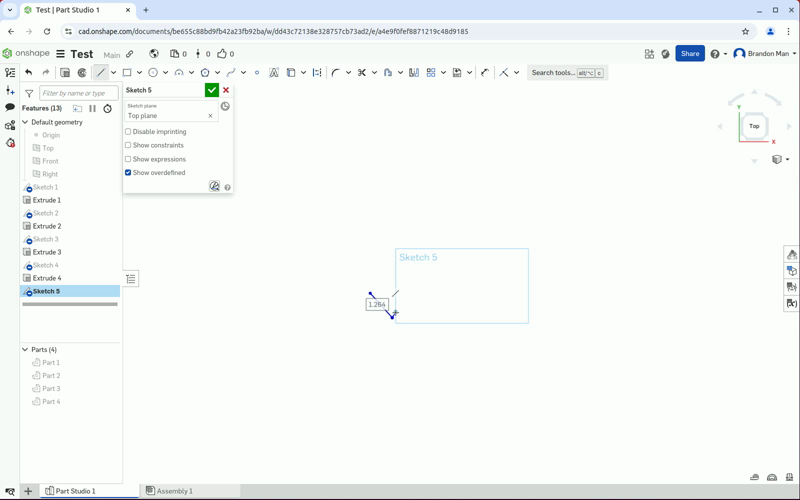
key(esc)
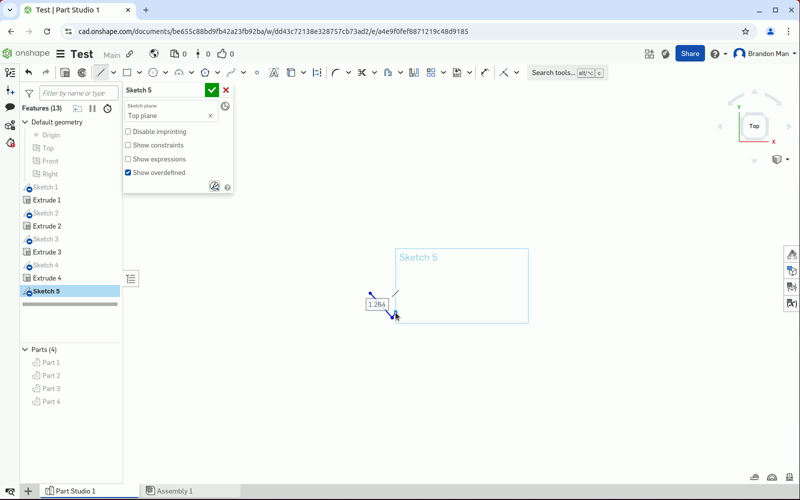
key(a)
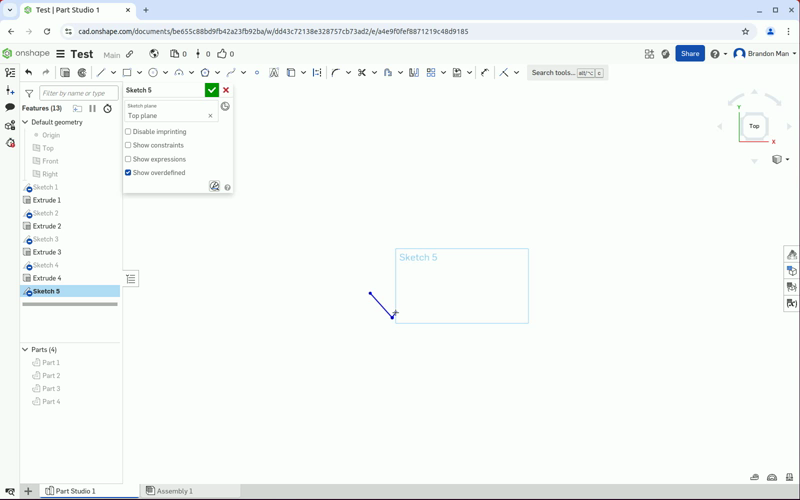
mouse_move(395, 312)
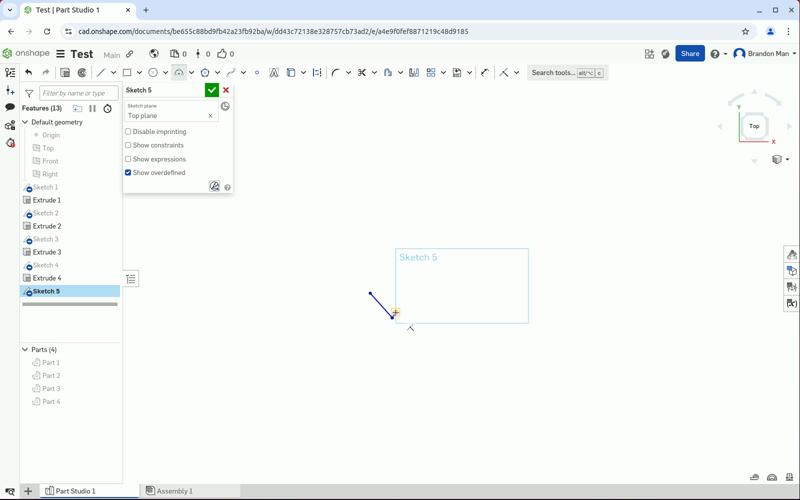
click(395, 312)
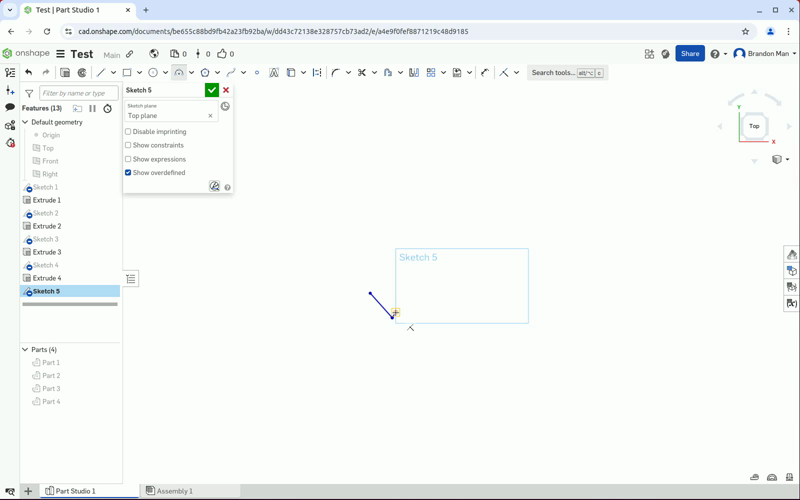
key_down(shift)
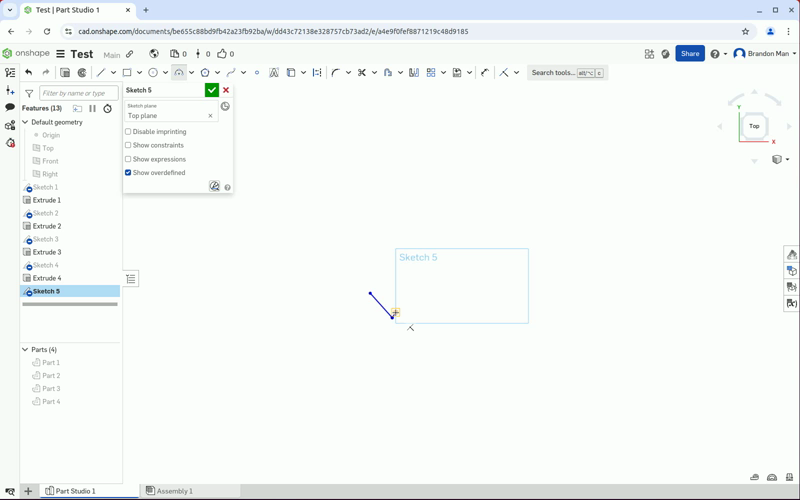
mouse_move(444, 229)
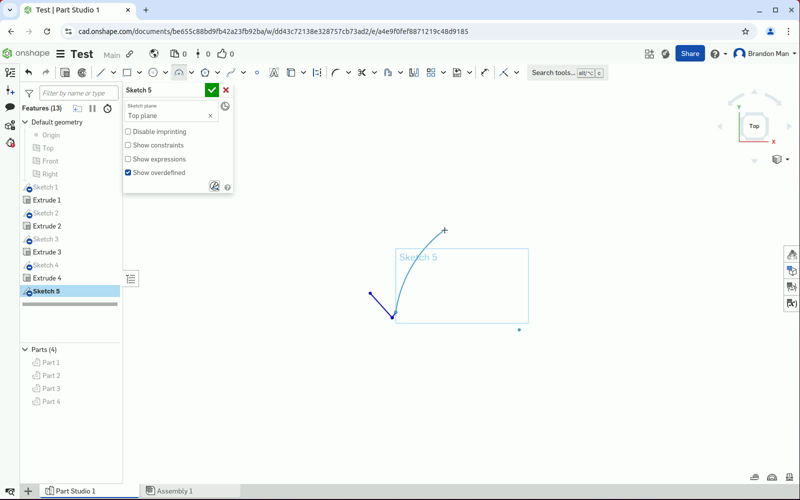
click(444, 229)
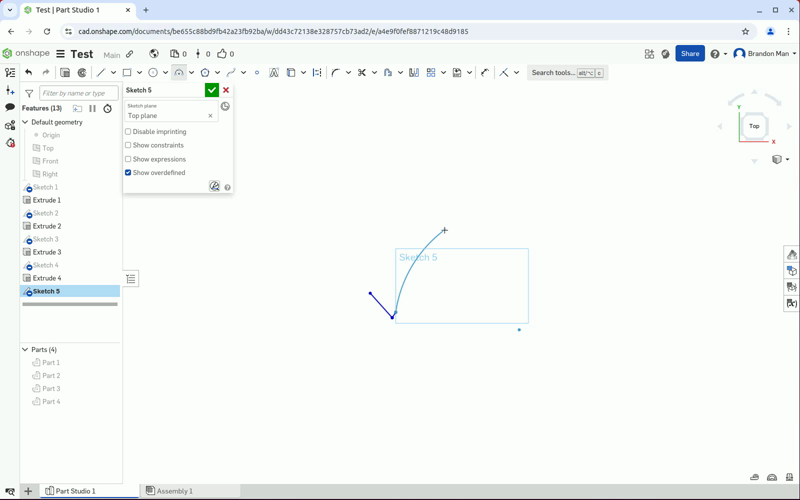
mouse_move(402, 260)
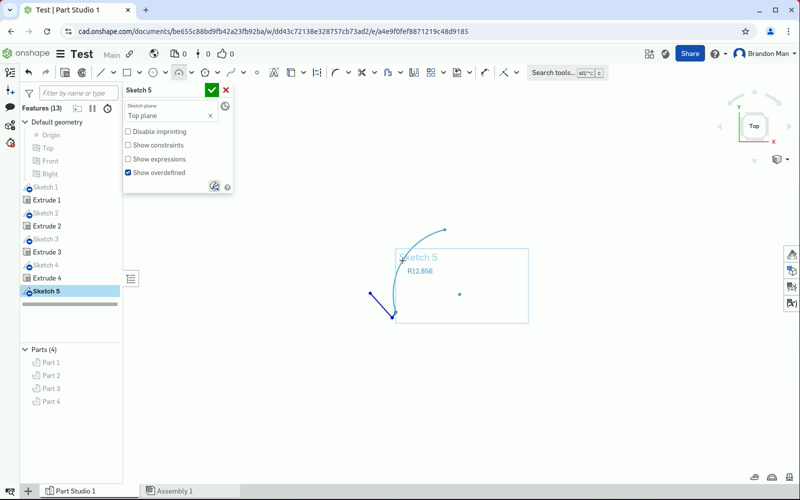
click(402, 260)
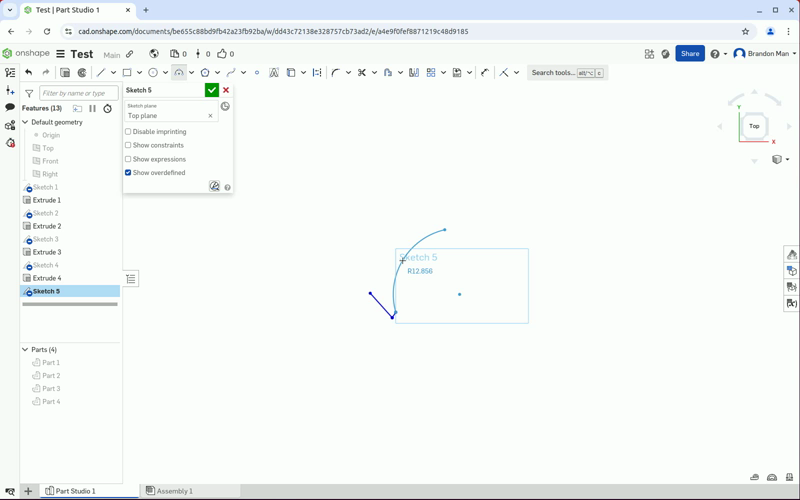
key_up(shift)
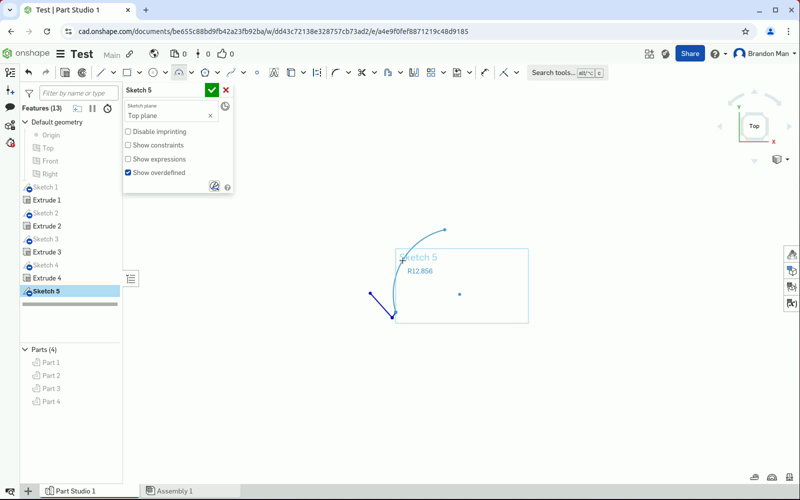
key(esc)
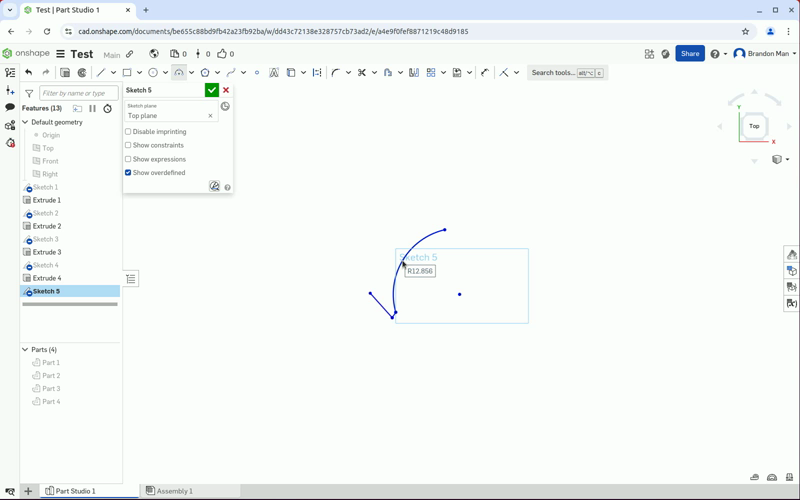
key(l)
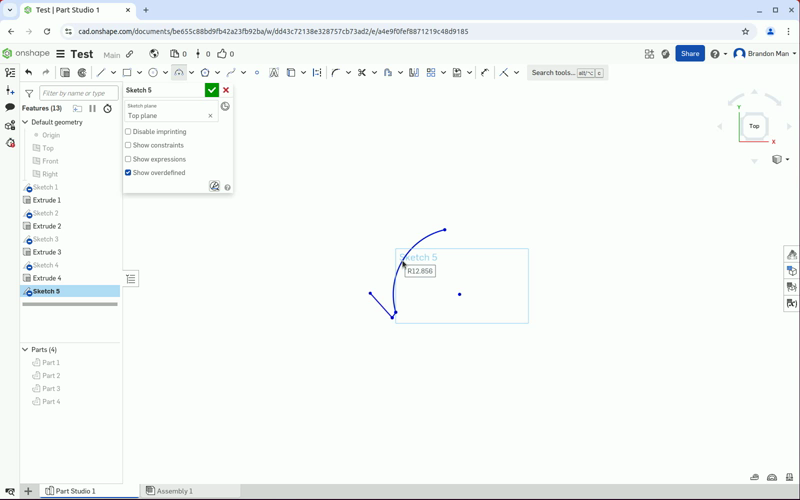
mouse_move(444, 229)
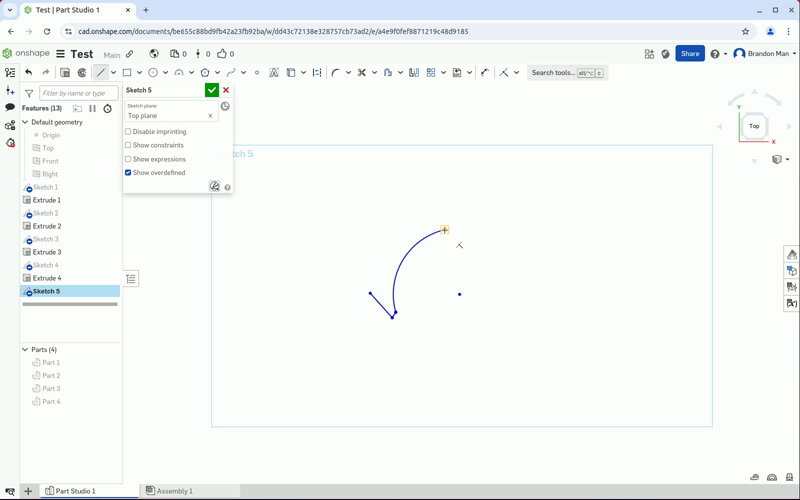
click(444, 229)
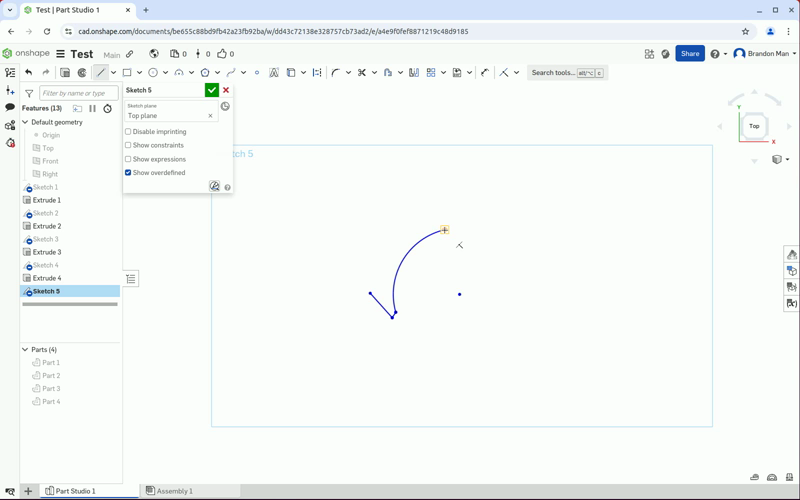
key_down(shift)
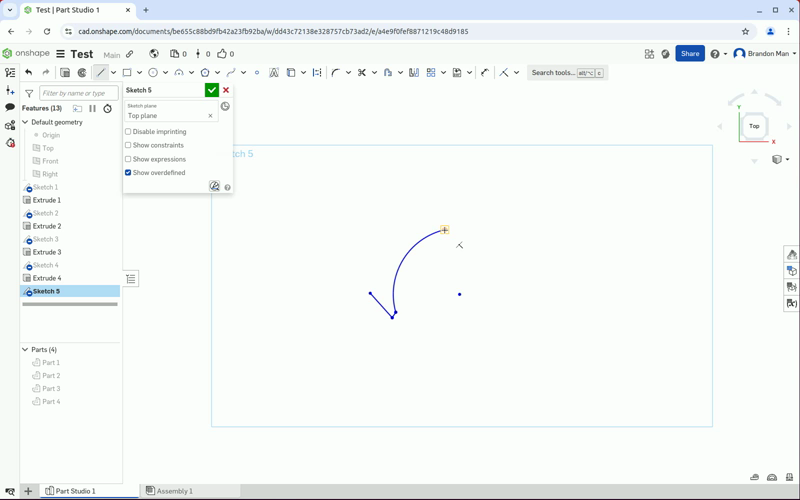
mouse_move(474, 229)
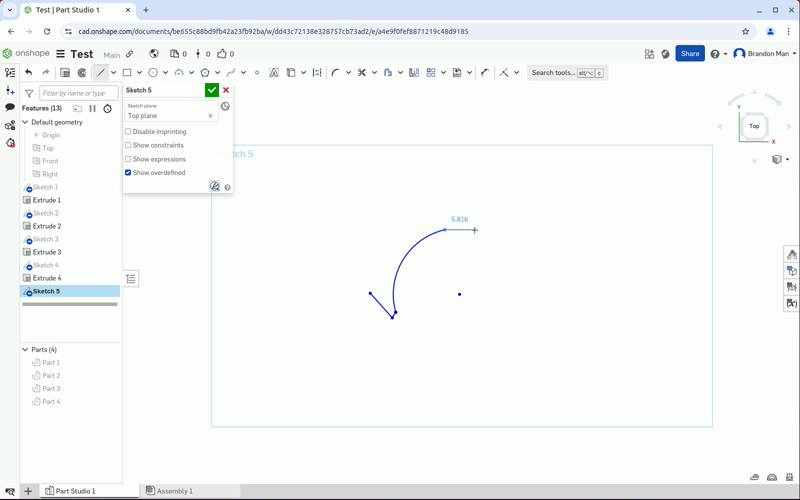
mouse_move(448, 223)
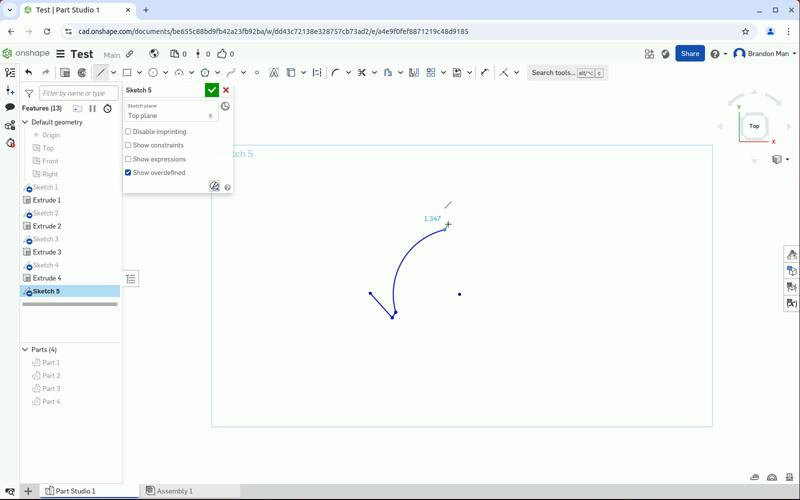
scroll(6)
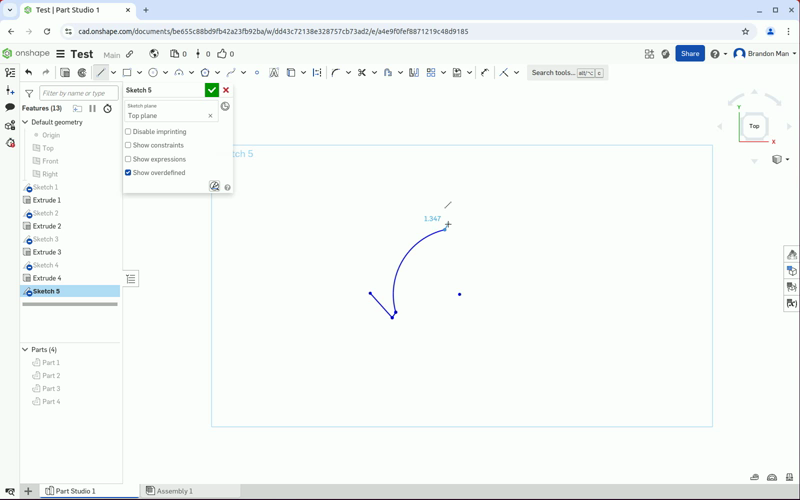
scroll(6)
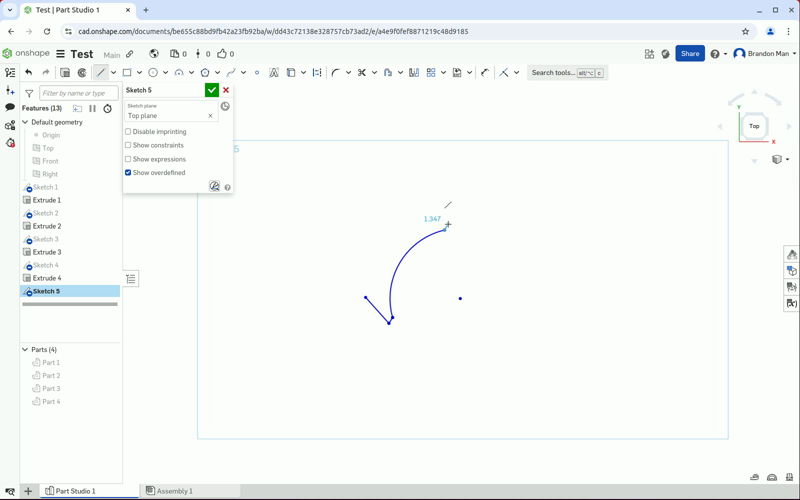
scroll(6)
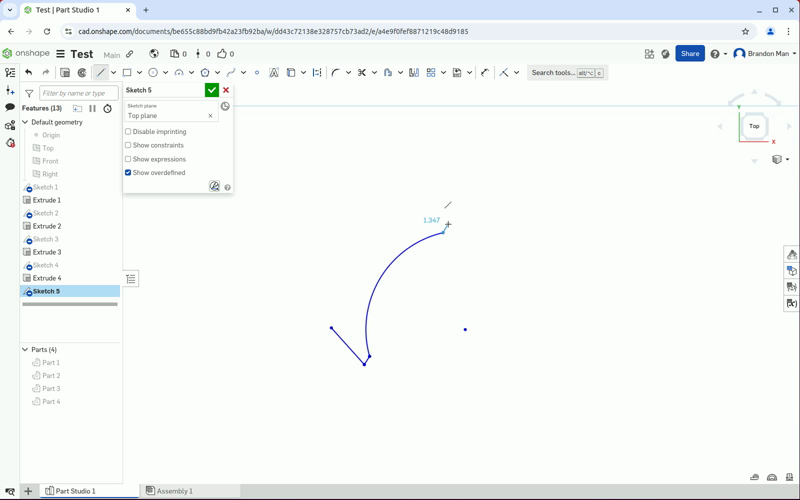
scroll(6)
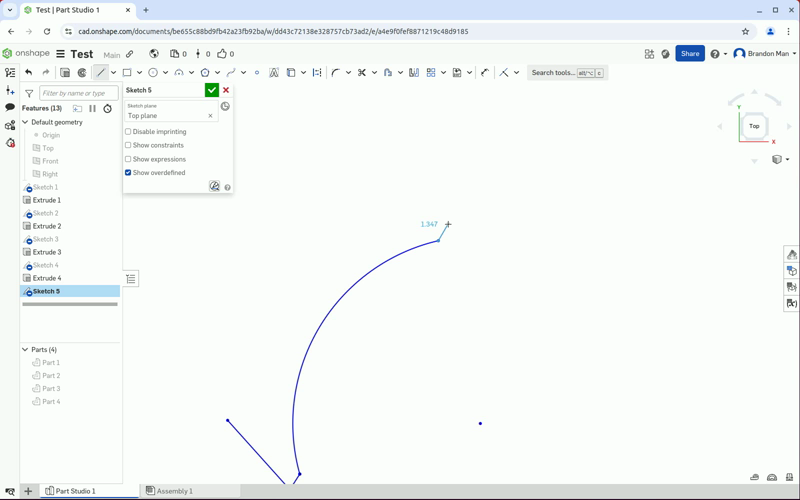
scroll(6)
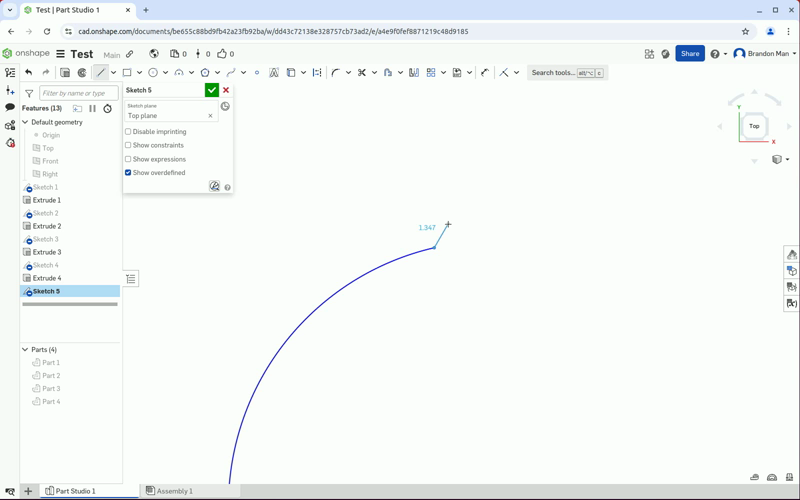
scroll(6)
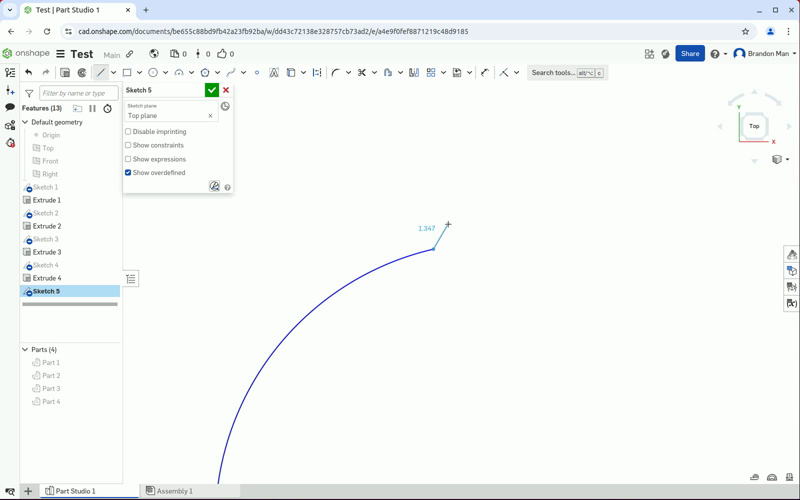
scroll(6)
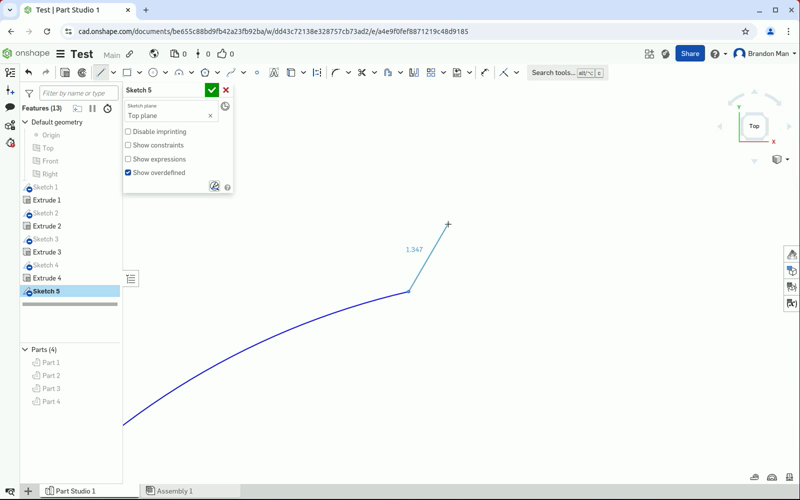
click(448, 223)
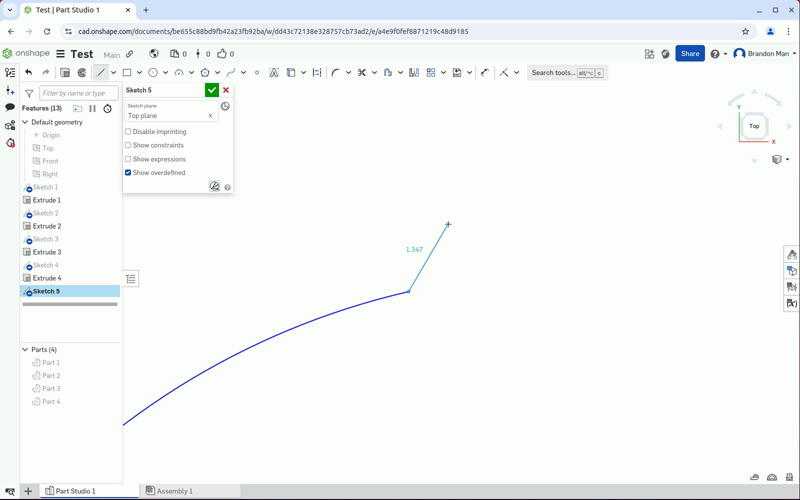
scroll(-6)
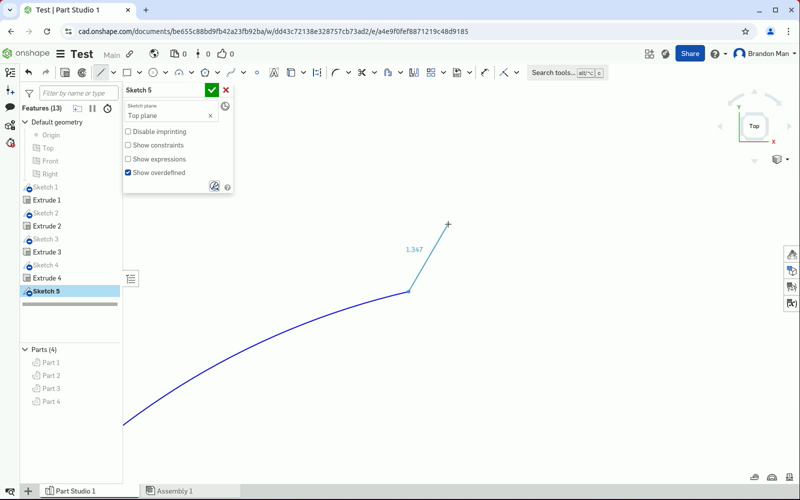
scroll(-6)
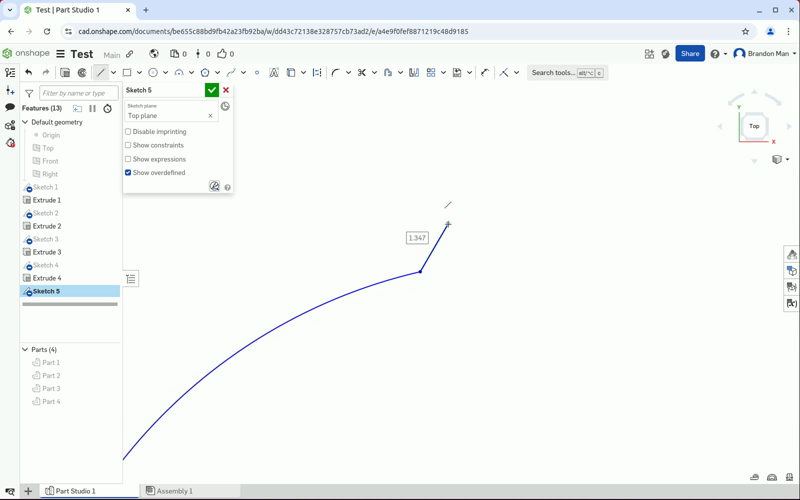
scroll(-6)
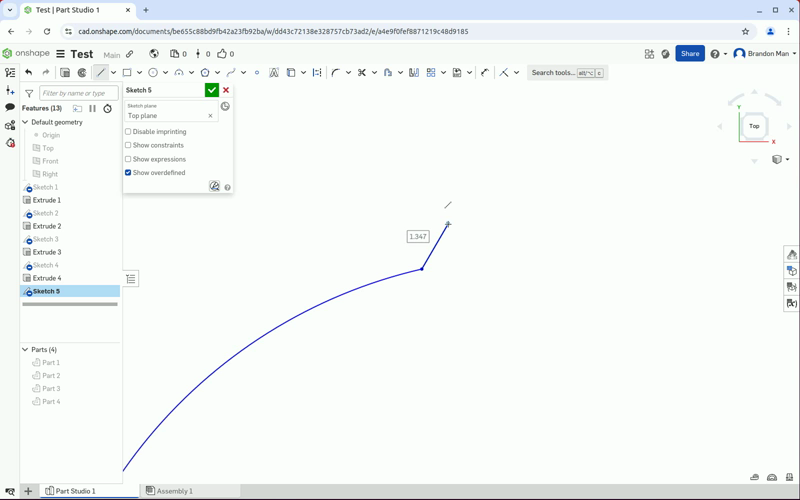
scroll(-6)
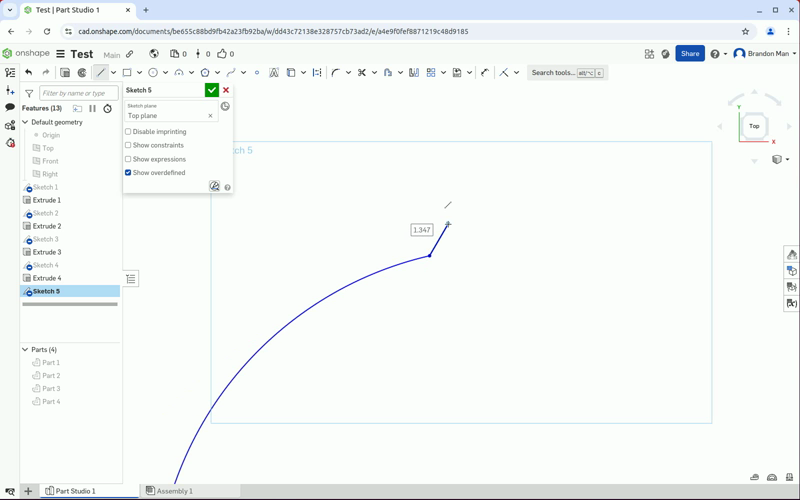
scroll(-6)
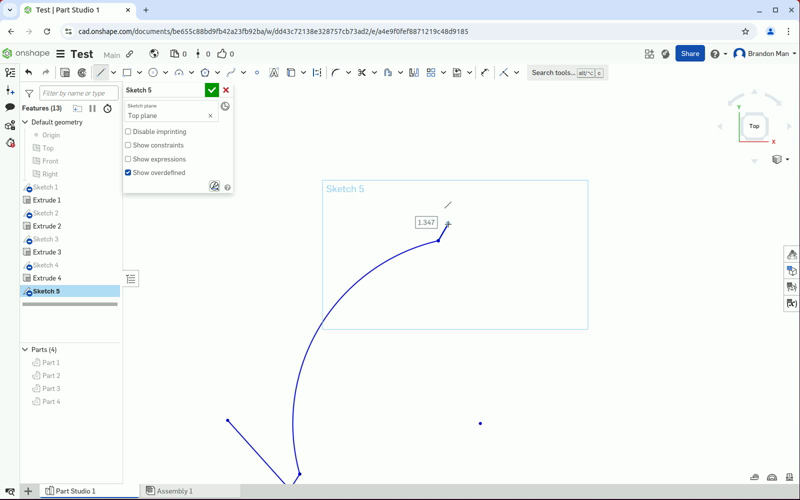
scroll(-6)
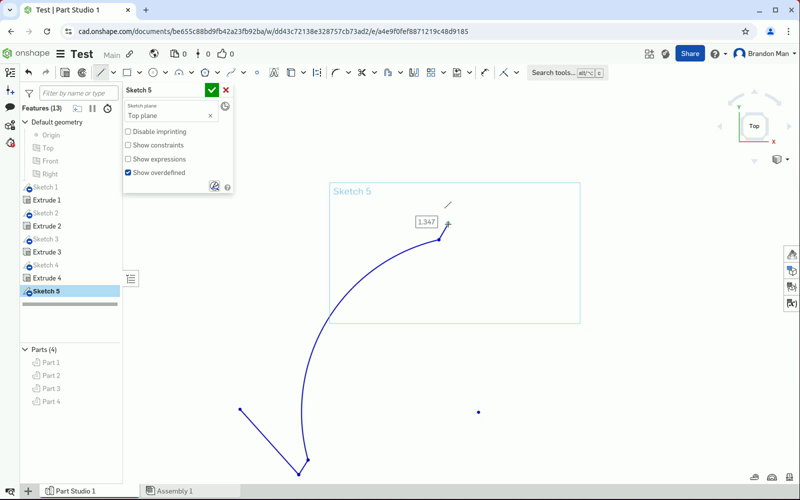
scroll(-6)
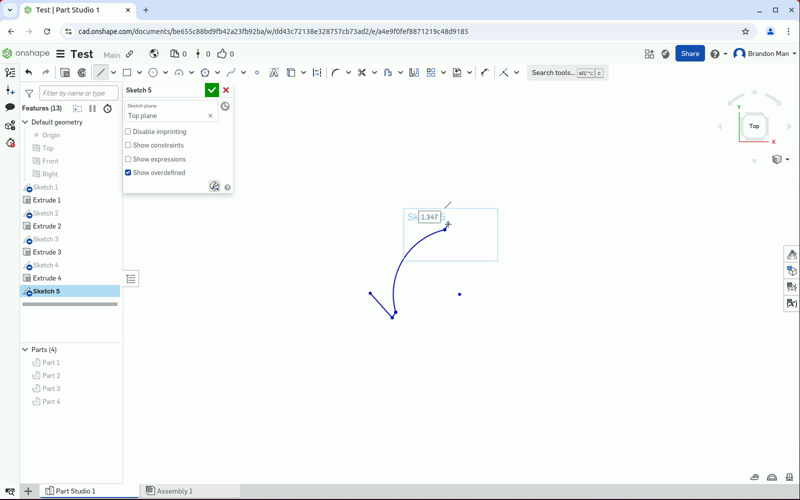
key_up(shift)
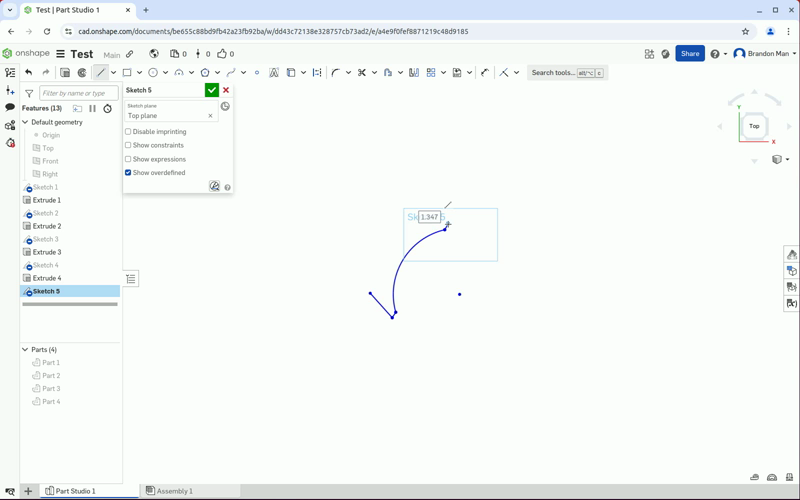
key_down(shift)
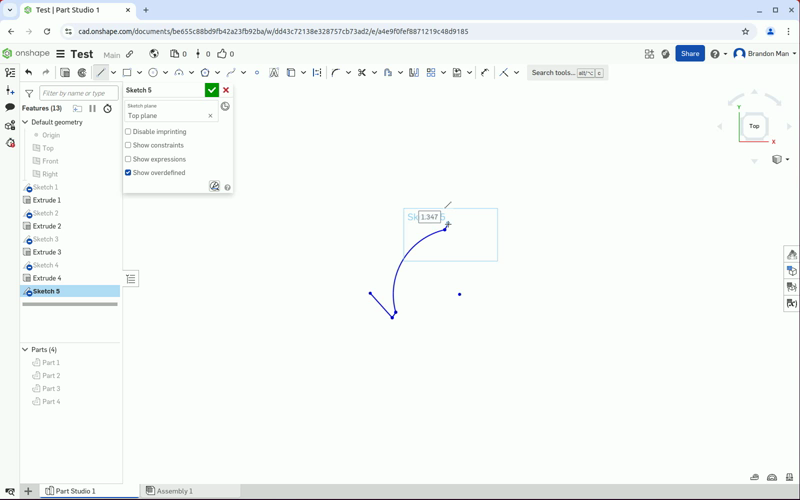
mouse_move(478, 223)
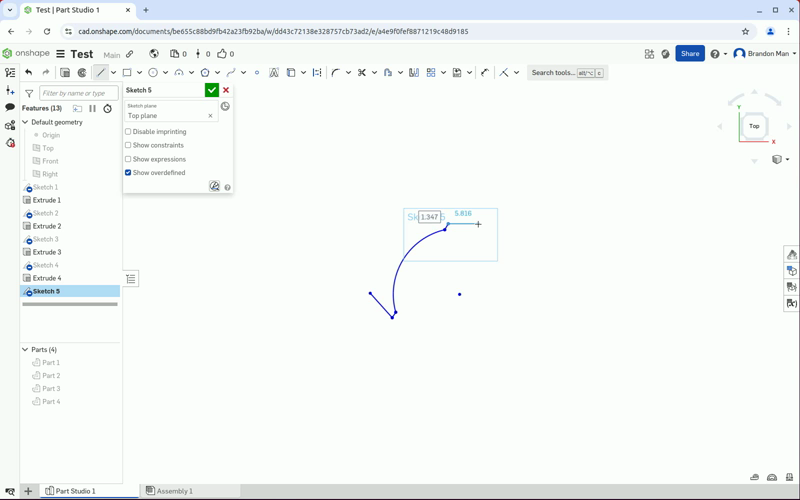
mouse_move(431, 183)
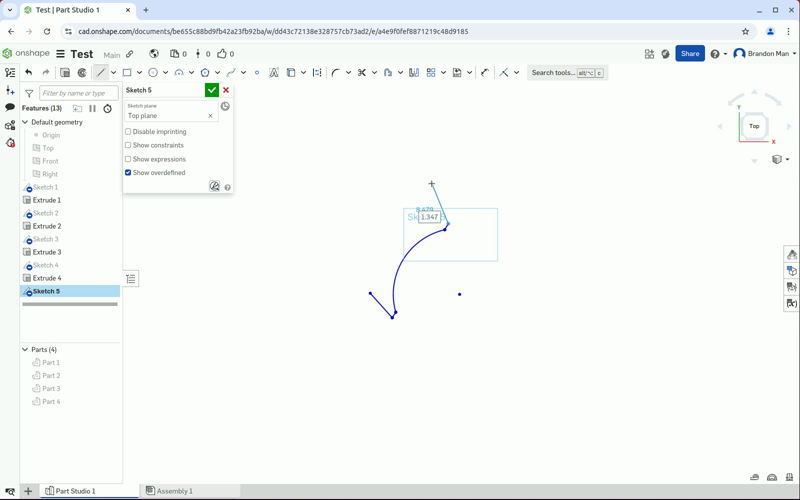
click(431, 183)
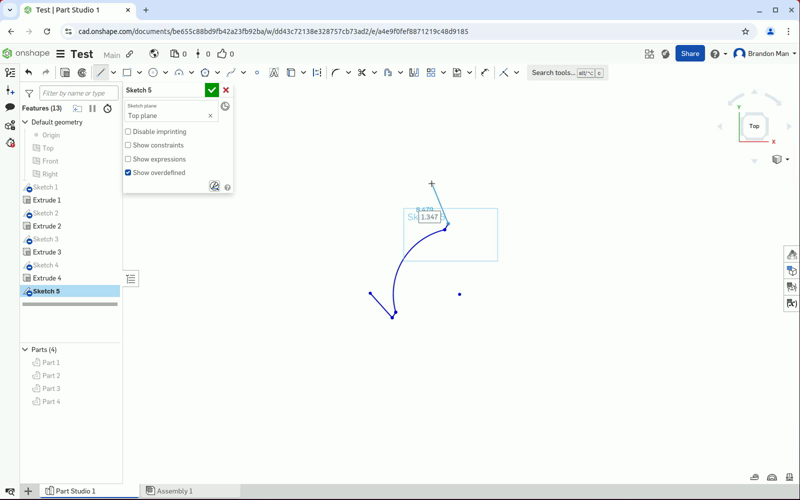
key_up(shift)
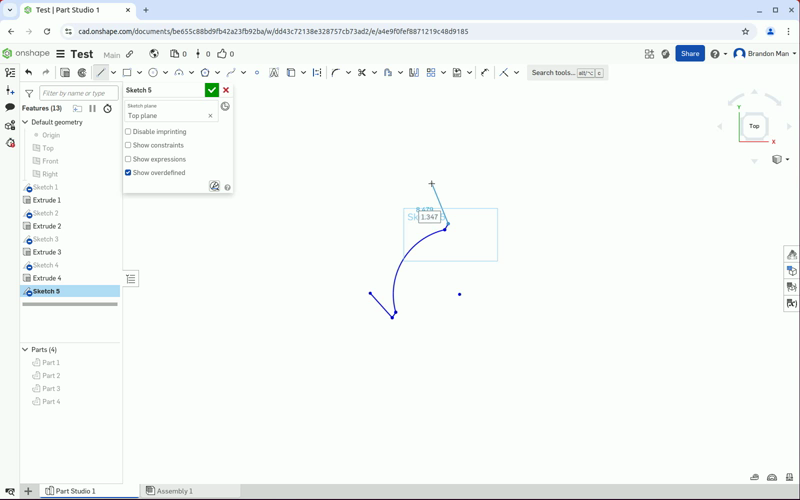
key_down(shift)
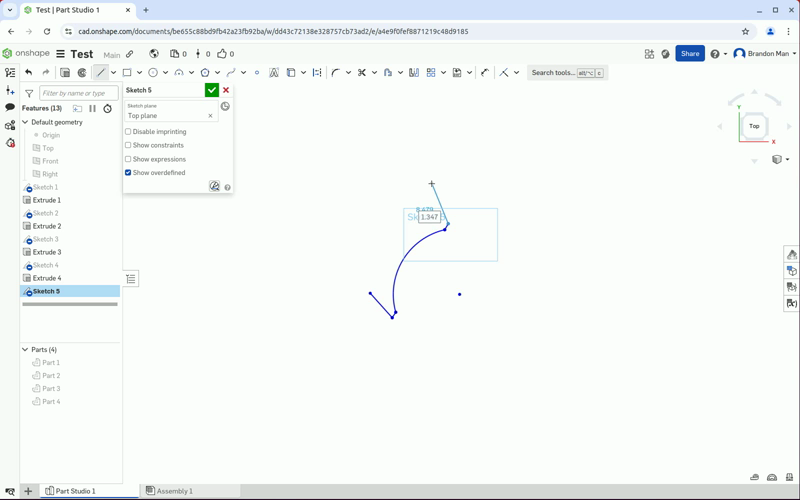
mouse_move(370, 293)
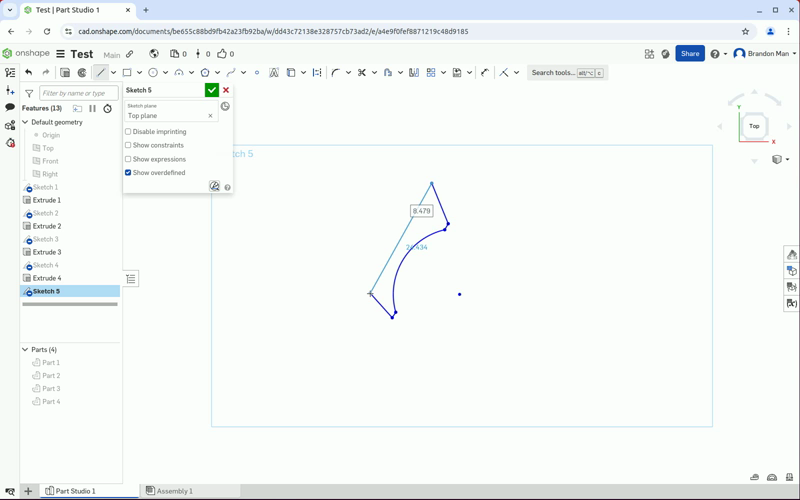
key_up(shift)
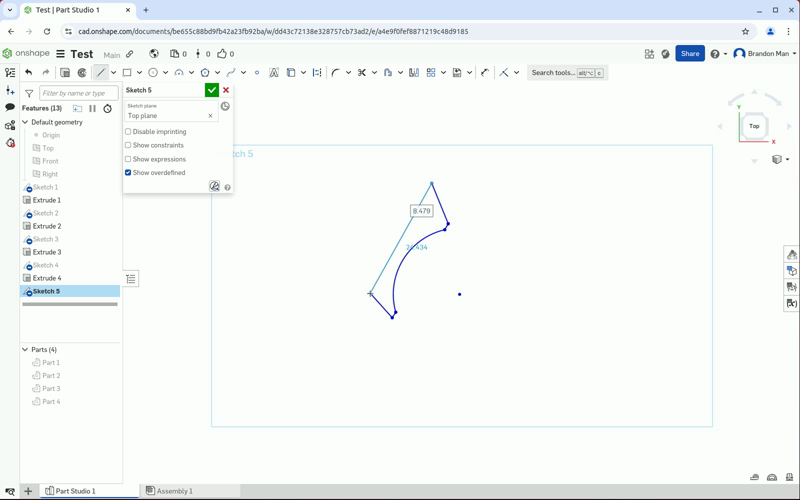
click(370, 293)
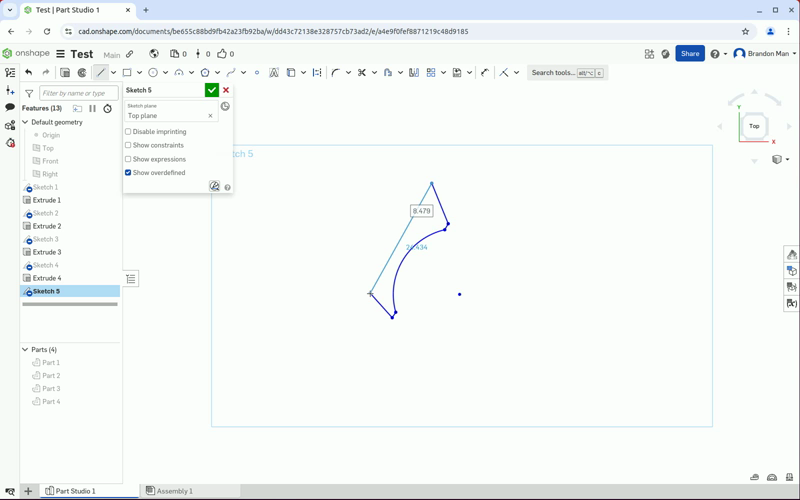
key(esc)
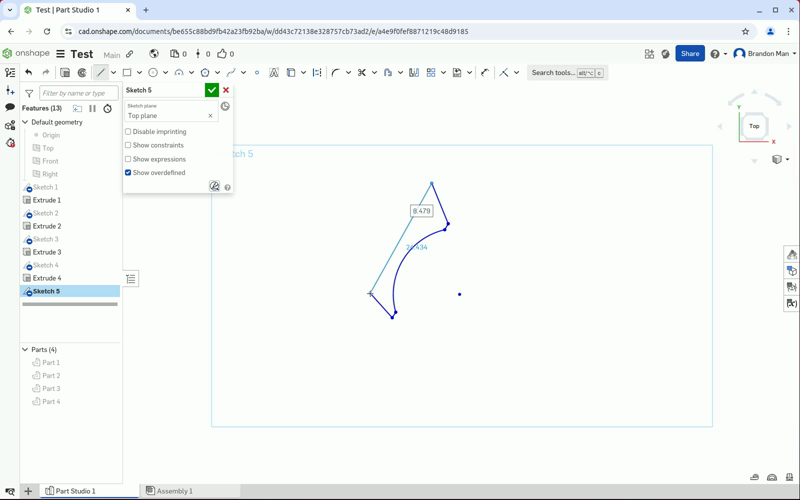
mouse_move(415, 218)
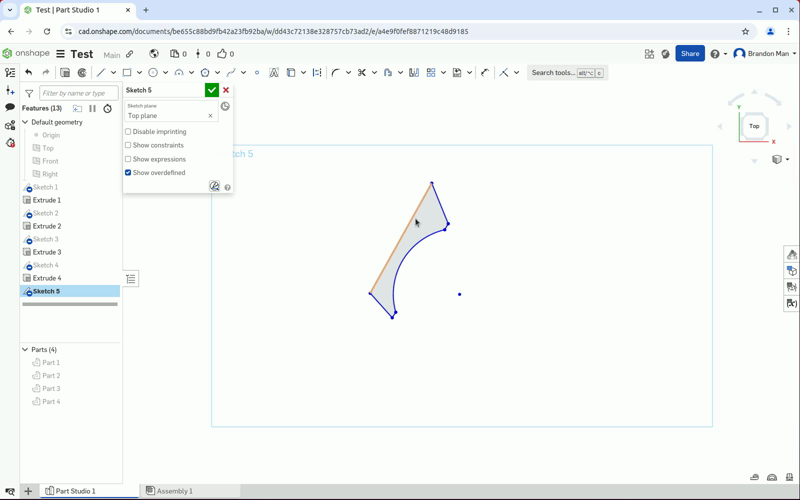
click(415, 218)
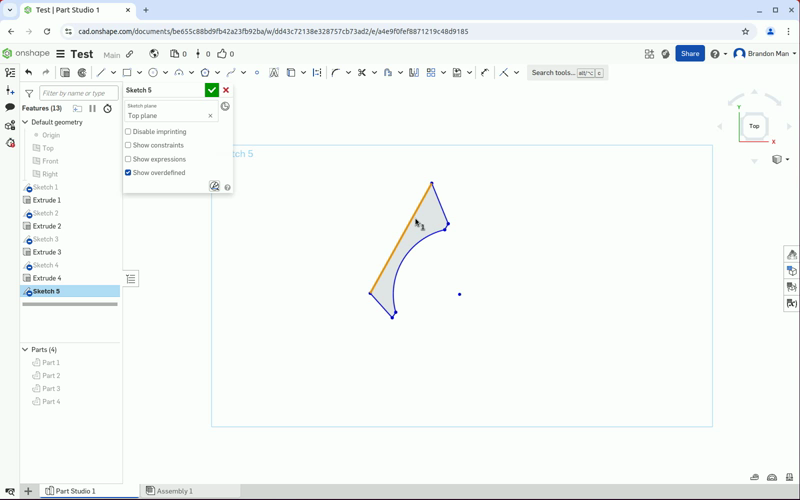
mouse_move(73, 352)
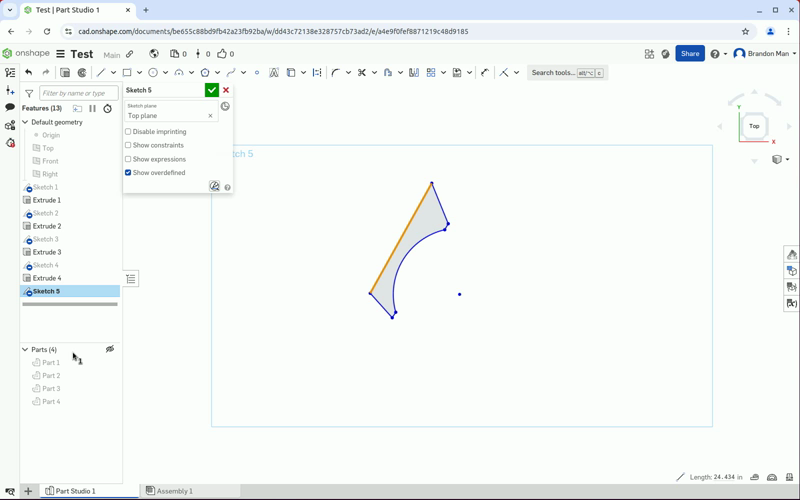
key(shift+y)
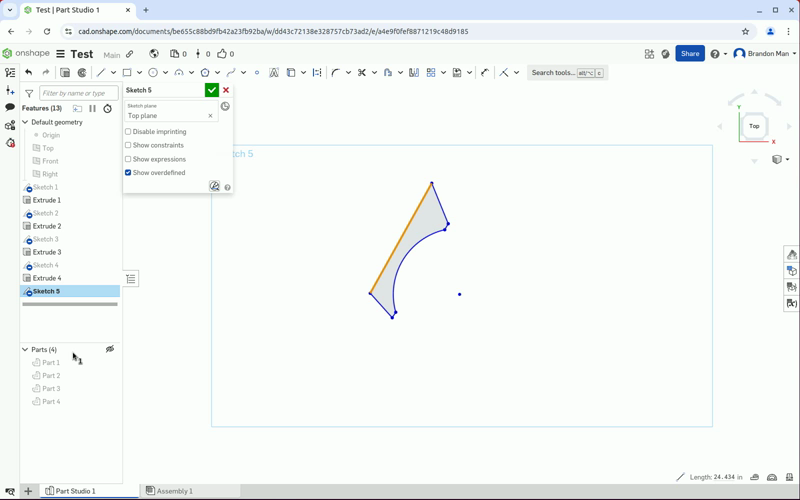
key(shift+e)
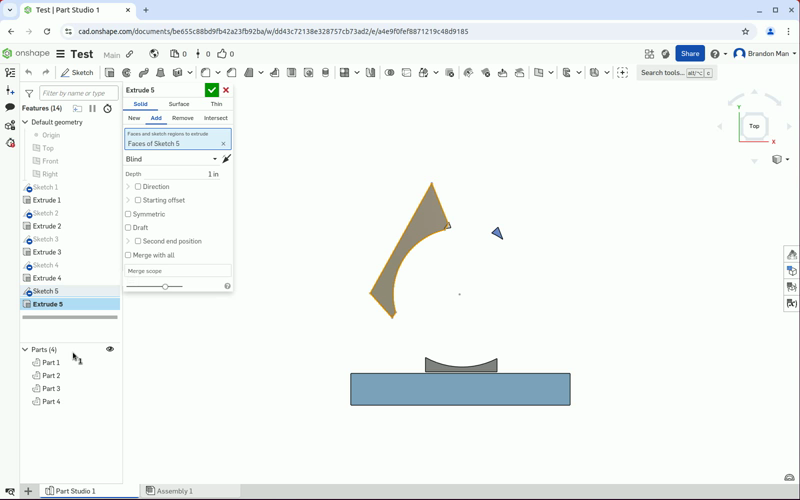
mouse_move(143, 106)
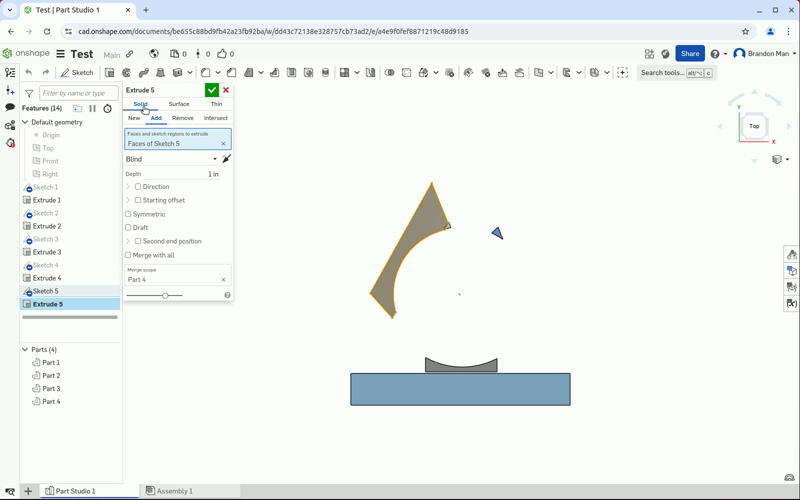
click(143, 106)
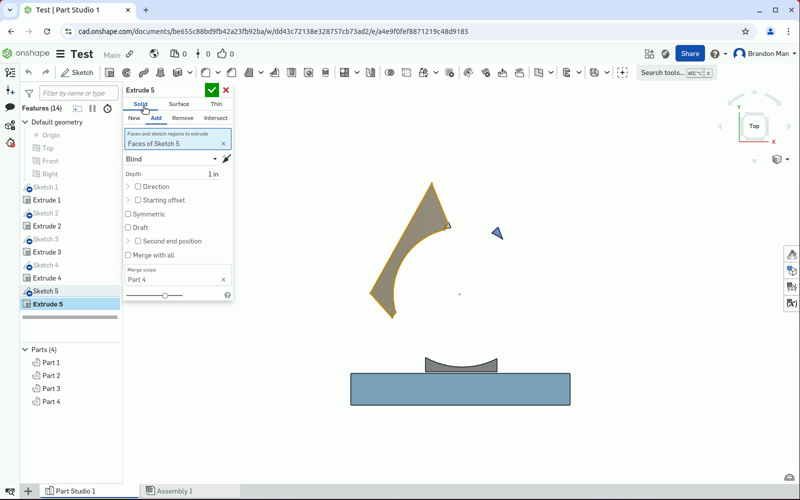
mouse_move(137, 120)
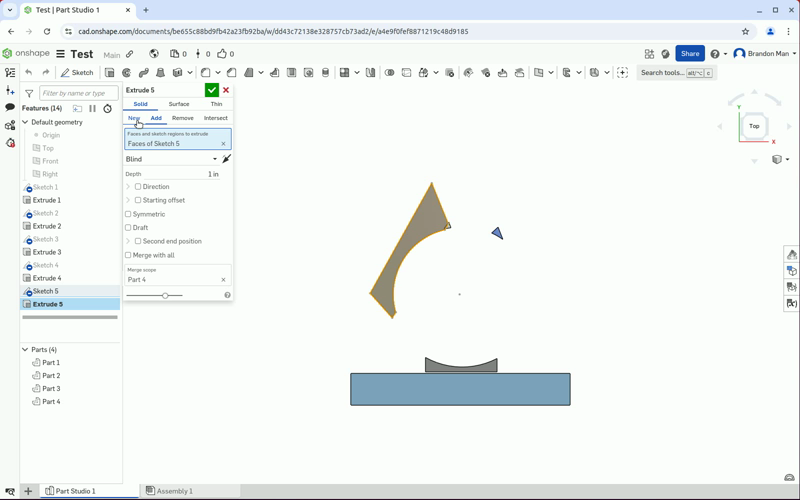
click(137, 120)
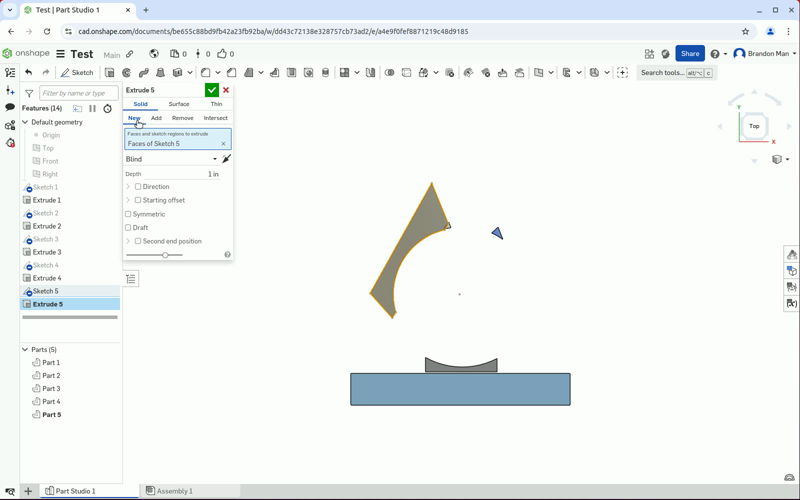
key(tab, 4)
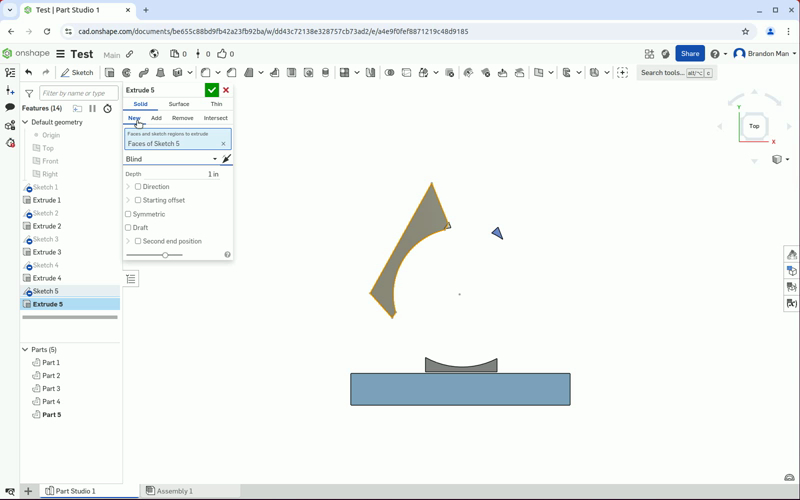
text(38.996)
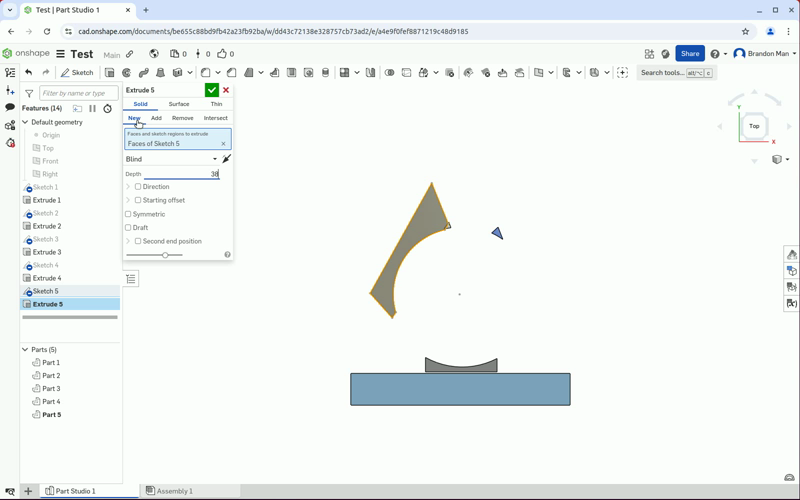
key(tab, 3)
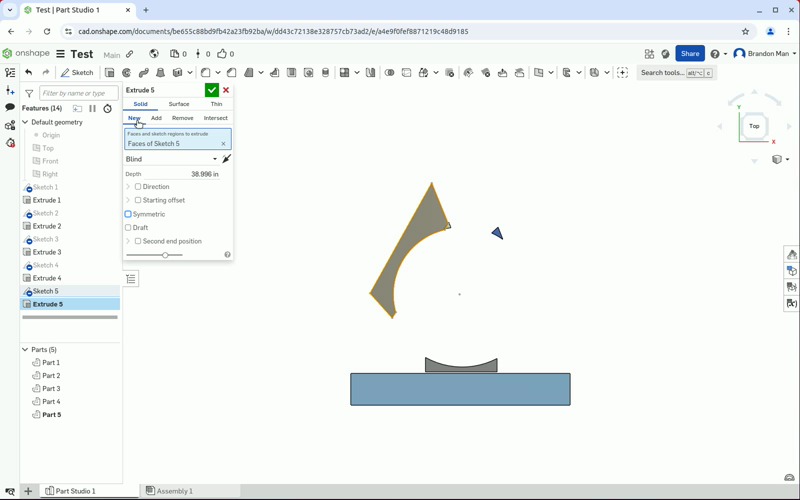
key(space)
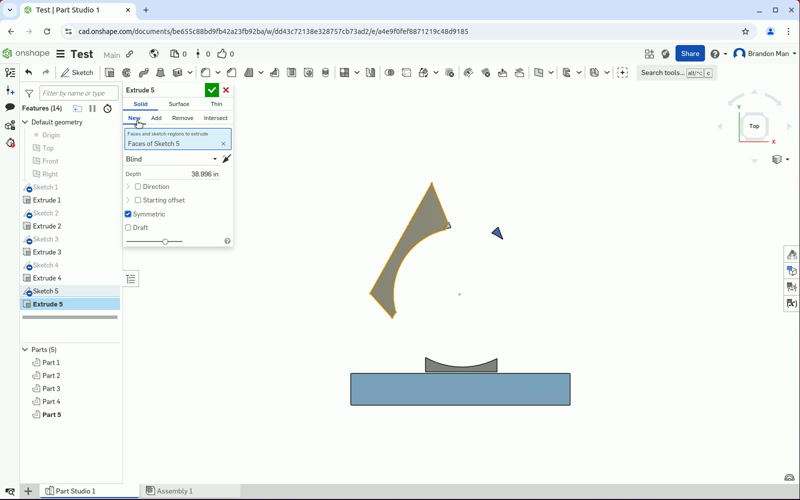
key(enter)
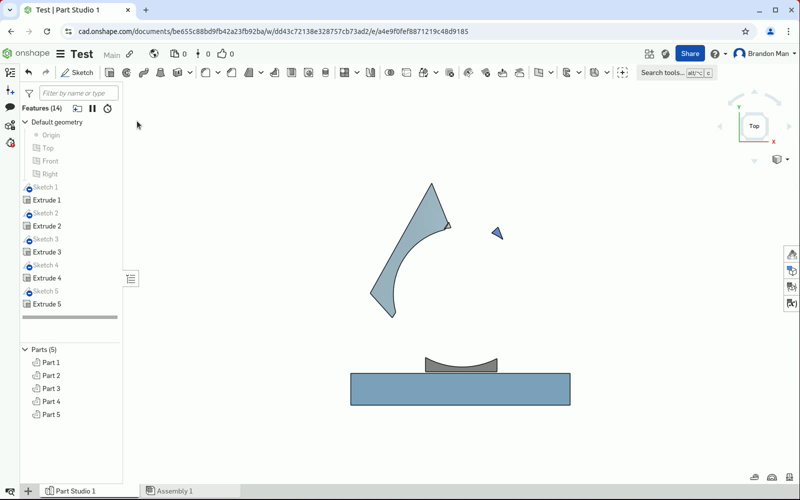
key(shift+h)
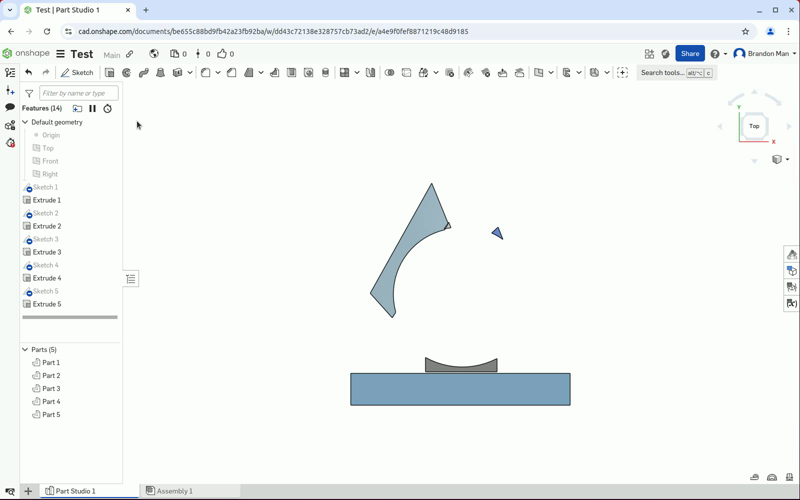
key(shift+h)
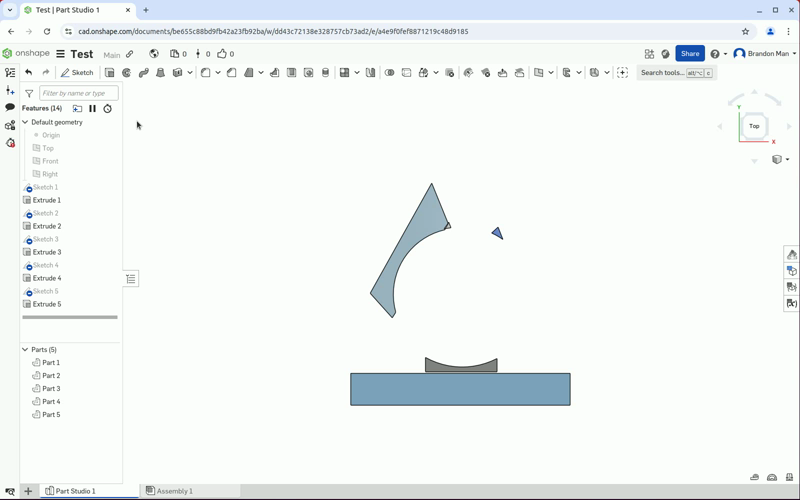
mouse_move(73, 189)
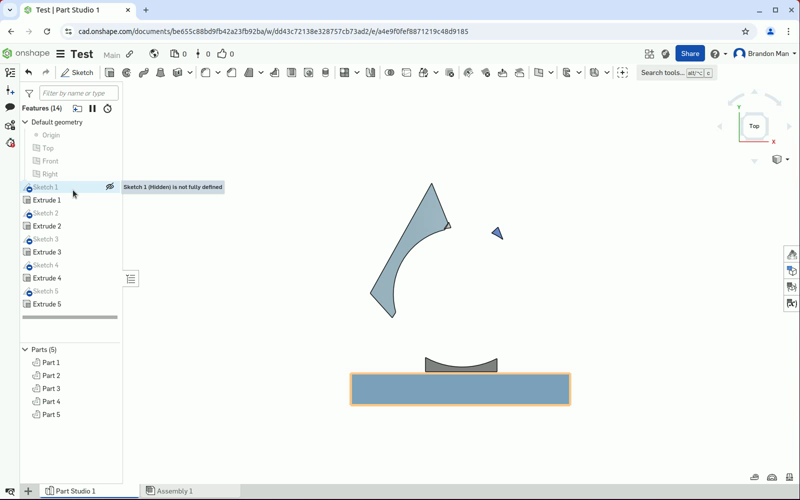
click(73, 189)
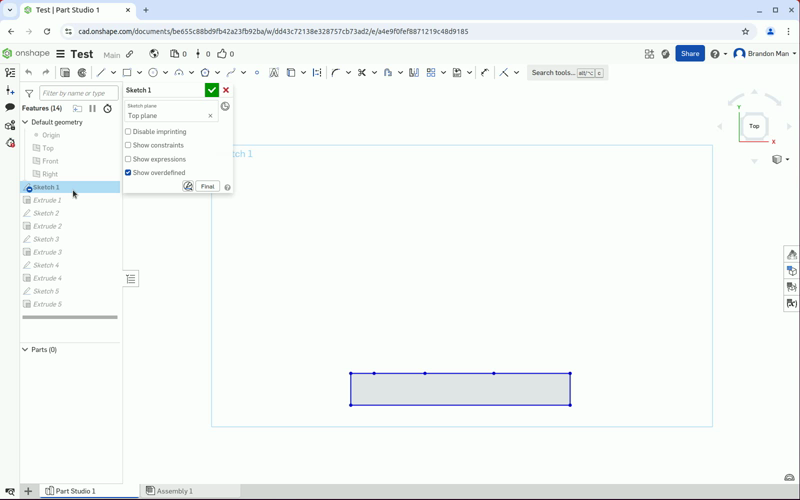
mouse_move(229, 92)
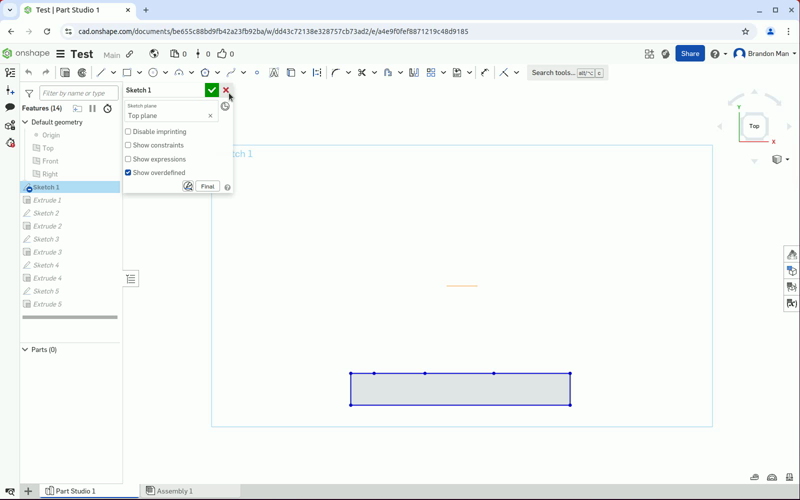
click(229, 92)
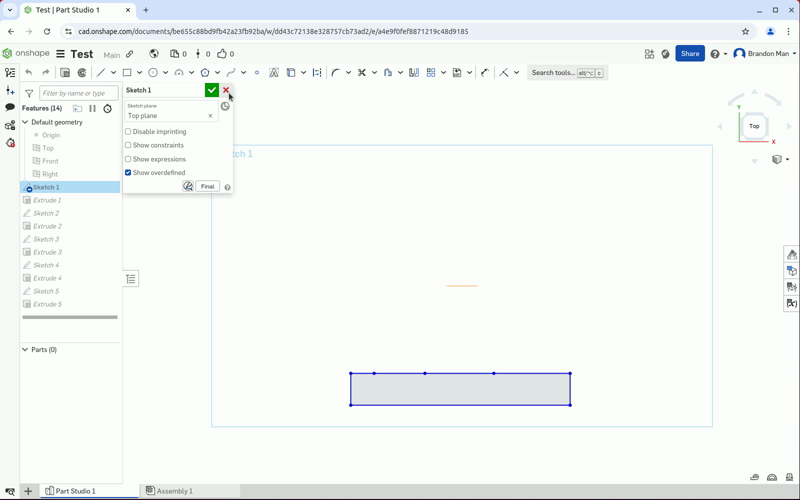
key(shift+s)
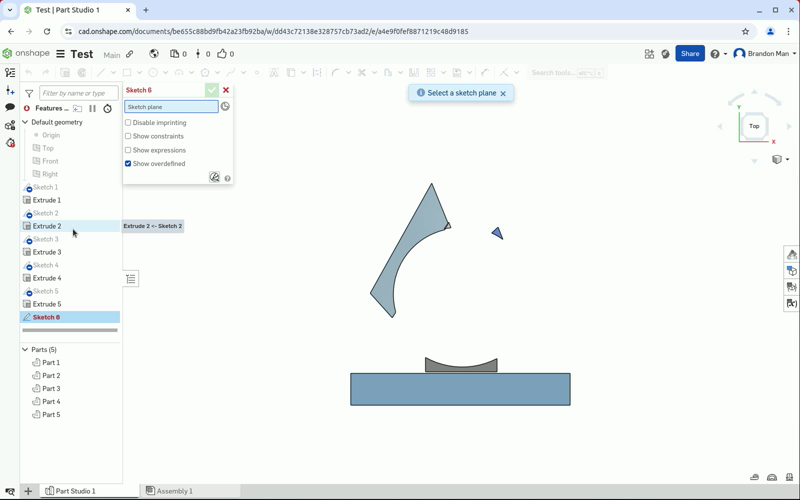
scroll(3)
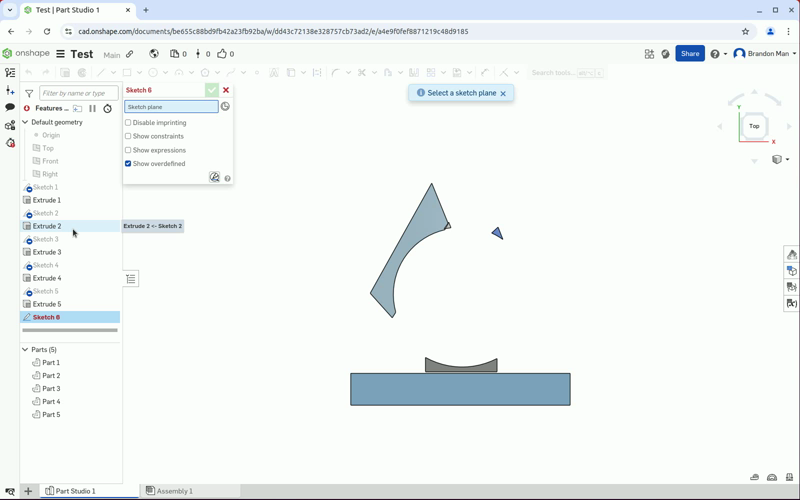
mouse_move(73, 150)
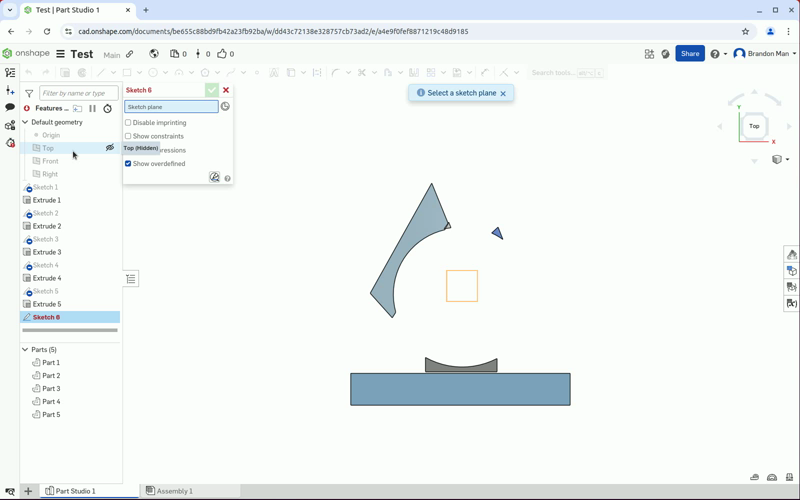
click(73, 150)
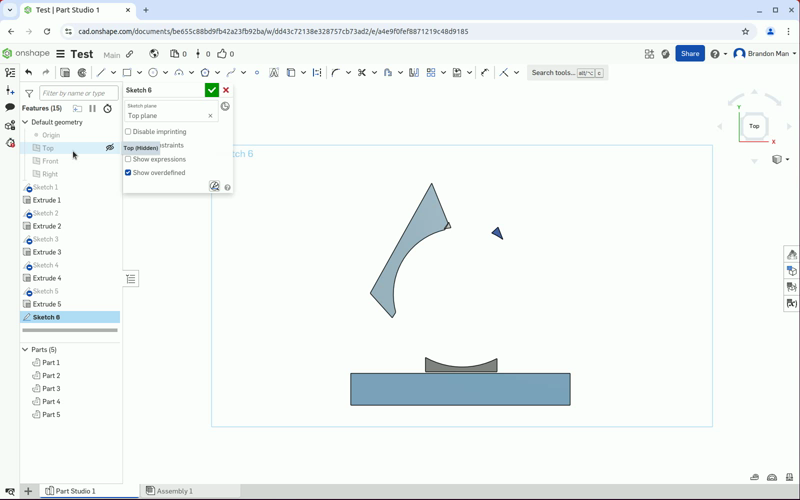
mouse_move(73, 352)
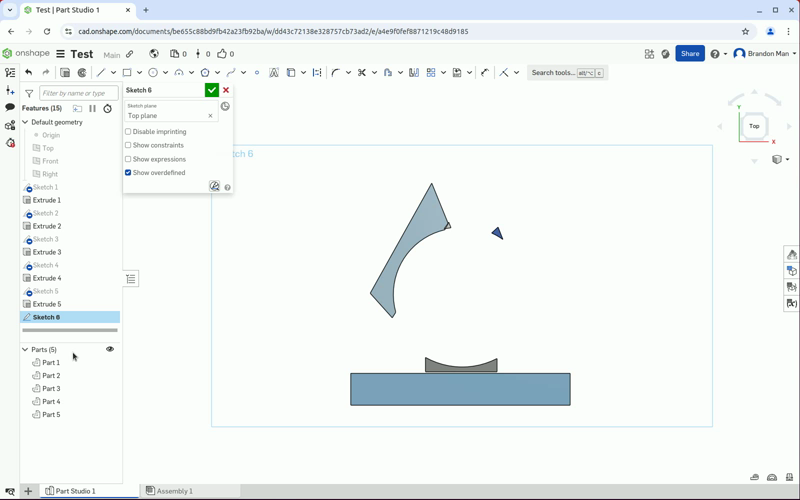
key(y)
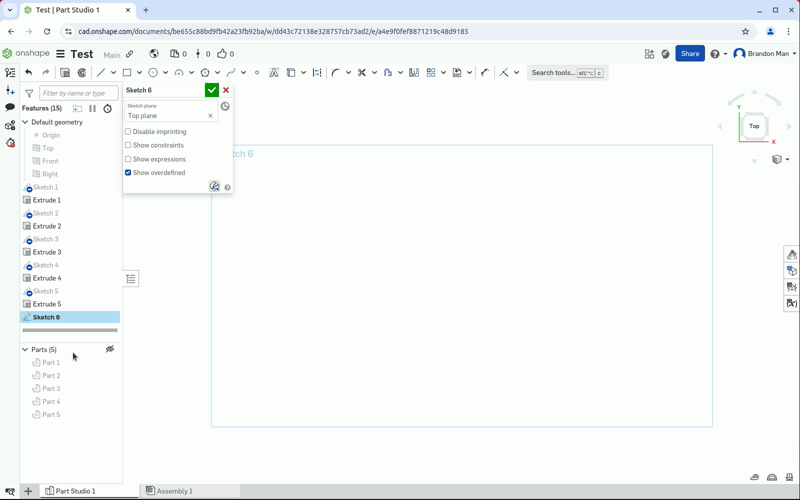
key(l)
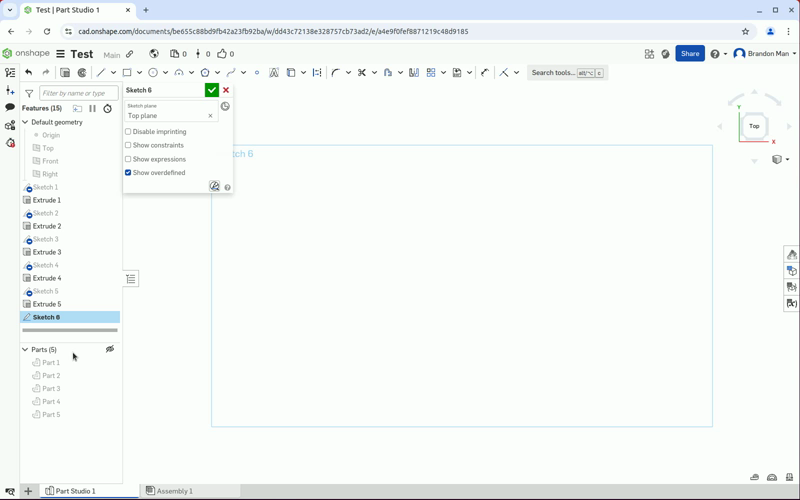
key_down(shift)
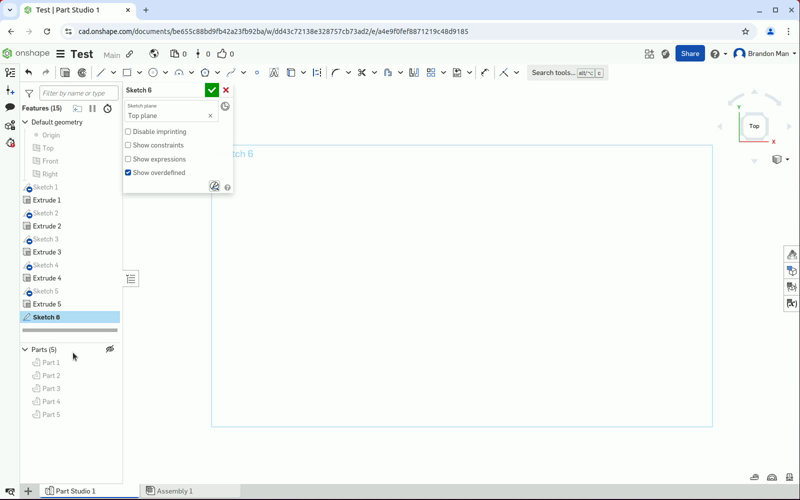
mouse_move(494, 227)
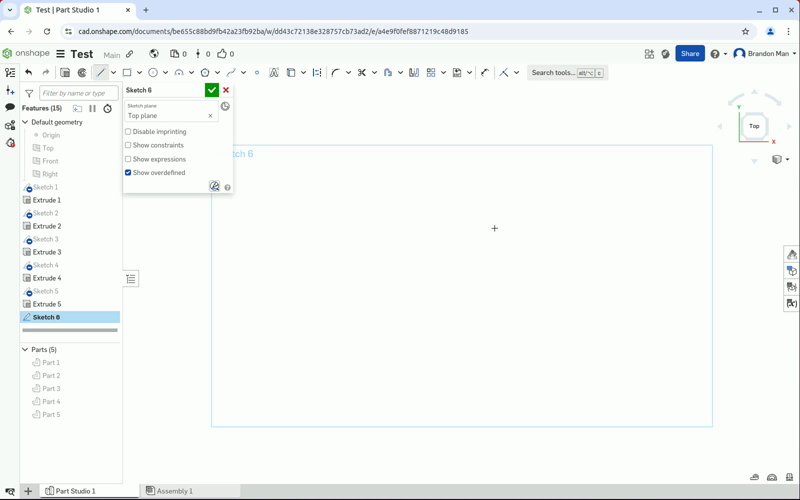
click(494, 227)
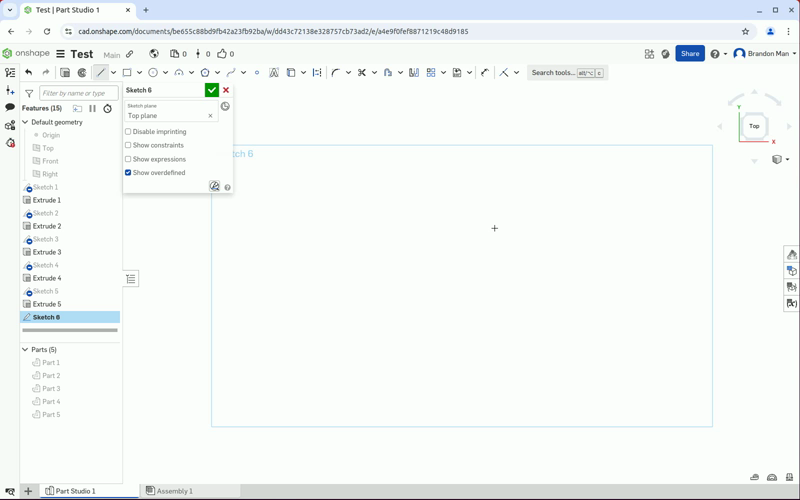
key_up(shift)
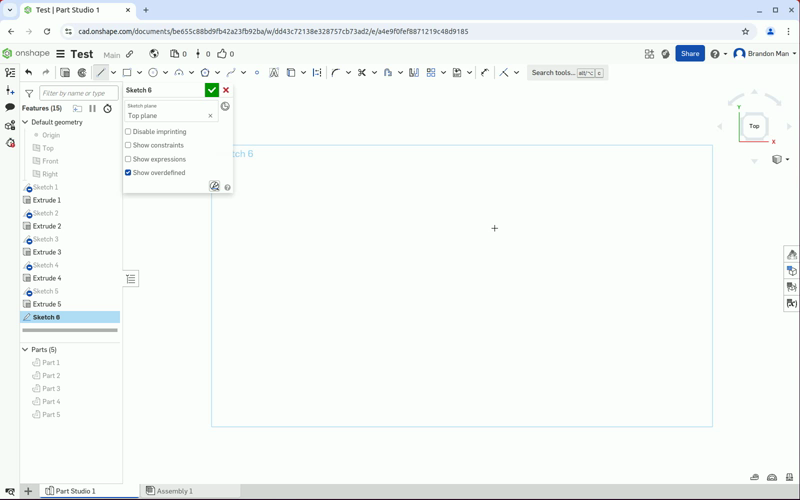
key_down(shift)
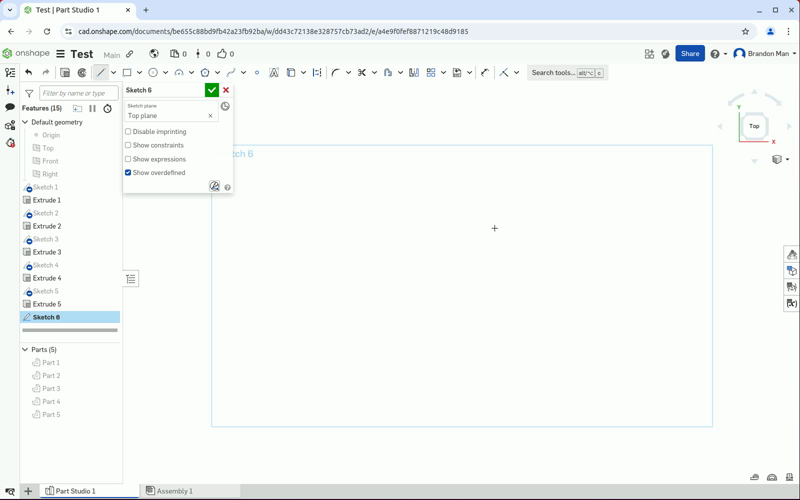
mouse_move(524, 227)
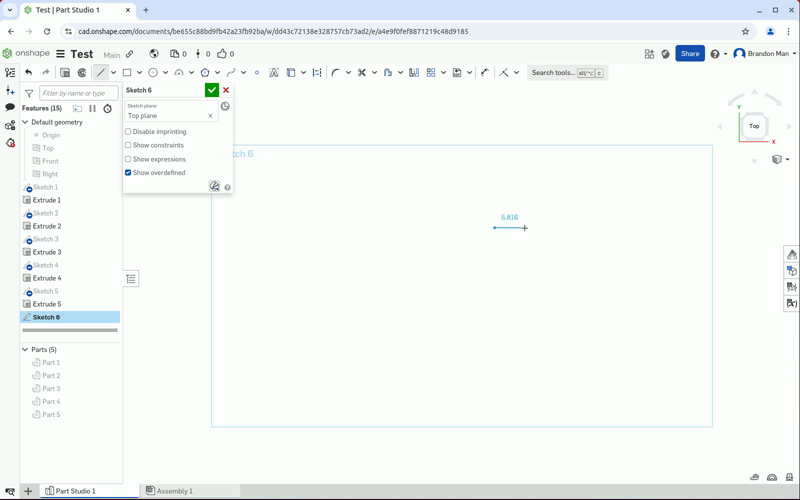
mouse_move(498, 238)
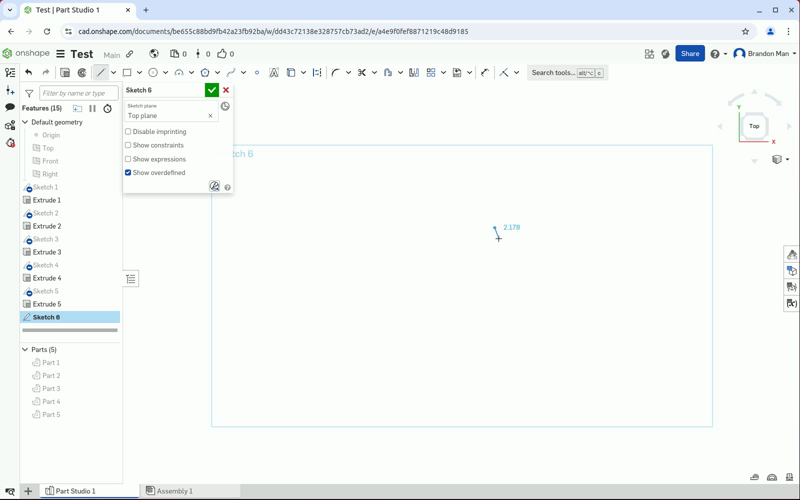
click(498, 238)
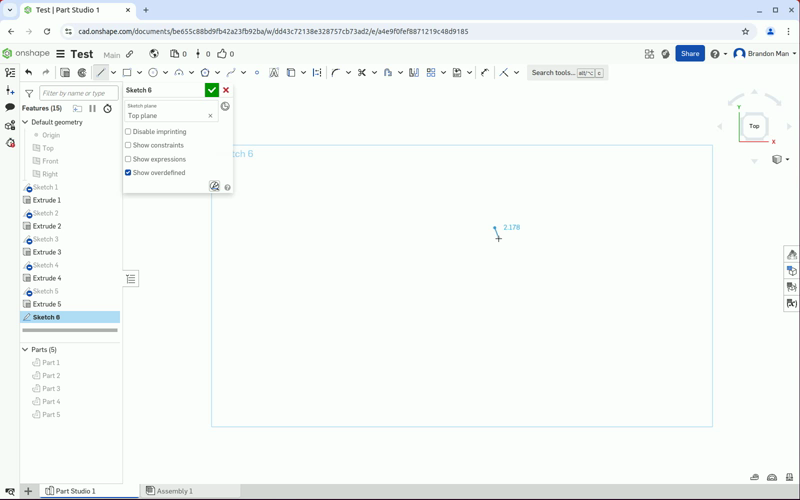
key_up(shift)
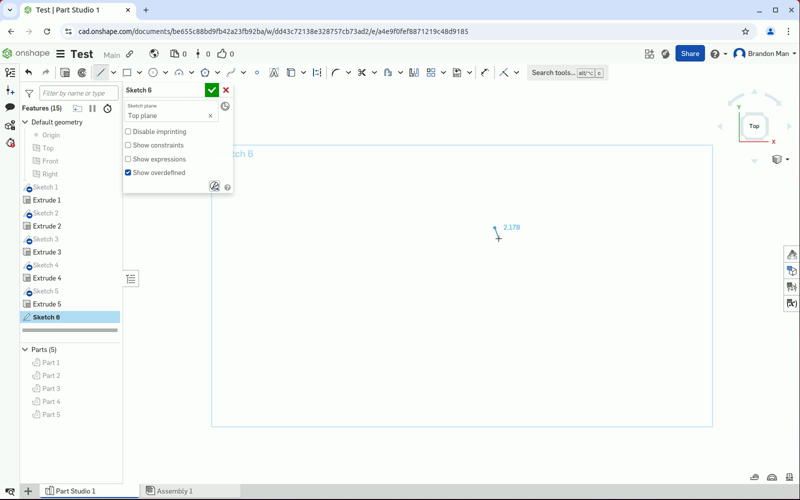
key(esc)
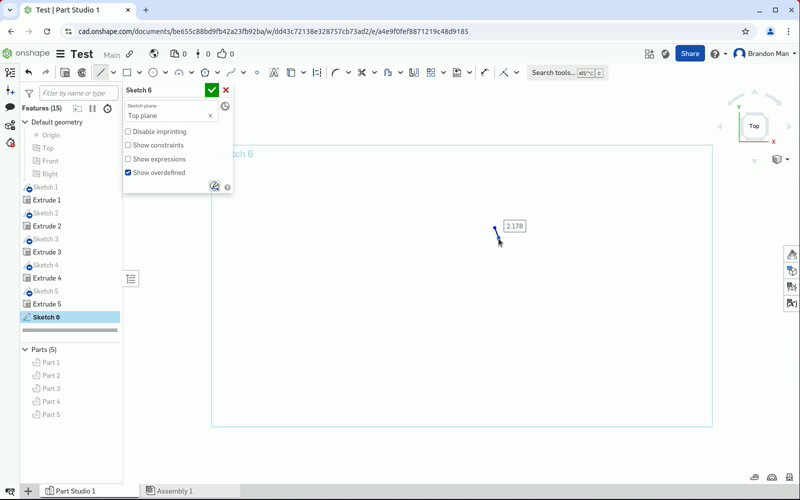
key(a)
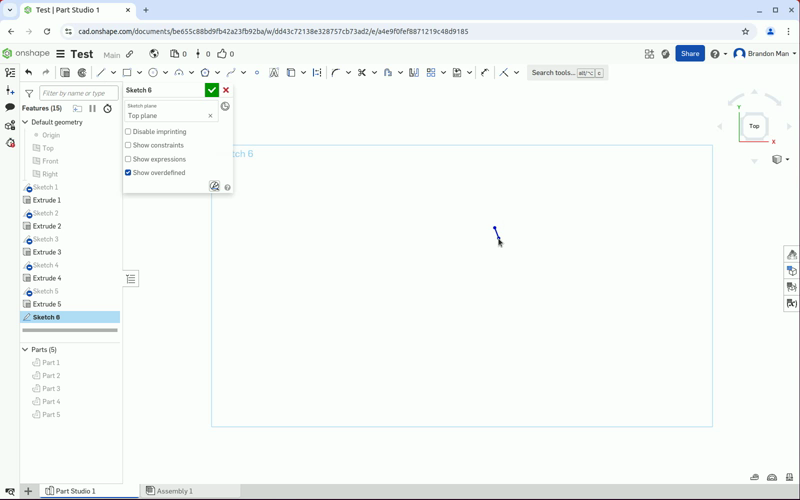
mouse_move(498, 238)
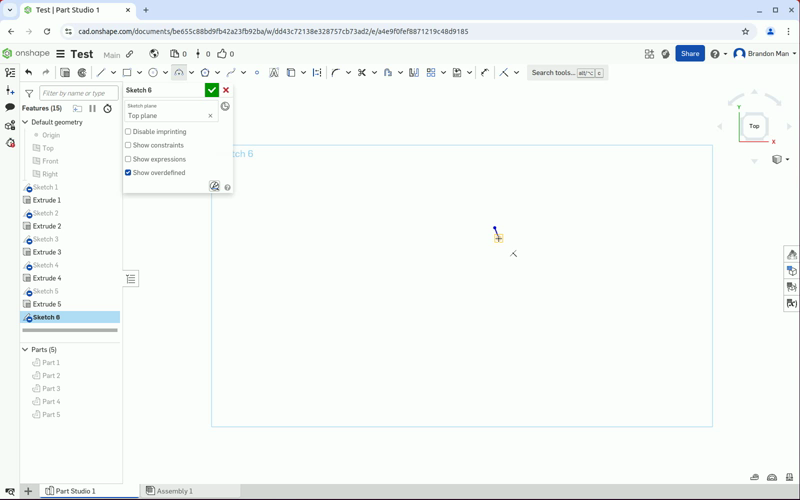
click(498, 238)
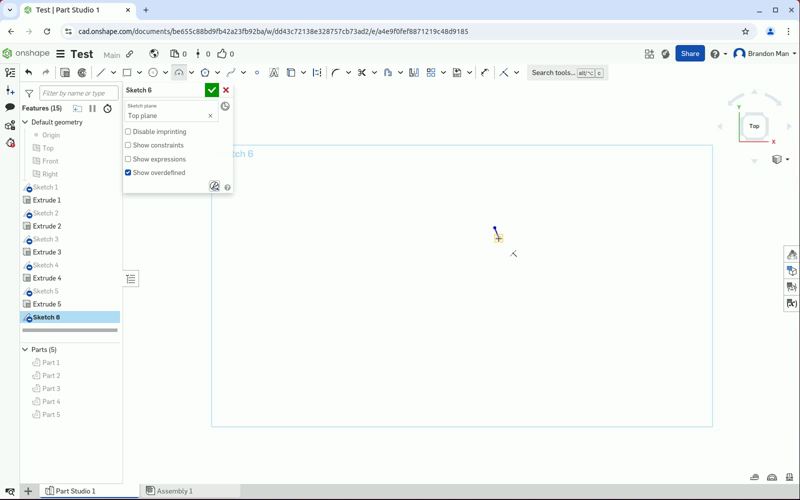
key_down(shift)
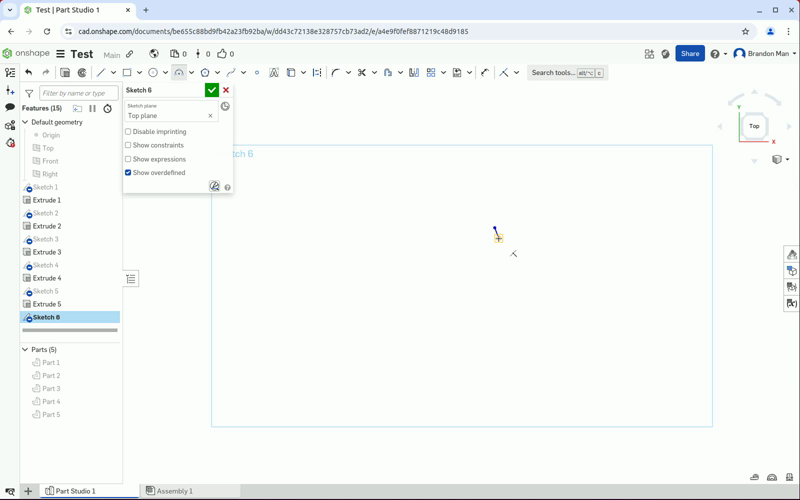
mouse_move(526, 307)
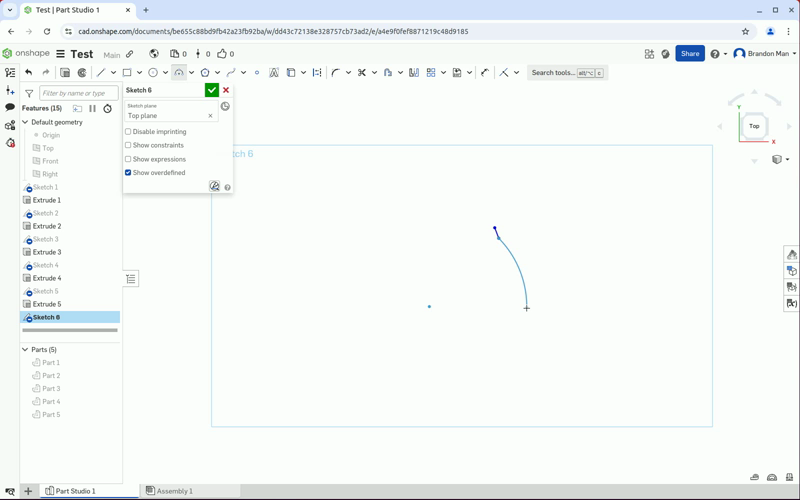
click(526, 307)
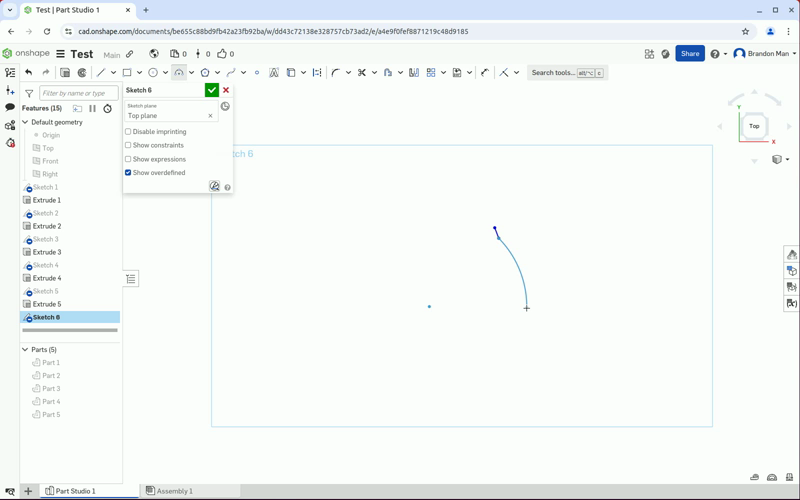
mouse_move(523, 268)
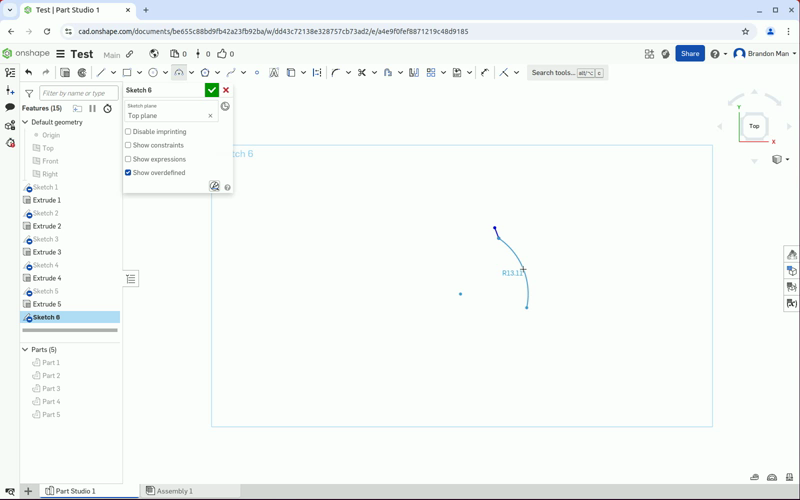
click(523, 268)
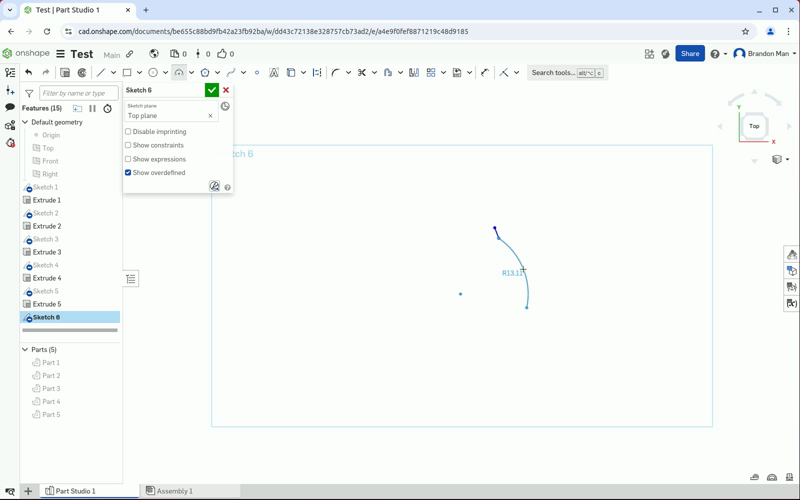
key_up(shift)
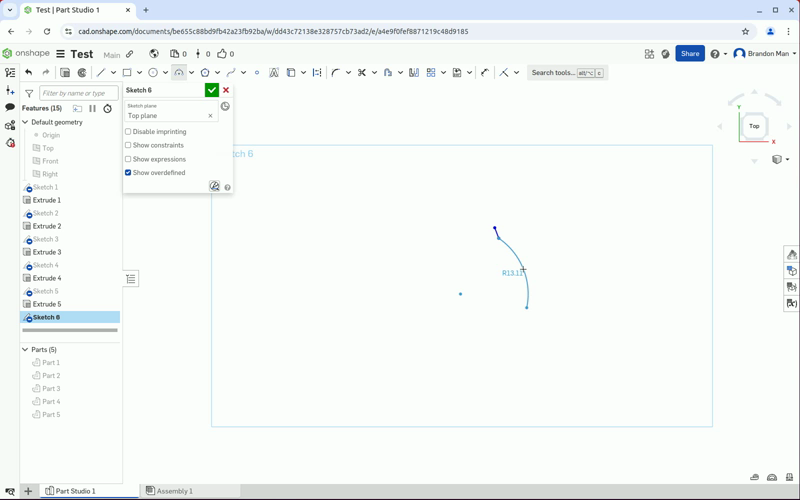
key(esc)
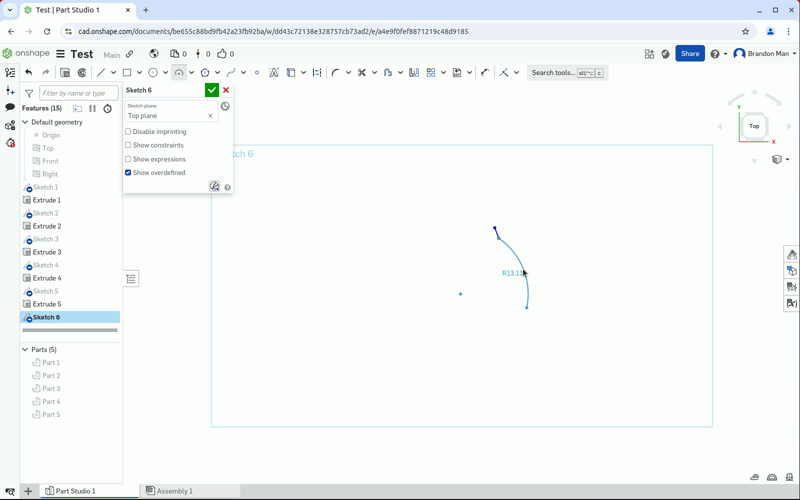
key(l)
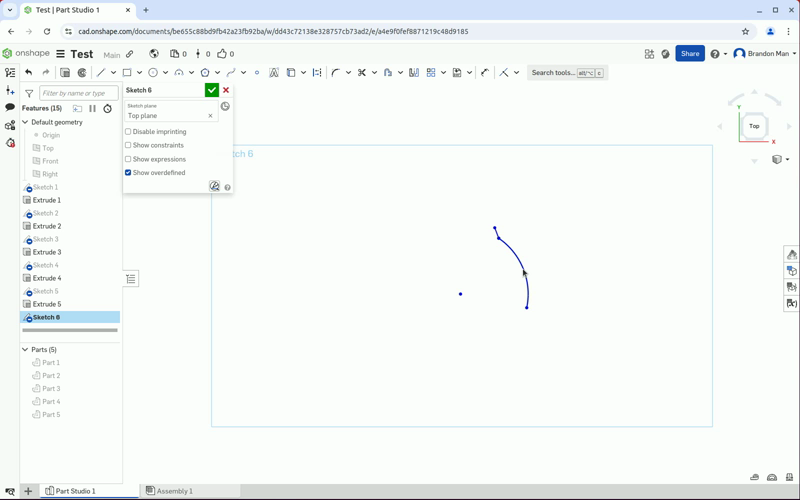
mouse_move(526, 307)
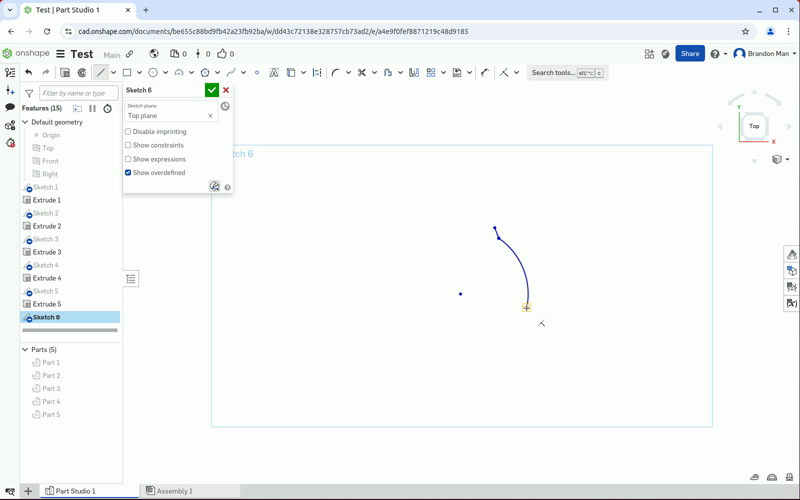
click(526, 307)
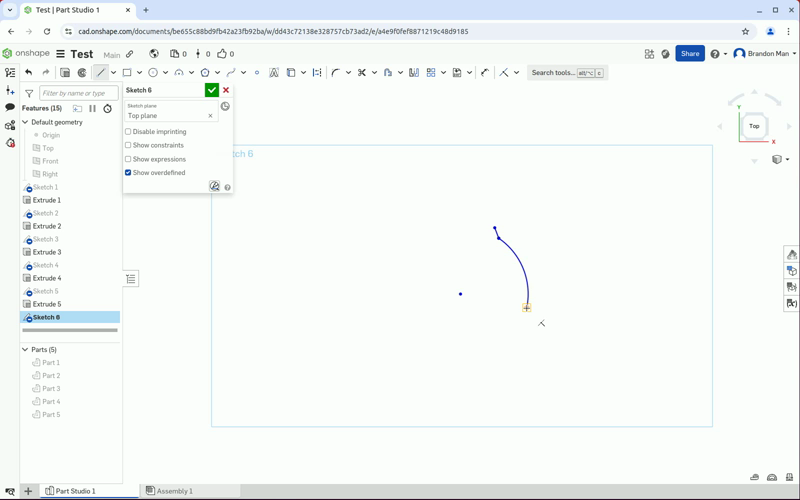
key_down(shift)
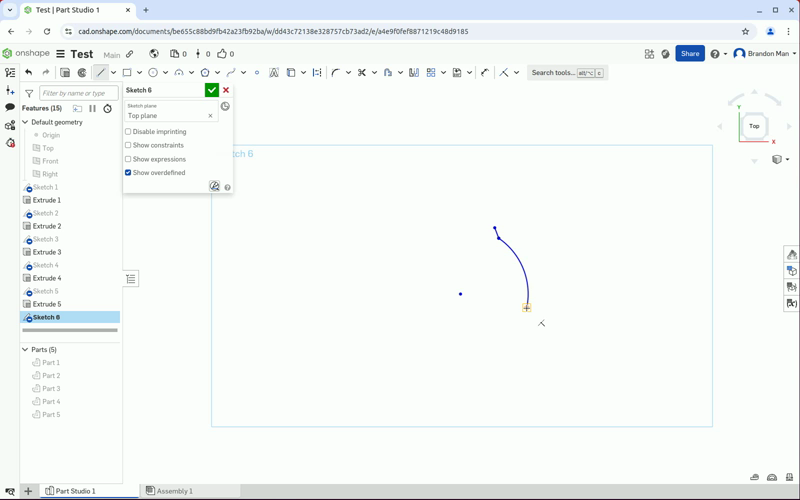
mouse_move(556, 307)
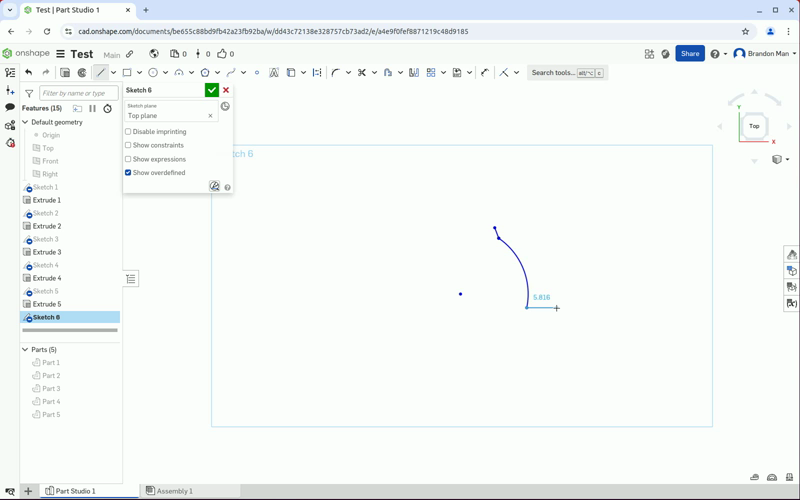
mouse_move(530, 317)
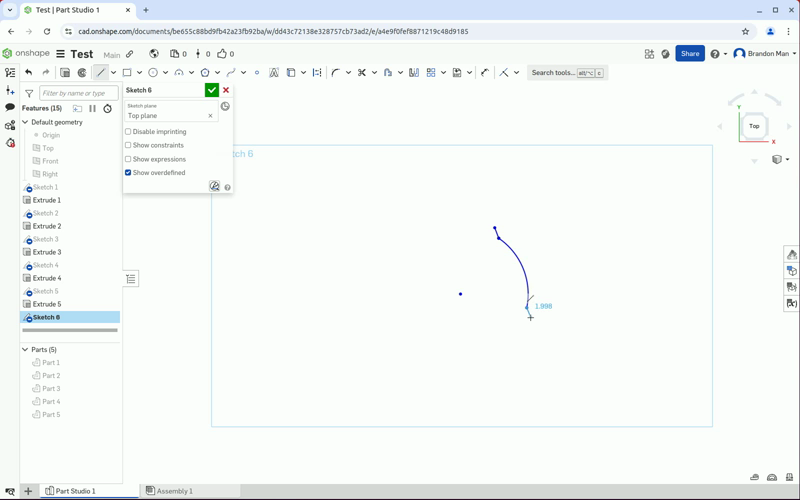
click(530, 317)
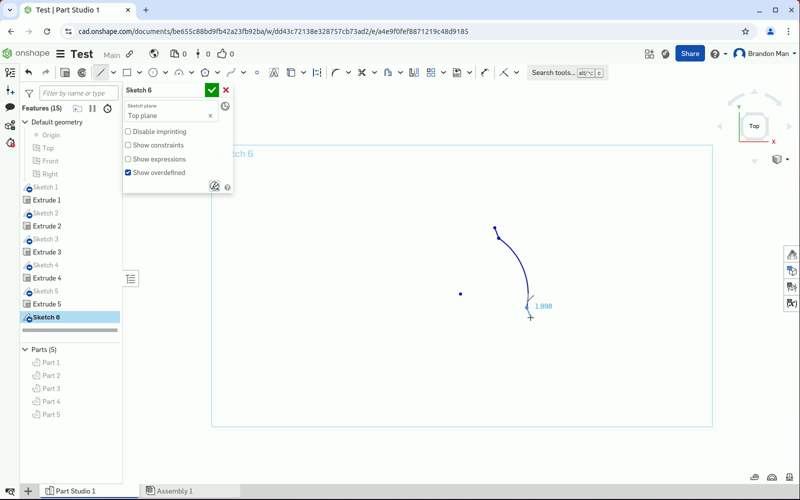
key_up(shift)
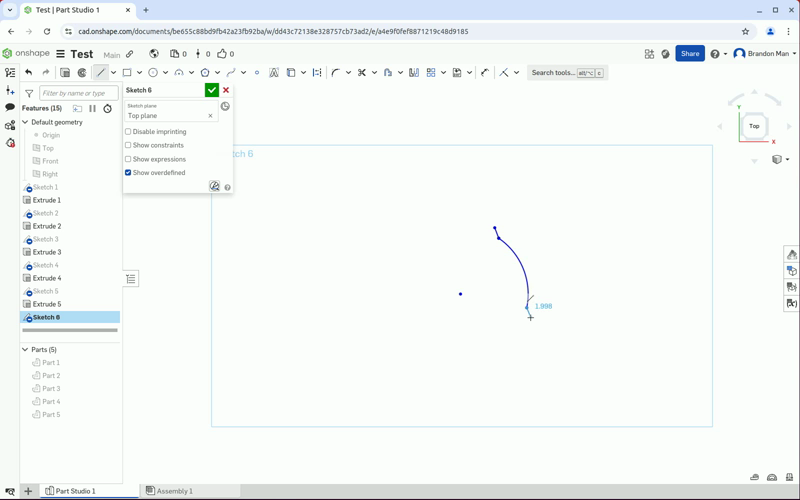
key_down(shift)
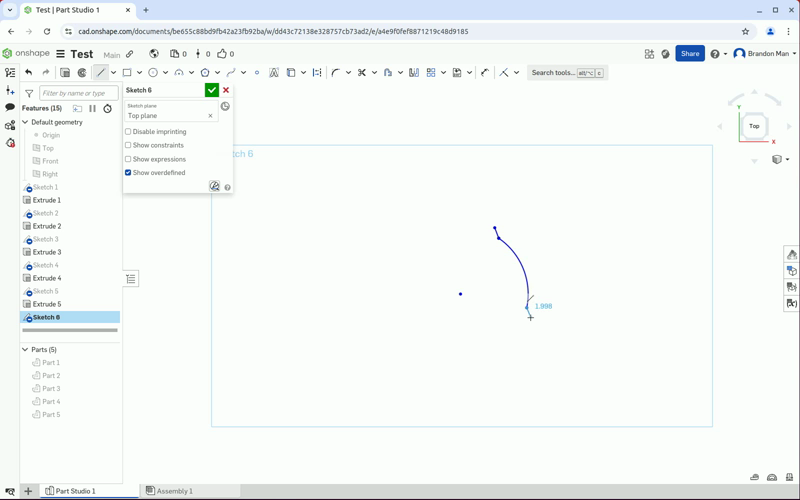
mouse_move(560, 317)
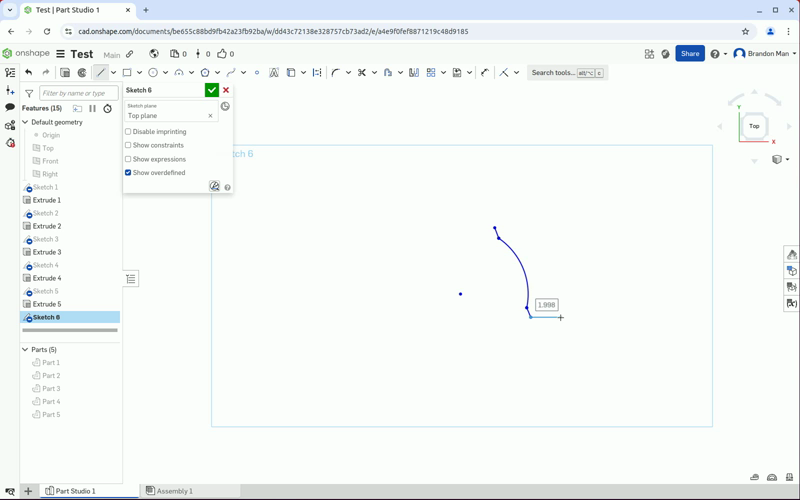
mouse_move(559, 317)
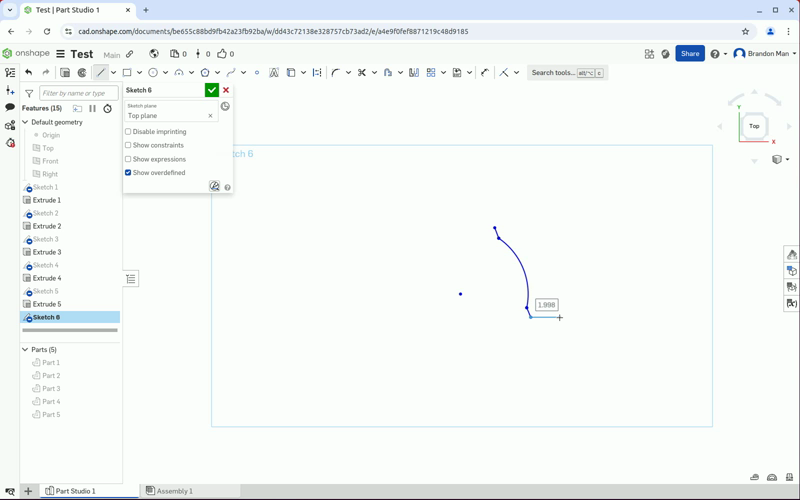
click(559, 317)
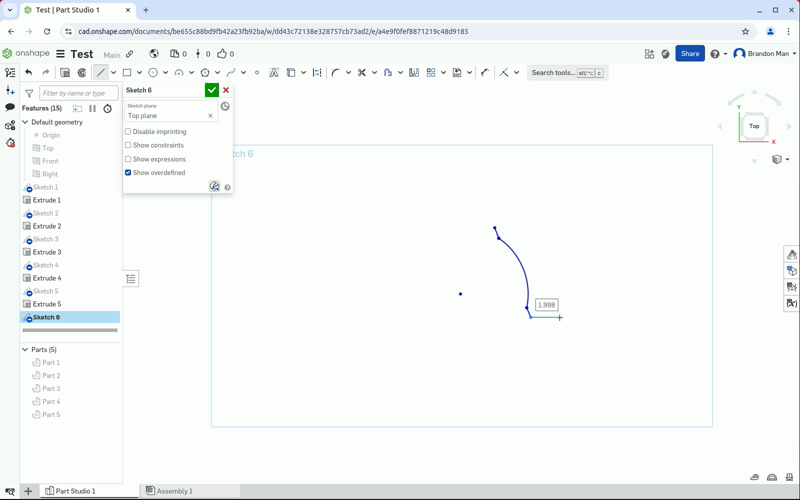
key_up(shift)
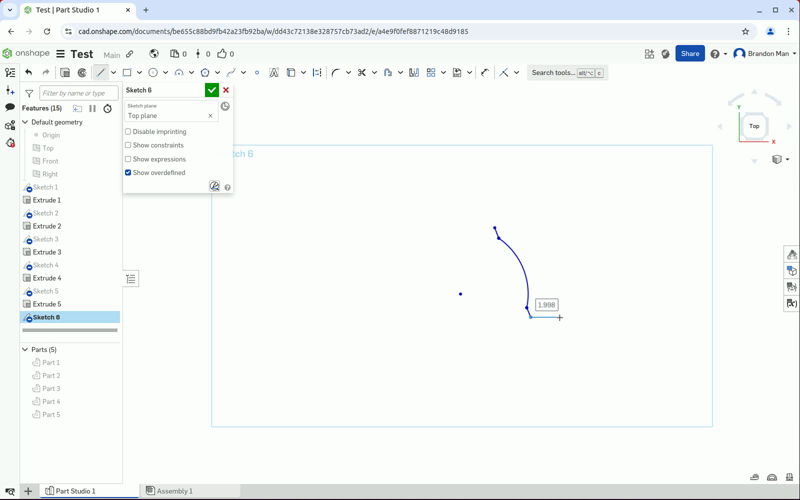
key_down(shift)
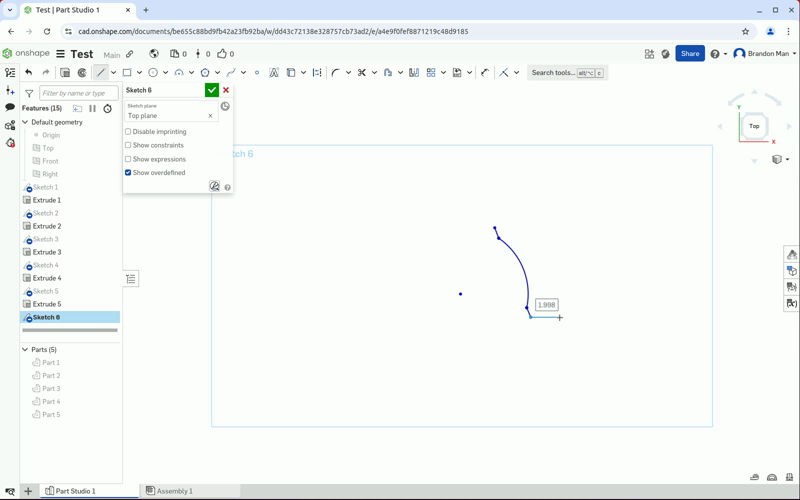
mouse_move(535, 192)
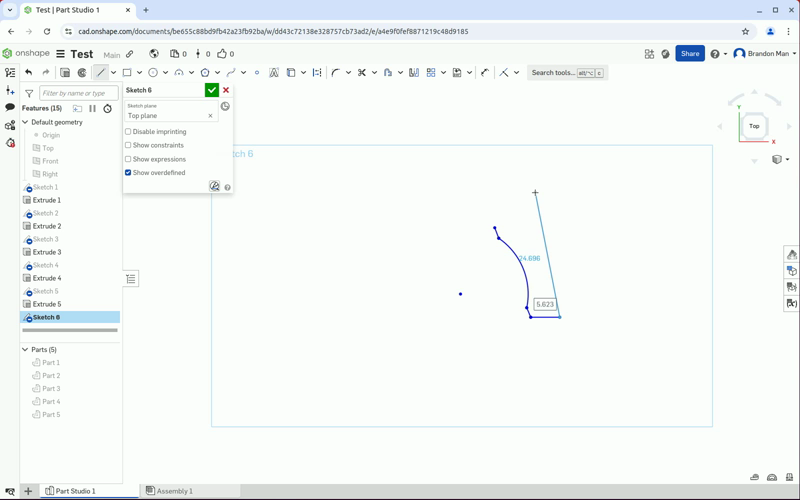
click(535, 192)
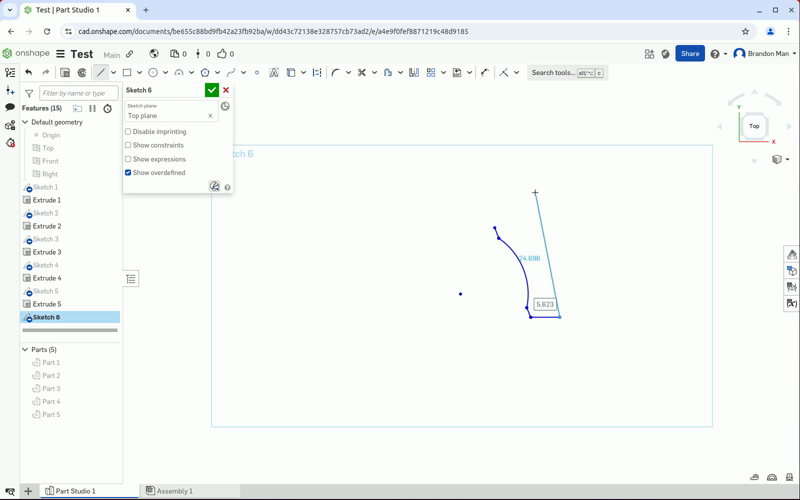
key_up(shift)
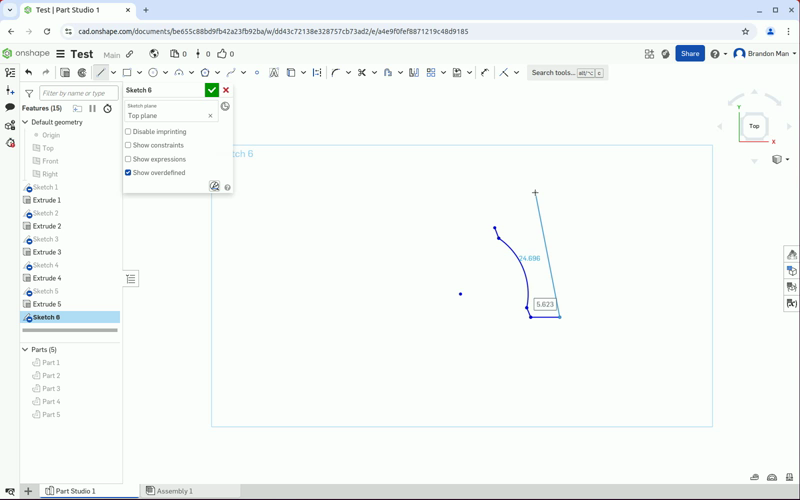
mouse_move(565, 192)
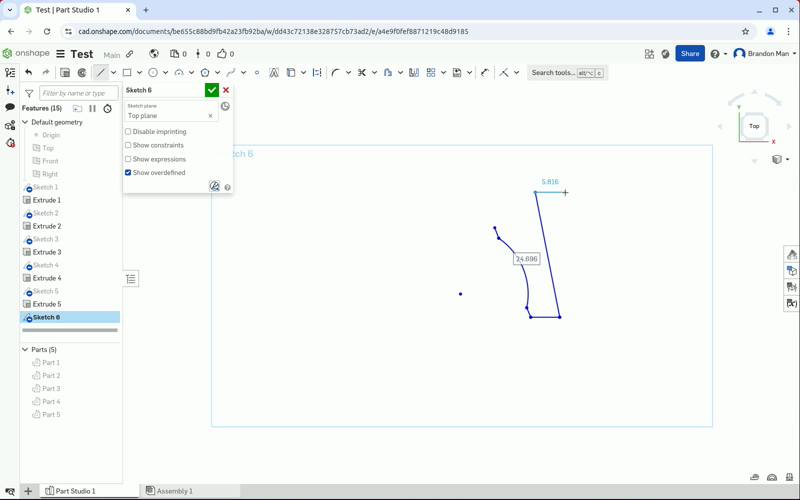
key_down(shift)
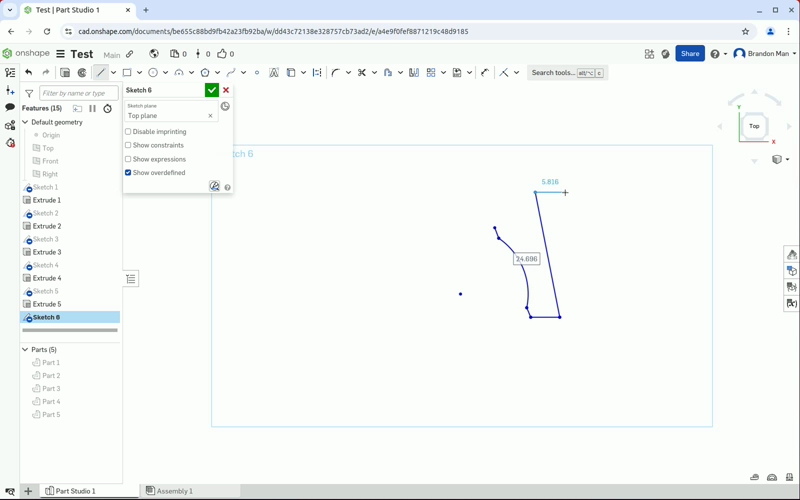
mouse_move(494, 227)
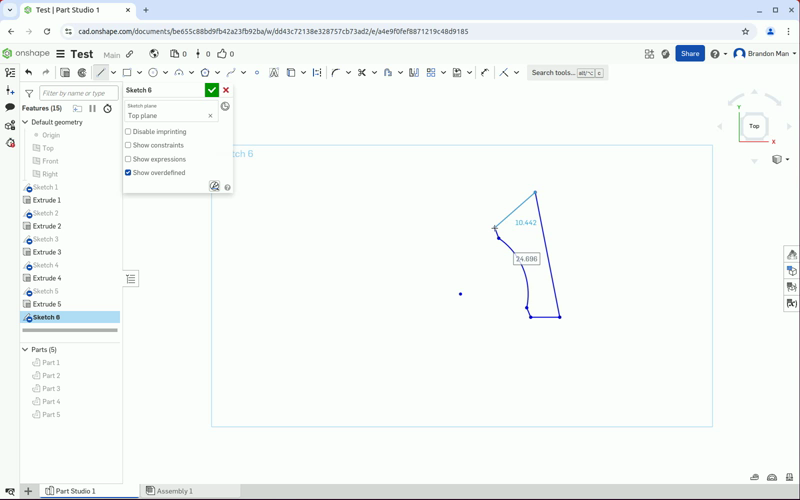
key_up(shift)
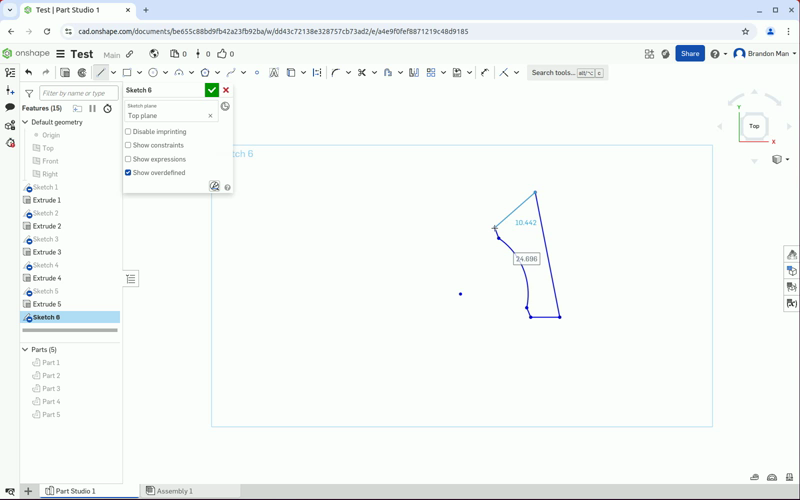
click(494, 227)
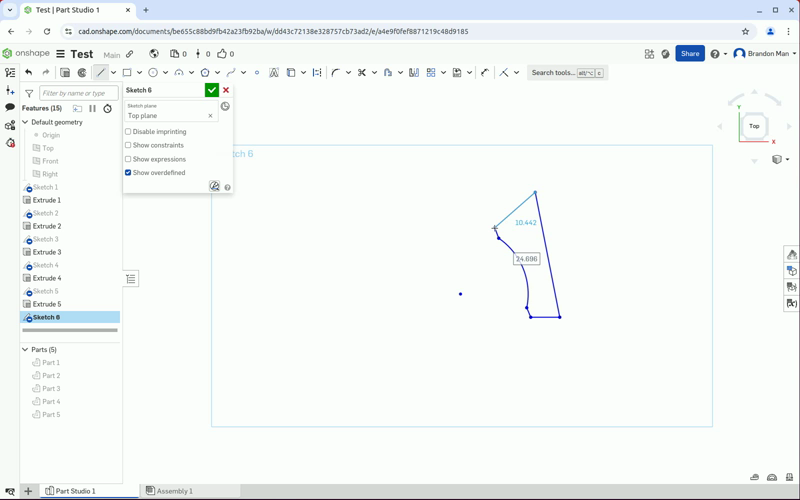
key(esc)
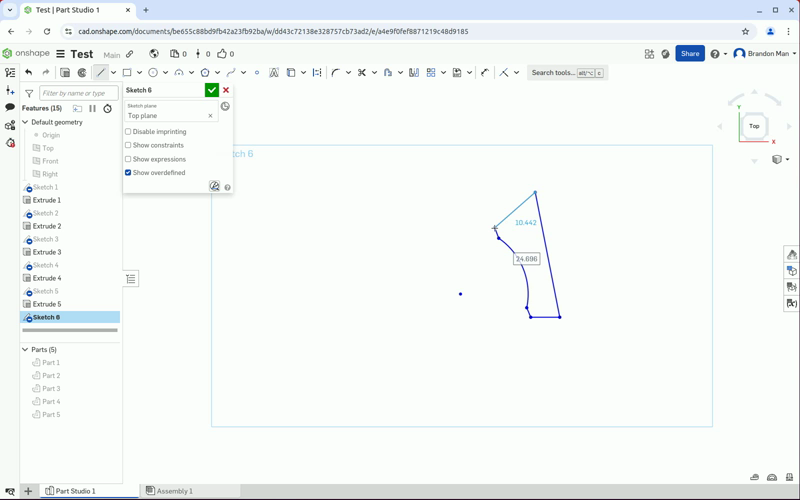
mouse_move(507, 235)
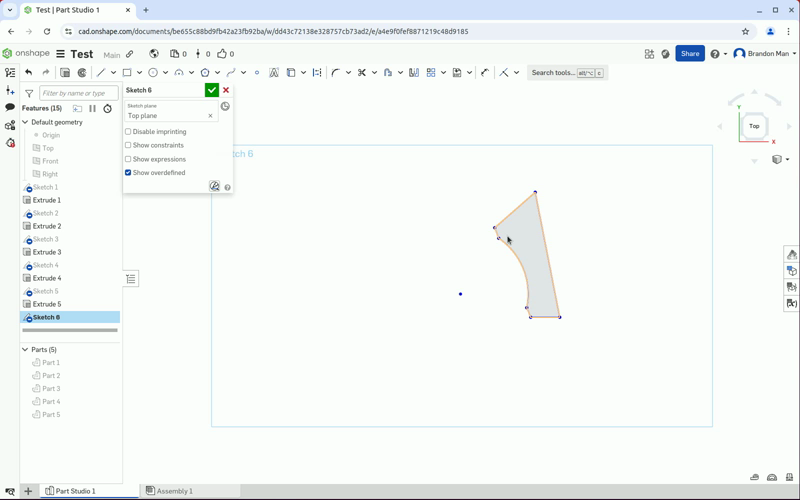
click(507, 235)
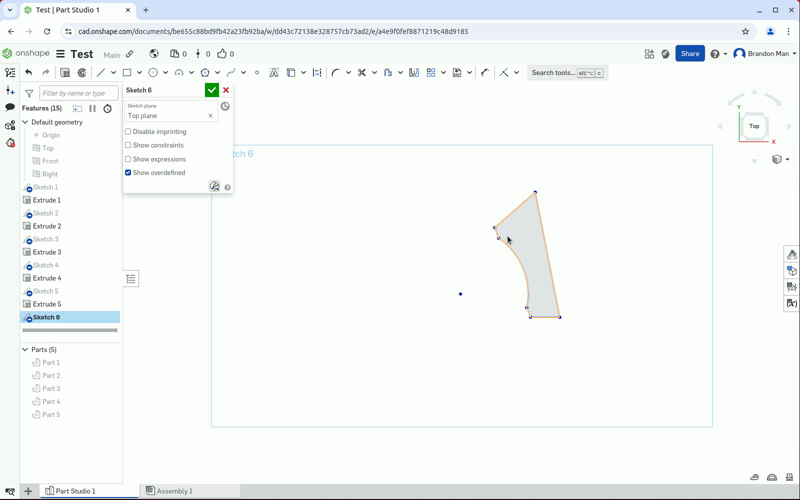
mouse_move(73, 352)
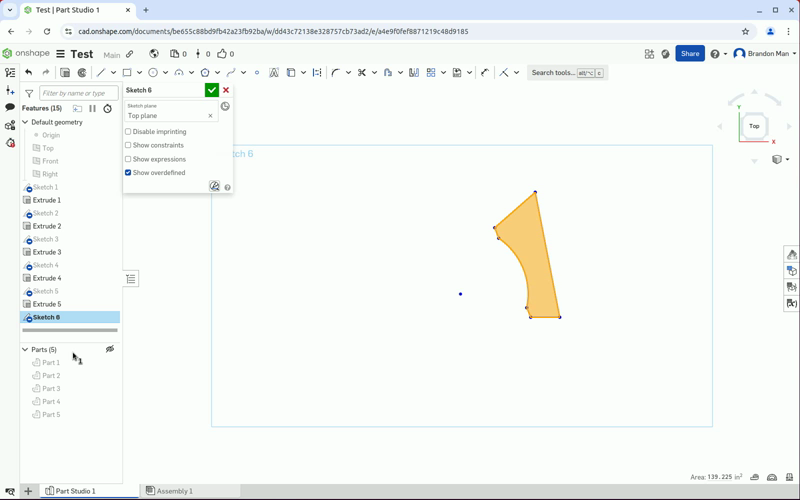
key(shift+y)
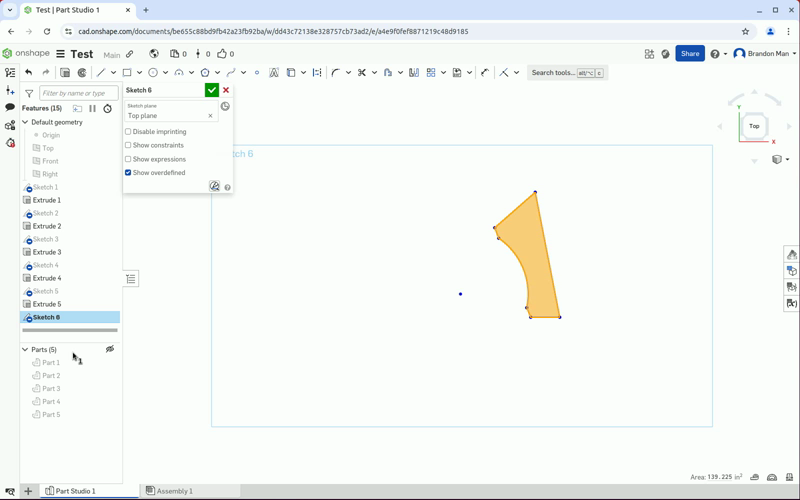
key(shift+e)
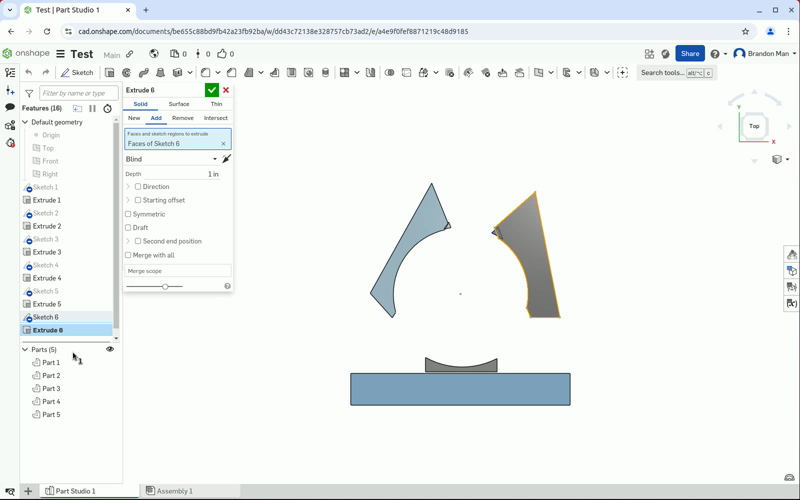
mouse_move(143, 106)
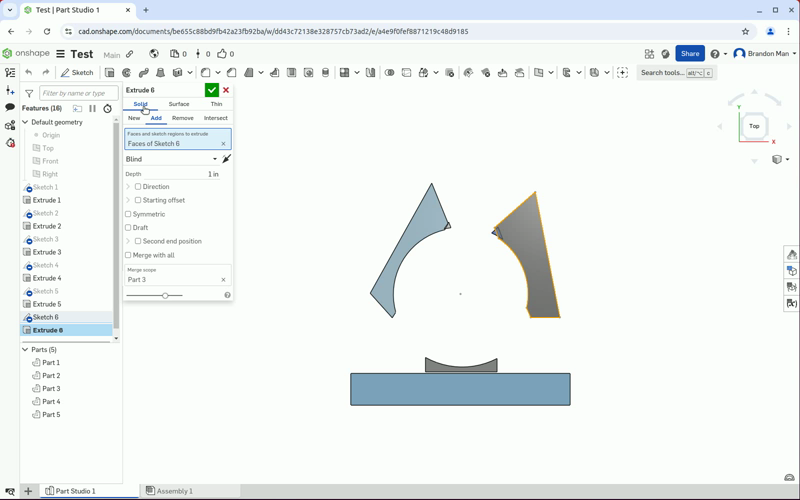
click(143, 106)
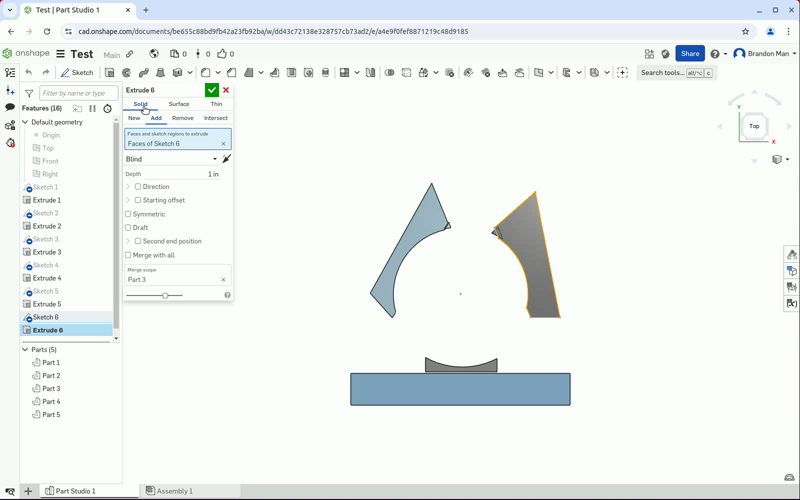
mouse_move(137, 120)
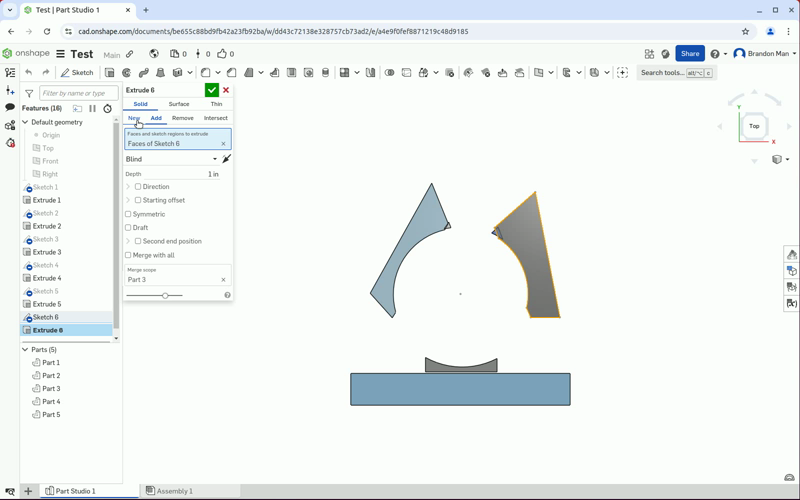
click(137, 120)
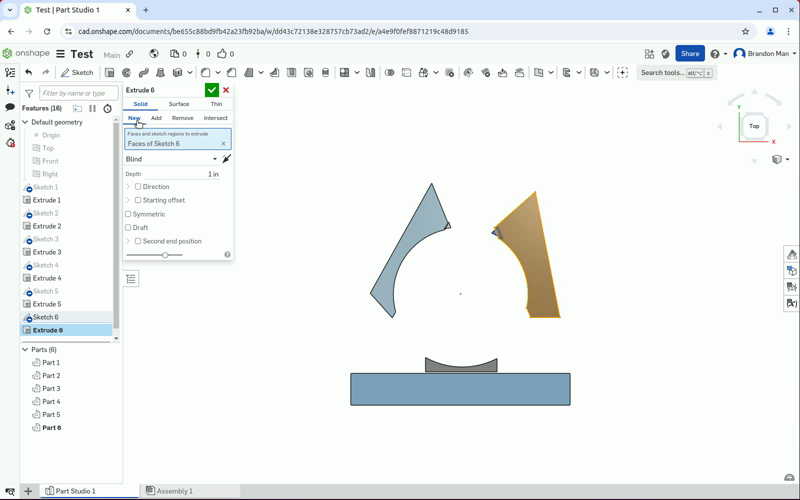
key(tab, 4)
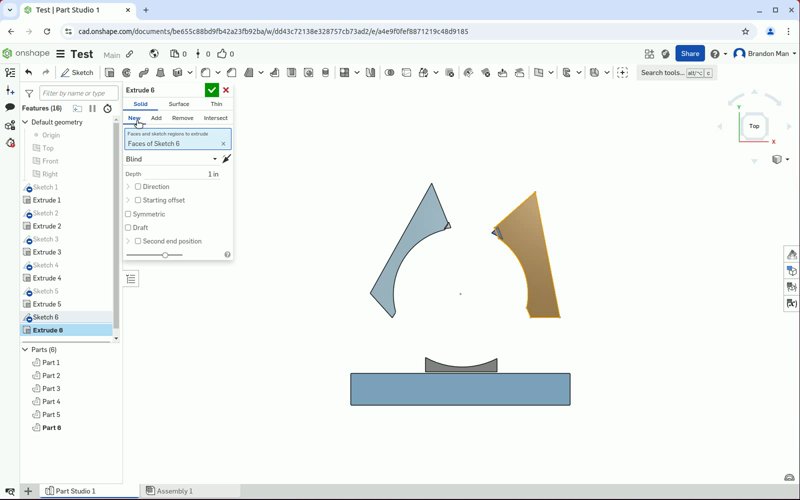
text(38.996)
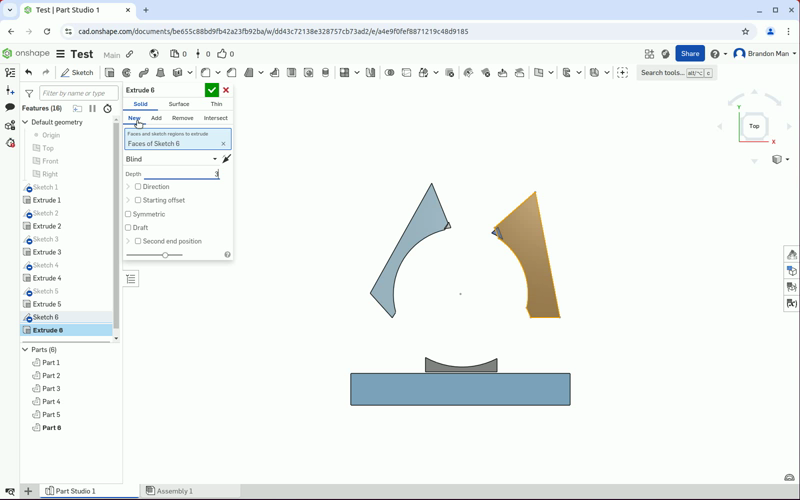
key(tab, 3)
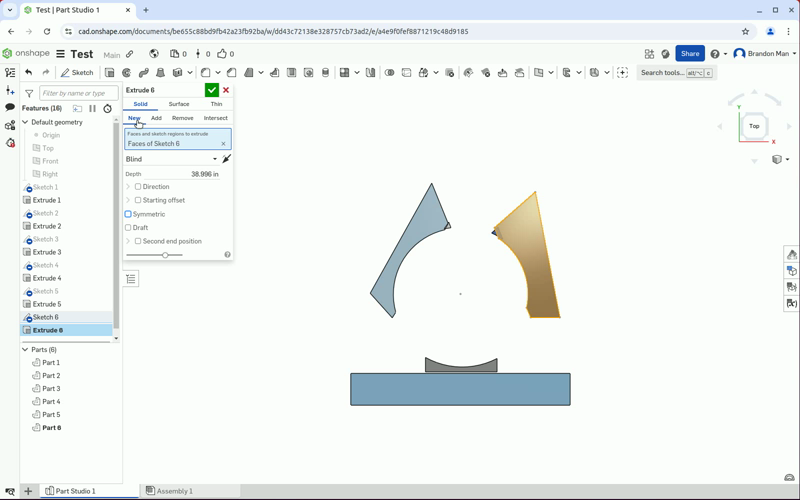
key(space)
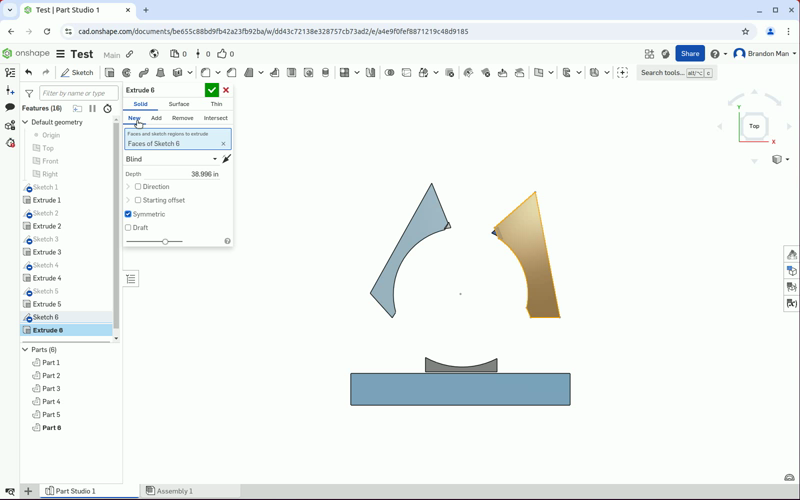
key(enter)
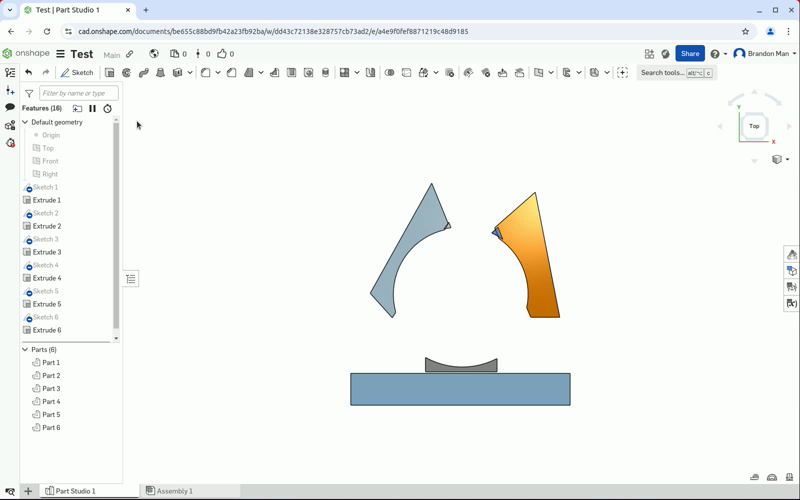
key(shift+h)
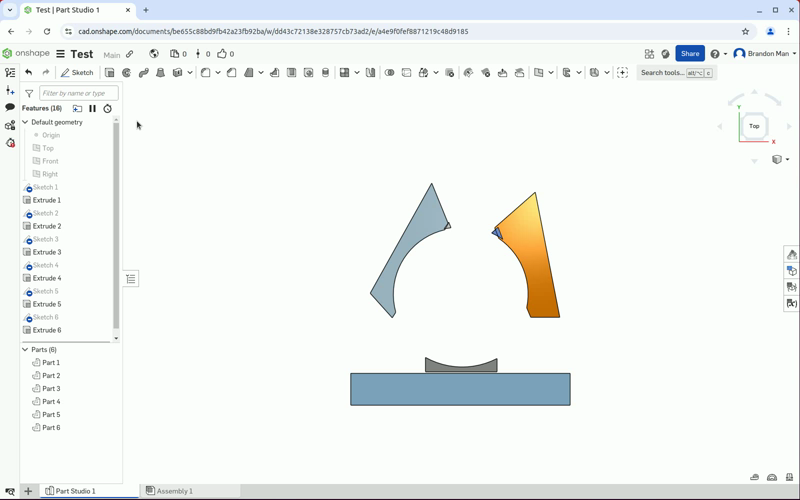
key(shift+h)
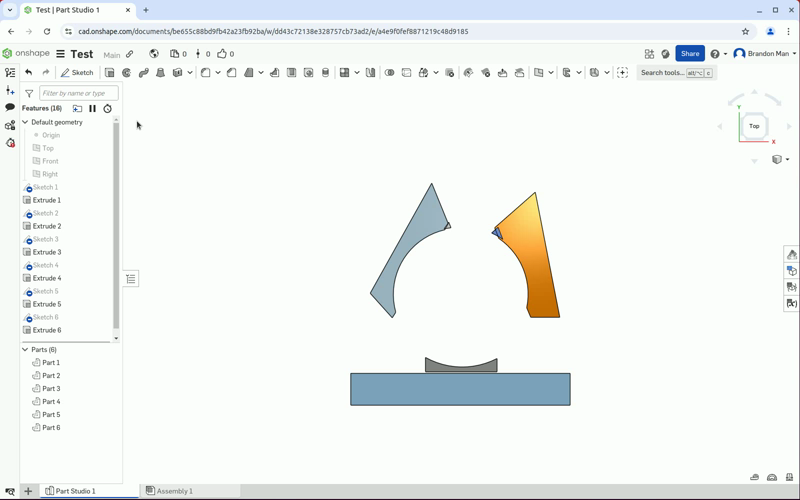
mouse_move(69, 189)
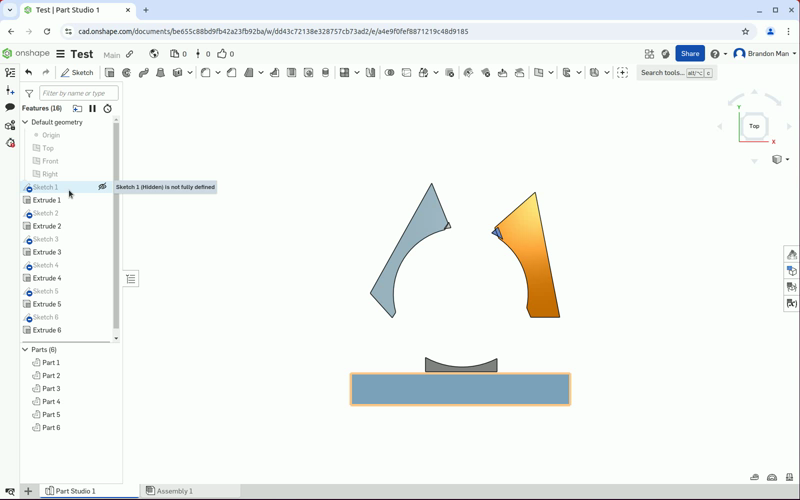
click(69, 189)
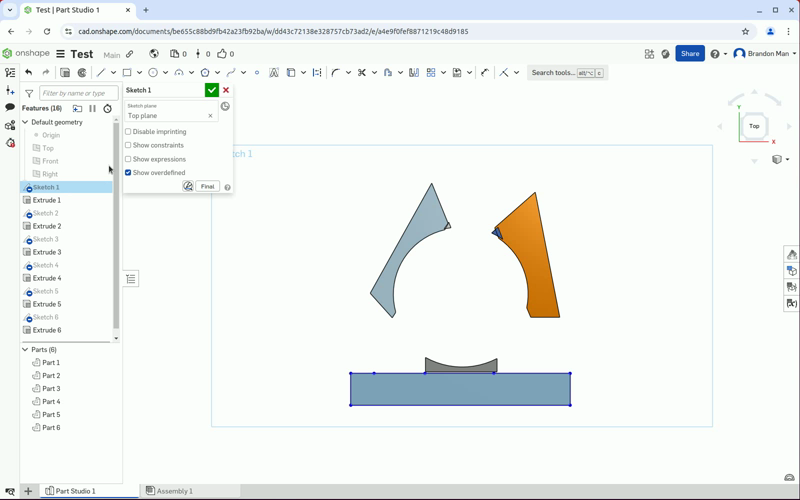
mouse_move(229, 92)
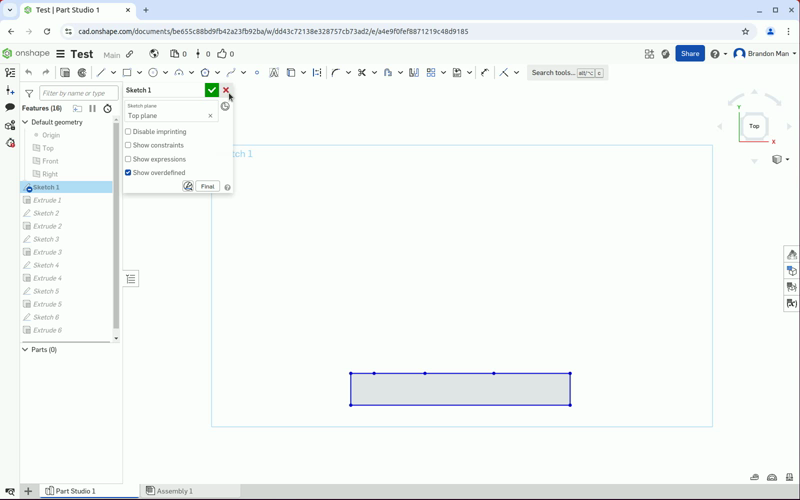
click(229, 92)
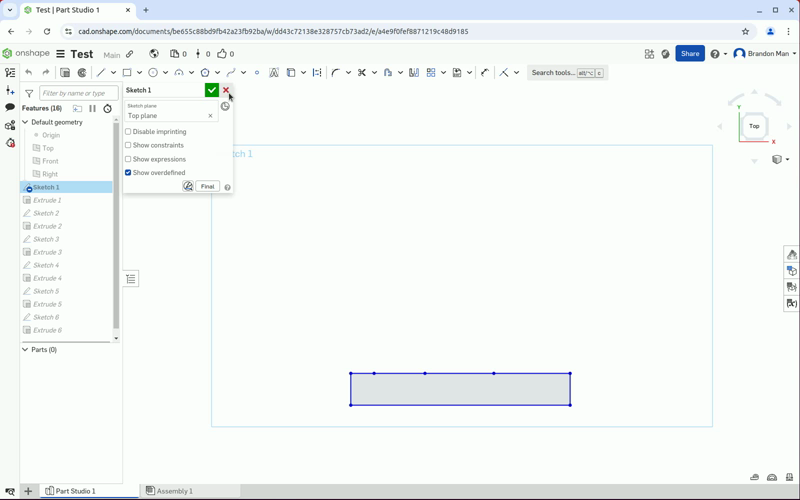
key(shift+s)
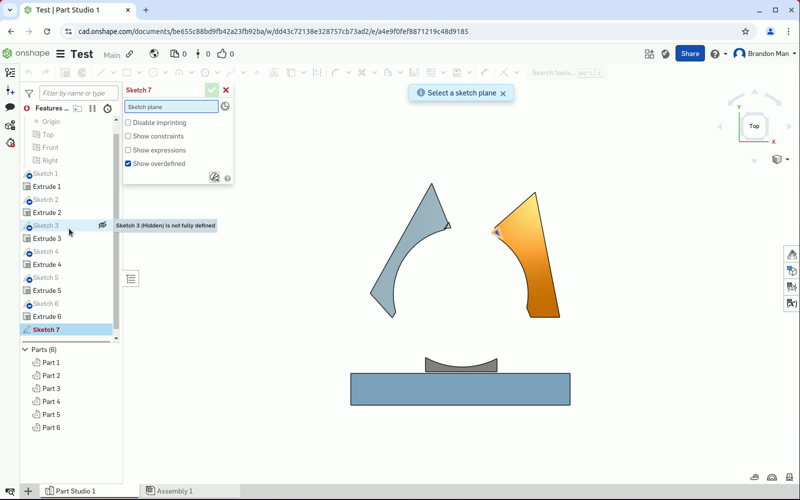
scroll(3)
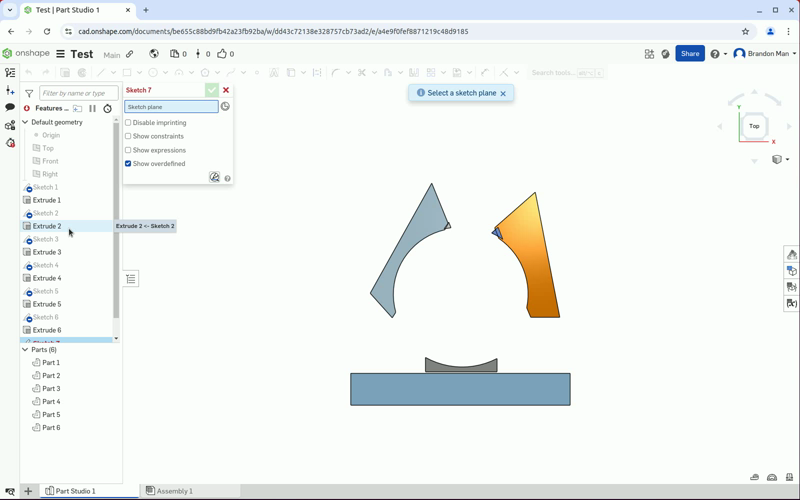
mouse_move(69, 150)
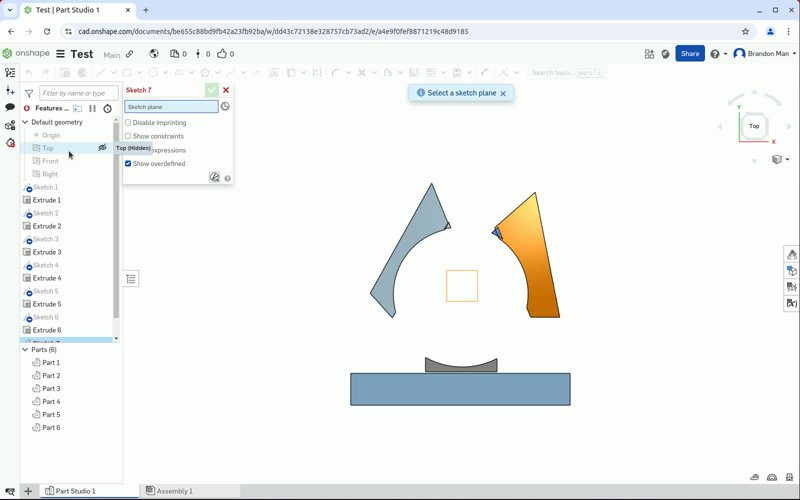
click(69, 150)
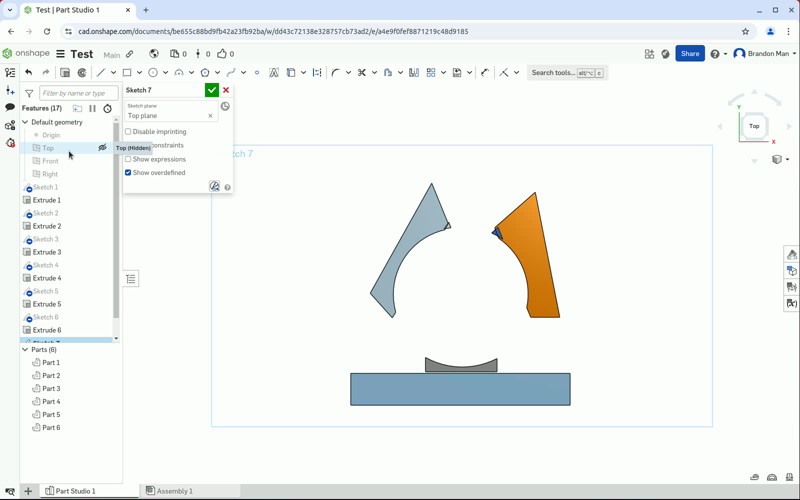
mouse_move(73, 352)
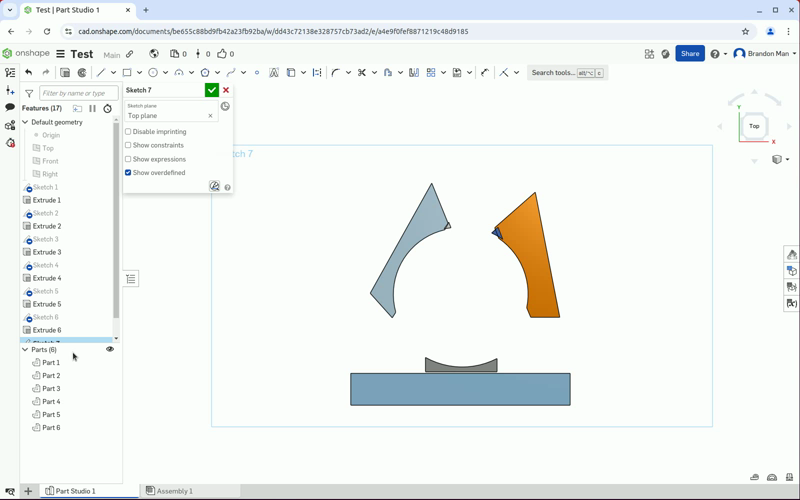
key(y)
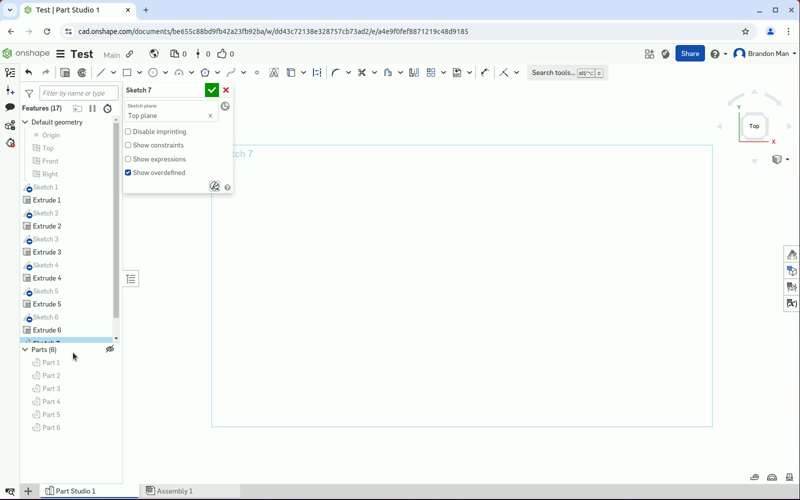
key(c)
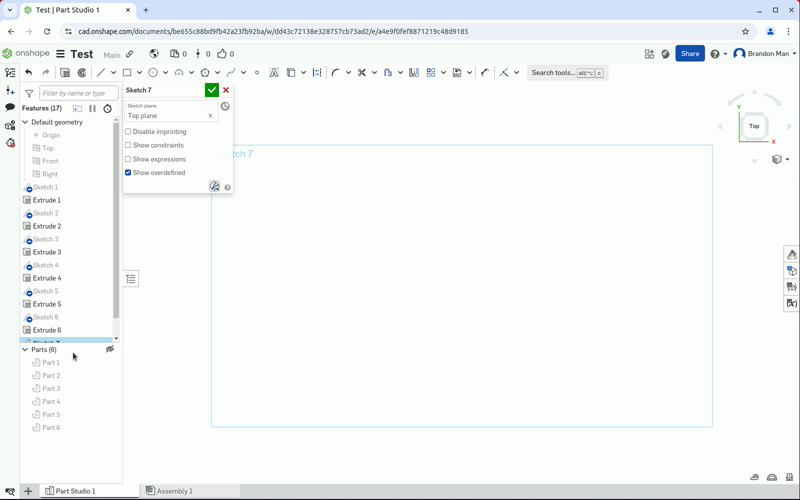
key_down(shift)
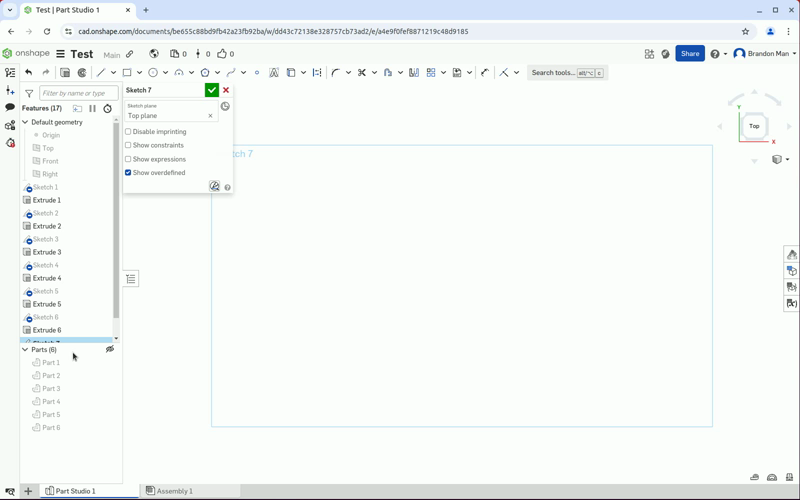
mouse_move(461, 293)
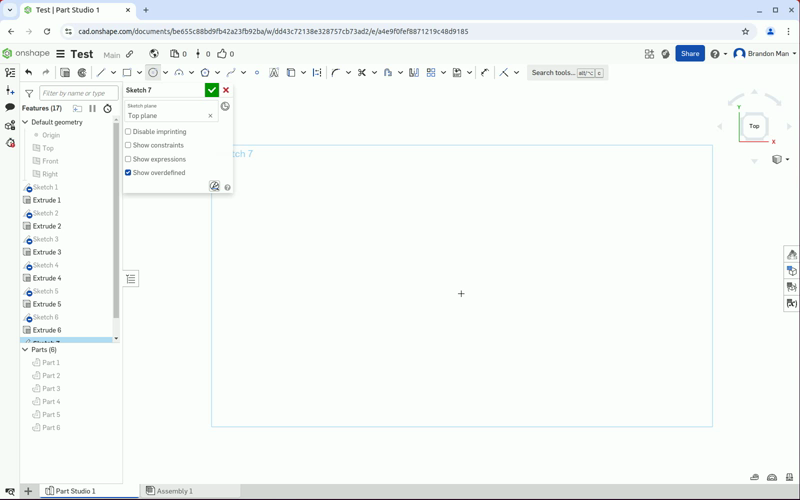
click(461, 293)
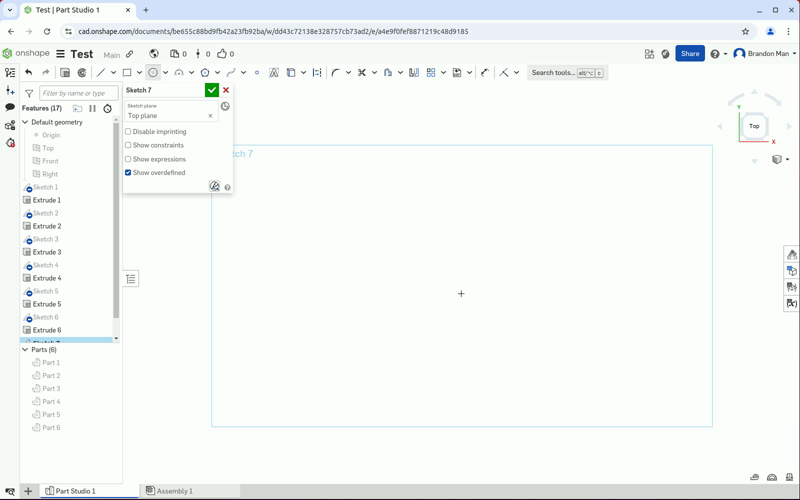
key_up(shift)
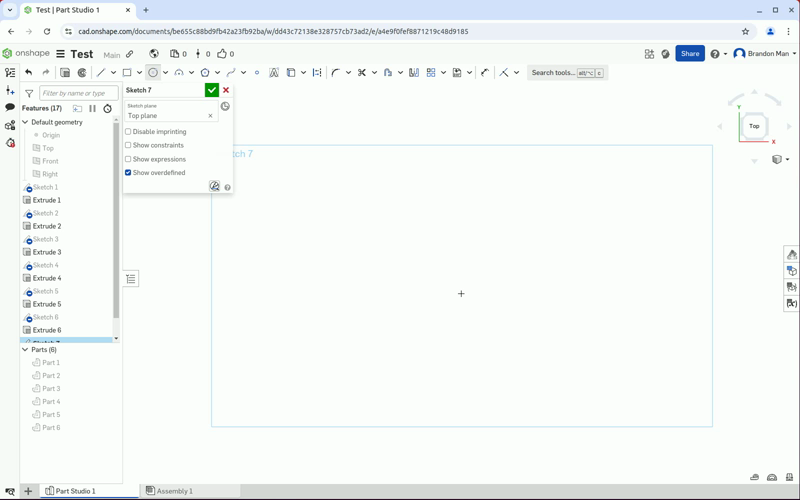
mouse_move(528, 293)
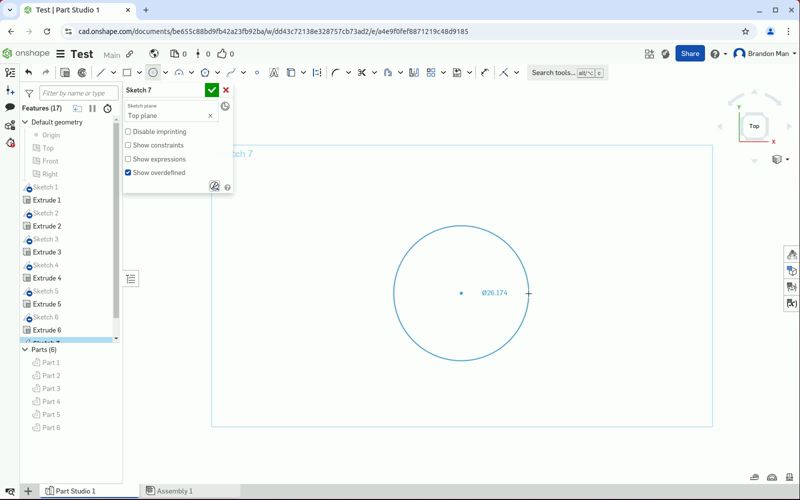
click(528, 293)
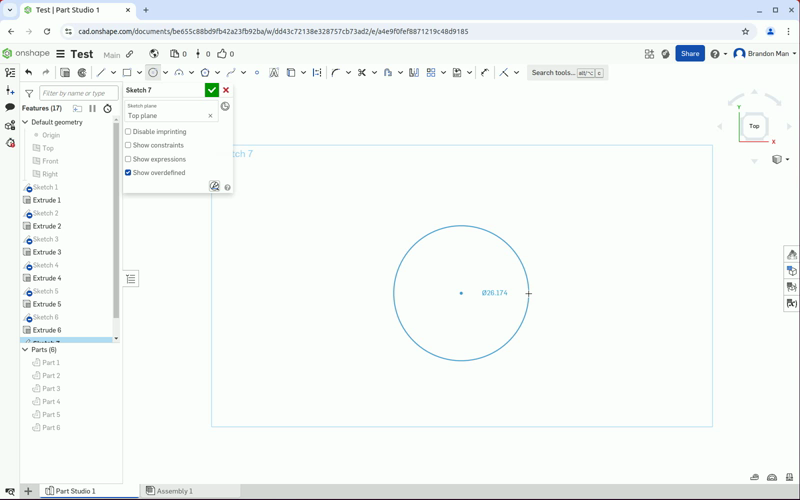
key(esc)
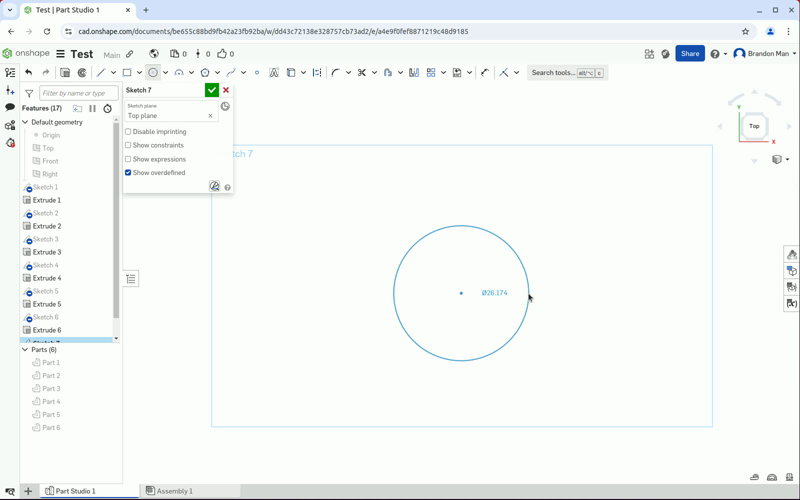
key(c)
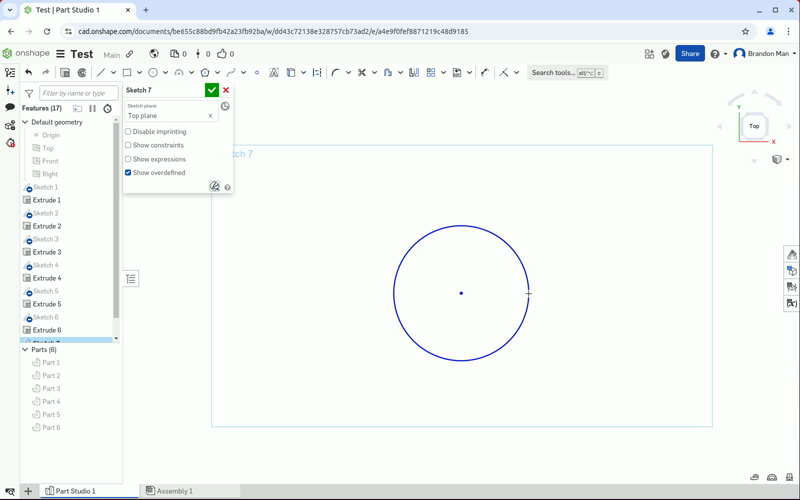
key_down(shift)
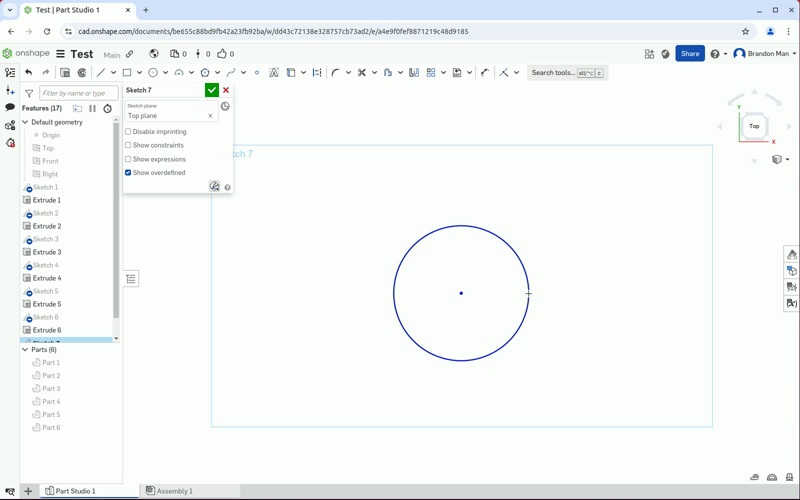
mouse_move(443, 266)
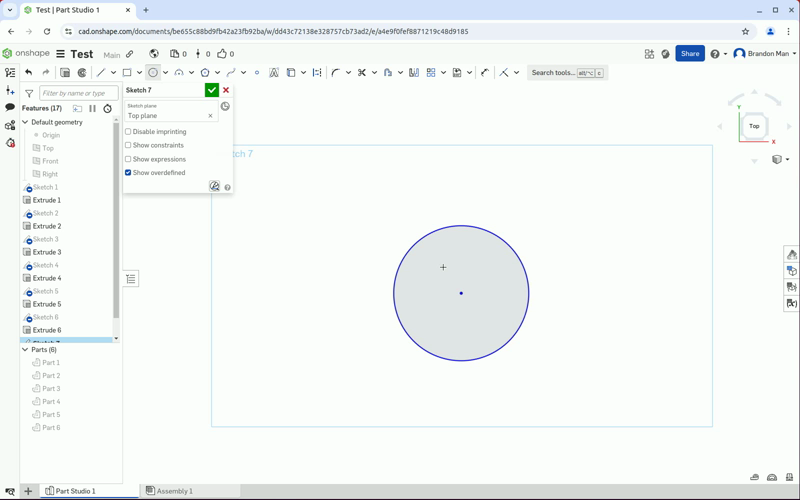
click(443, 266)
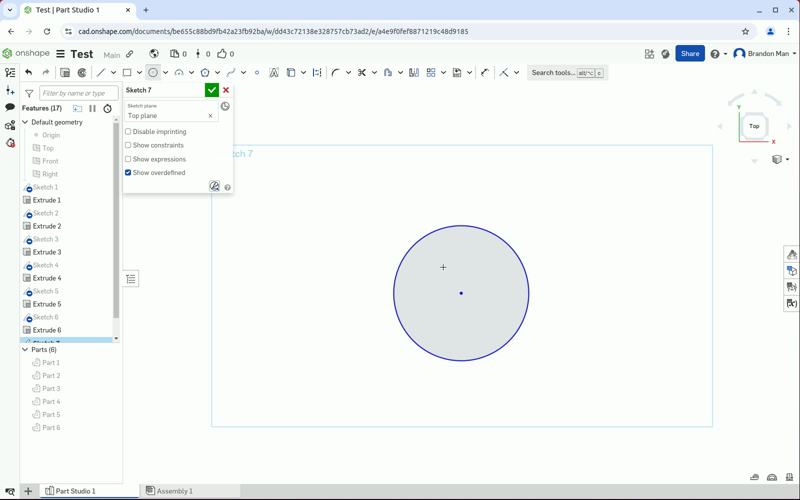
key_up(shift)
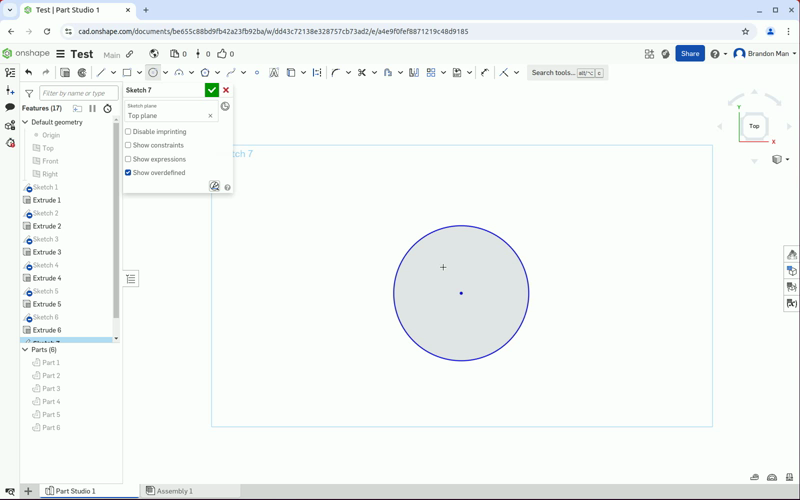
mouse_move(462, 266)
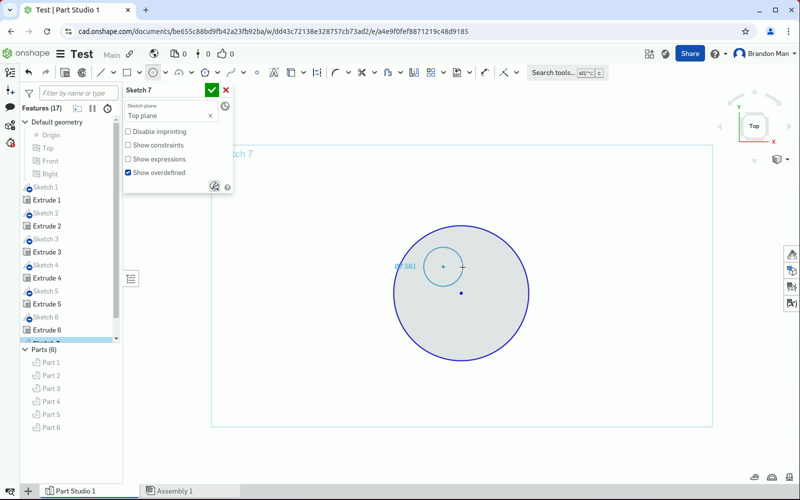
click(462, 266)
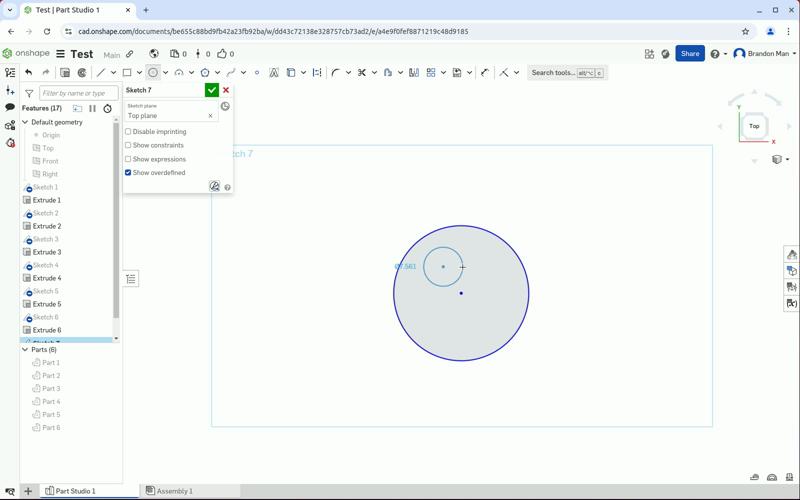
key(esc)
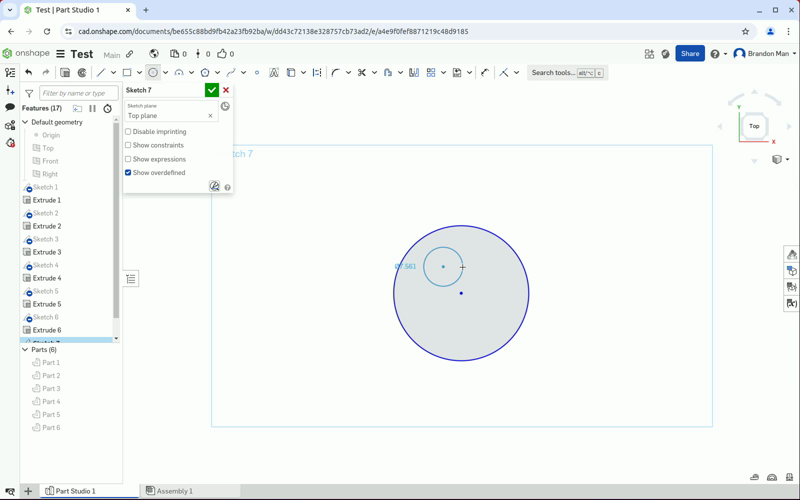
key(c)
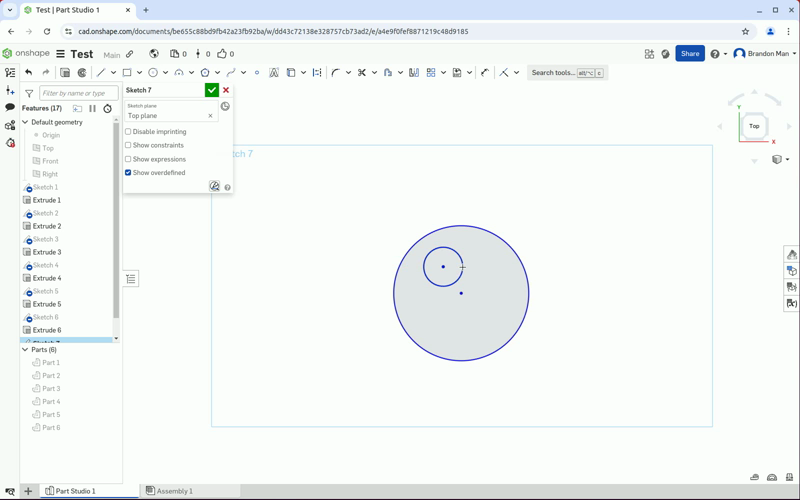
key_down(shift)
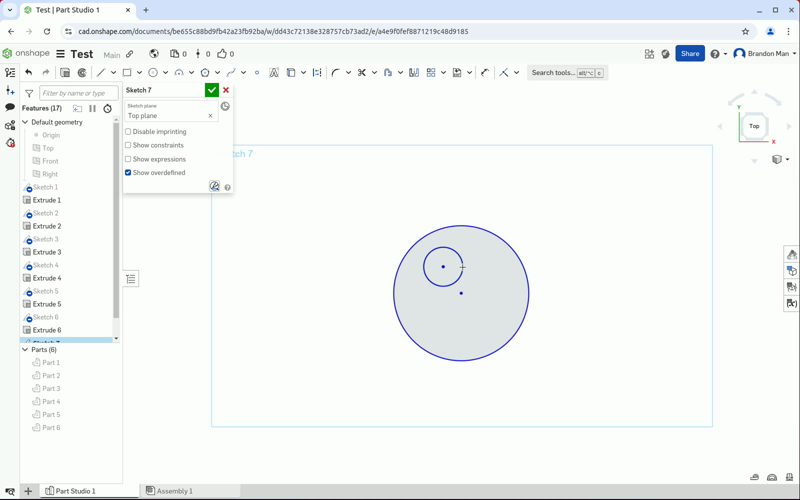
mouse_move(461, 303)
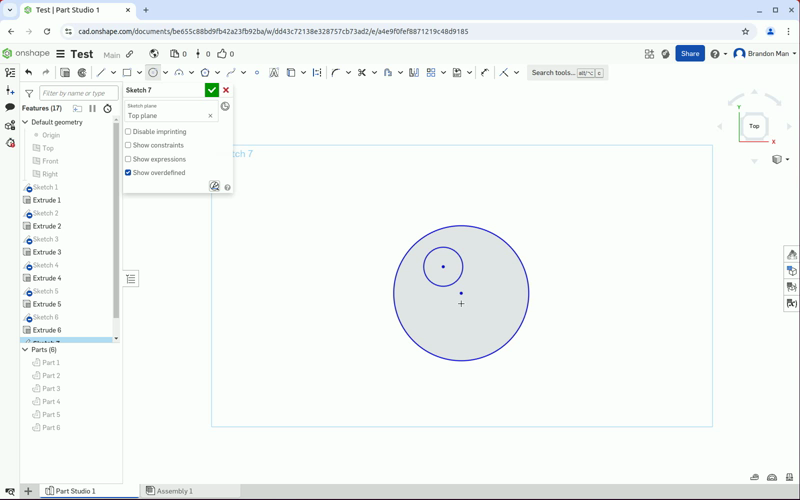
click(461, 303)
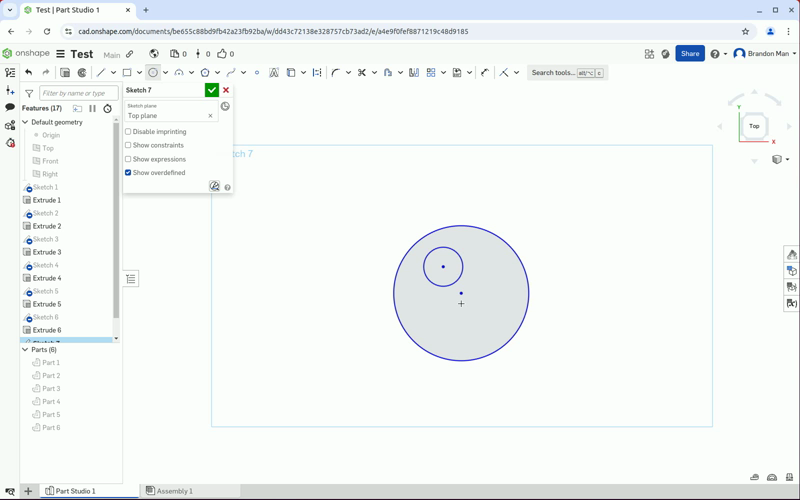
key_up(shift)
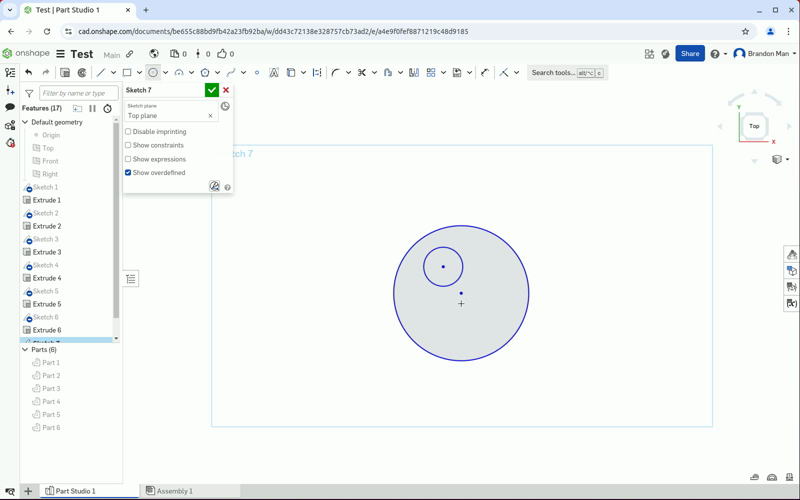
mouse_move(467, 303)
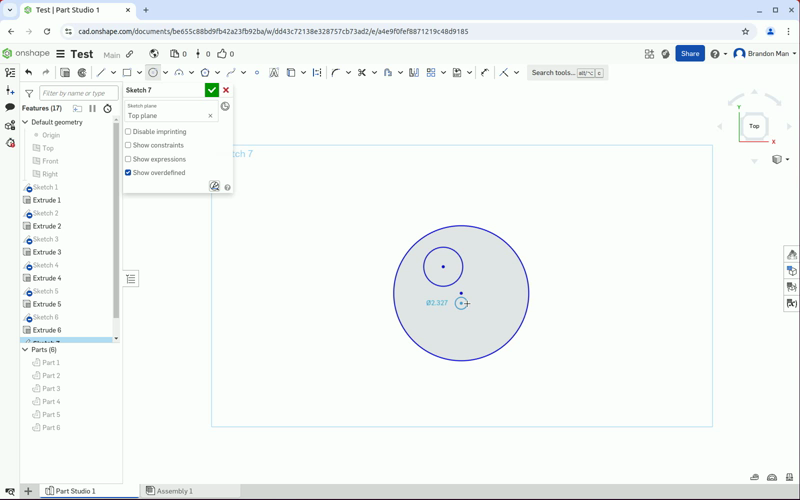
click(467, 303)
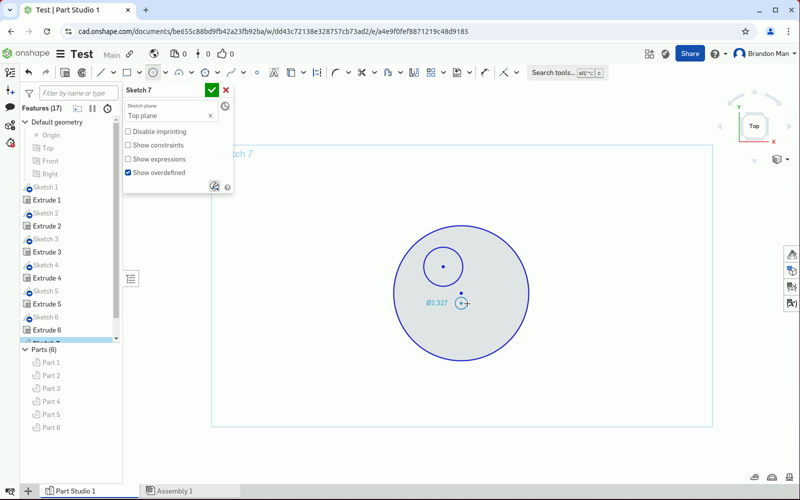
key(esc)
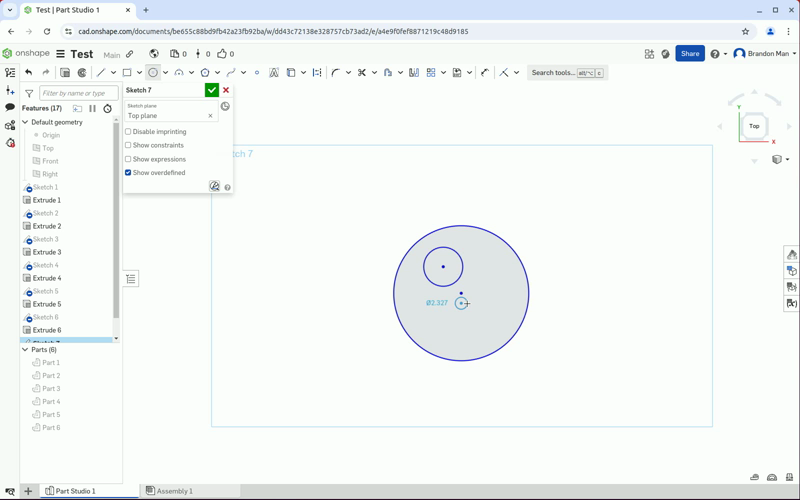
key(c)
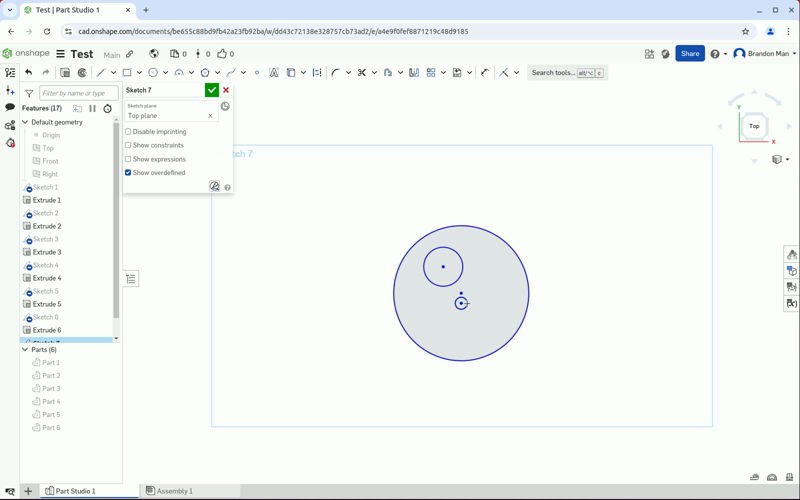
key_down(shift)
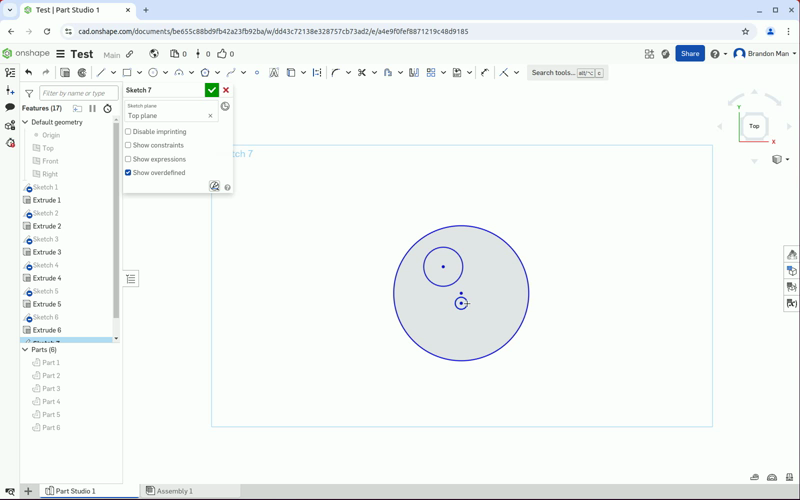
mouse_move(485, 268)
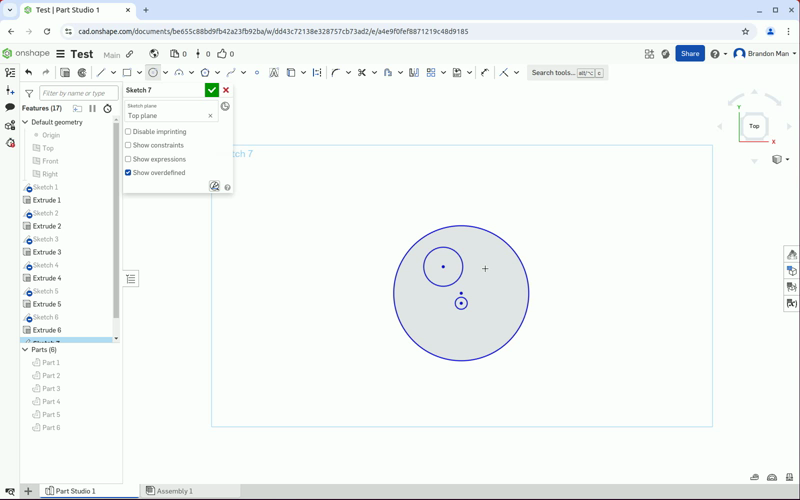
click(485, 268)
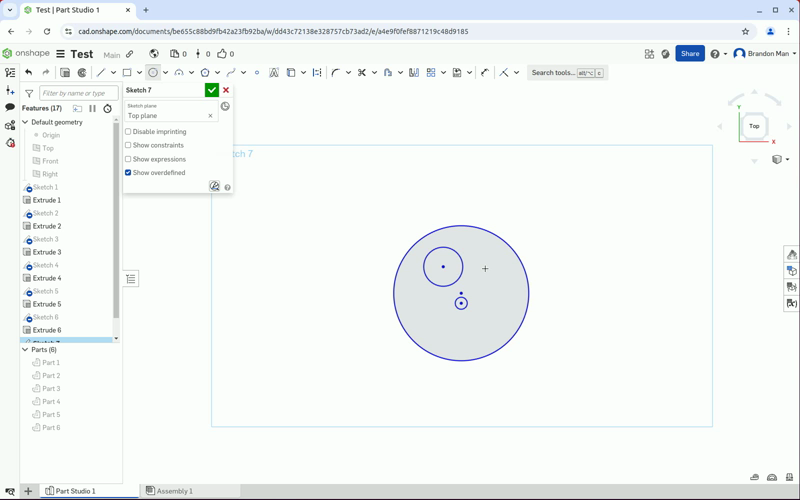
key_up(shift)
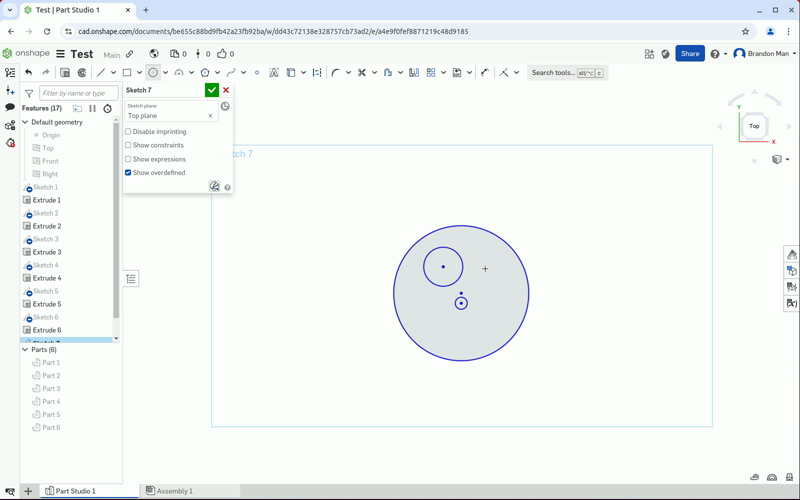
mouse_move(503, 268)
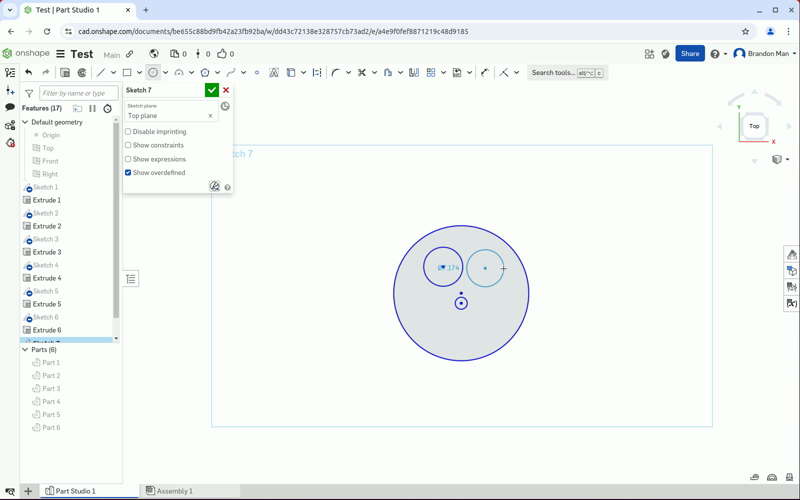
click(503, 268)
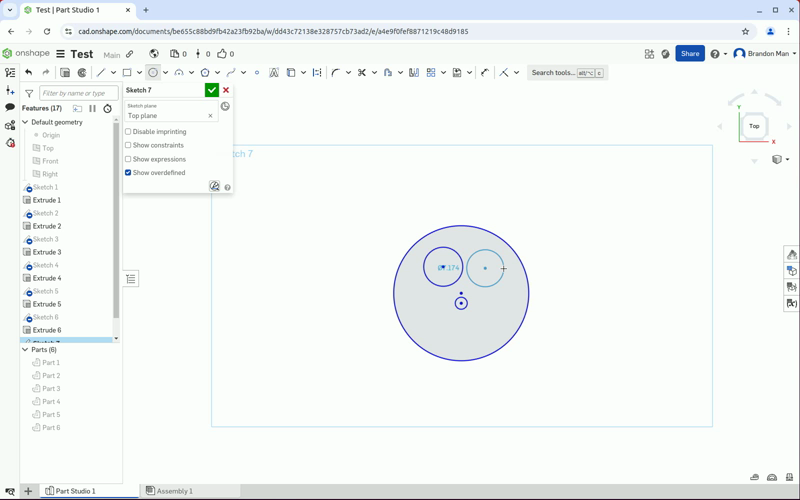
key(esc)
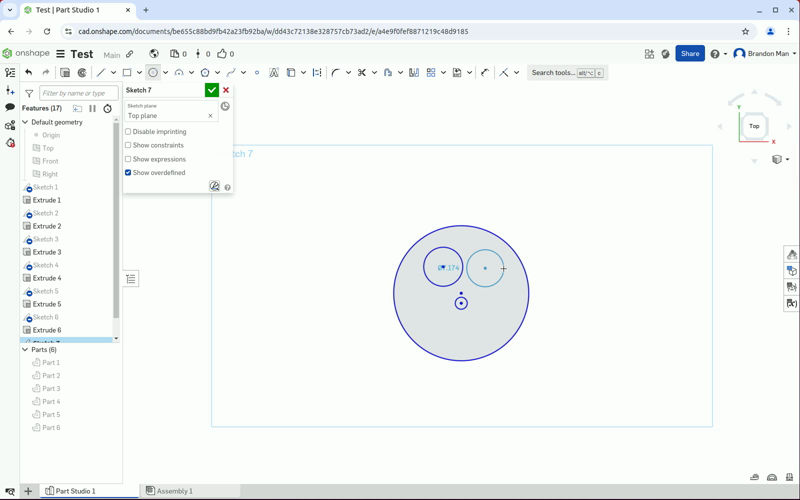
mouse_move(474, 316)
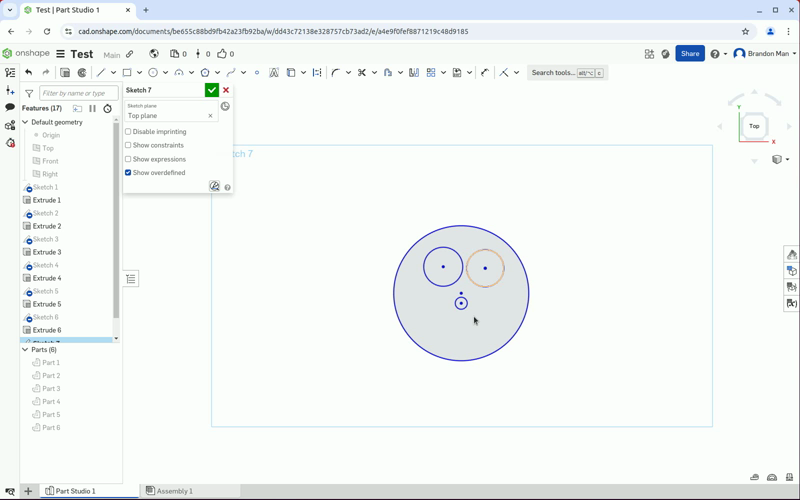
click(474, 316)
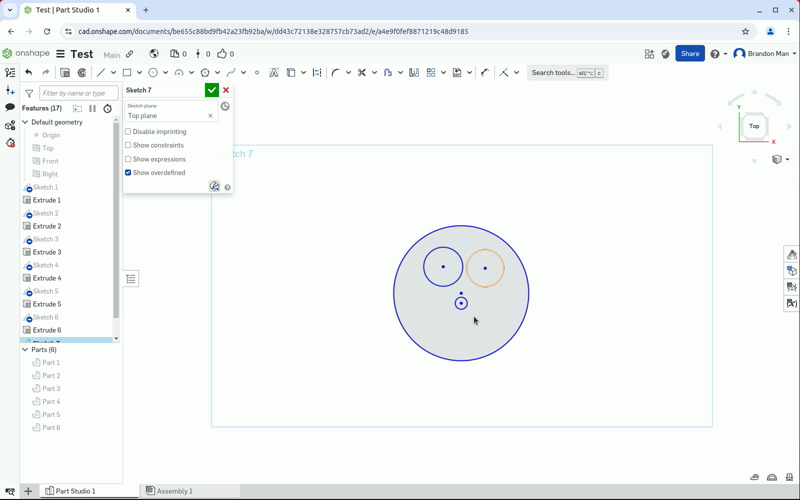
mouse_move(73, 352)
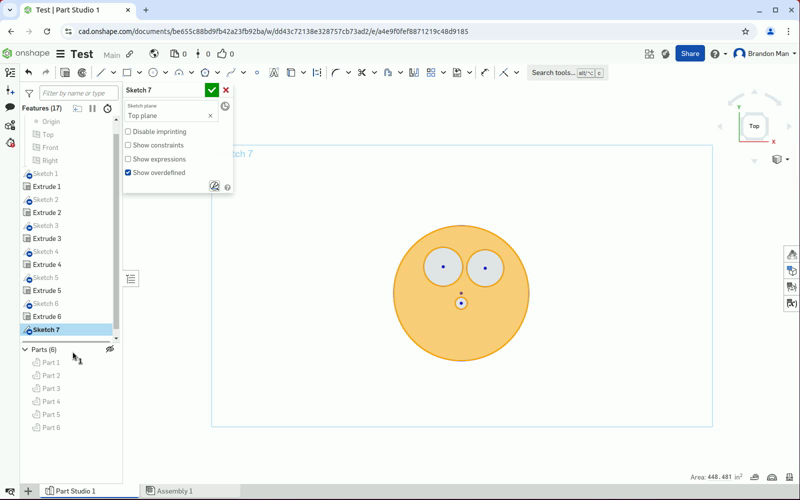
key(shift+y)
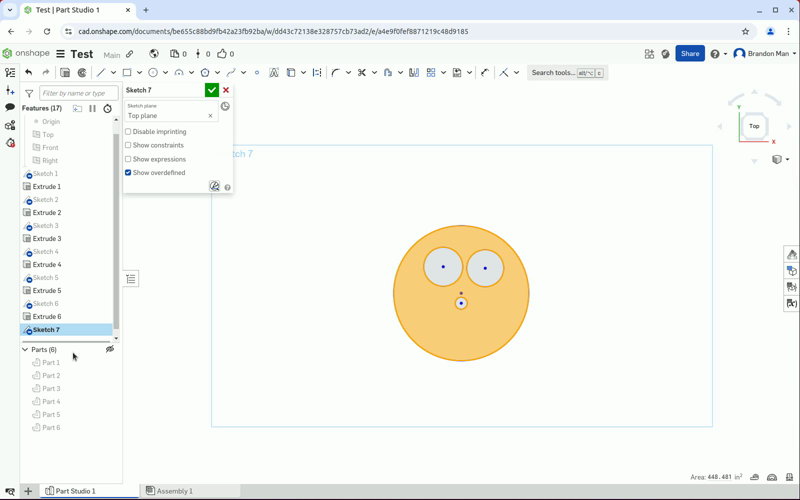
key(shift+e)
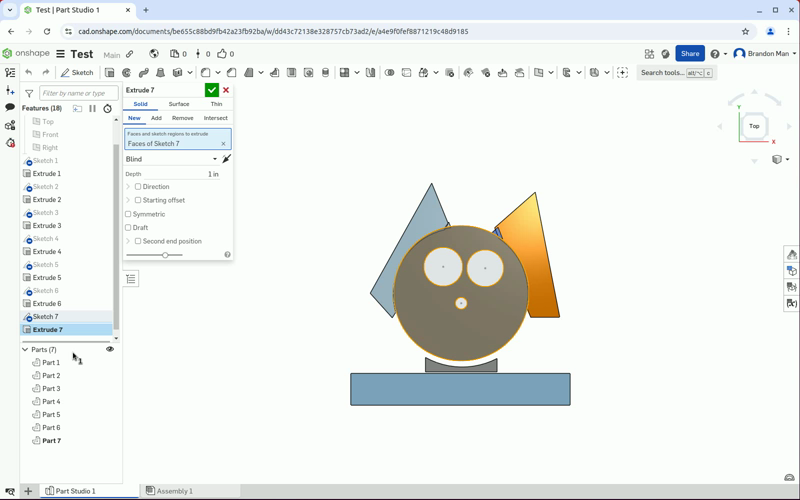
mouse_move(143, 106)
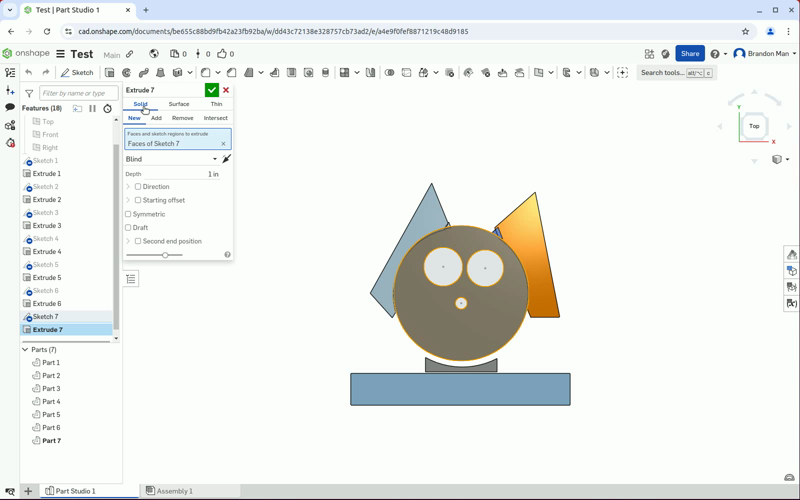
click(143, 106)
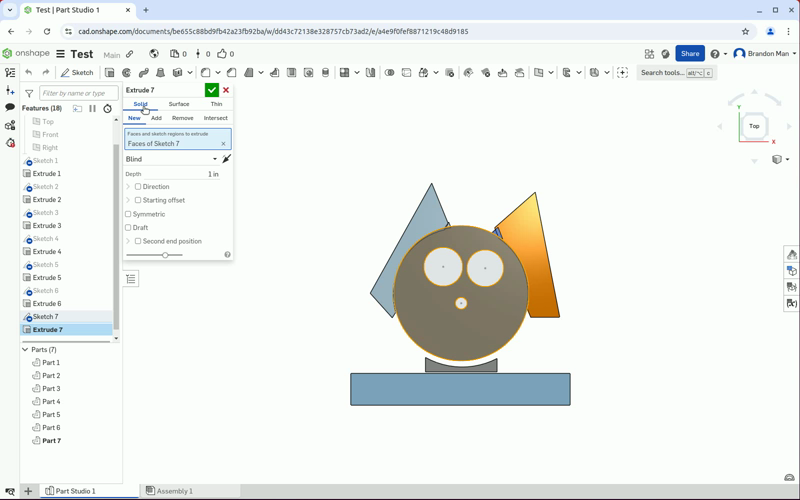
mouse_move(137, 120)
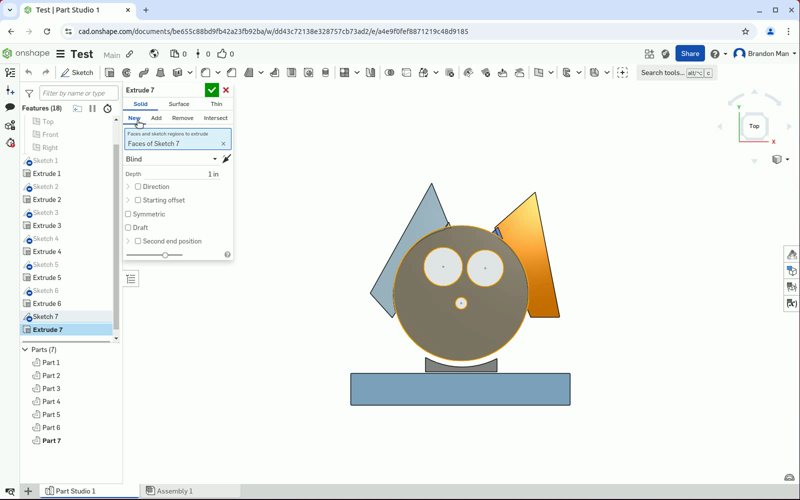
click(137, 120)
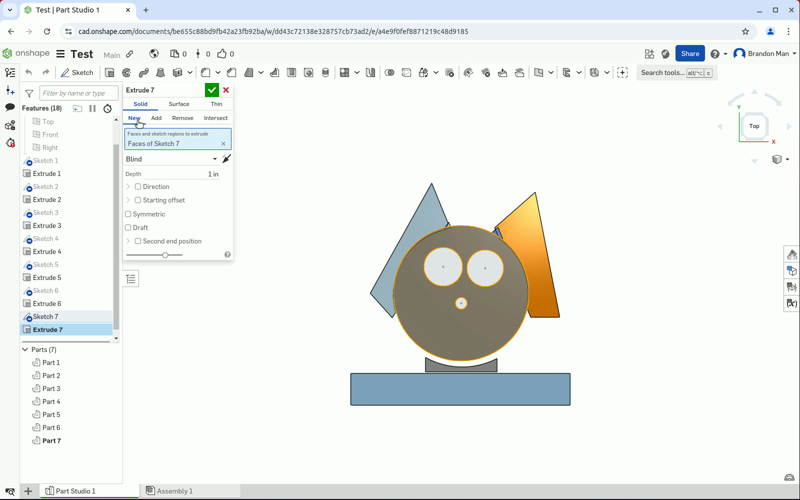
key(tab, 4)
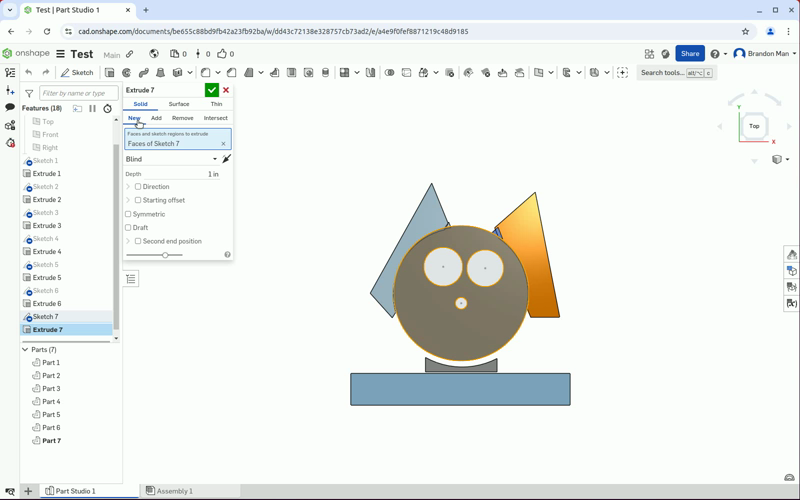
text(38.996)
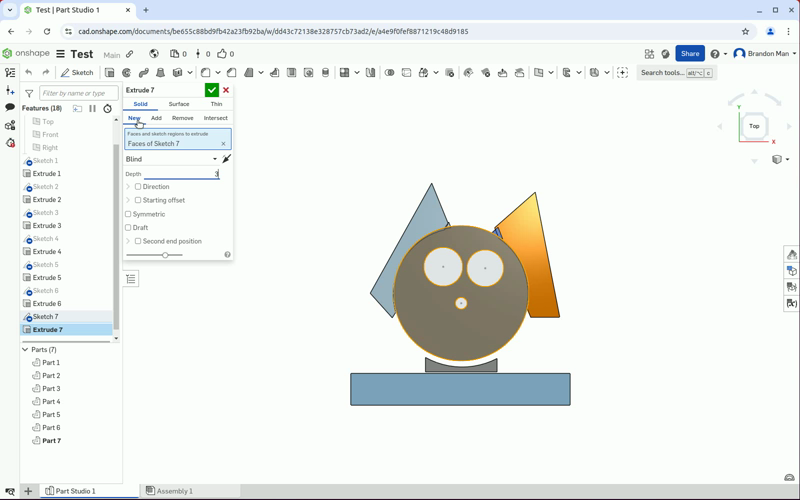
key(tab, 3)
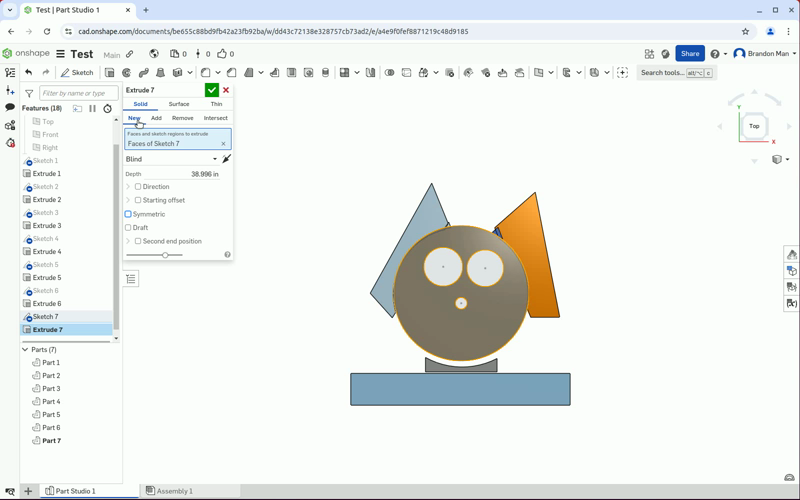
key(space)
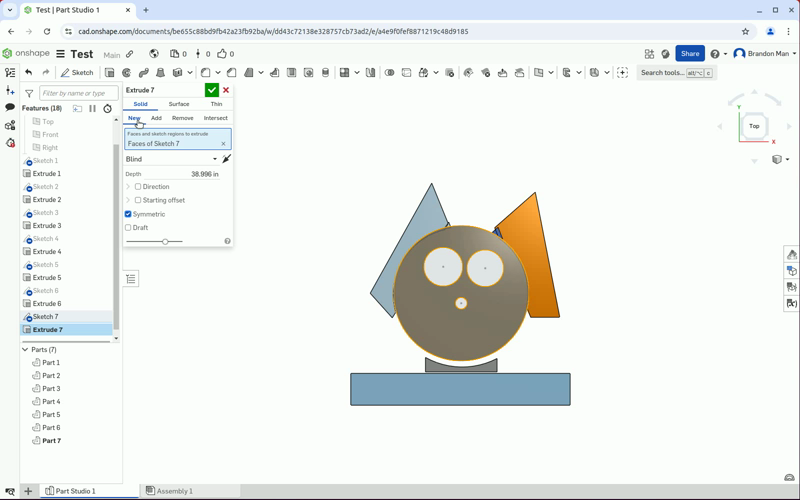
key(enter)
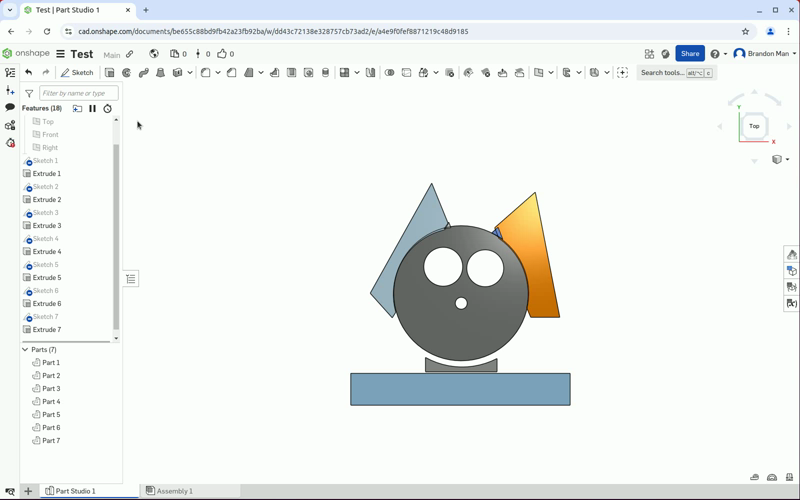
key(shift+h)
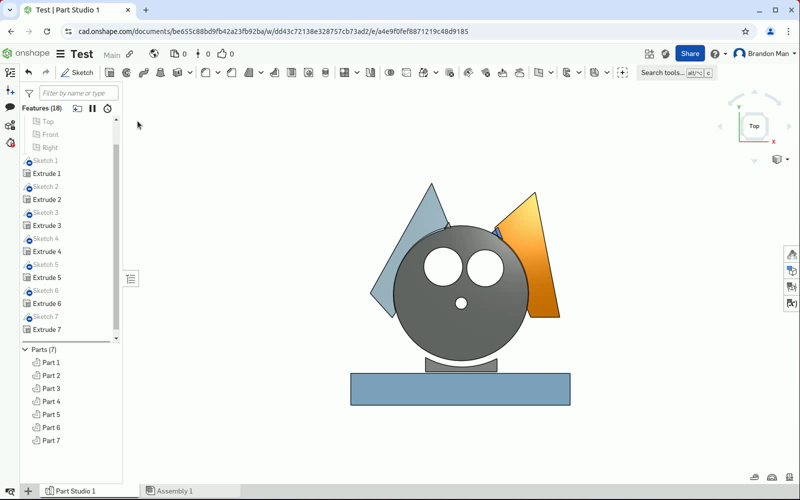
key(shift+h)
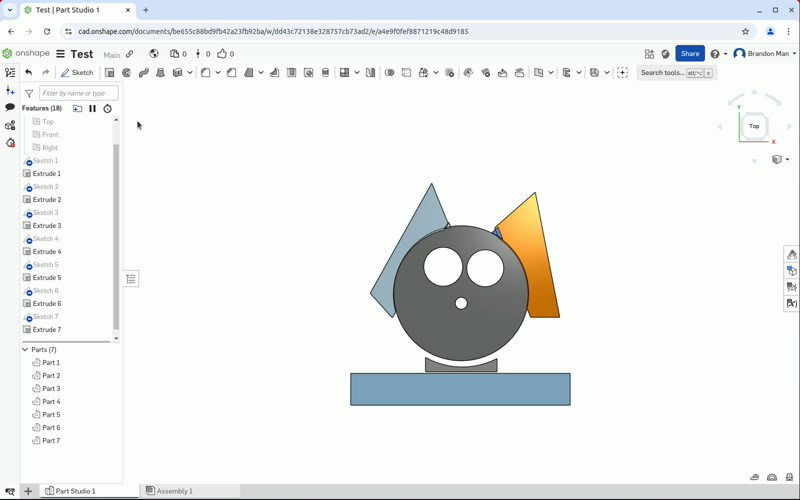
key(shift+7)
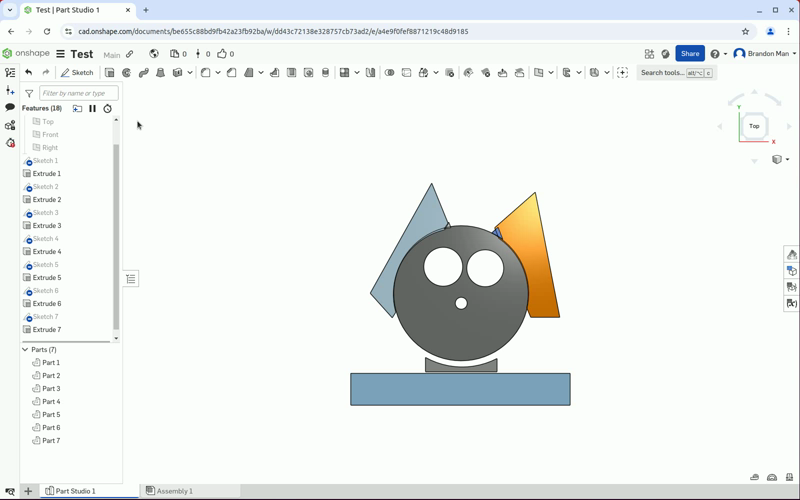
key(up, 3)
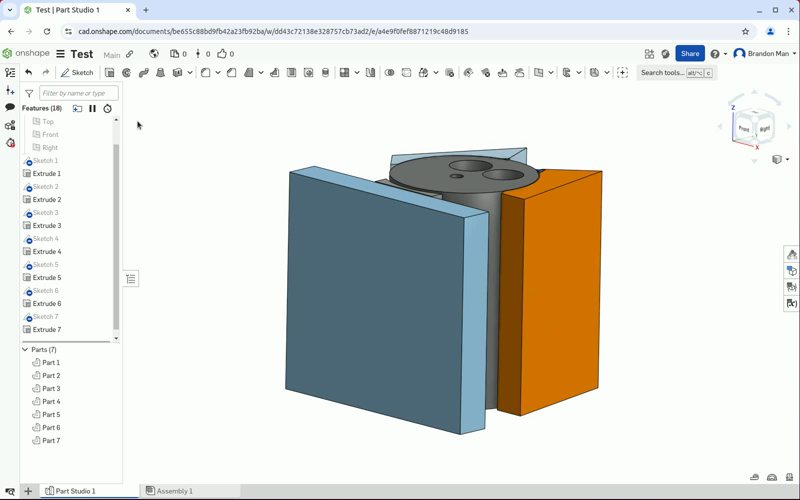
key(left, 3)
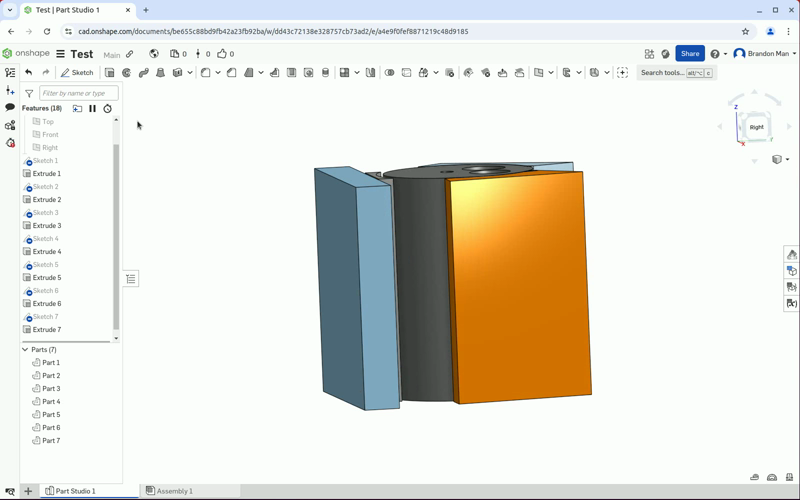
key(right, 3)
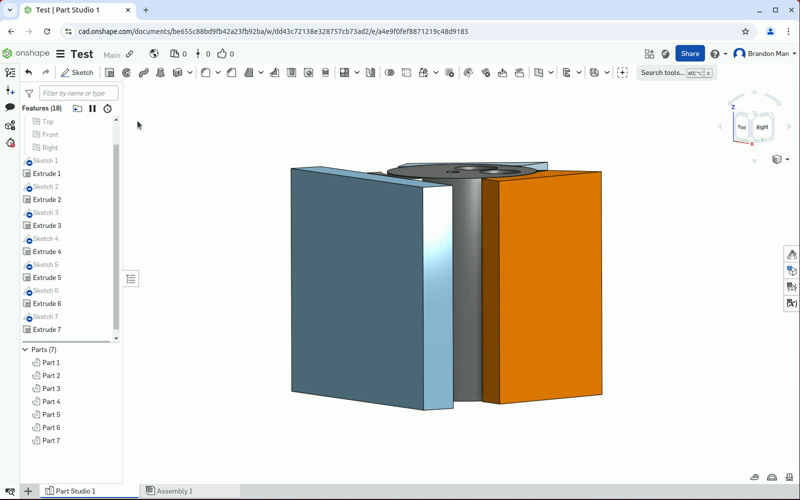
key(down, 3)
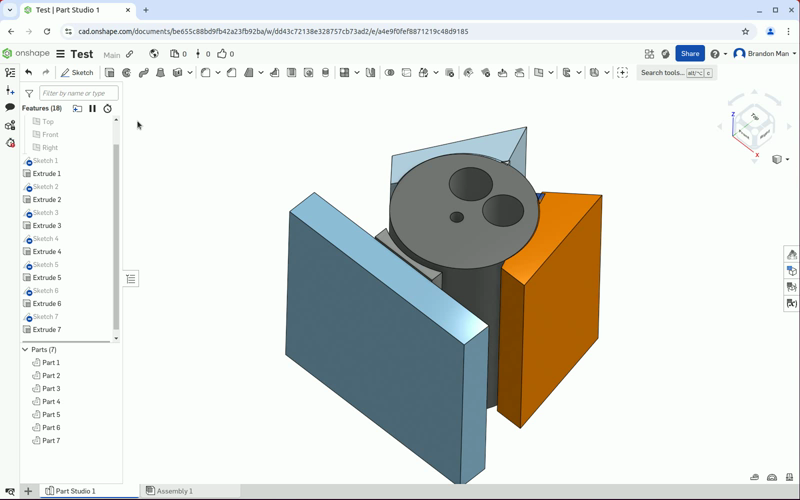
mouse_move(69, 163)
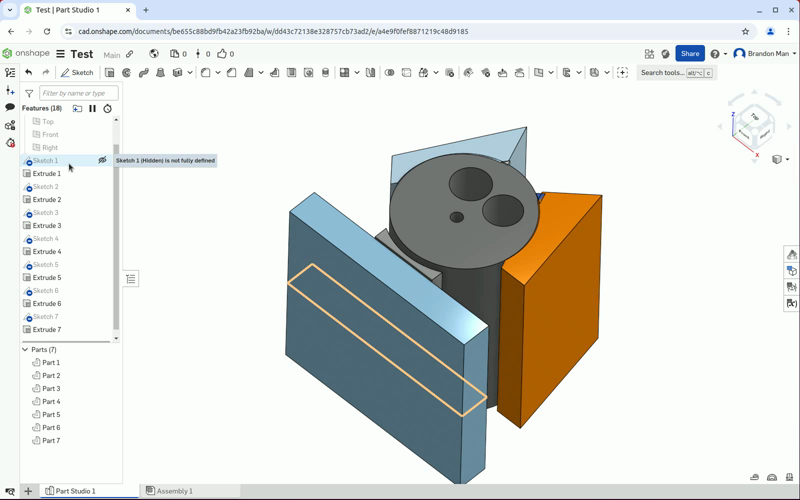
click(69, 163)